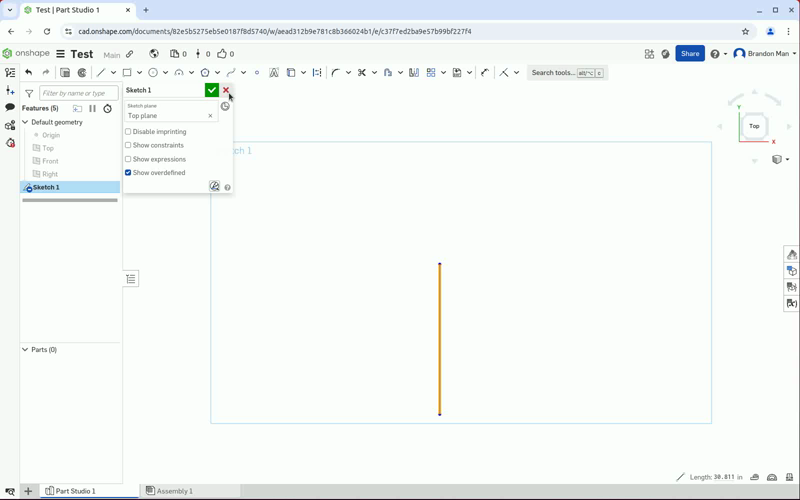
key(shift+h)
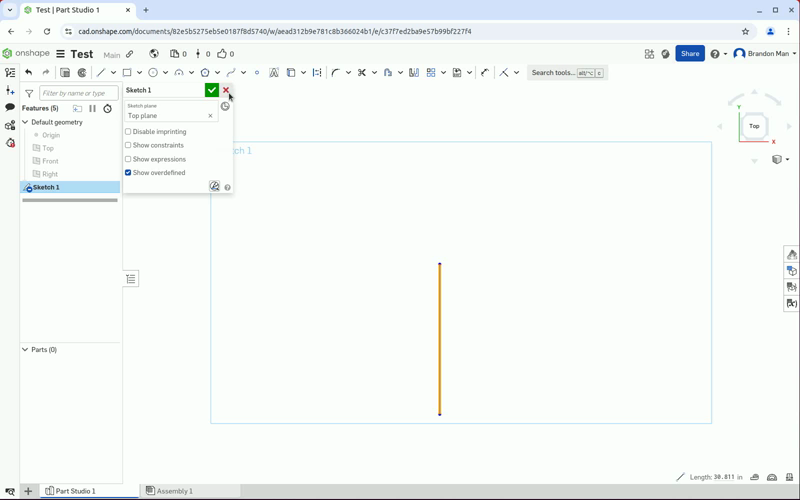
key(shift+s)
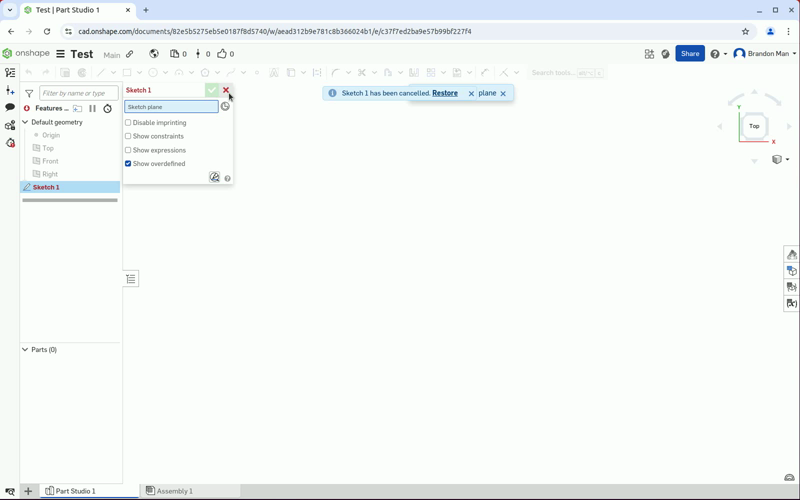
mouse_move(73, 150)
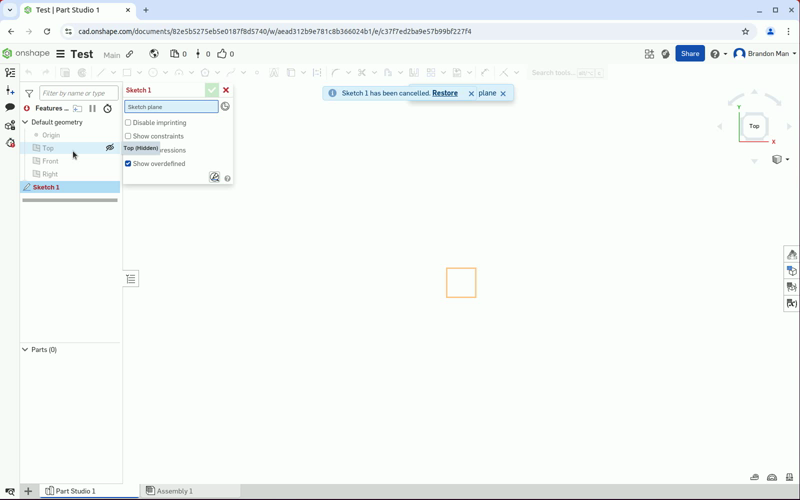
click(73, 150)
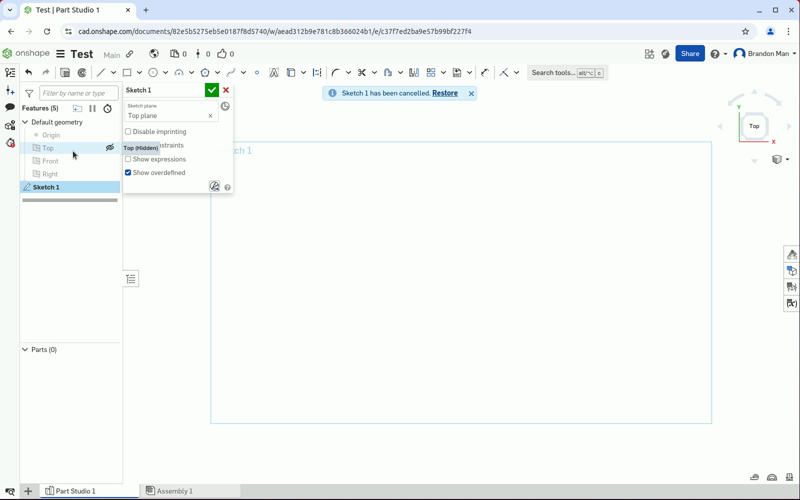
mouse_move(73, 352)
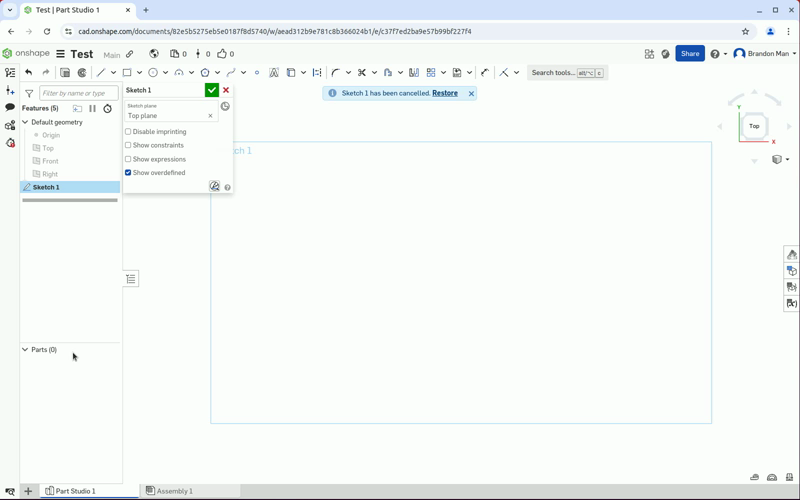
key(y)
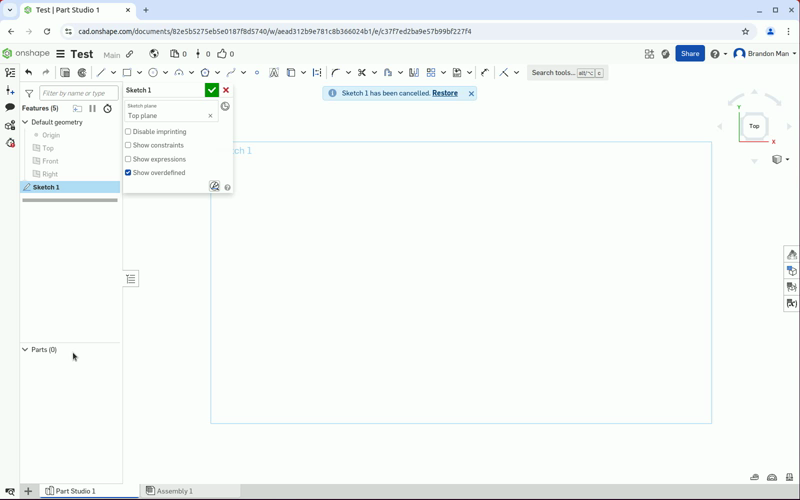
key(l)
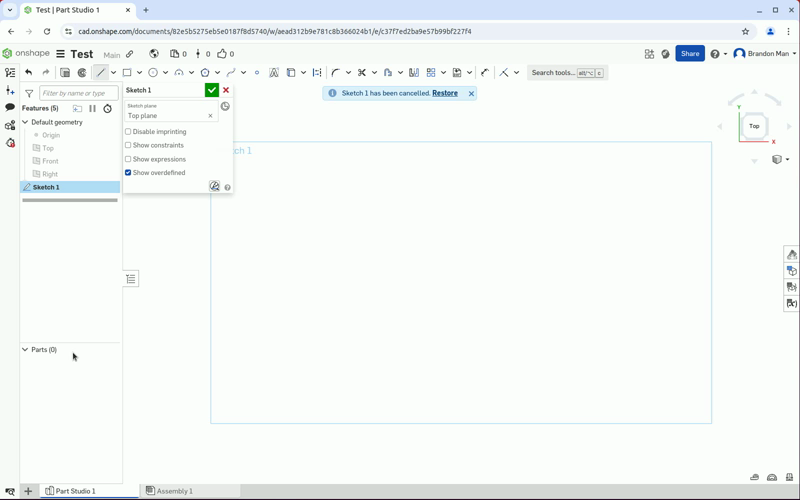
key_down(shift)
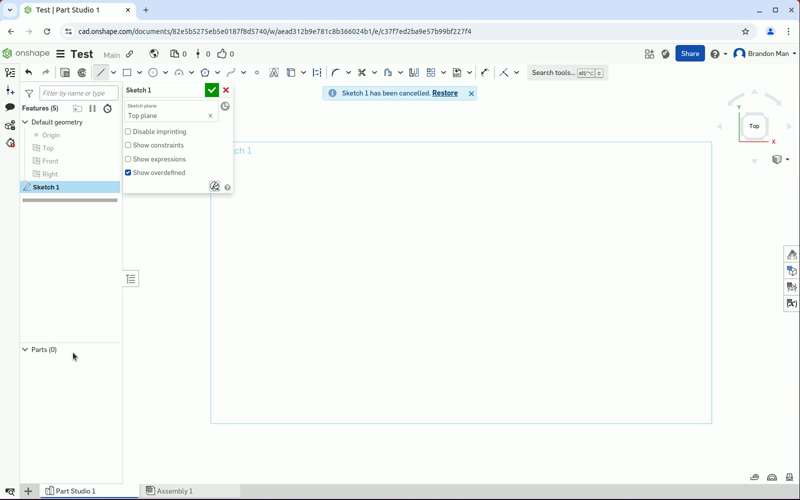
mouse_move(460, 284)
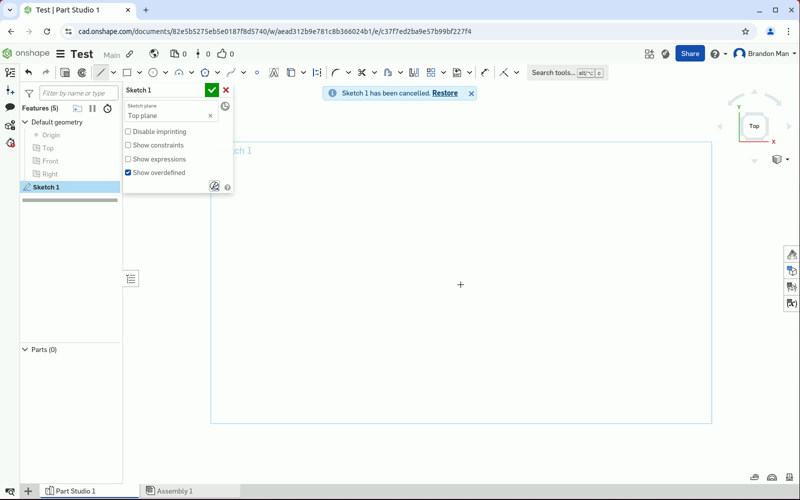
click(460, 284)
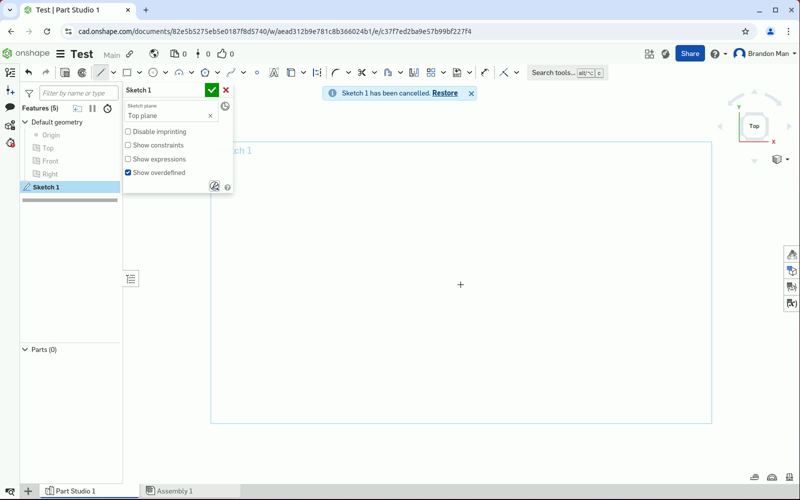
key_up(shift)
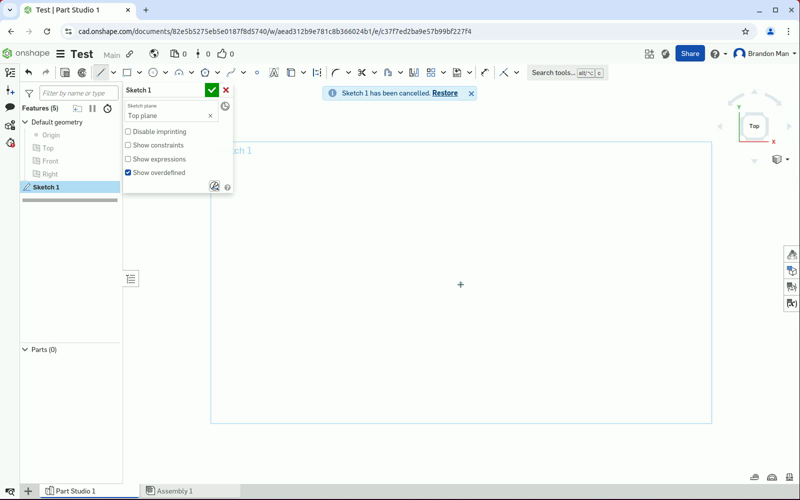
key_down(shift)
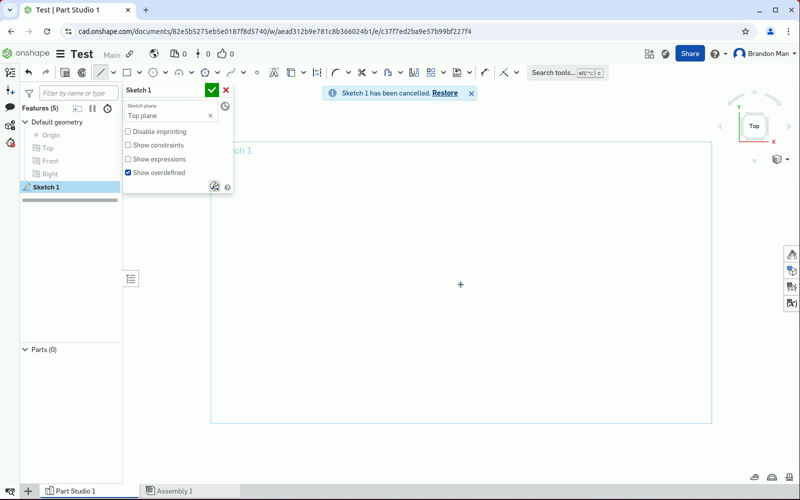
mouse_move(490, 284)
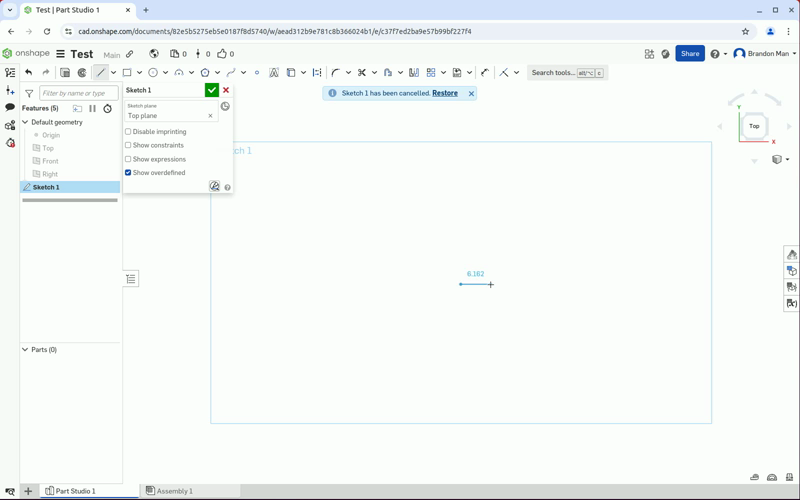
mouse_move(466, 284)
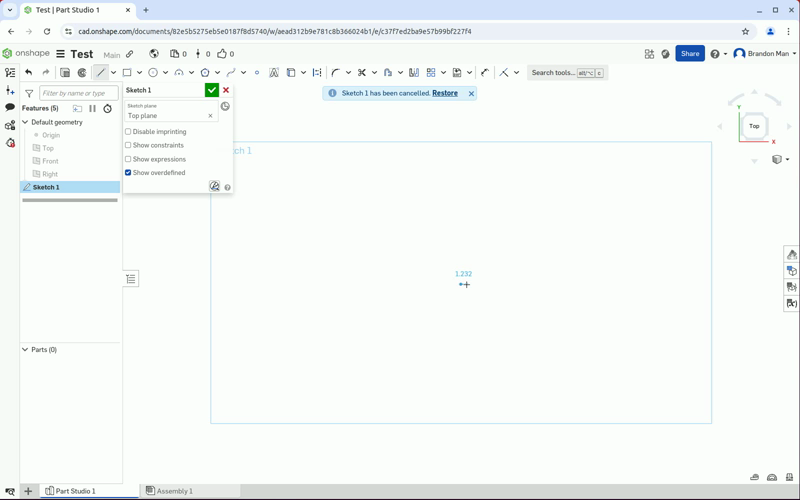
scroll(6)
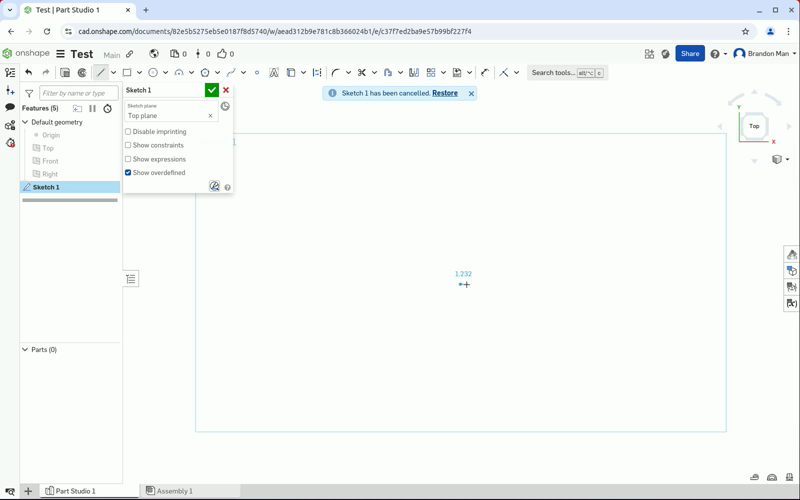
scroll(6)
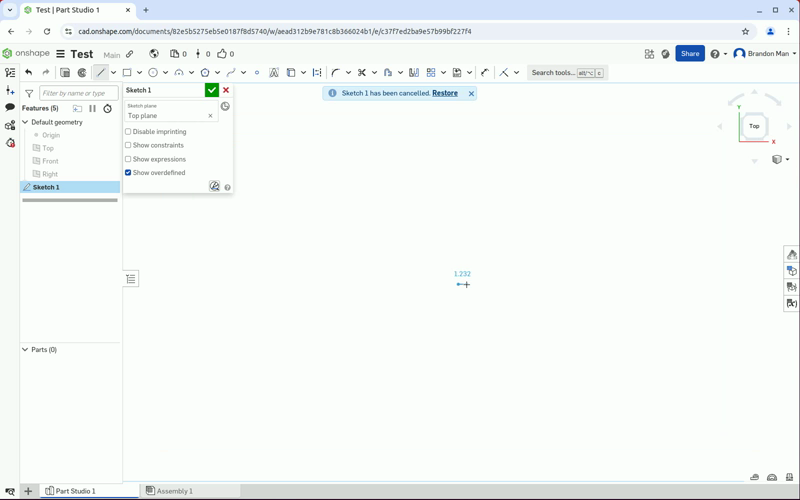
scroll(6)
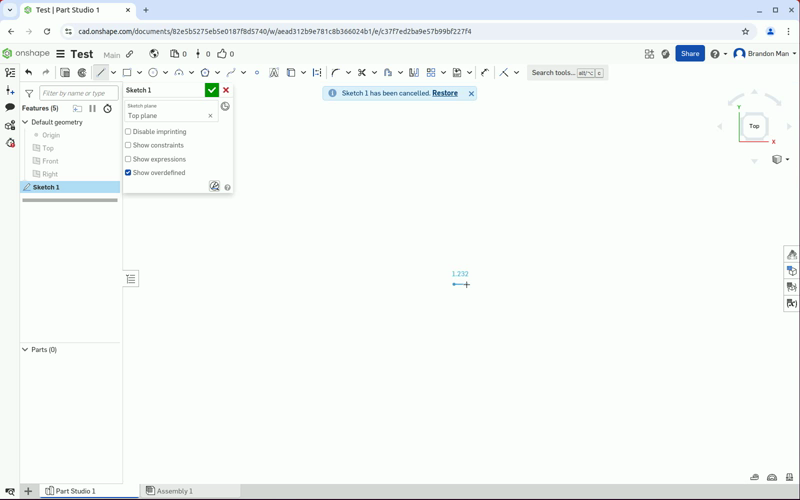
scroll(6)
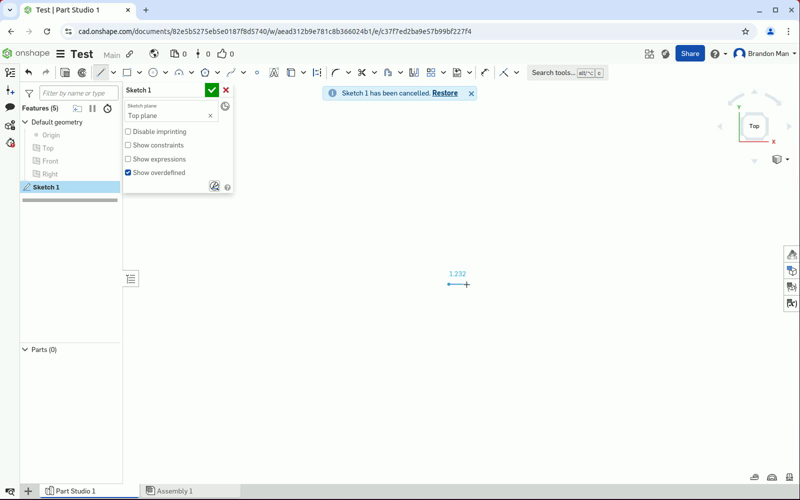
scroll(6)
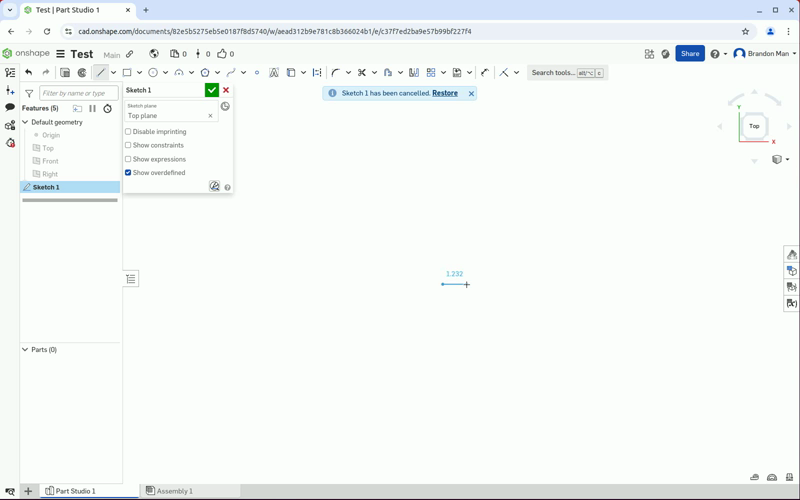
scroll(6)
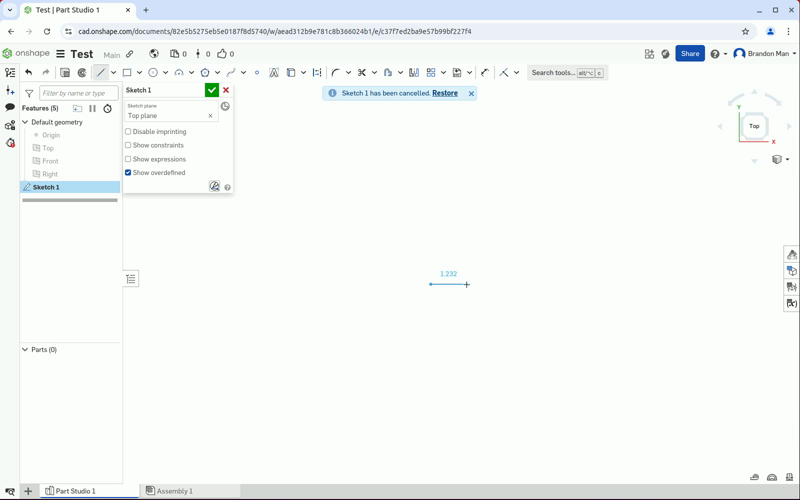
scroll(6)
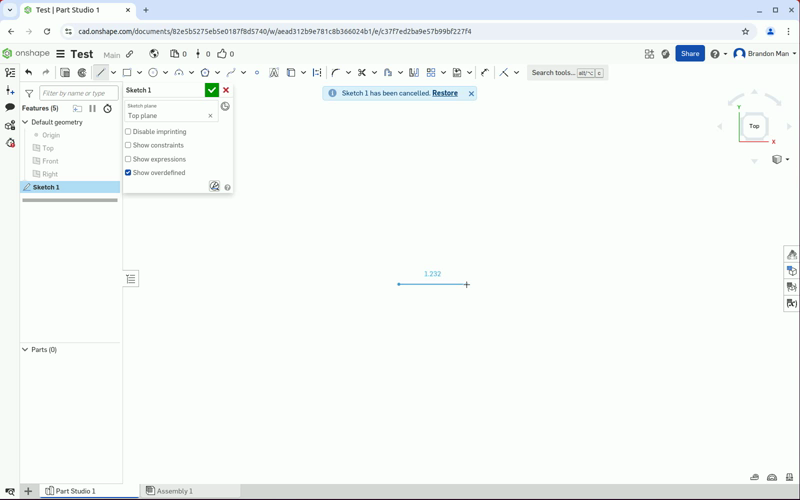
click(466, 284)
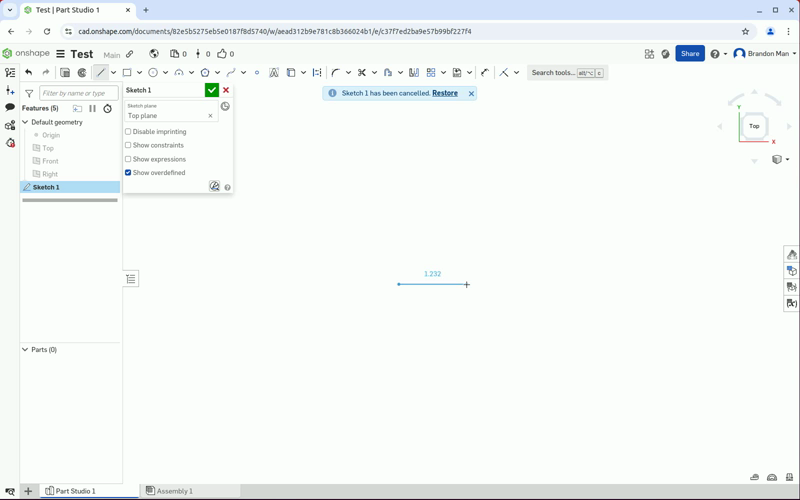
scroll(-6)
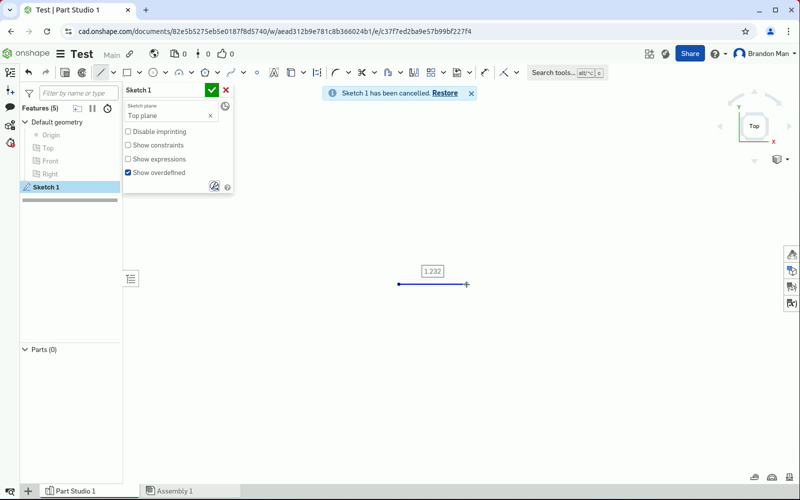
scroll(-6)
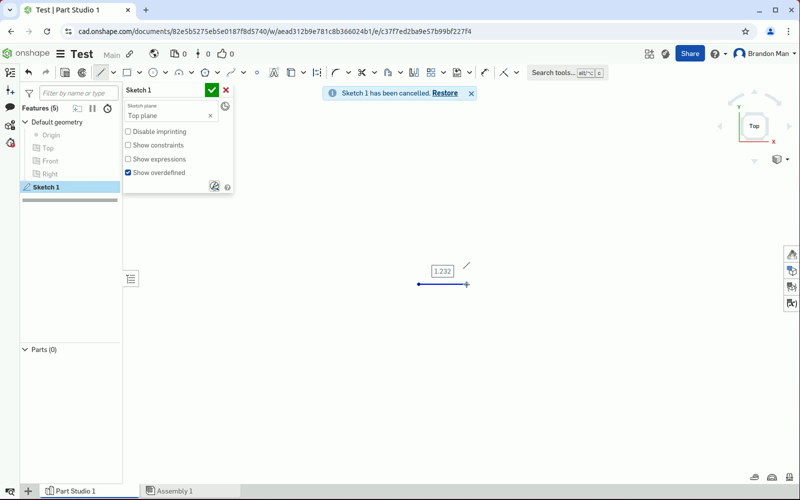
scroll(-6)
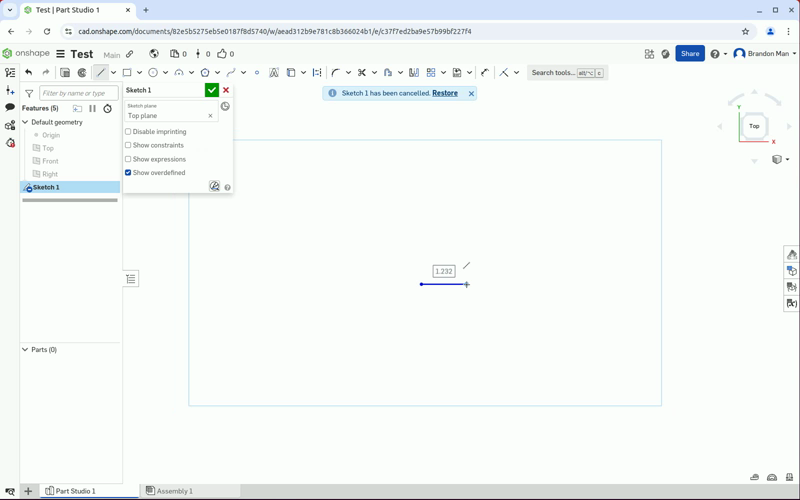
scroll(-6)
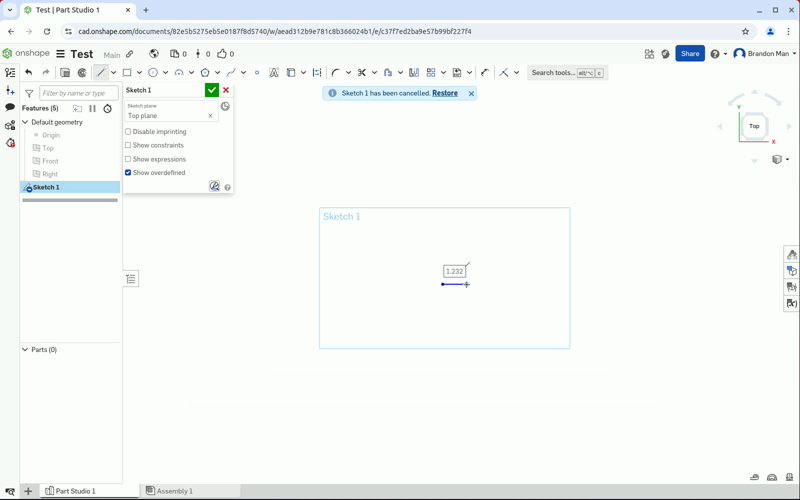
scroll(-6)
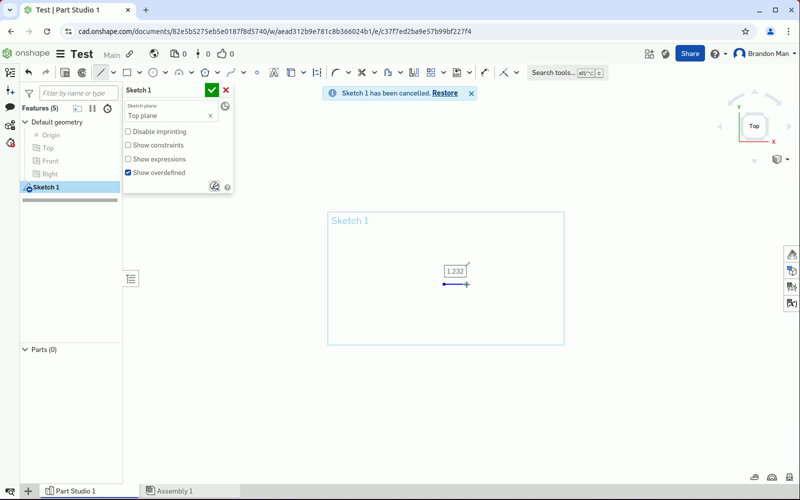
scroll(-6)
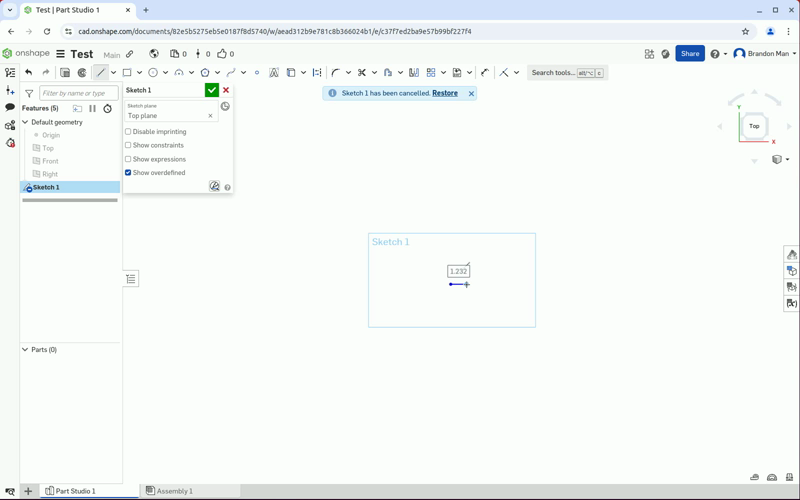
scroll(-6)
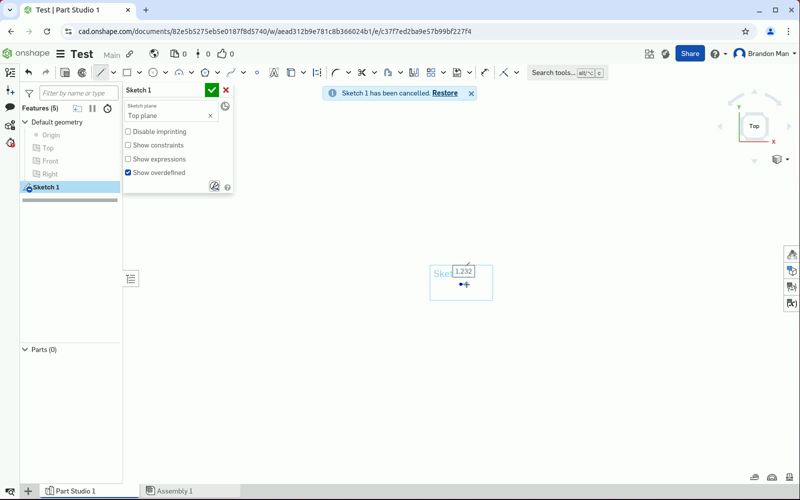
key_up(shift)
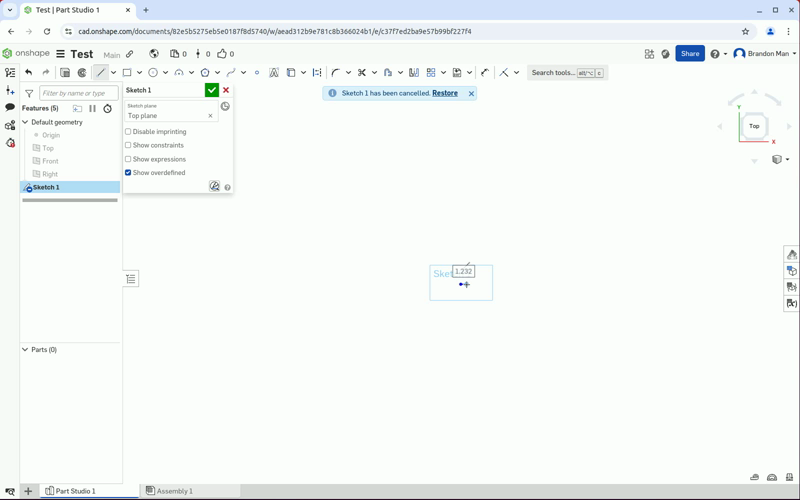
key_down(shift)
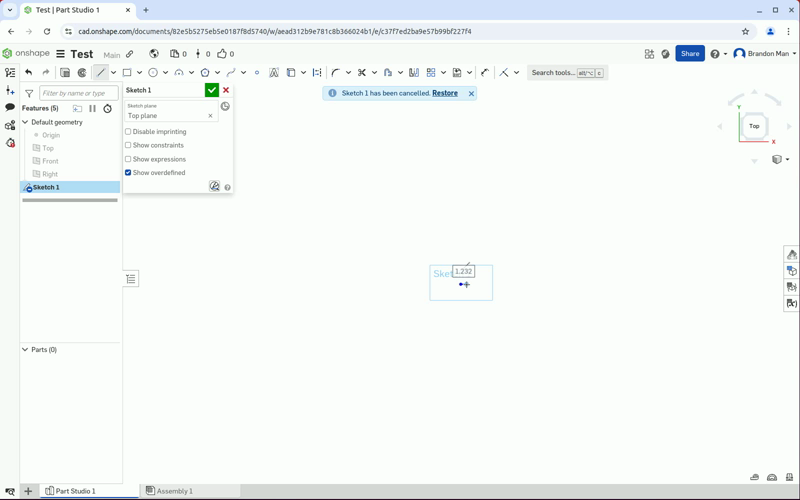
mouse_move(466, 170)
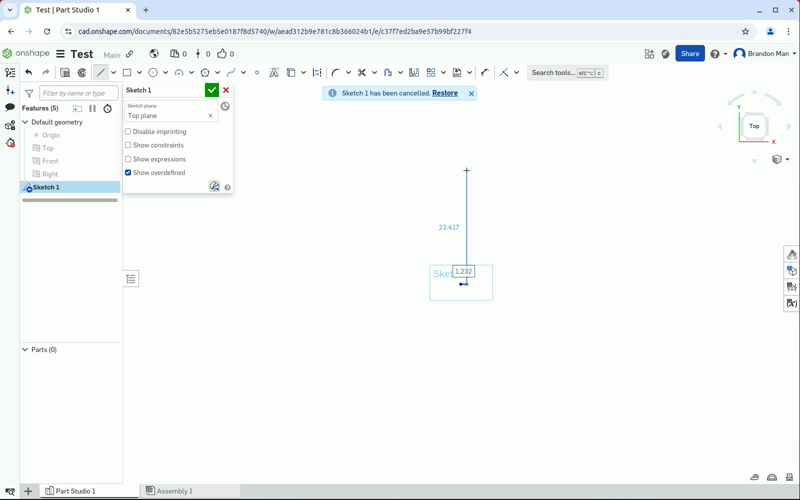
click(466, 170)
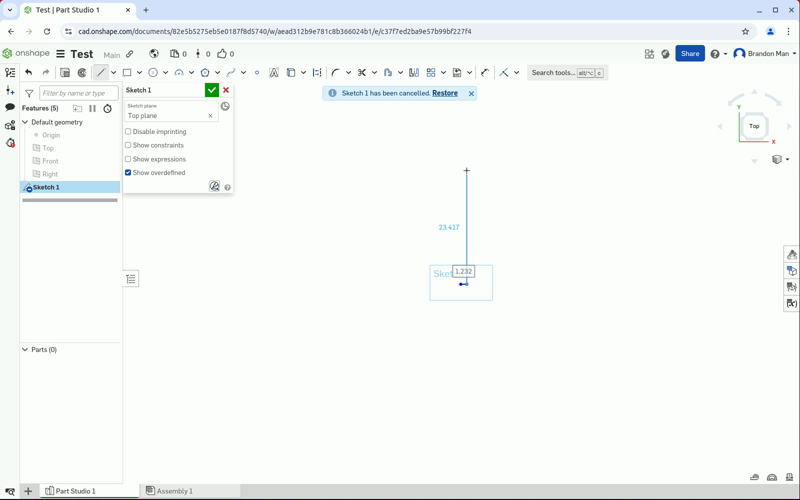
key_up(shift)
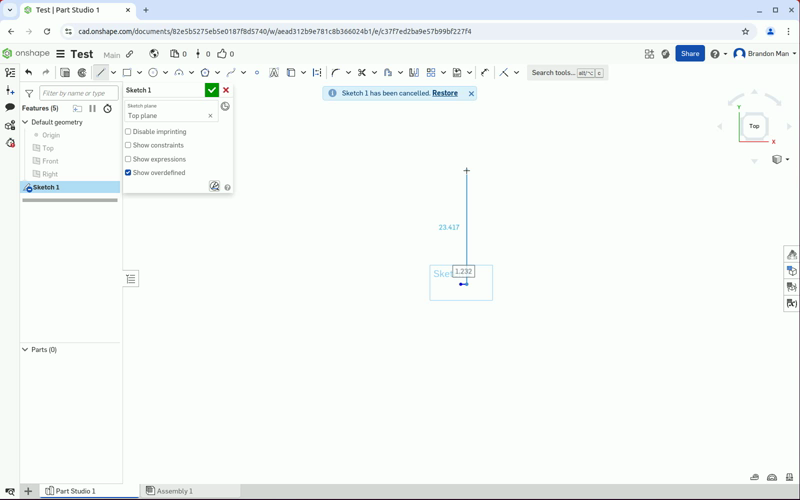
key_down(shift)
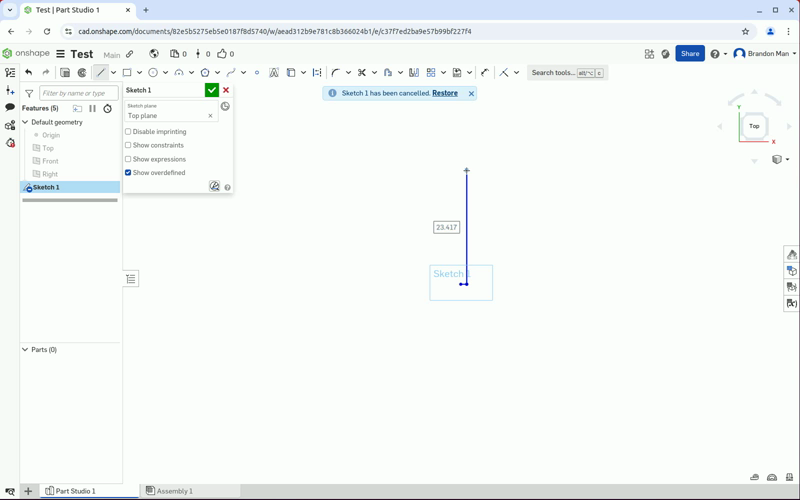
mouse_move(496, 170)
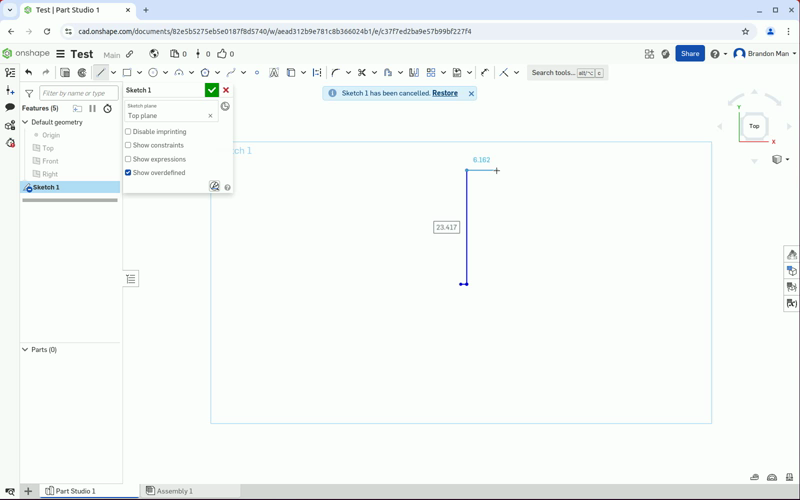
mouse_move(460, 170)
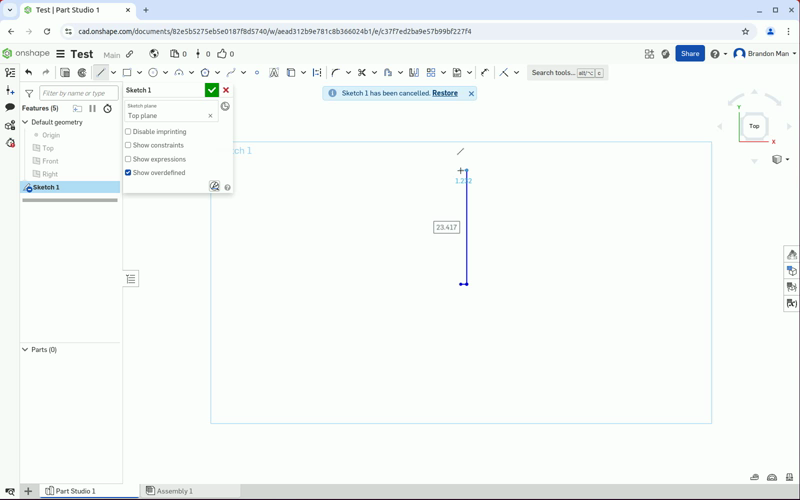
scroll(6)
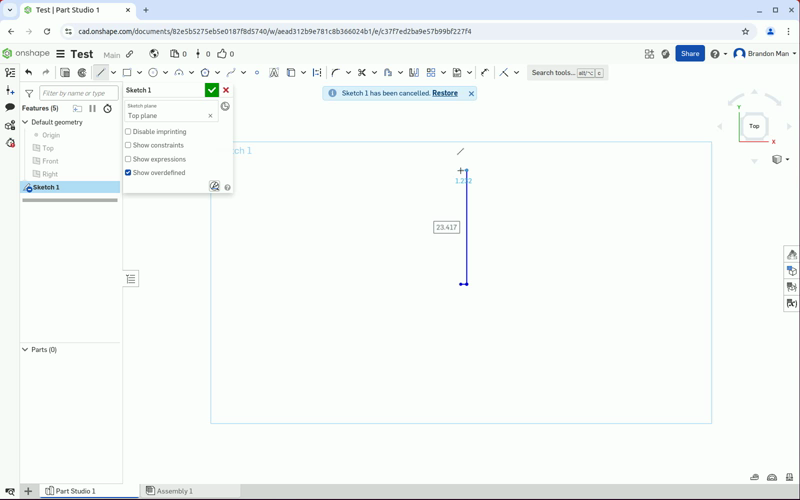
scroll(6)
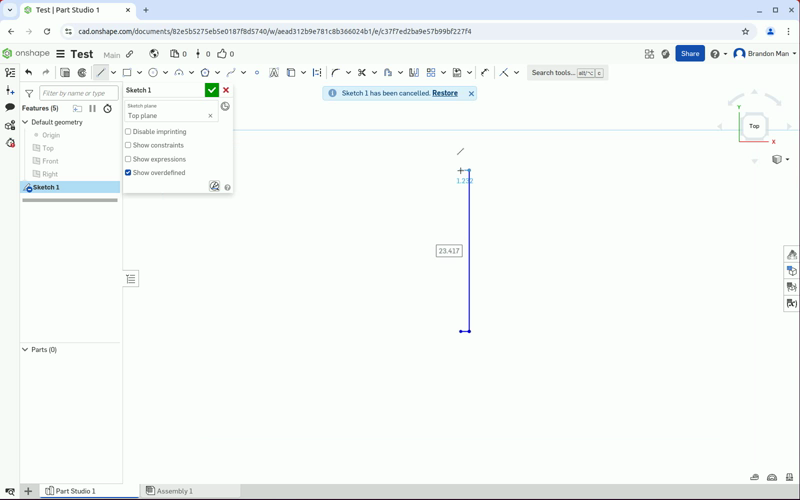
scroll(6)
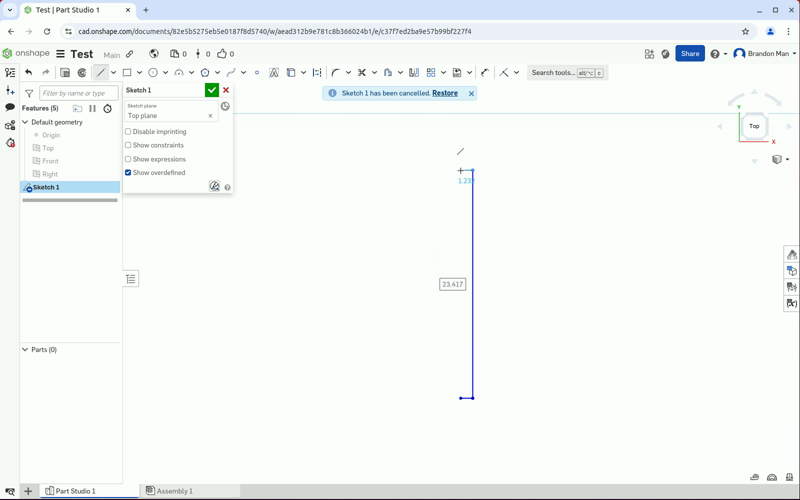
scroll(6)
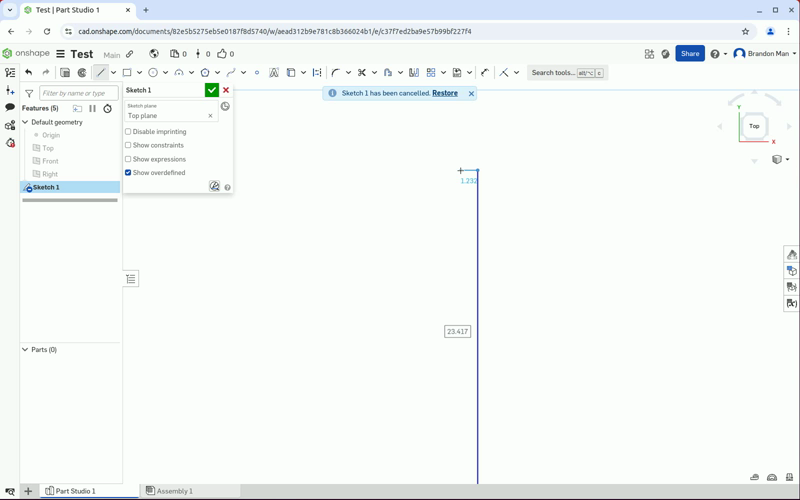
scroll(6)
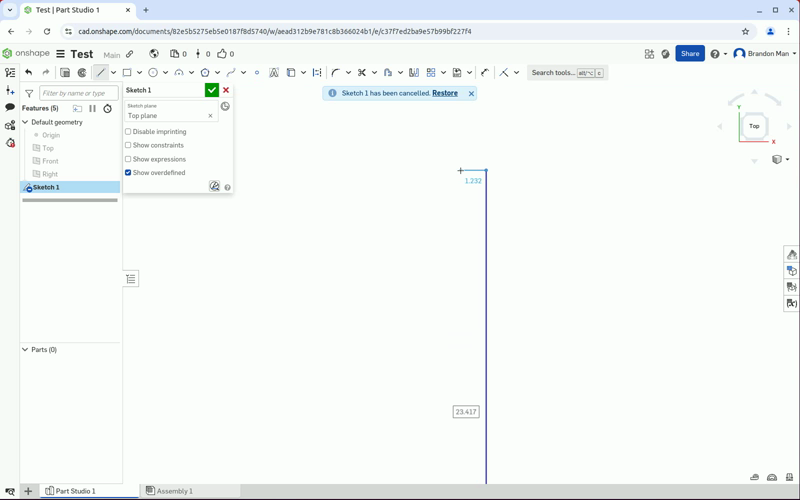
scroll(6)
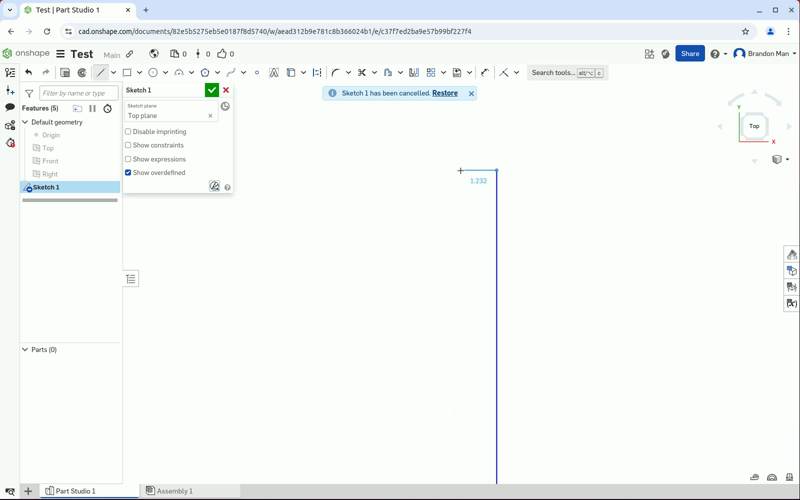
scroll(6)
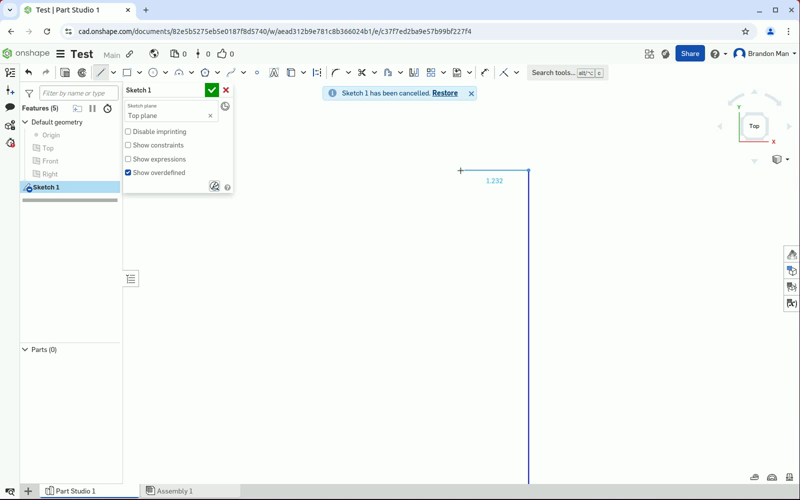
click(460, 170)
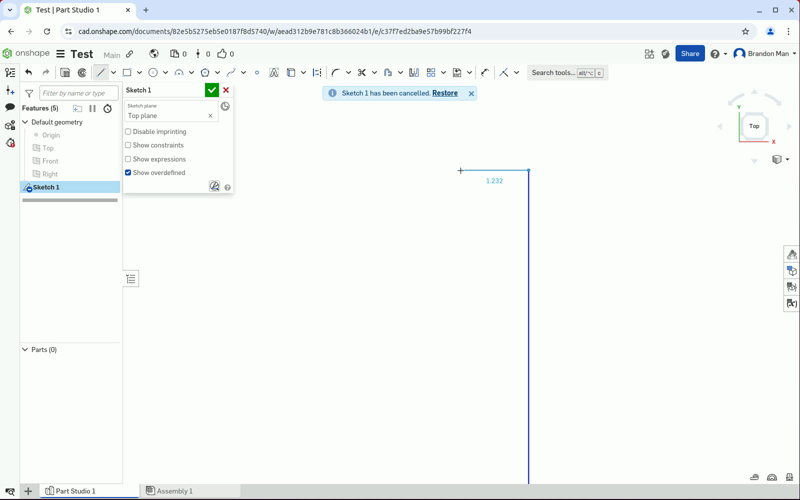
scroll(-6)
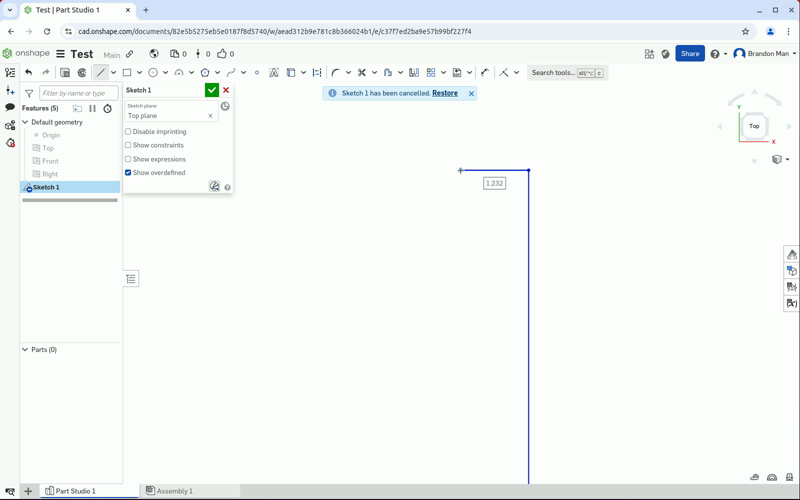
scroll(-6)
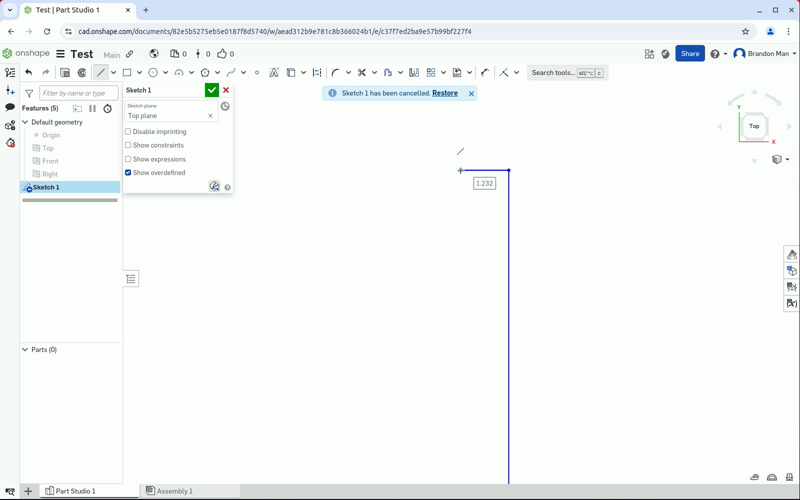
scroll(-6)
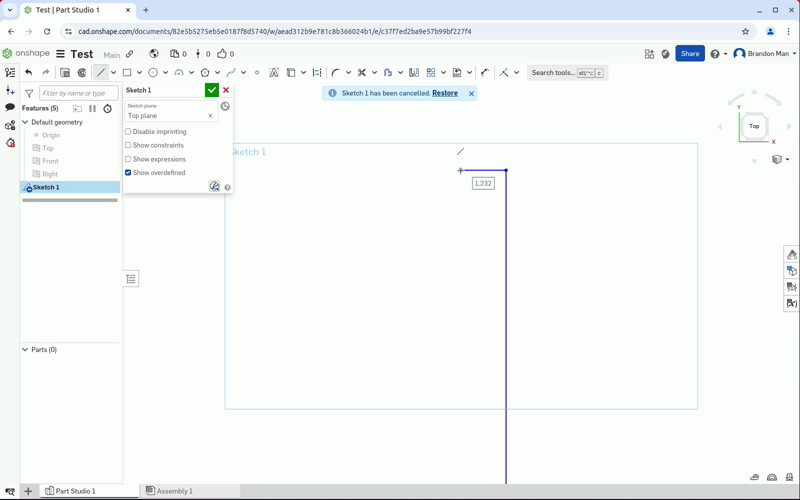
scroll(-6)
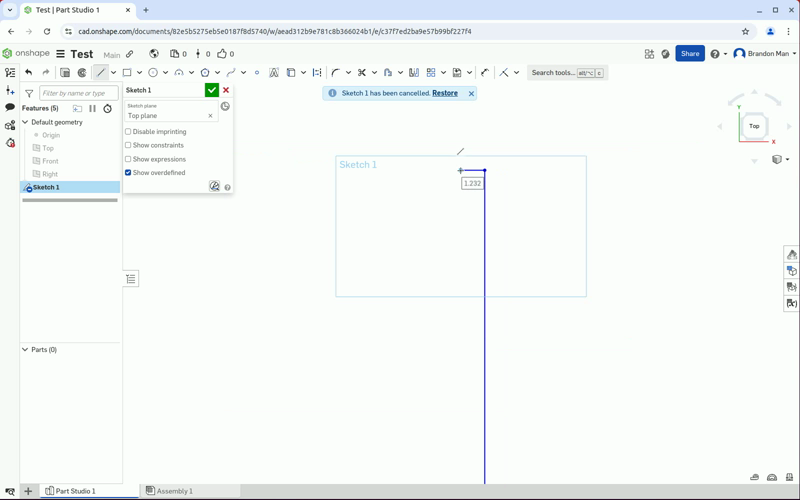
scroll(-6)
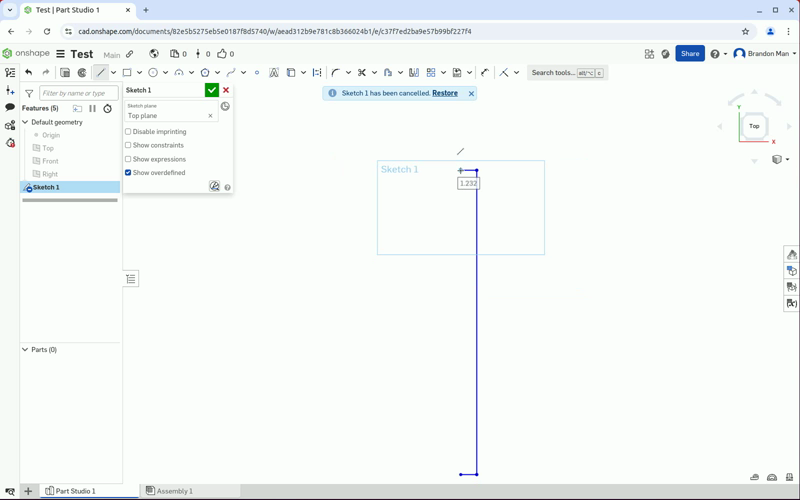
scroll(-6)
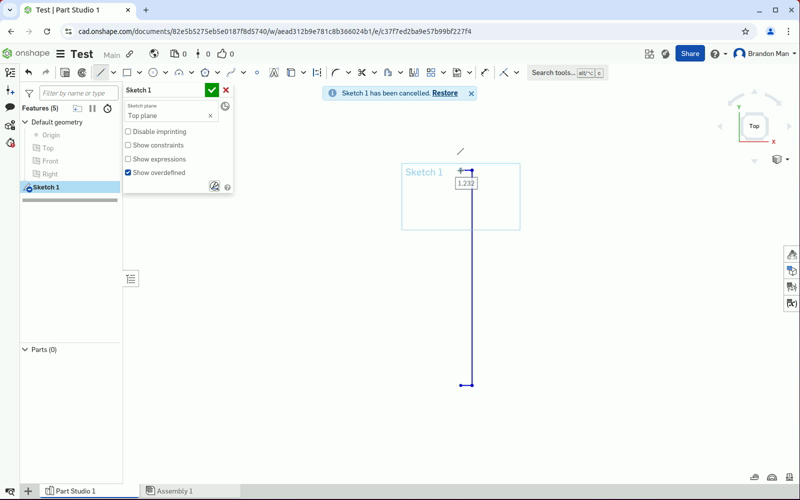
scroll(-6)
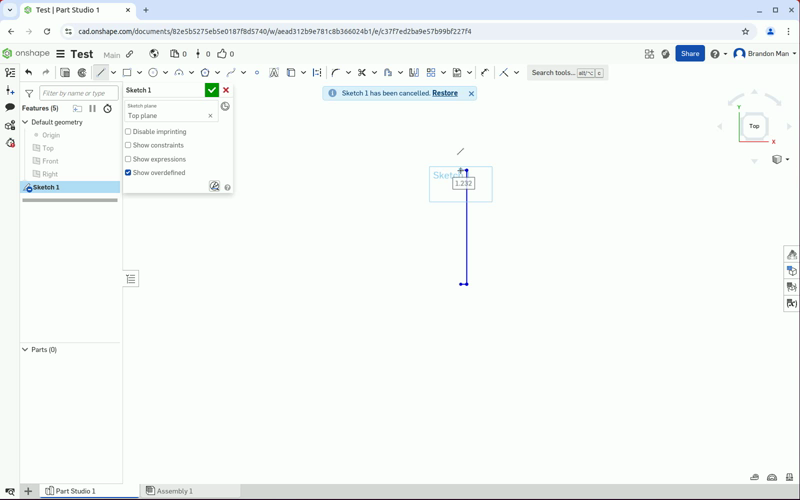
key_up(shift)
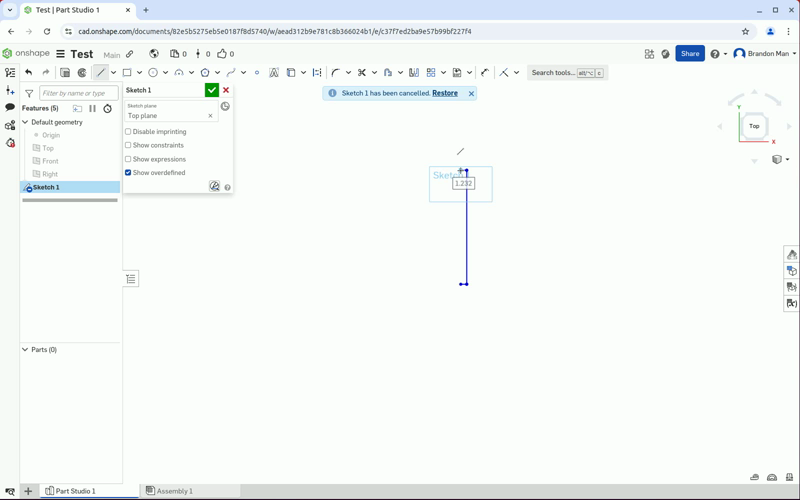
key_down(shift)
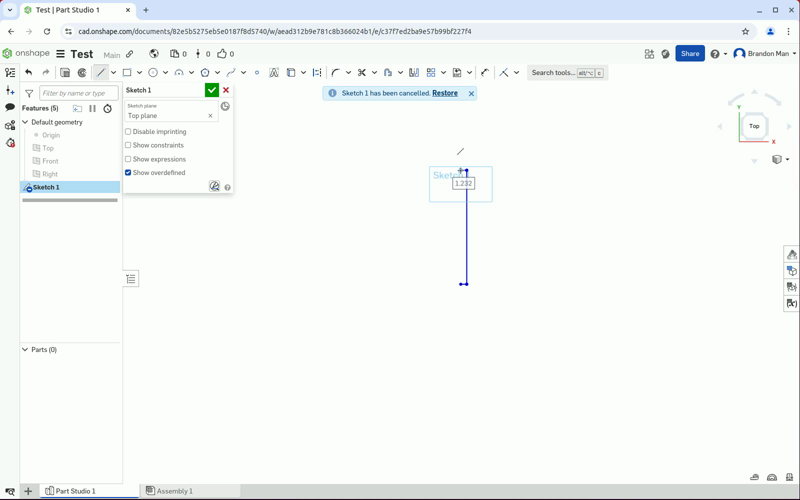
mouse_move(460, 284)
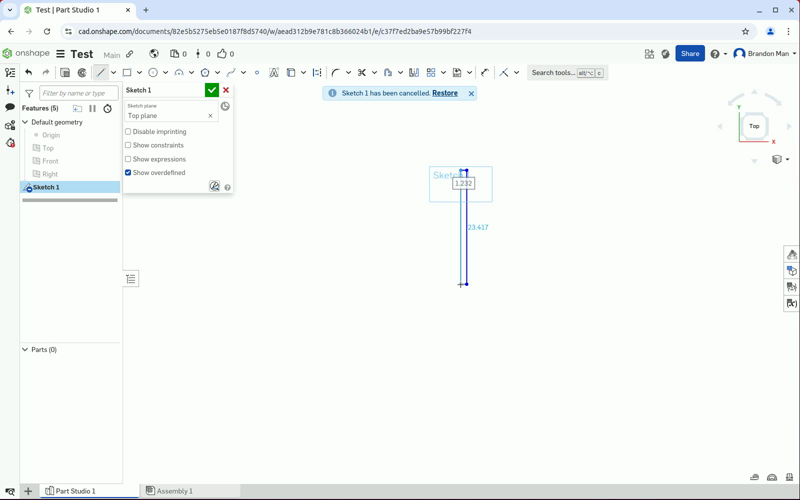
key_up(shift)
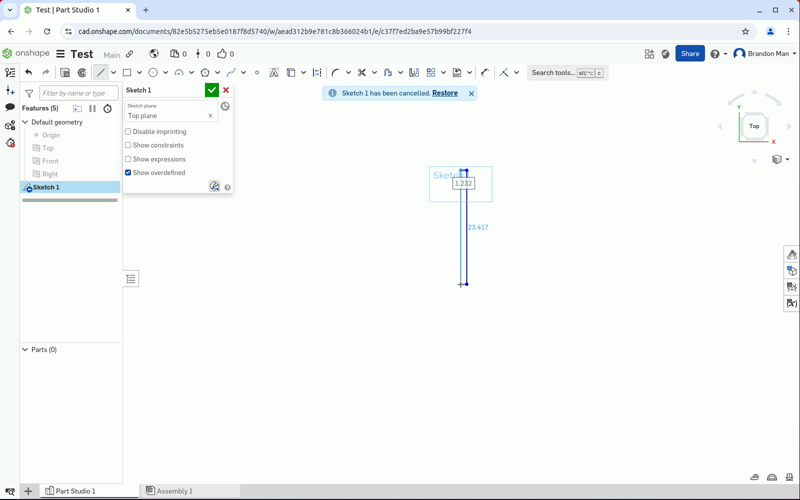
click(460, 284)
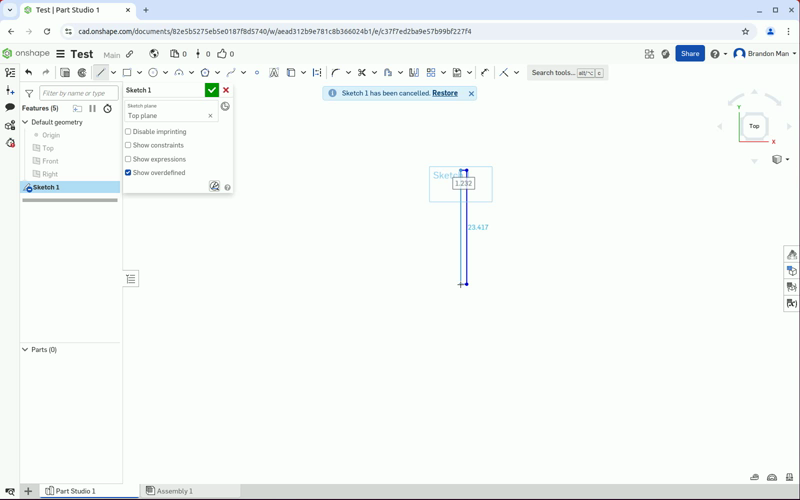
key(esc)
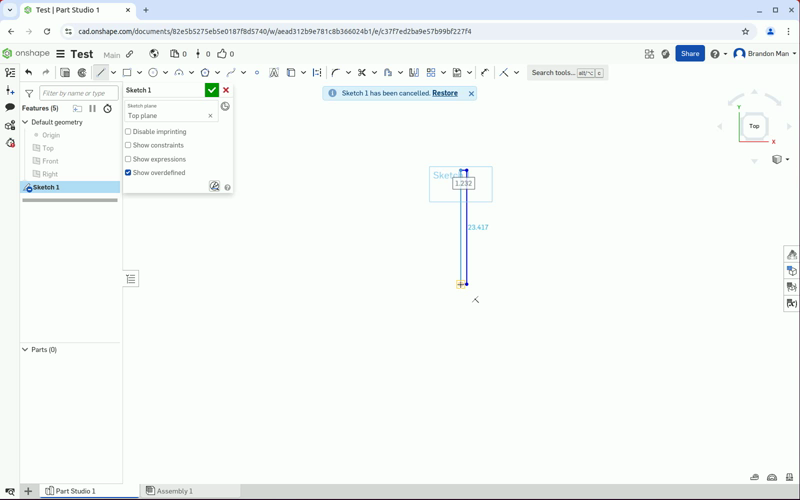
mouse_move(463, 256)
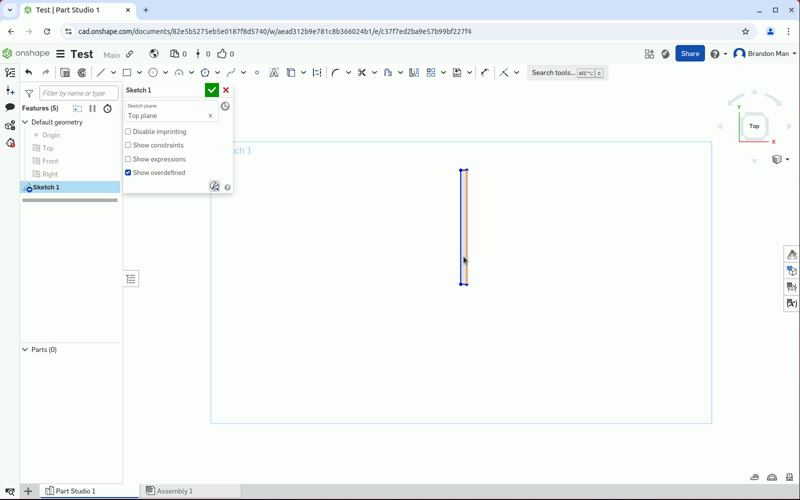
scroll(6)
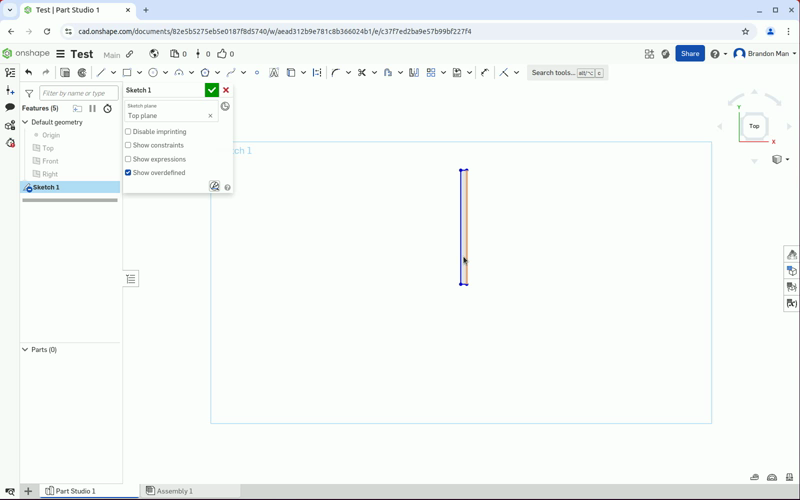
scroll(6)
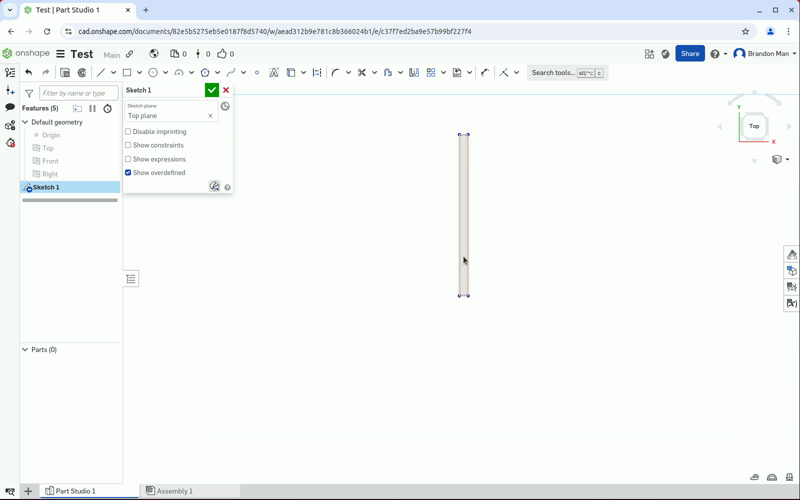
scroll(6)
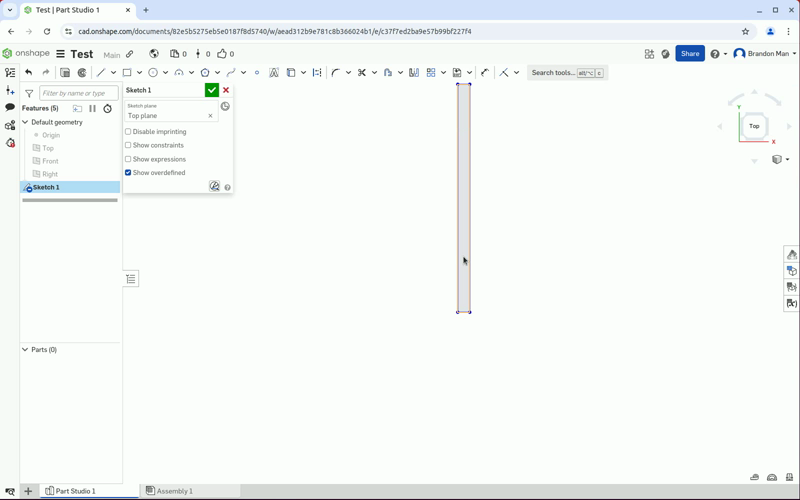
scroll(6)
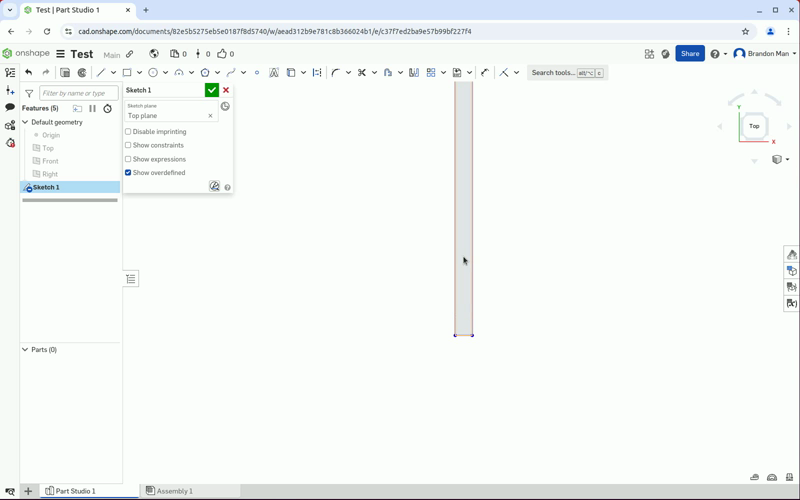
scroll(6)
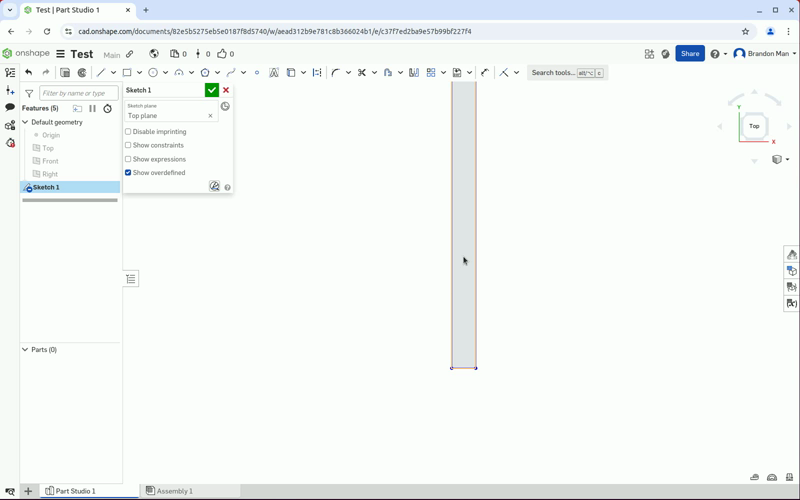
scroll(6)
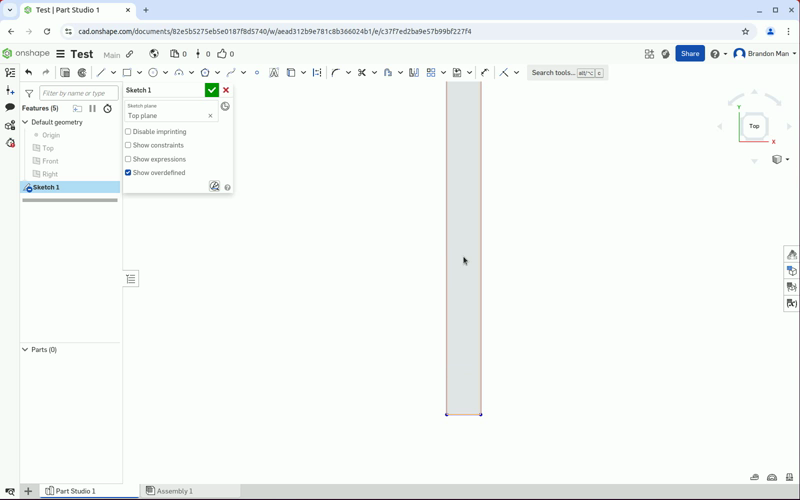
scroll(6)
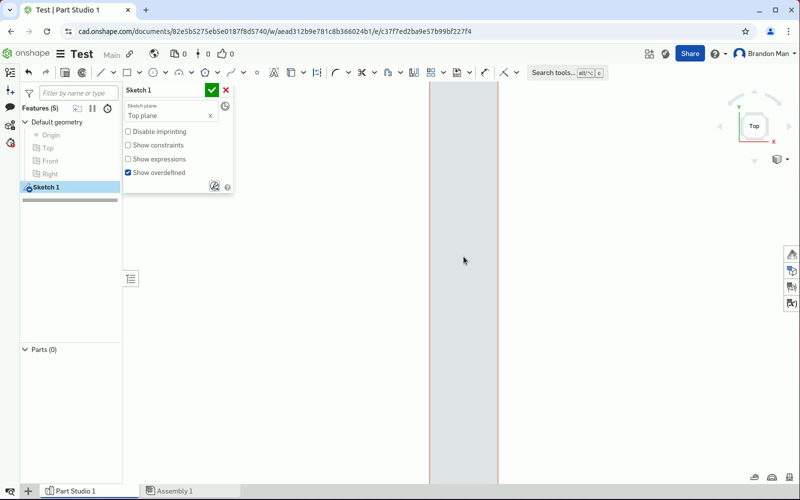
click(463, 256)
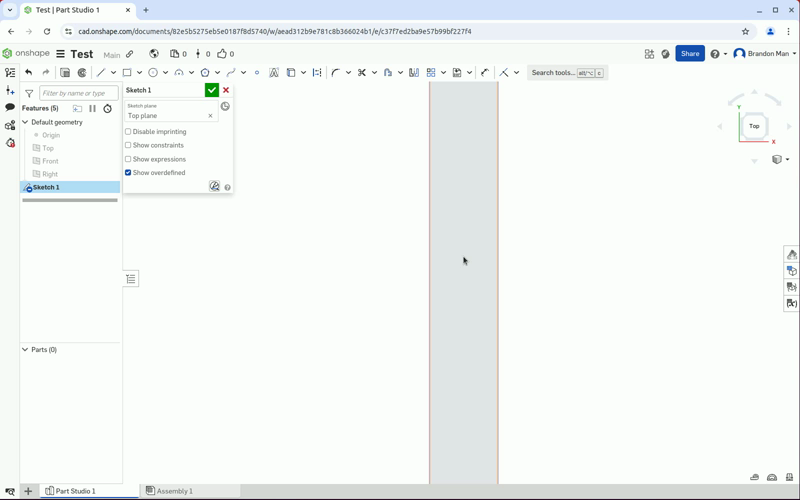
scroll(-6)
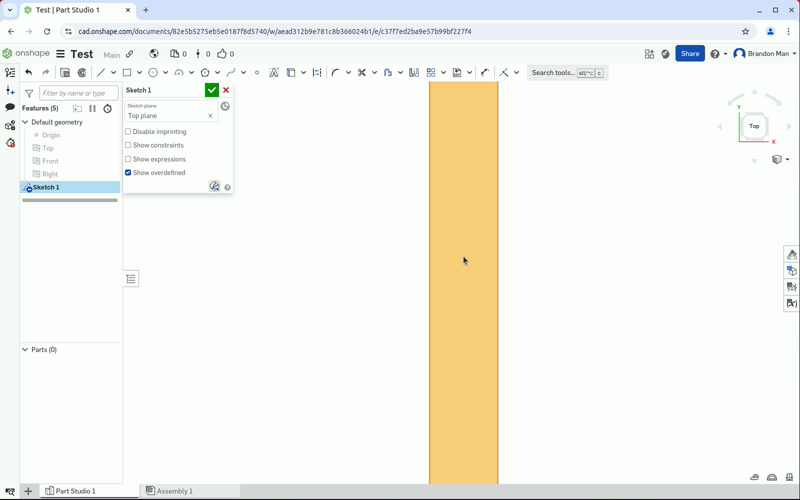
scroll(-6)
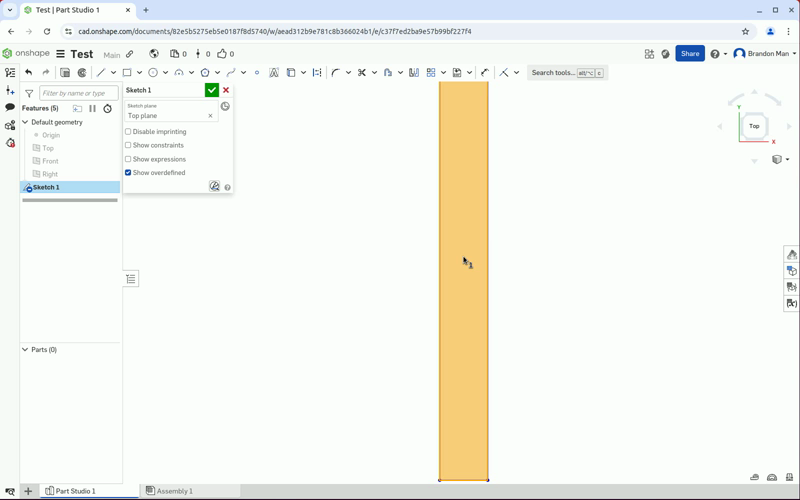
scroll(-6)
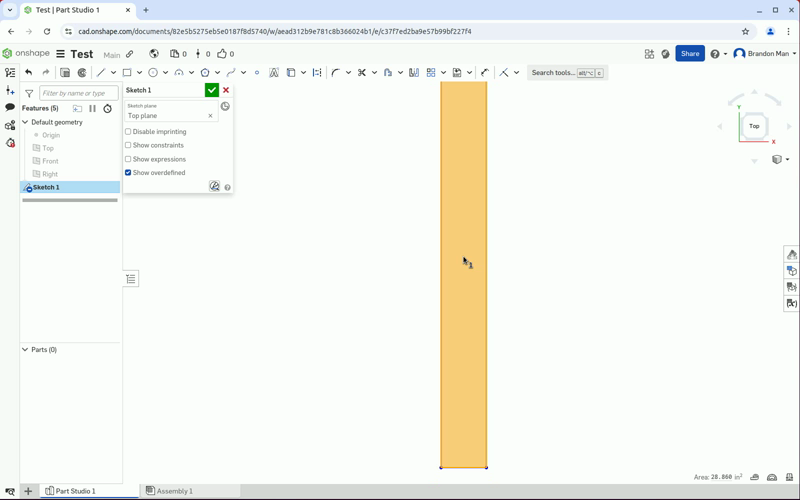
scroll(-6)
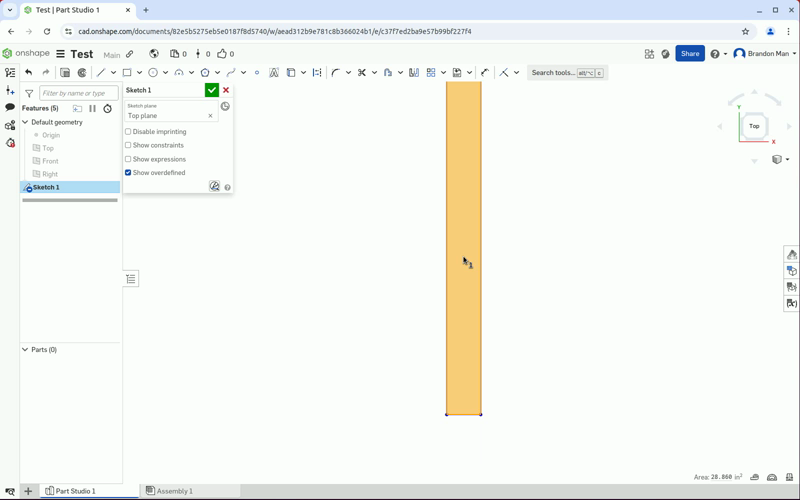
scroll(-6)
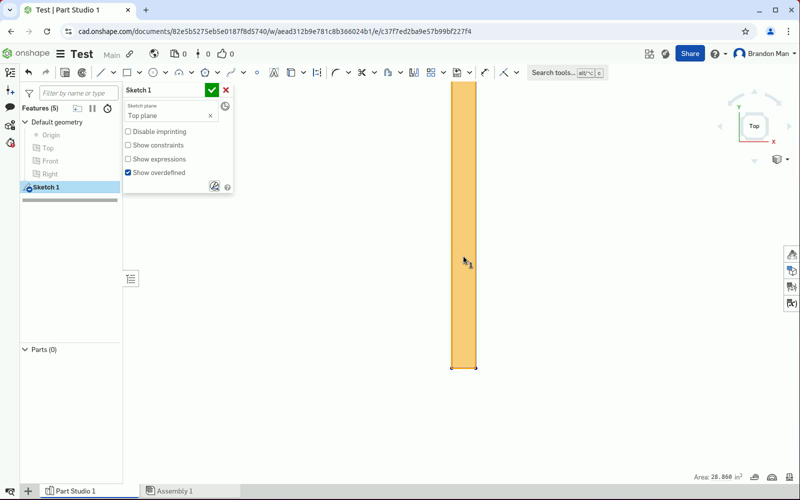
scroll(-6)
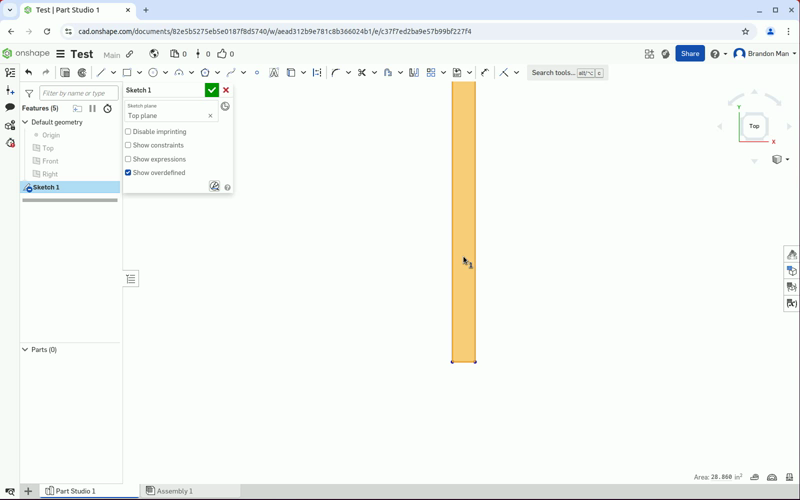
scroll(-6)
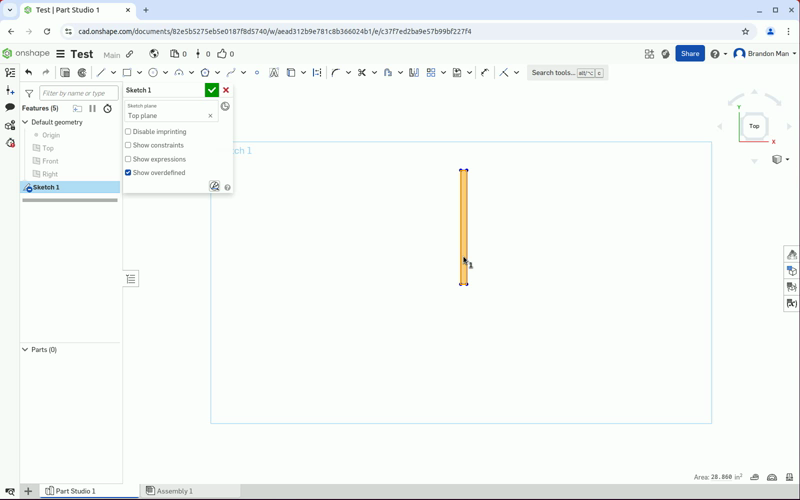
mouse_move(73, 352)
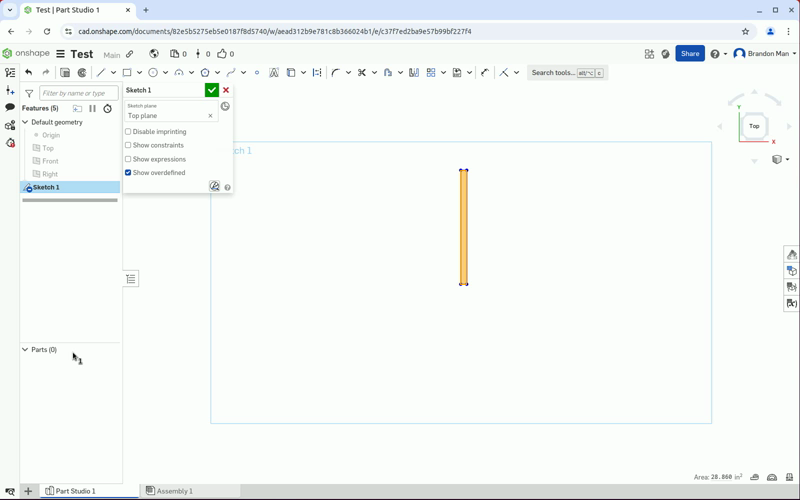
key(shift+y)
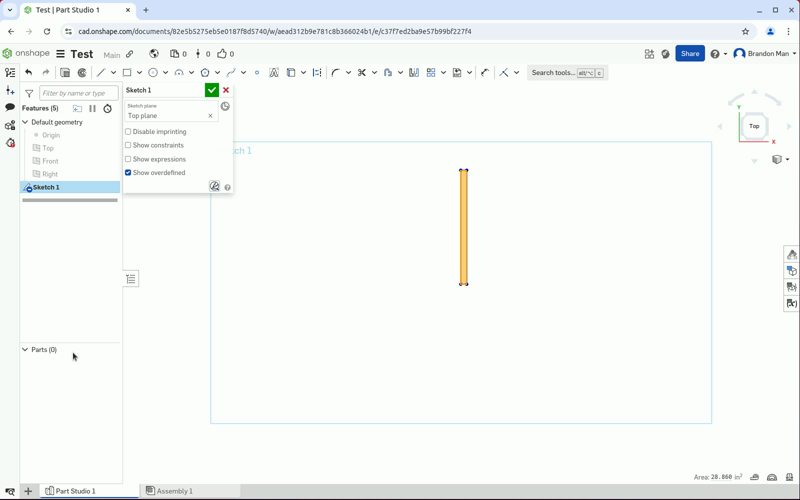
key(shift+e)
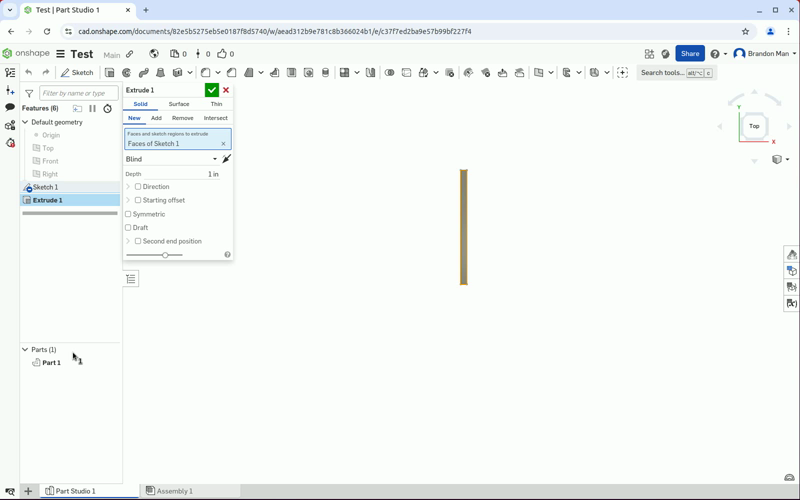
mouse_move(143, 106)
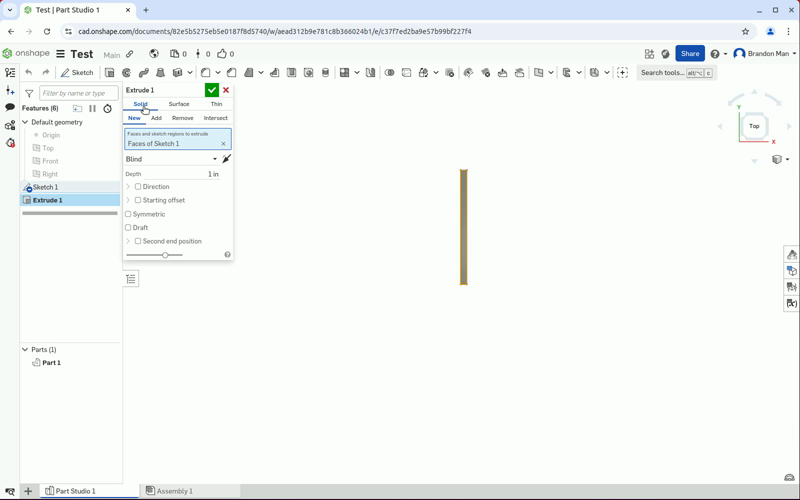
click(143, 106)
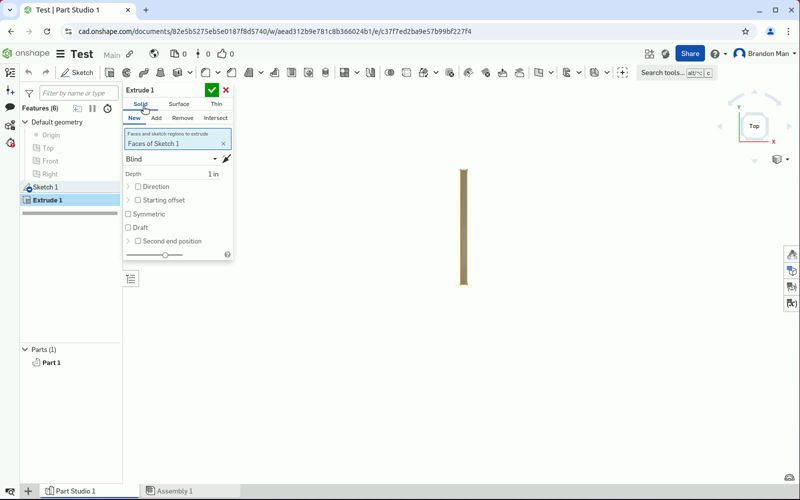
mouse_move(137, 120)
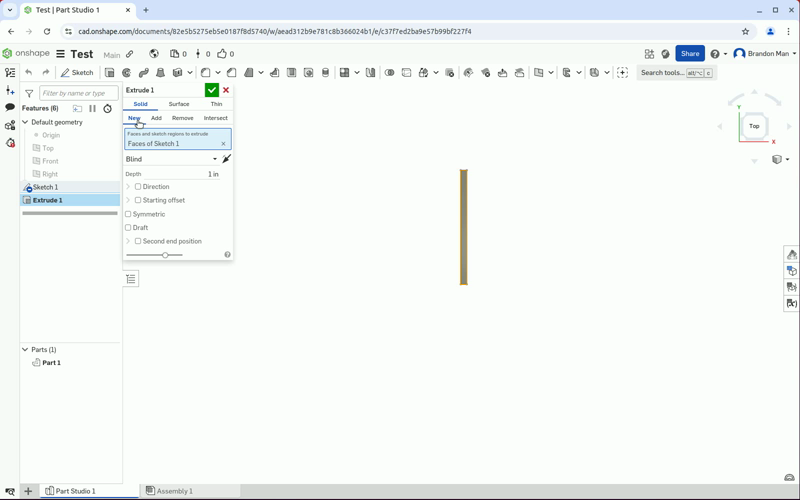
click(137, 120)
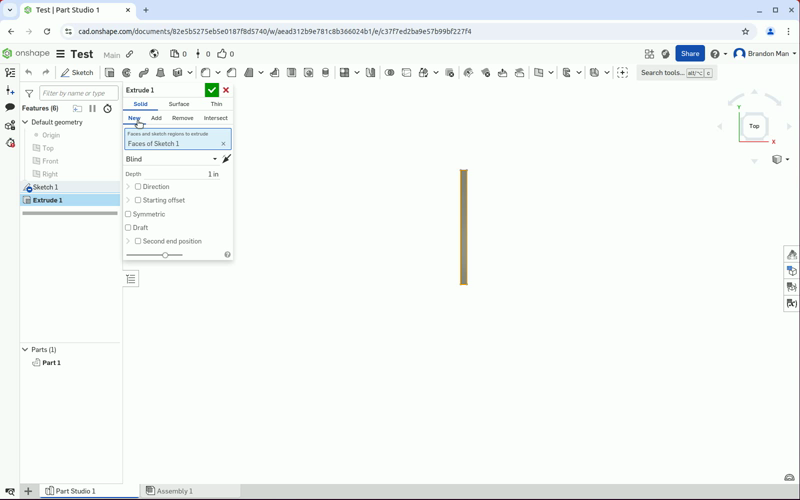
key(tab, 4)
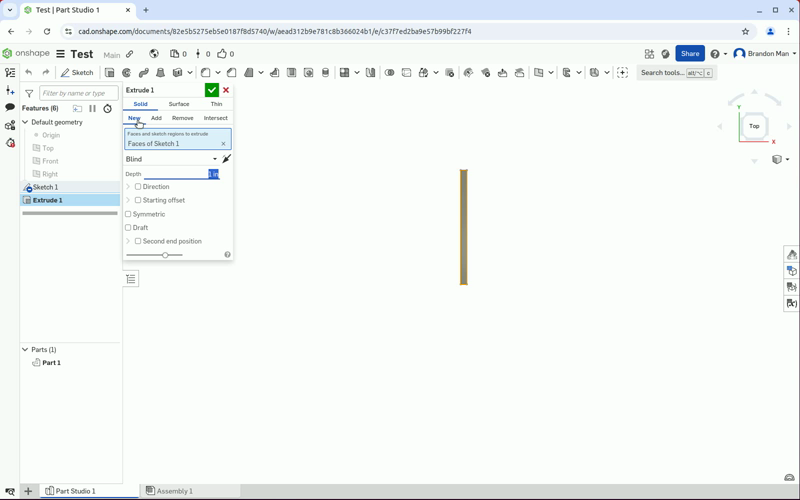
text(13.239)
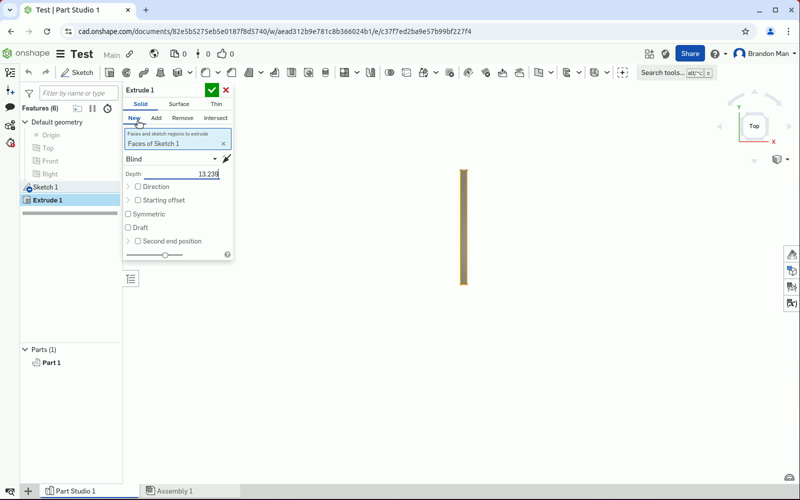
key(enter)
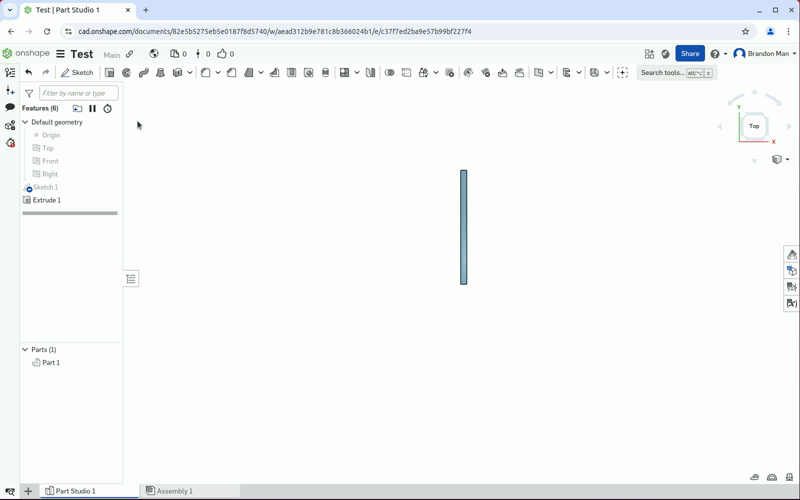
key(shift+h)
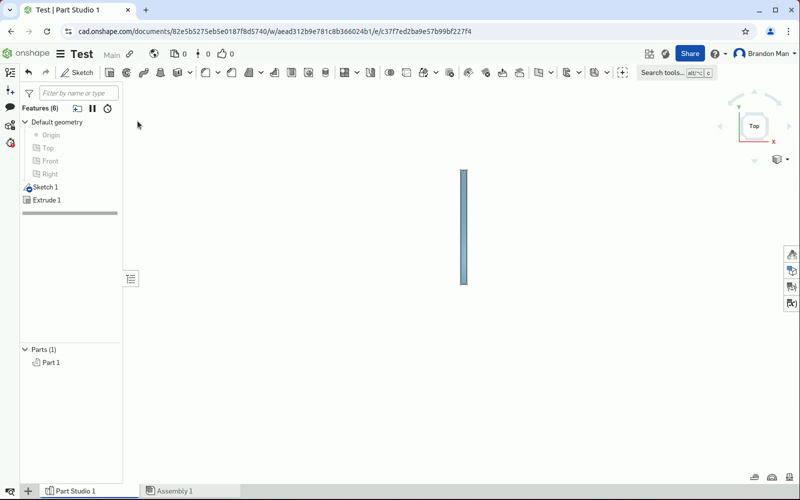
key(shift+h)
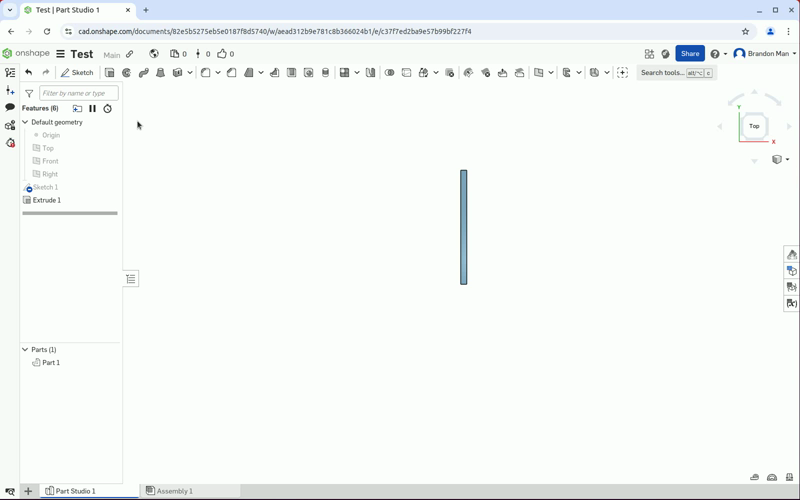
mouse_move(73, 189)
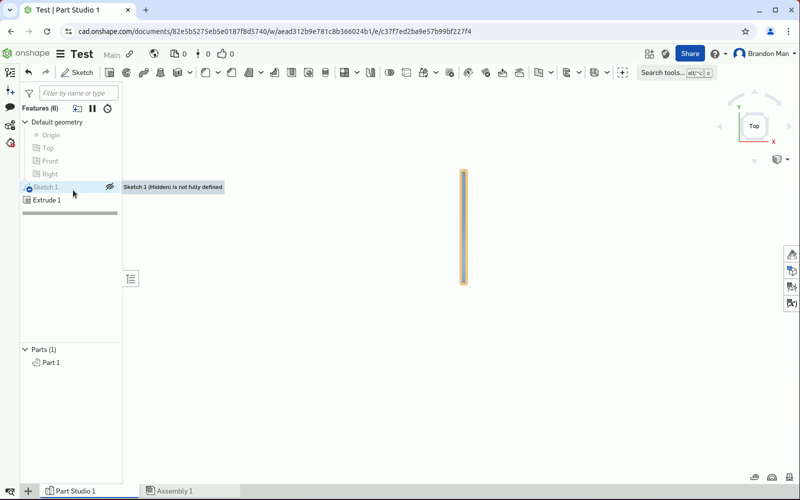
click(73, 189)
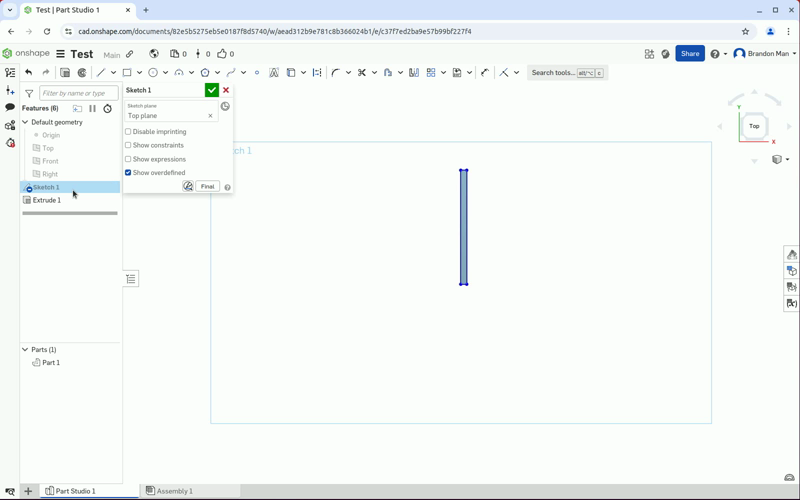
mouse_move(229, 92)
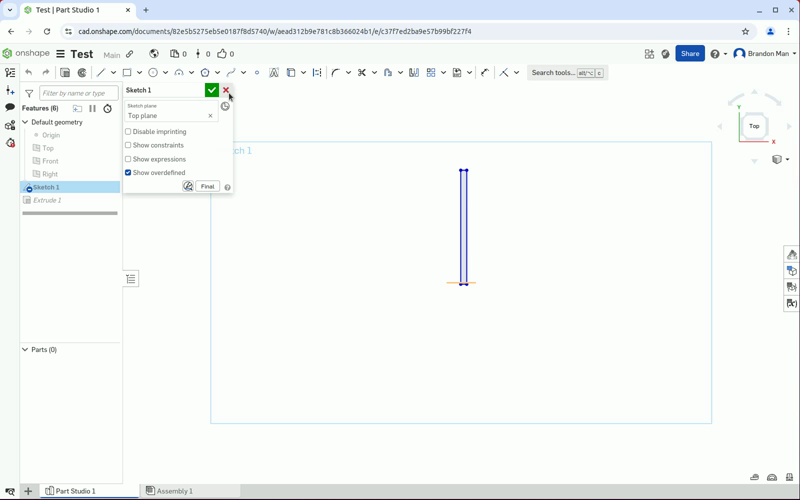
click(229, 92)
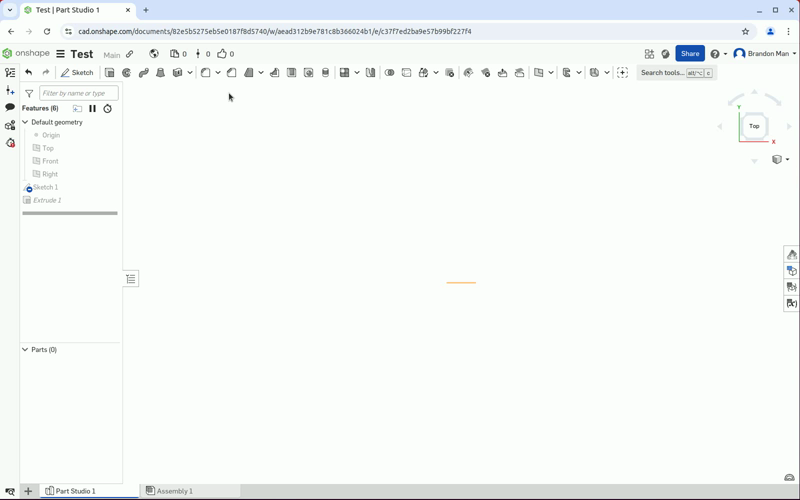
mouse_move(73, 352)
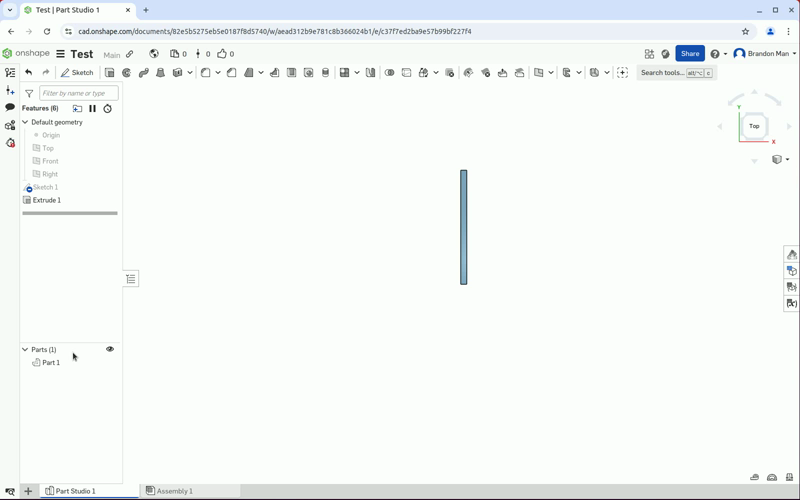
key(y)
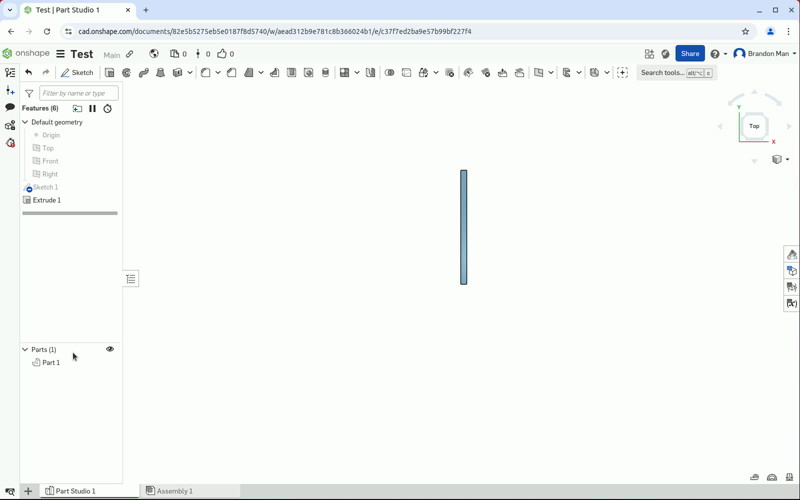
key(shift+p)
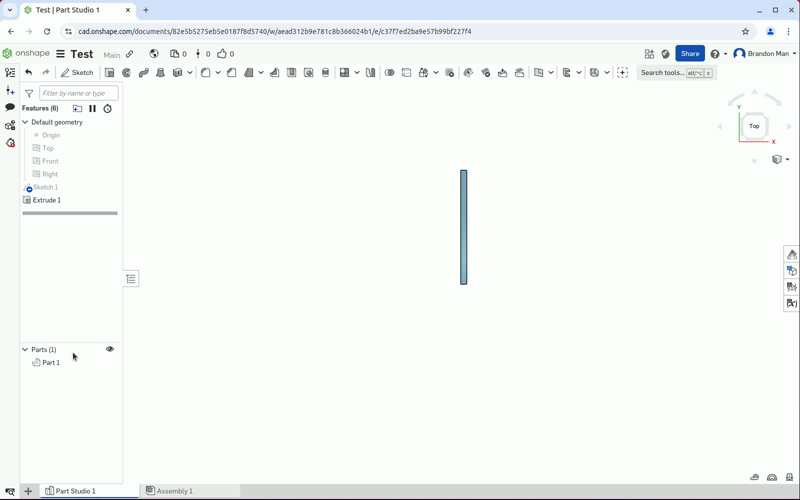
key(space)
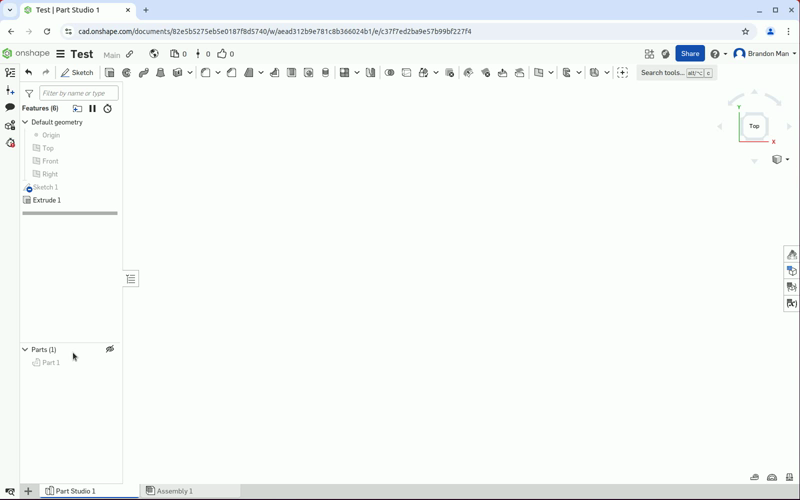
key_down(shift)
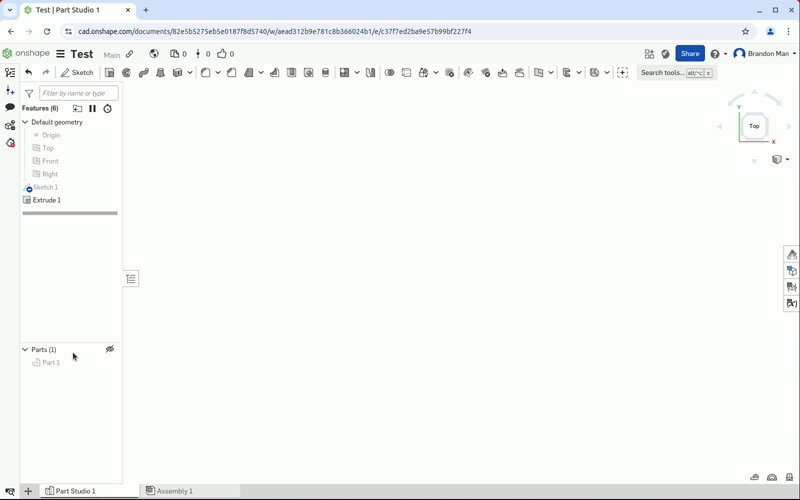
key(up)
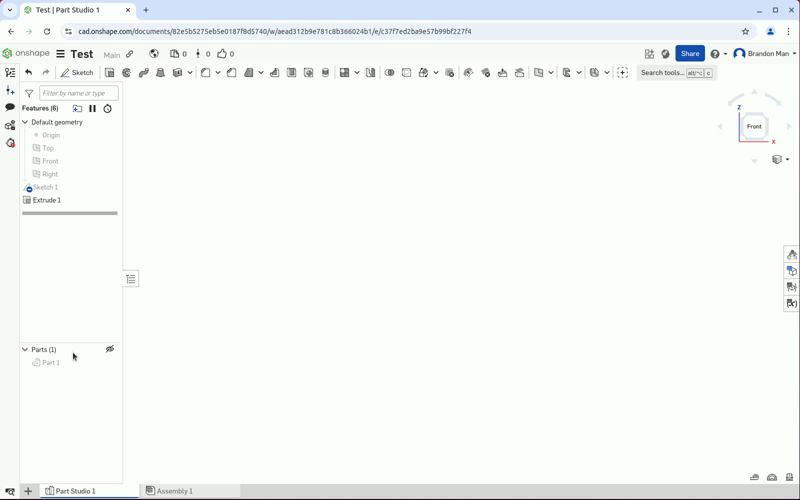
key_up(shift)
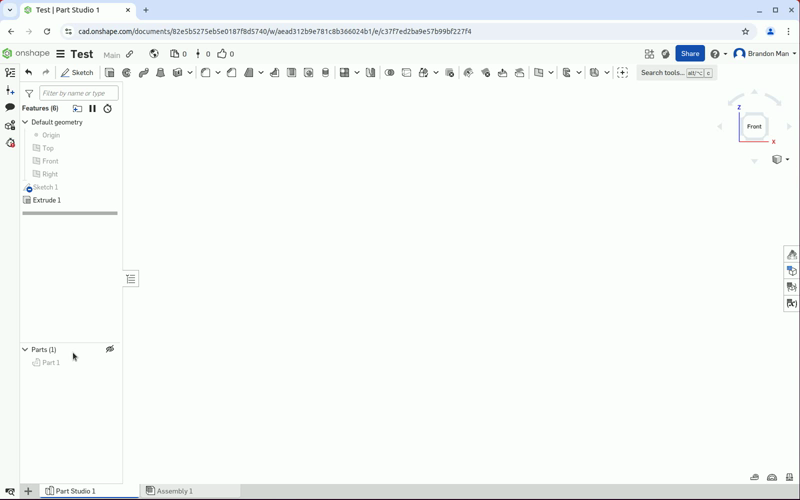
key(space)
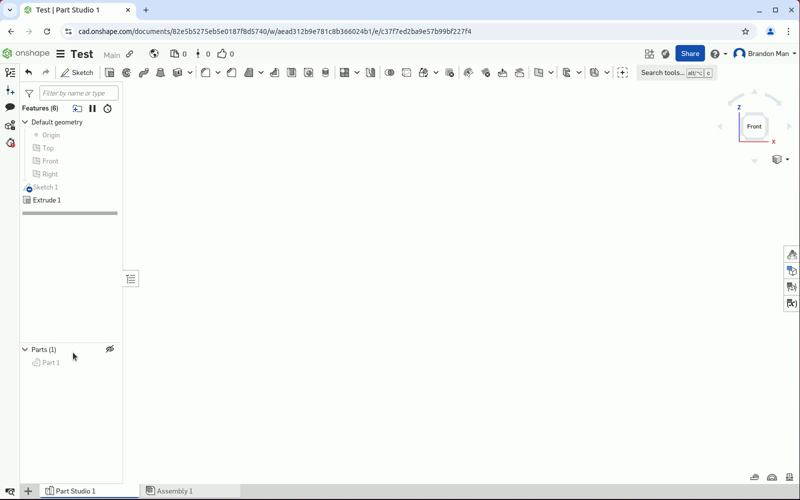
key_down(shift)
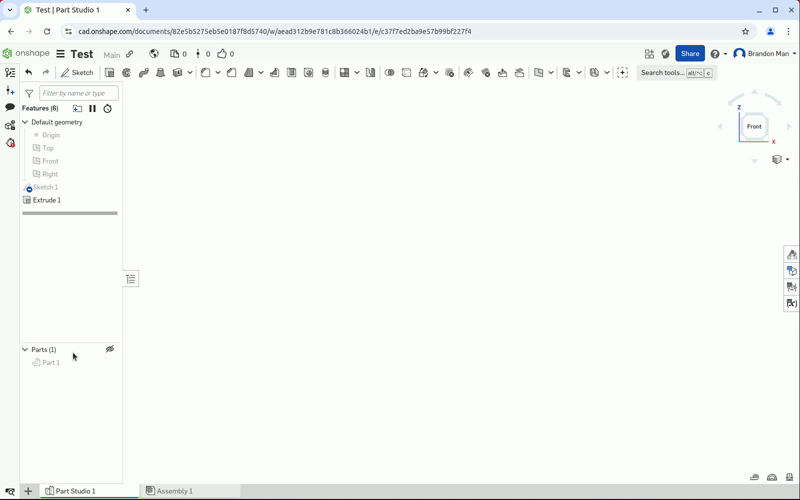
key(left)
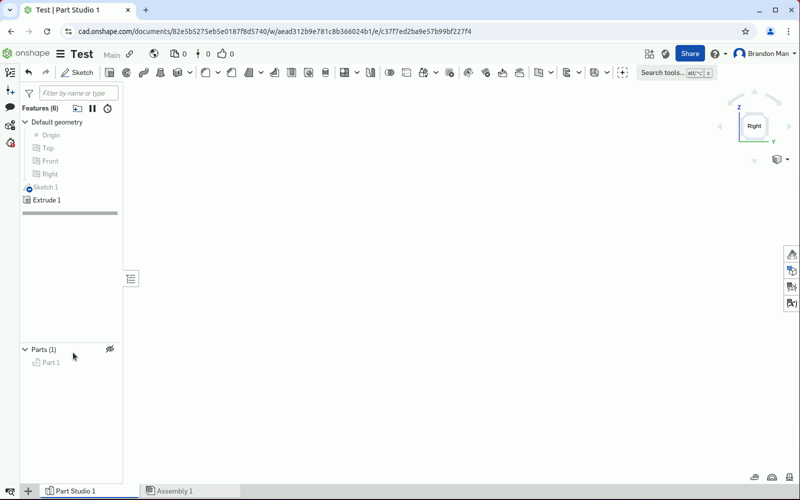
key_up(shift)
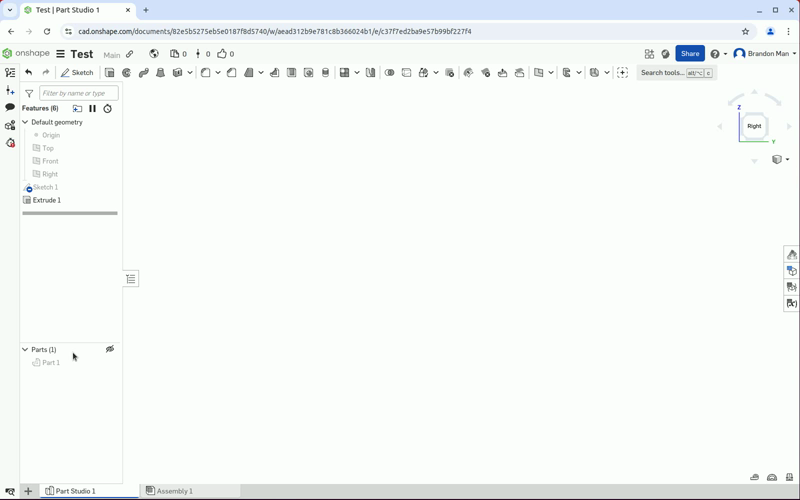
mouse_move(73, 352)
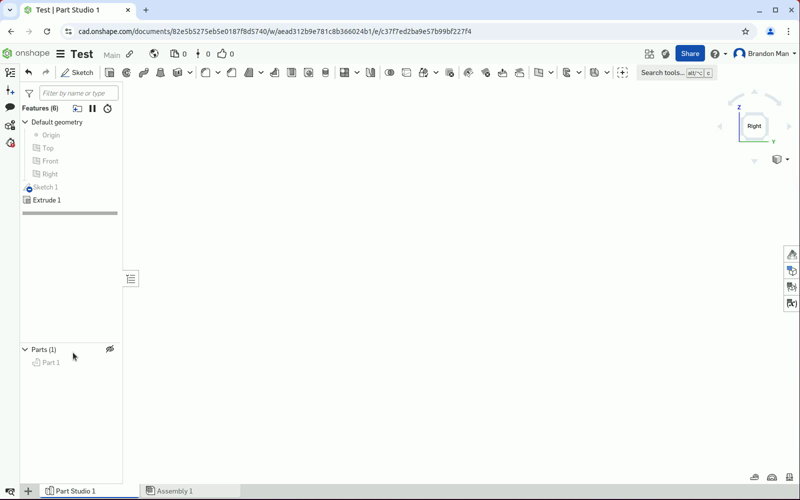
key(shift+y)
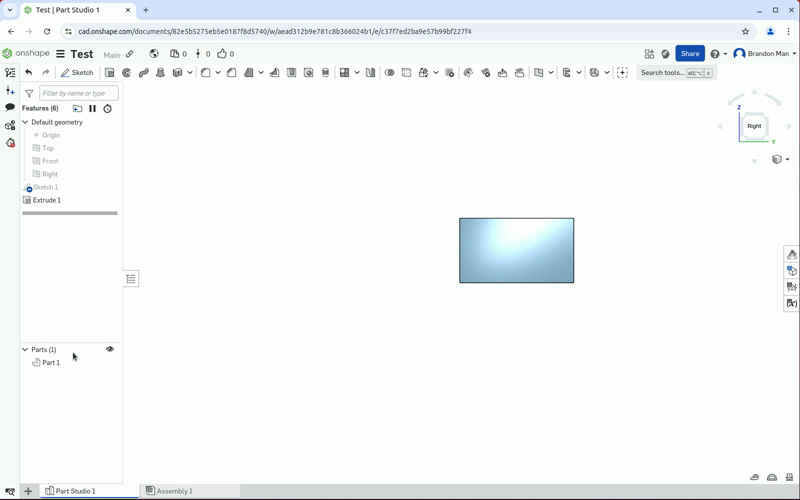
mouse_move(541, 75)
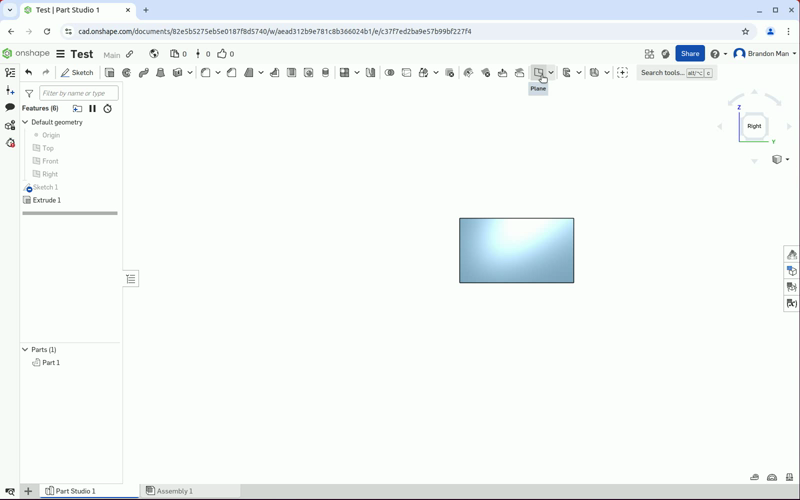
click(541, 75)
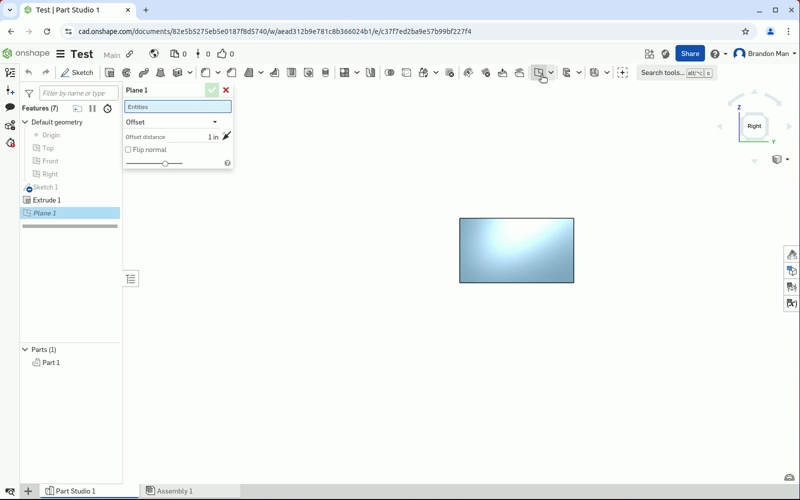
mouse_move(73, 176)
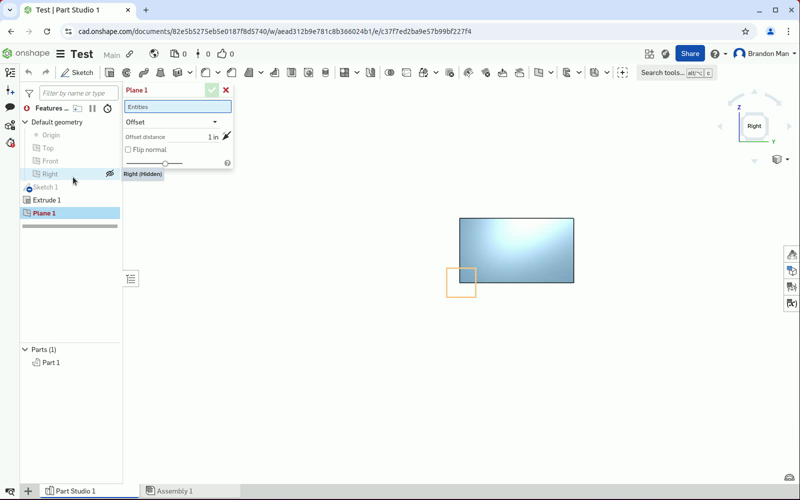
click(73, 176)
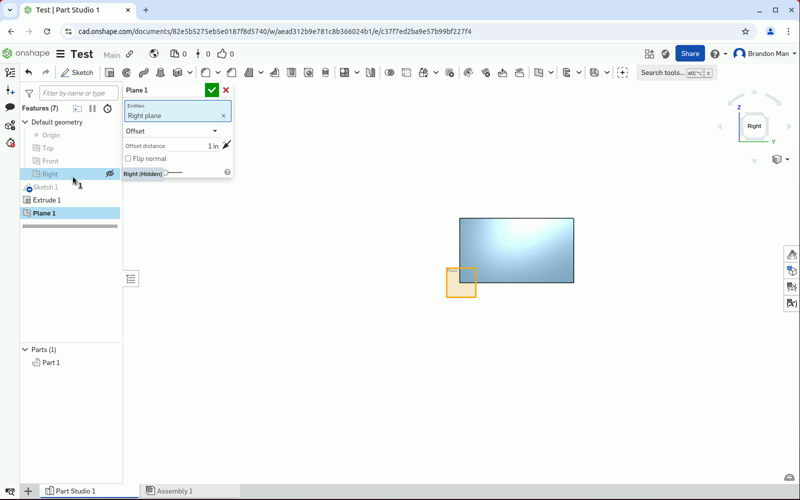
key(tab, 2)
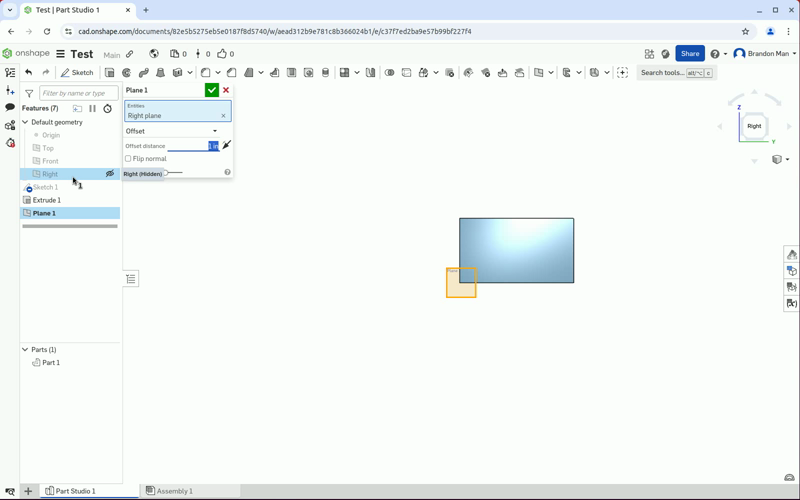
text(1.202)
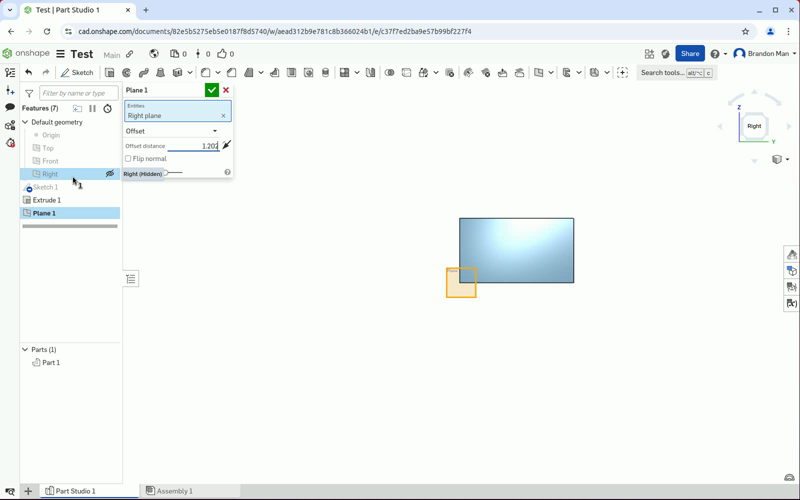
key(enter, 2)
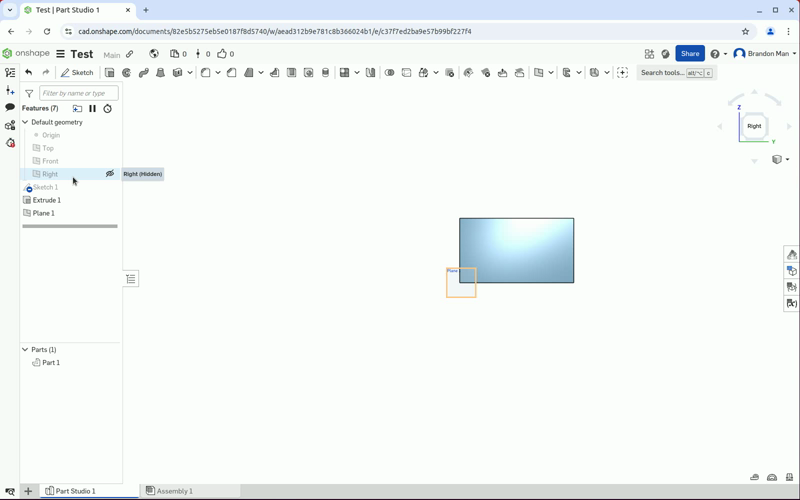
key(shift+s)
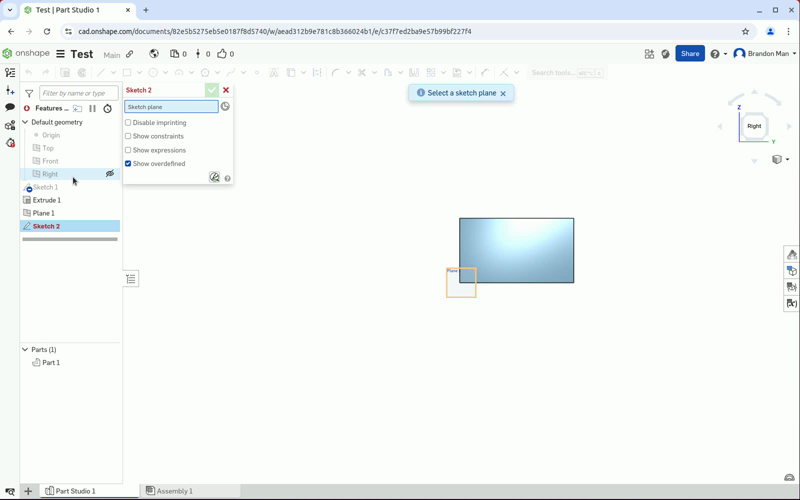
mouse_move(73, 215)
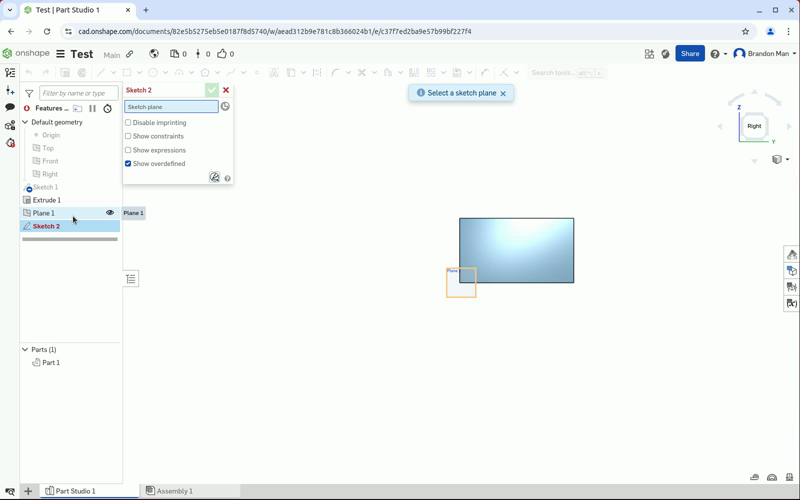
click(73, 215)
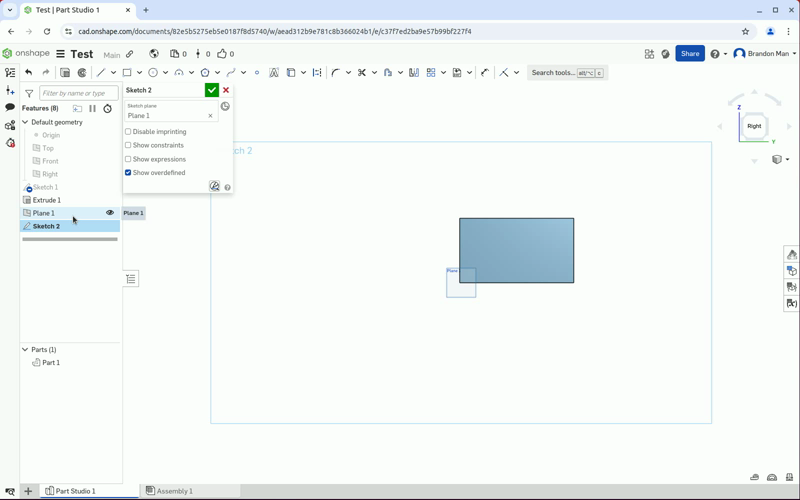
mouse_move(73, 352)
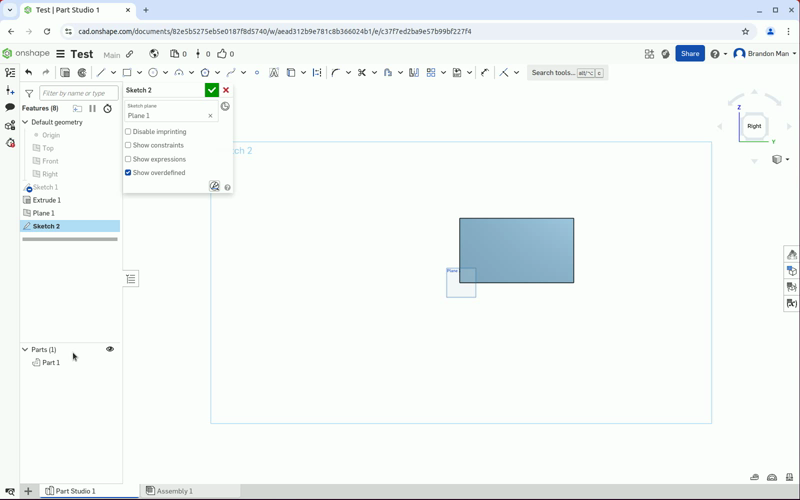
key(y)
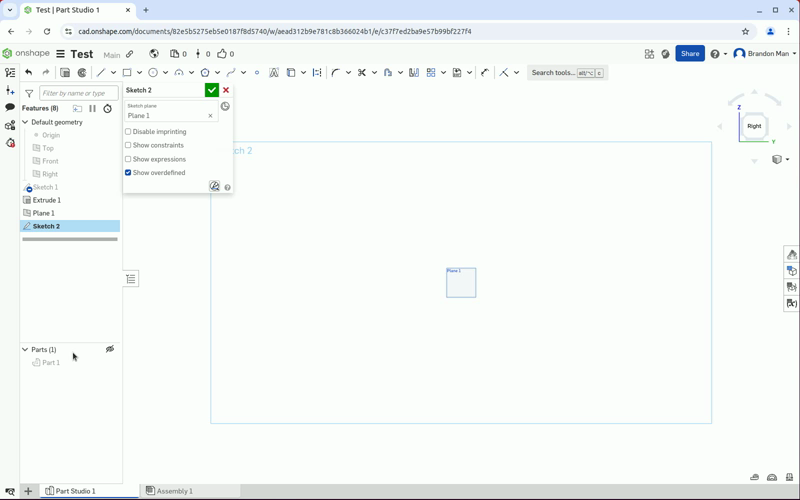
key(l)
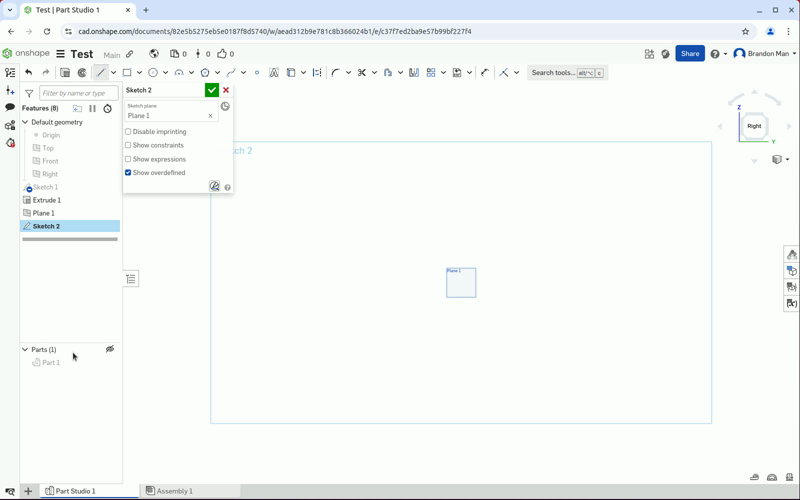
key_down(shift)
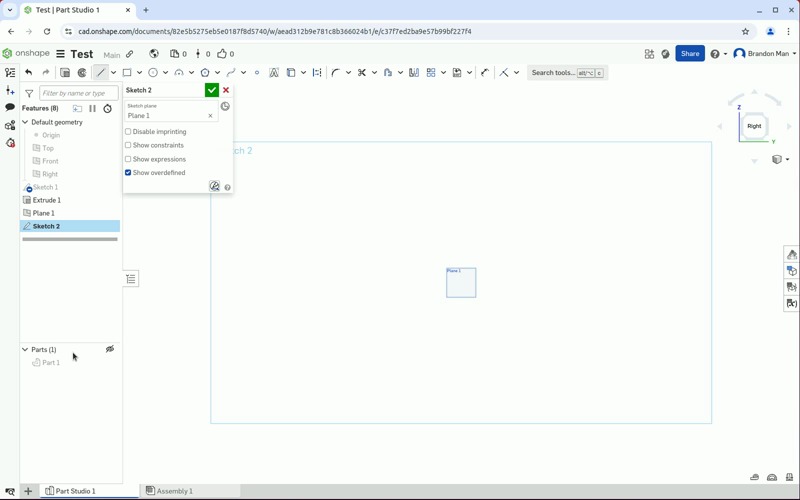
mouse_move(465, 282)
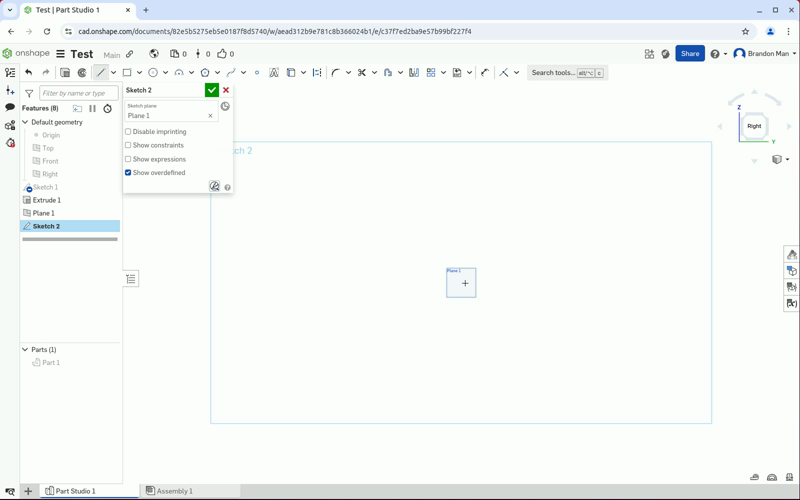
click(465, 282)
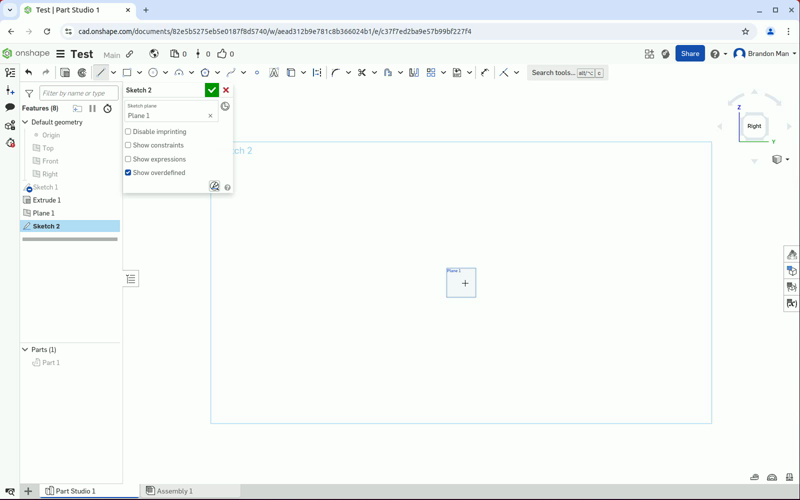
key_up(shift)
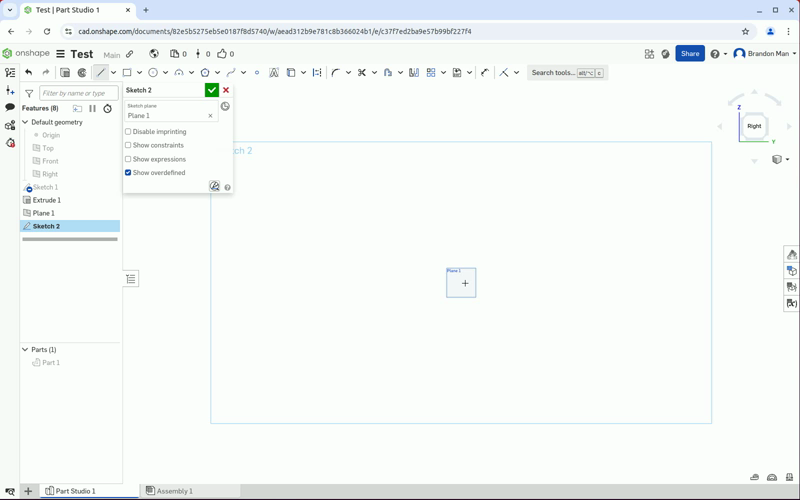
key_down(shift)
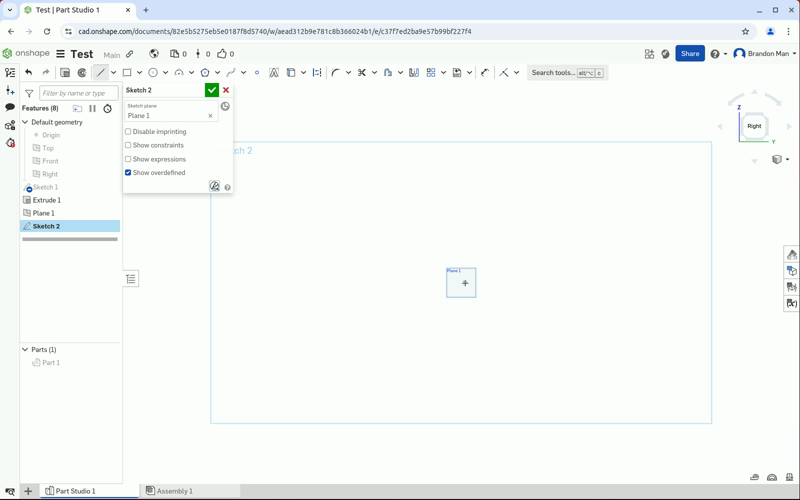
mouse_move(566, 282)
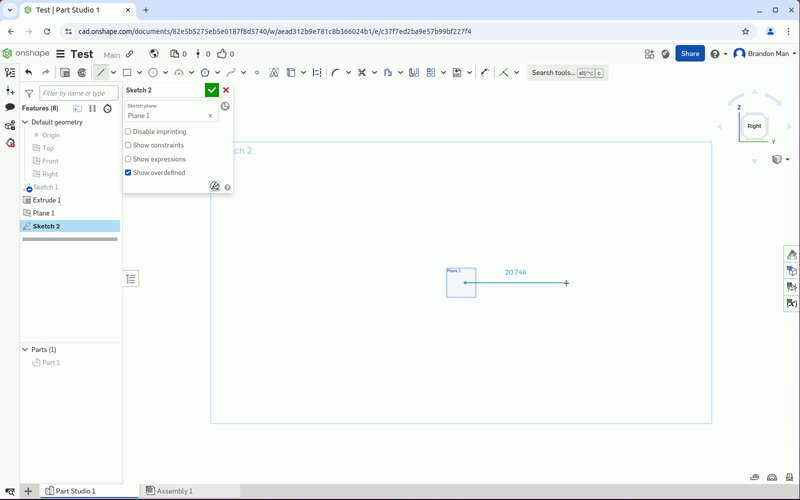
click(566, 282)
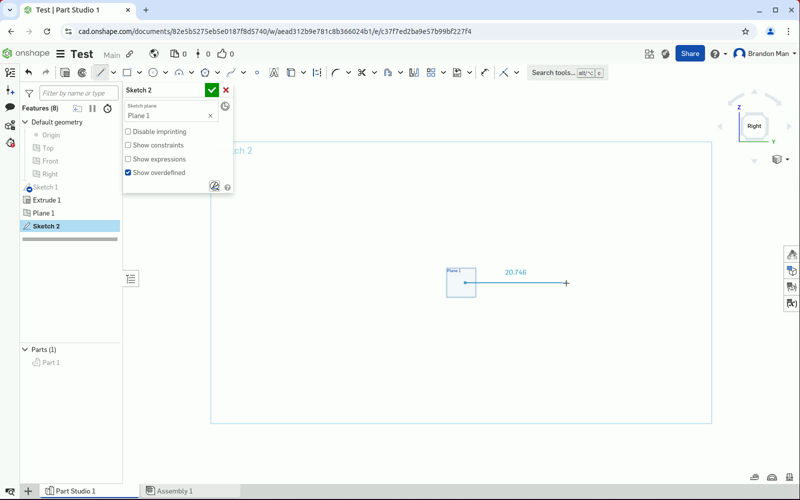
key_up(shift)
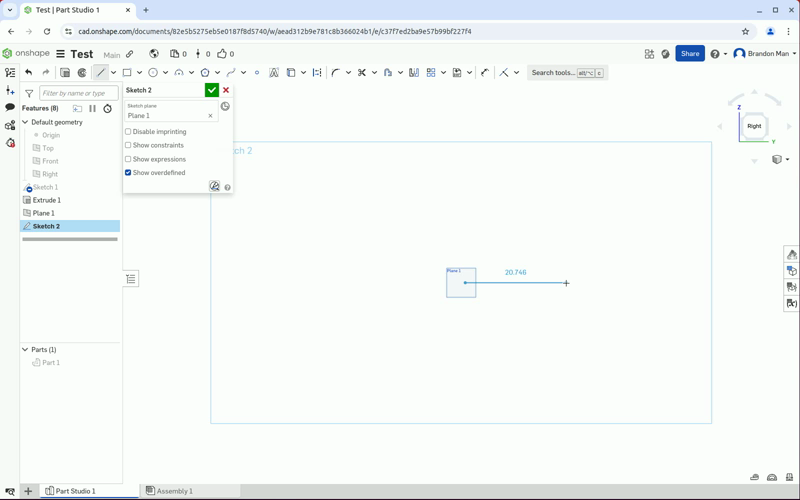
key_down(shift)
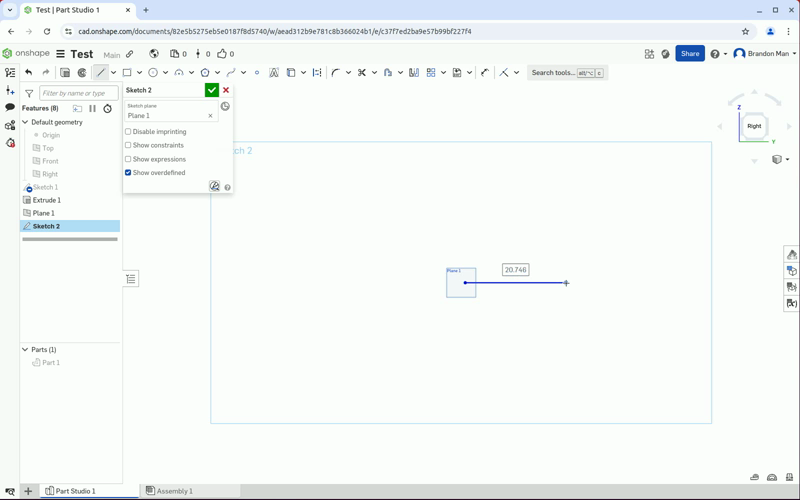
mouse_move(566, 219)
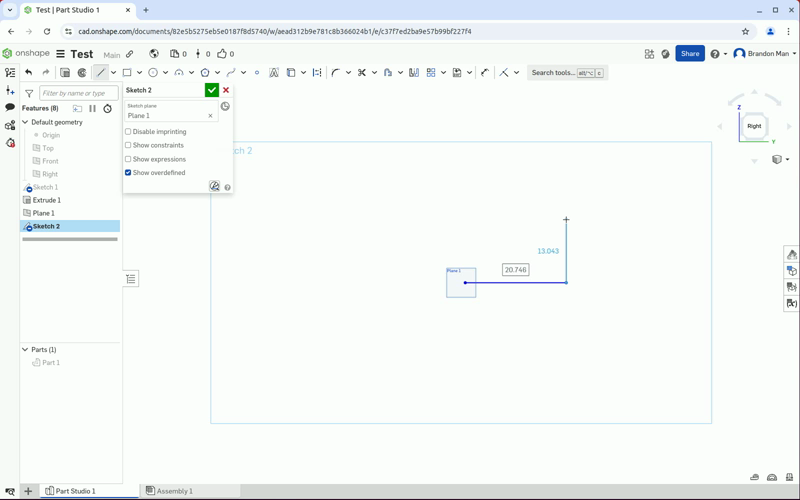
click(566, 219)
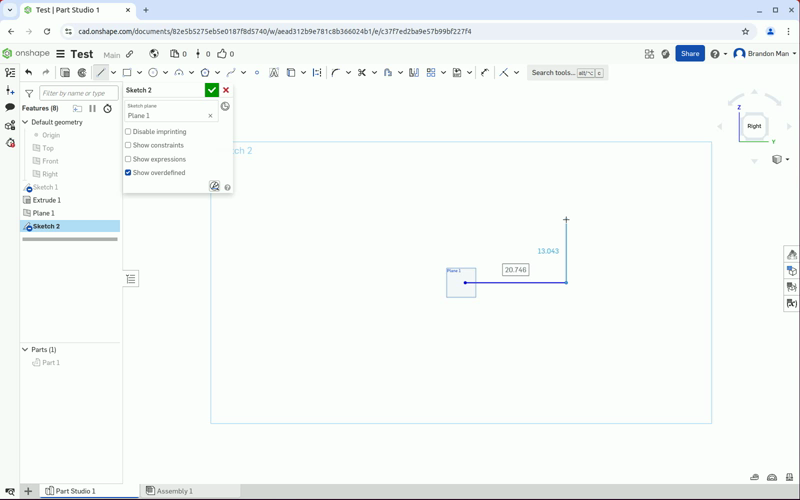
key_up(shift)
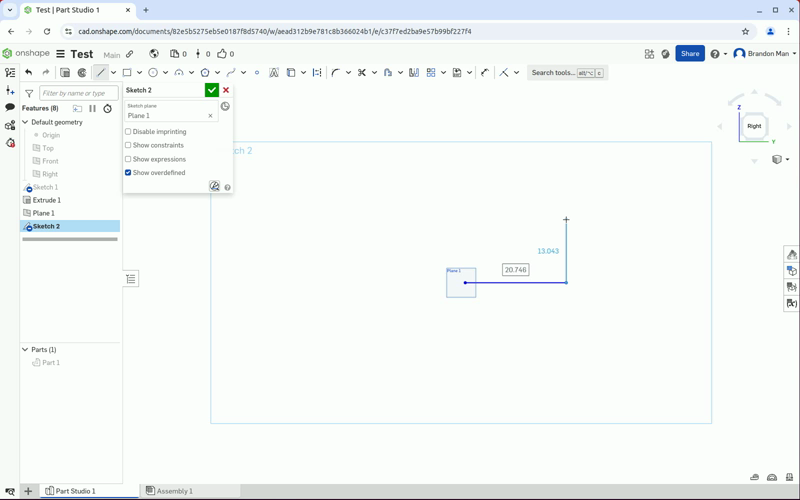
key_down(shift)
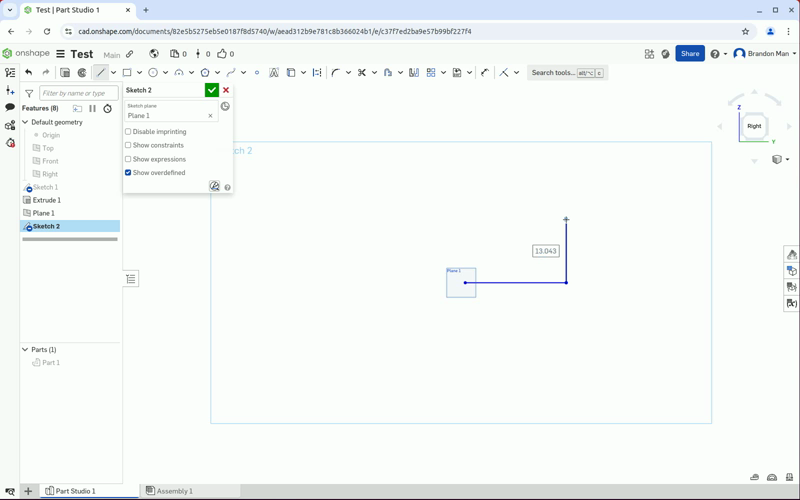
mouse_move(465, 219)
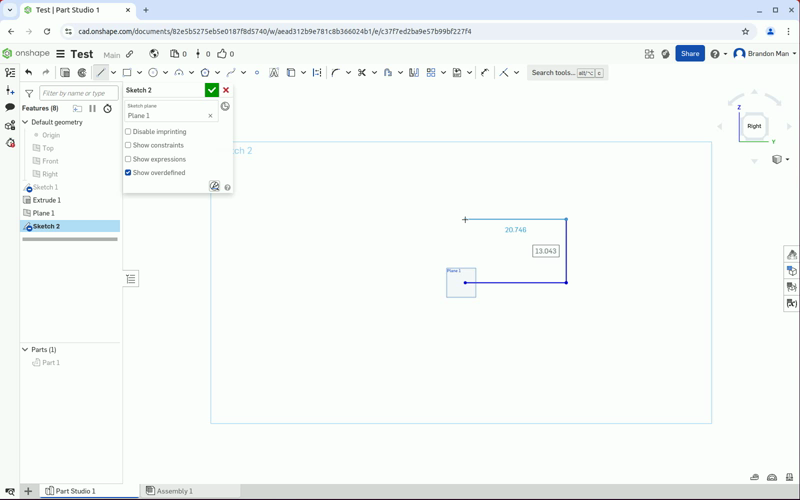
click(465, 219)
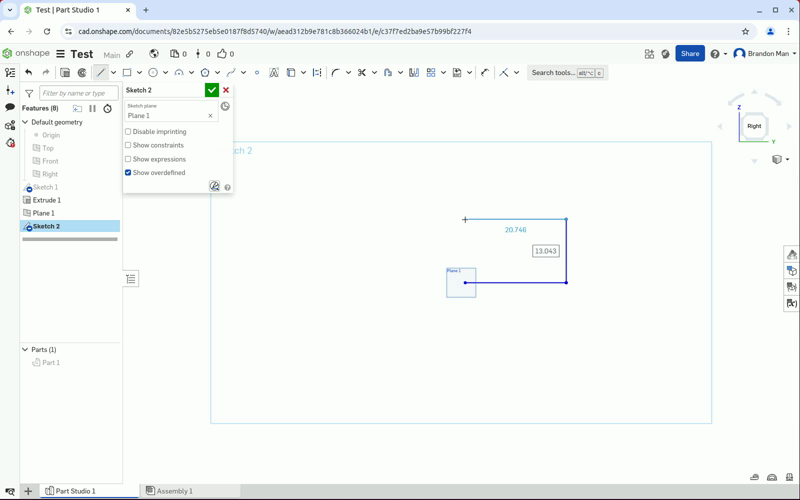
key_up(shift)
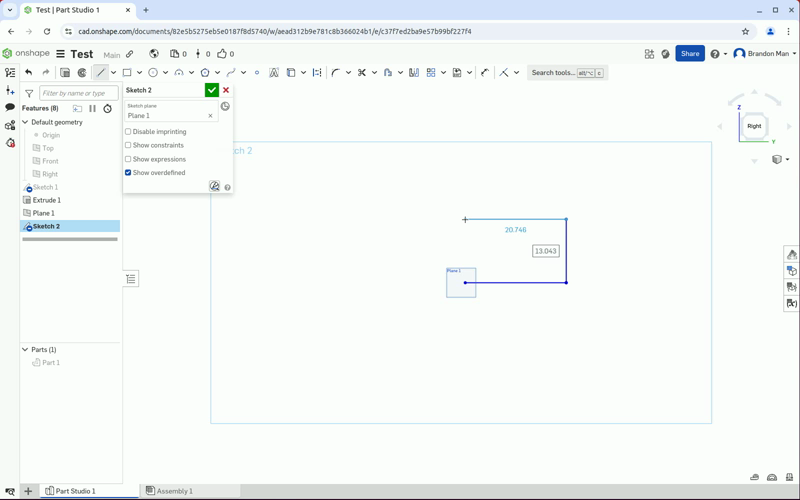
key_down(shift)
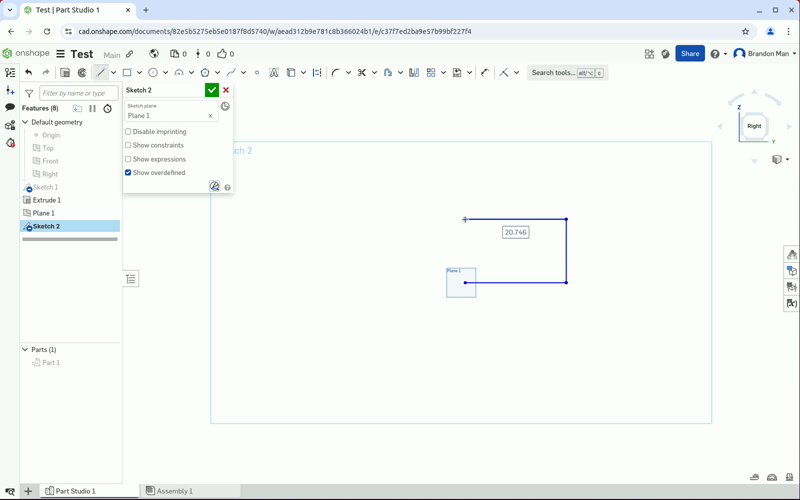
mouse_move(465, 282)
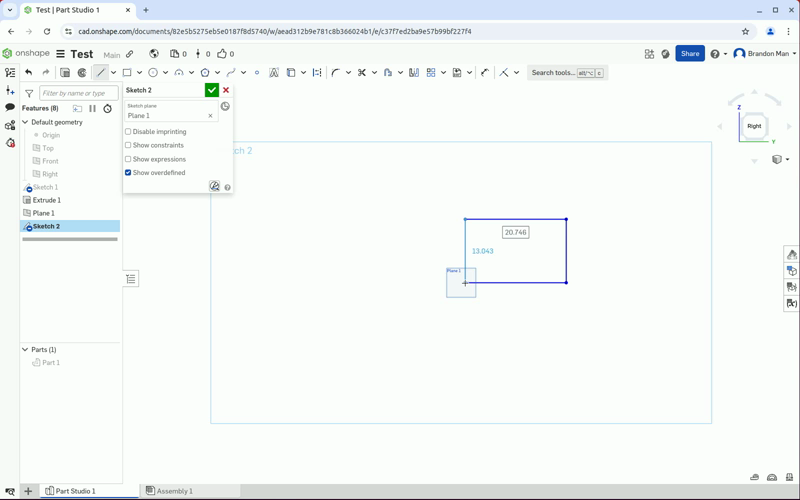
key_up(shift)
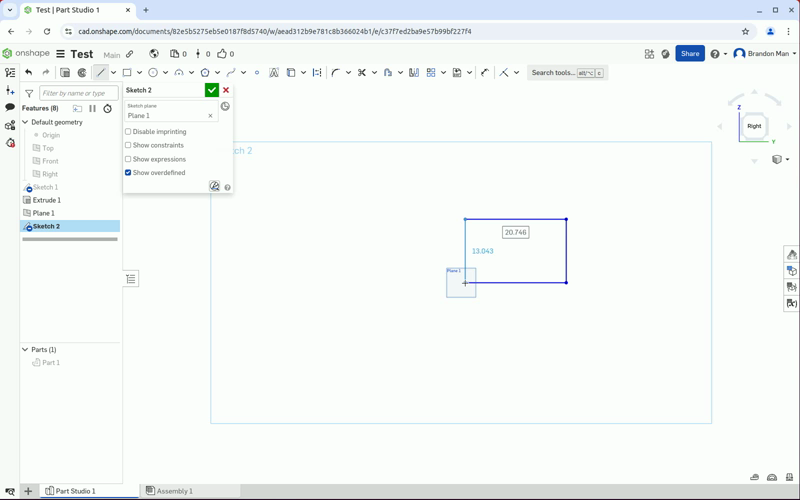
click(465, 282)
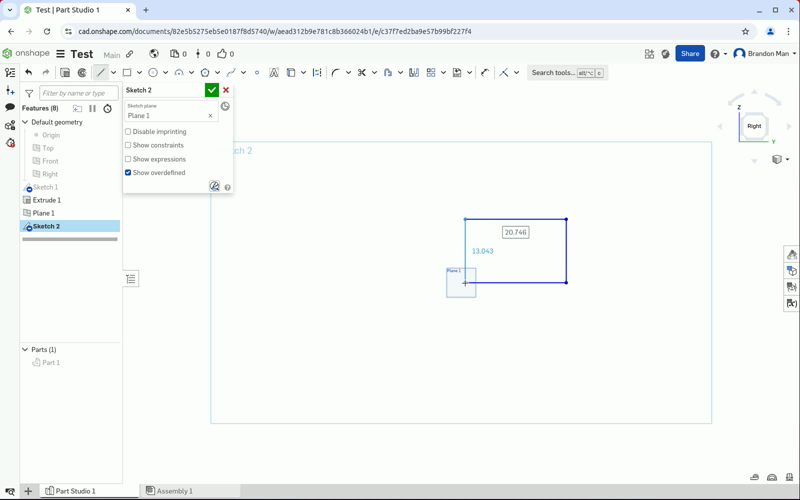
key(esc)
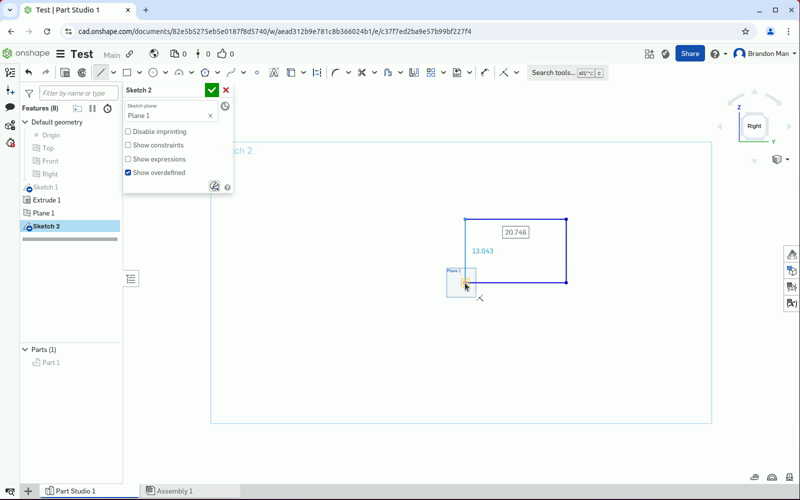
mouse_move(544, 232)
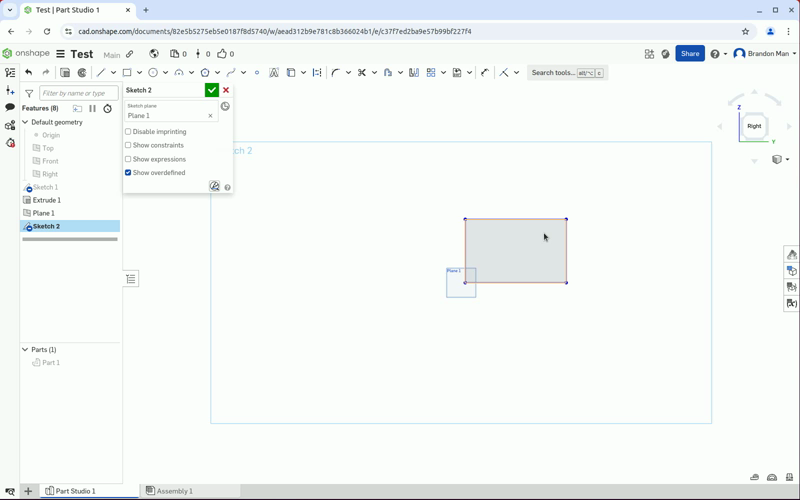
click(544, 232)
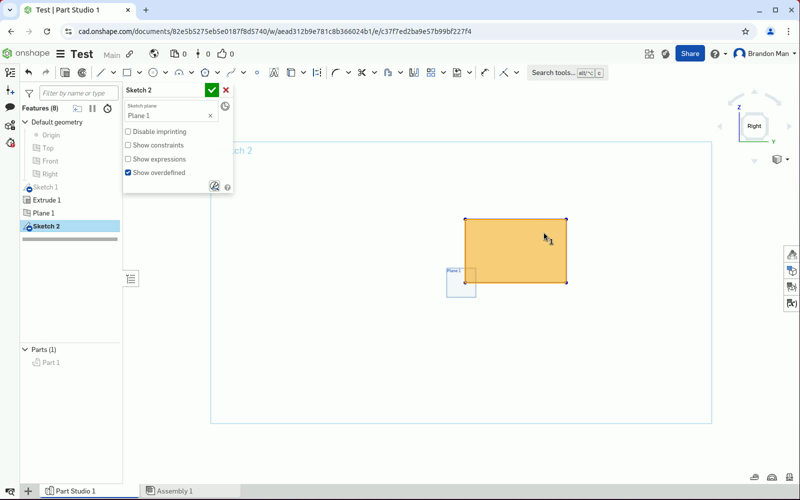
mouse_move(73, 352)
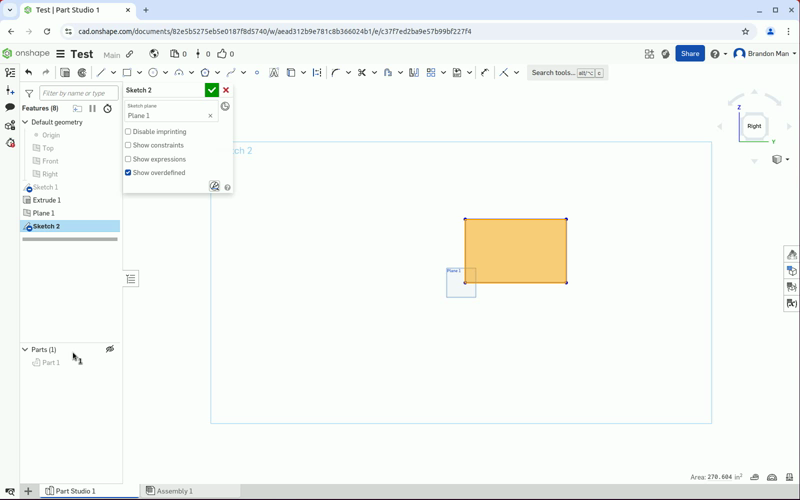
key(shift+y)
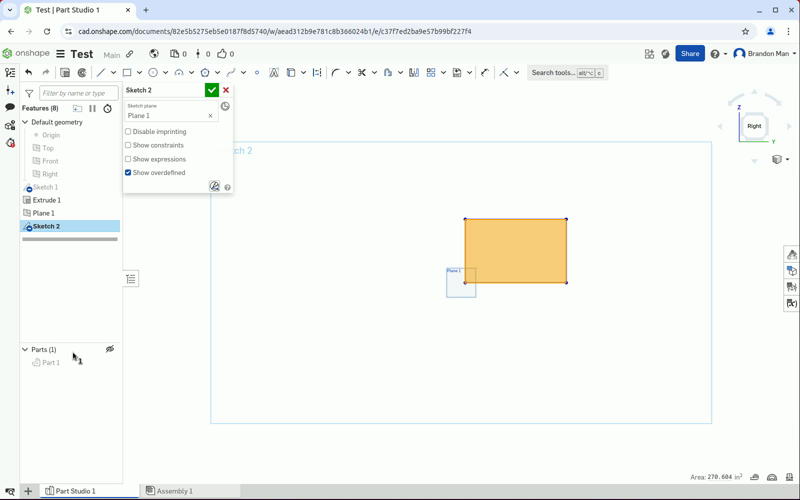
key(shift+e)
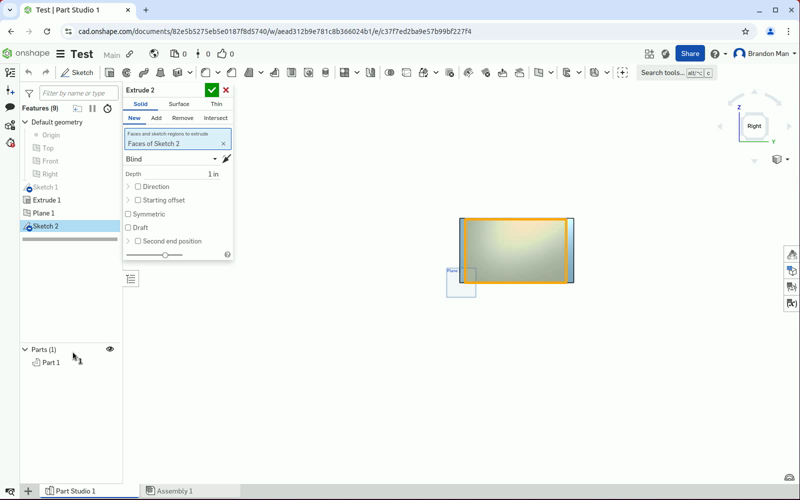
mouse_move(143, 106)
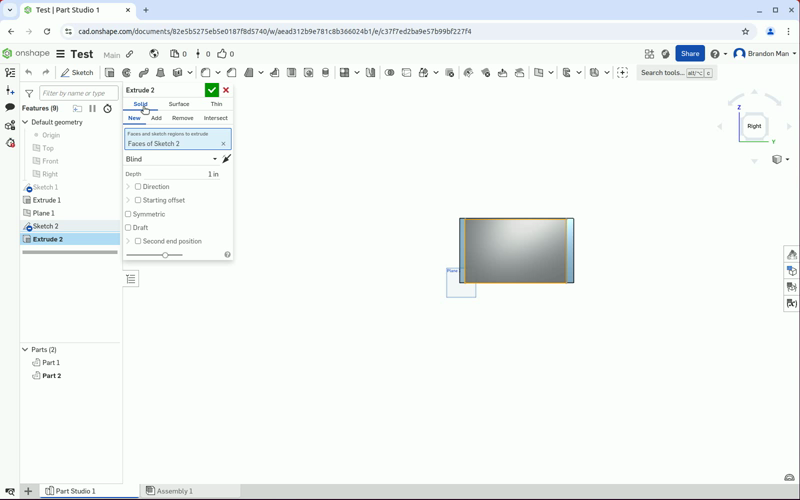
click(143, 106)
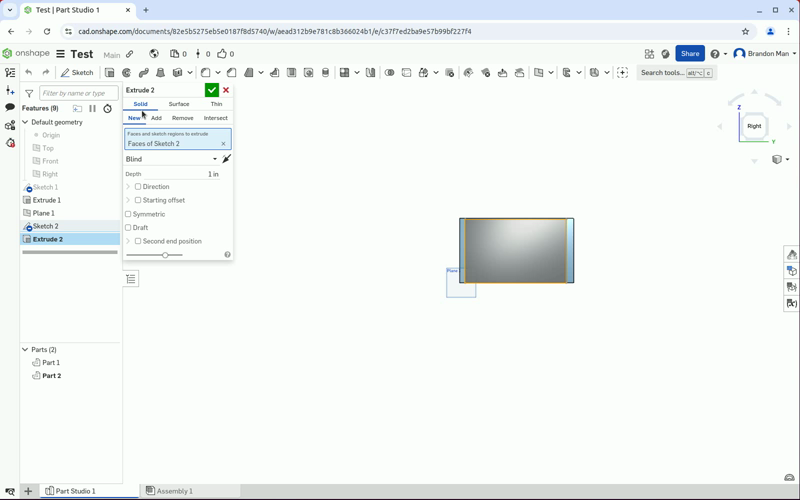
mouse_move(137, 120)
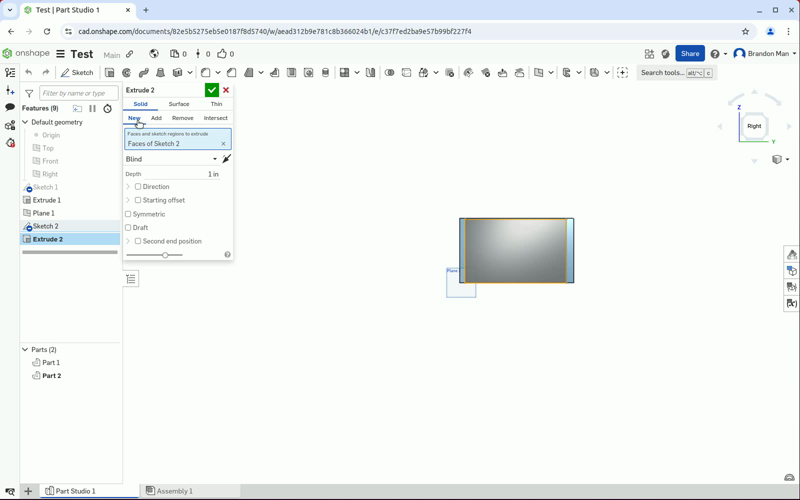
click(137, 120)
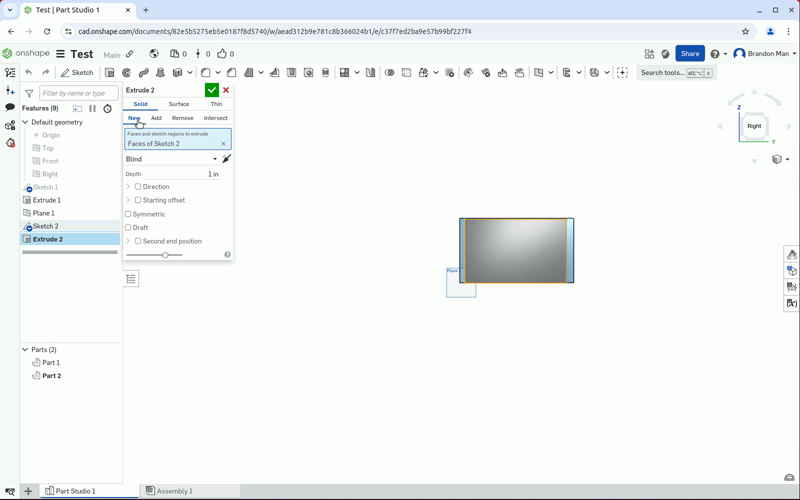
key(tab, 4)
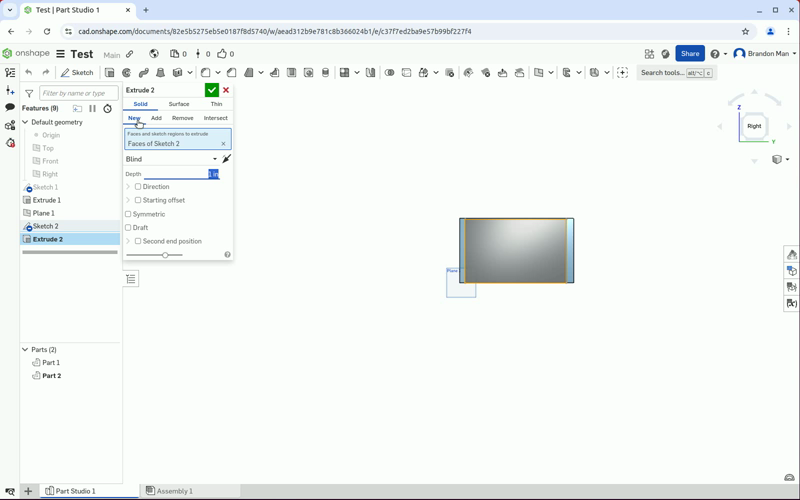
text(-0.241)
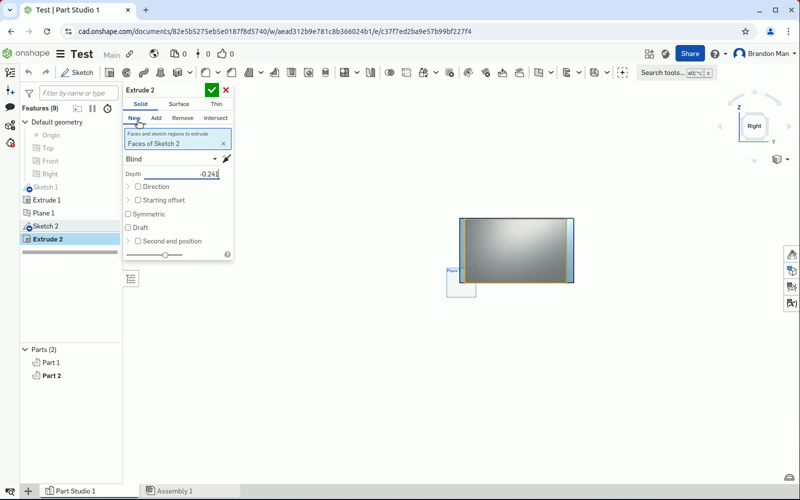
key(enter)
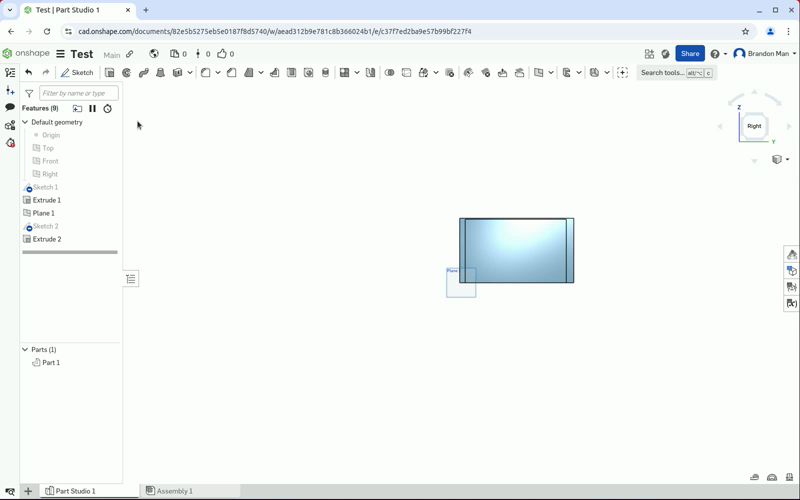
key(shift+h)
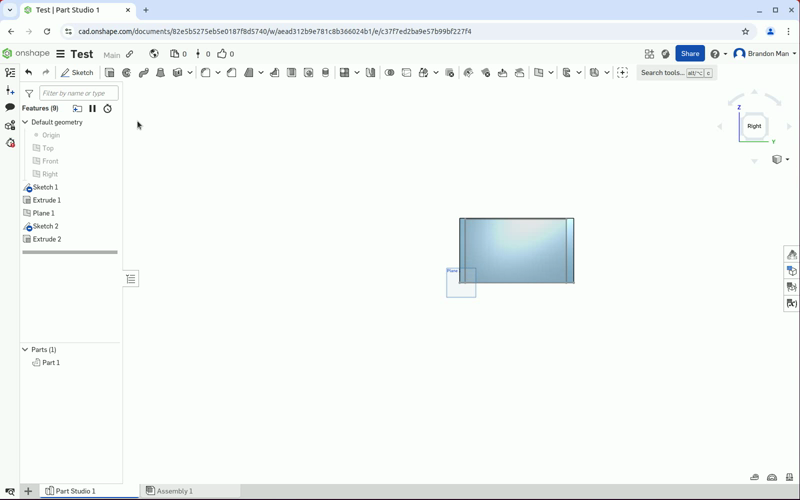
key(shift+h)
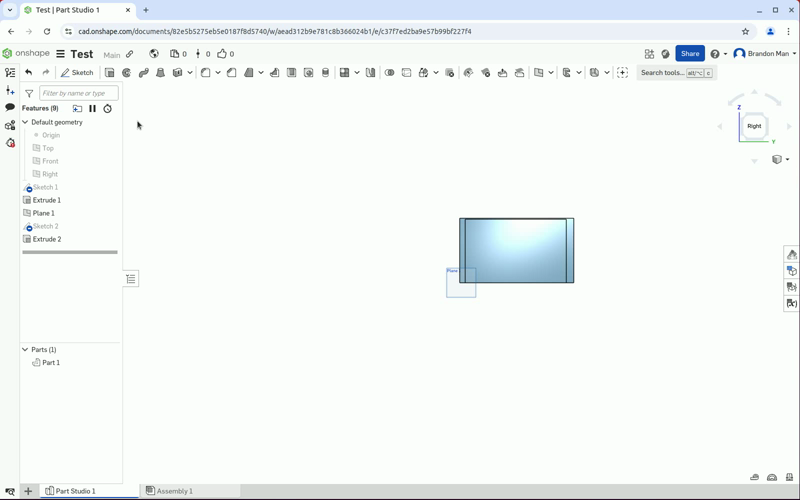
mouse_move(73, 189)
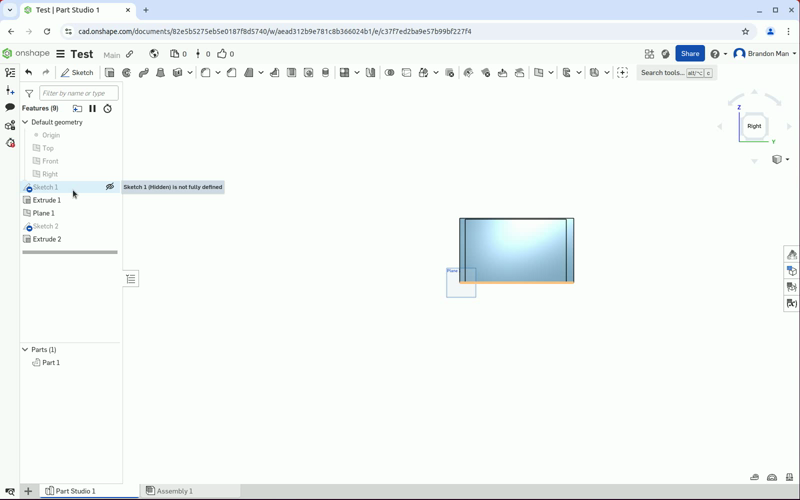
click(73, 189)
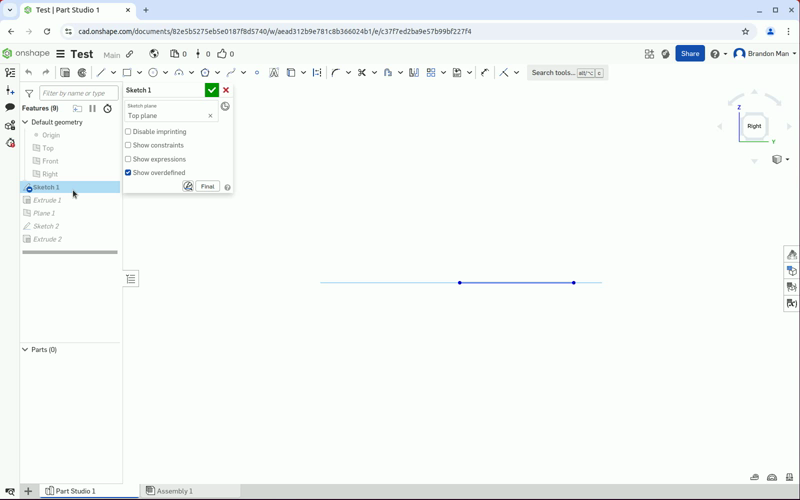
mouse_move(229, 92)
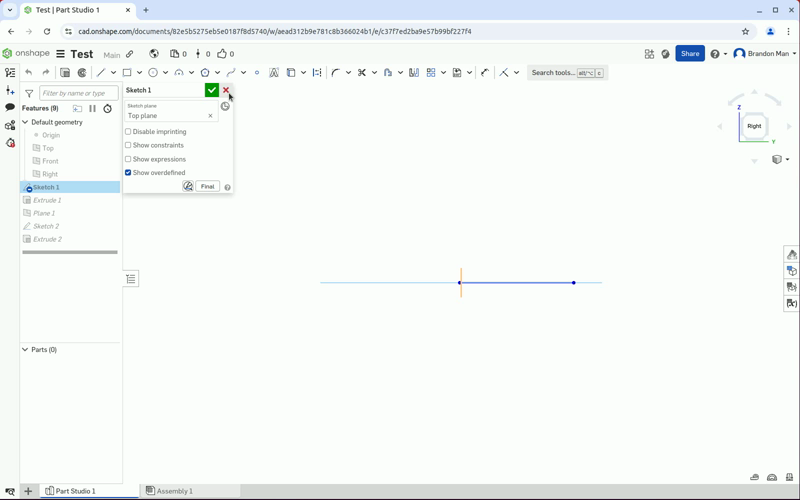
click(229, 92)
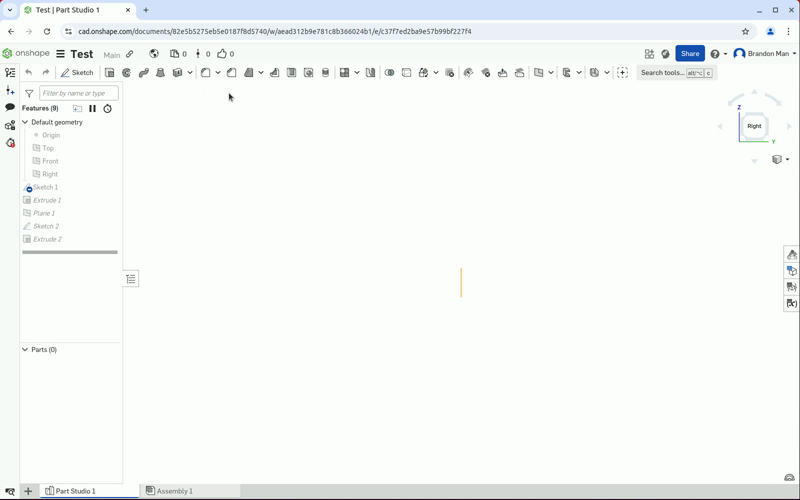
key(shift+s)
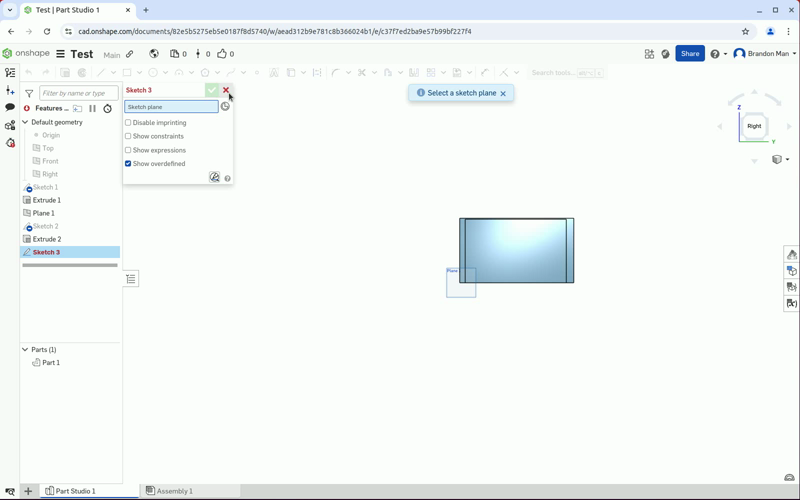
mouse_move(73, 215)
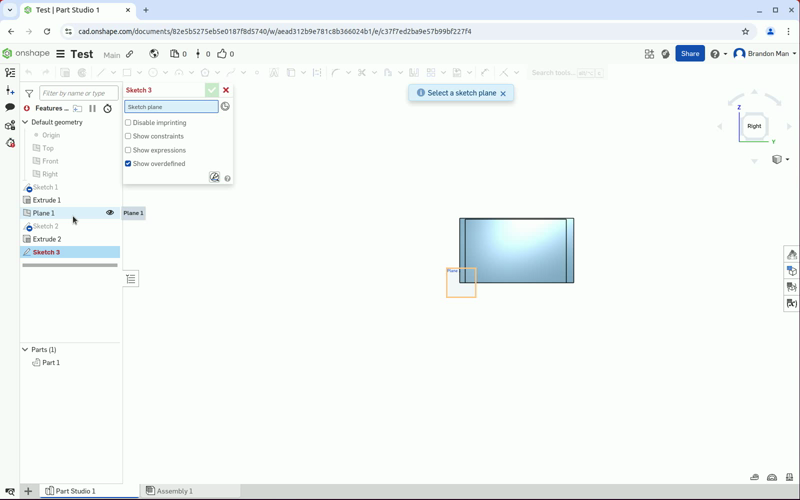
click(73, 215)
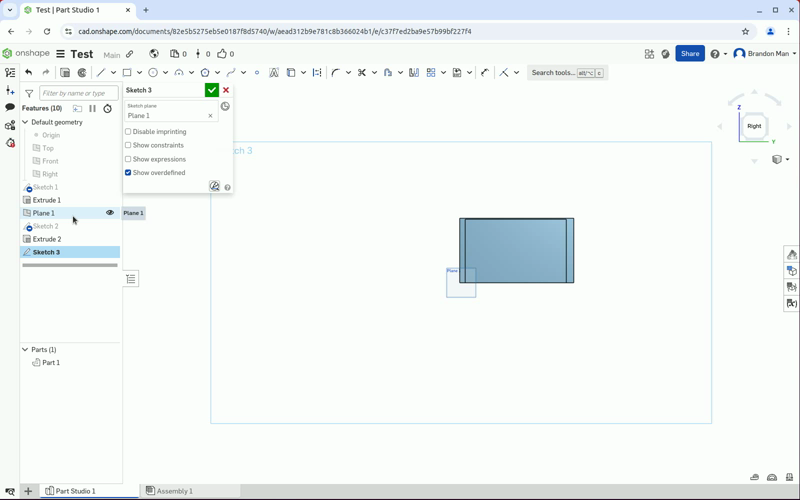
mouse_move(73, 352)
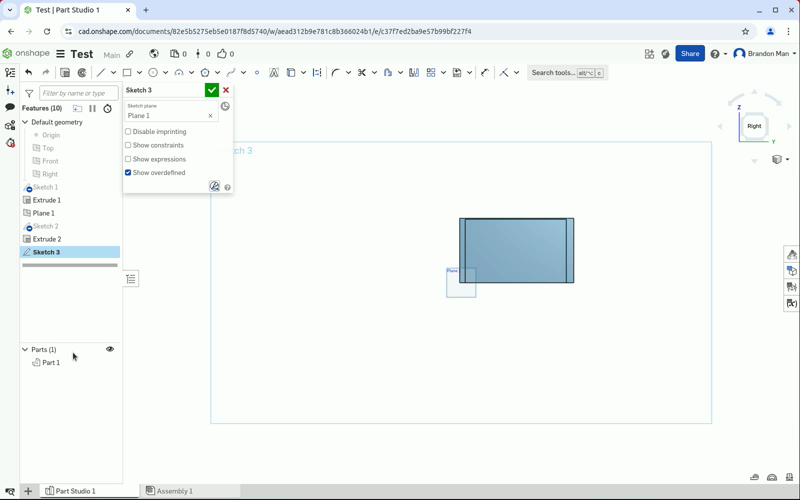
key(y)
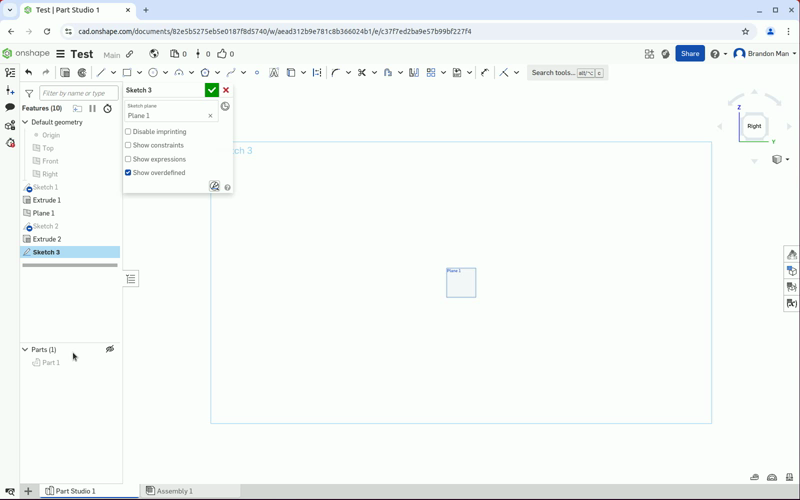
key(l)
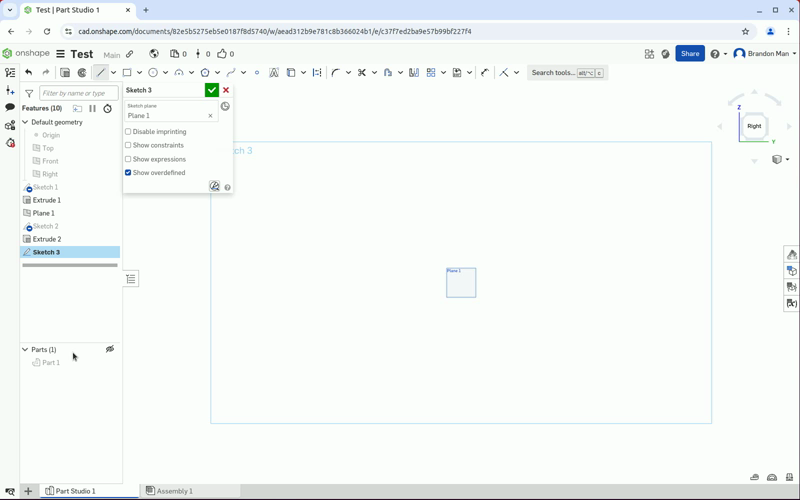
key_down(shift)
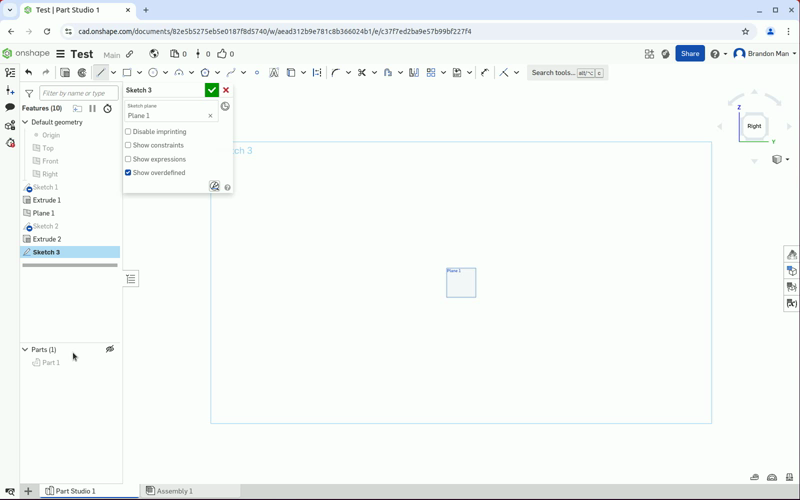
mouse_move(465, 280)
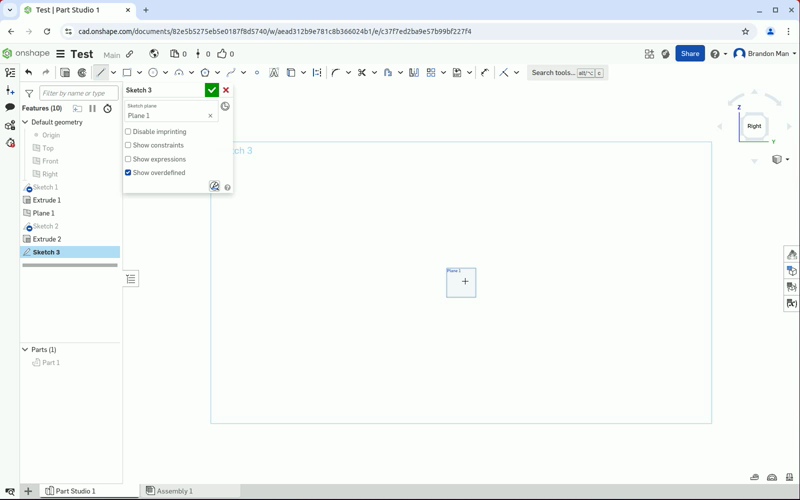
click(465, 280)
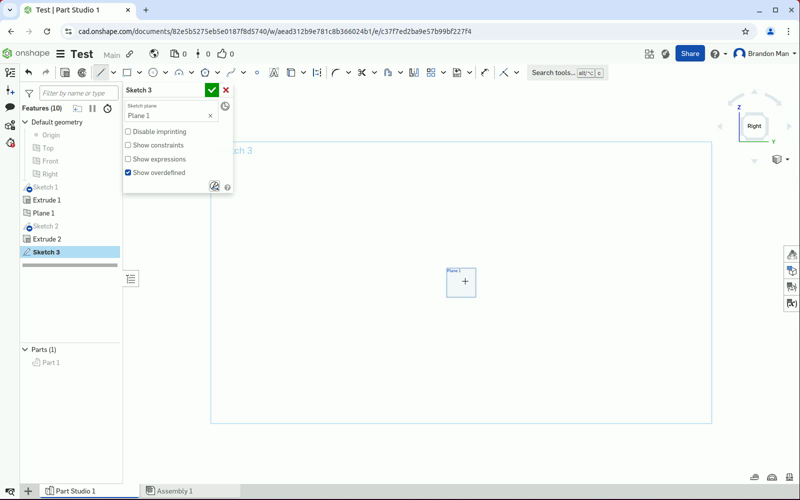
key_up(shift)
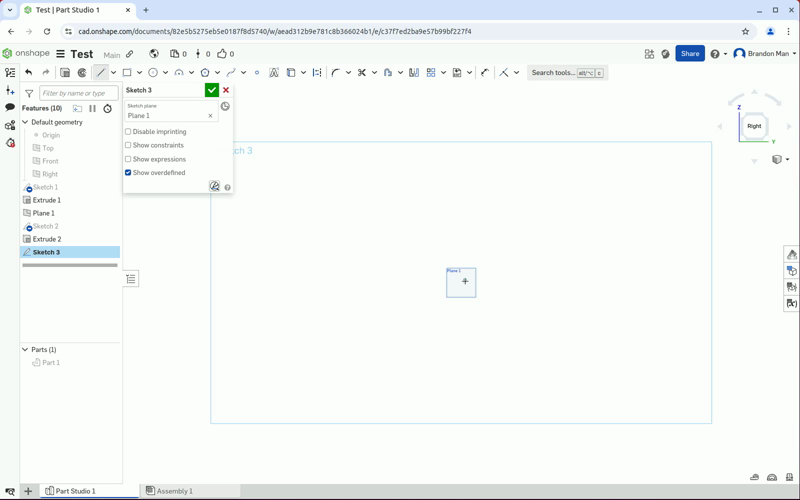
key_down(shift)
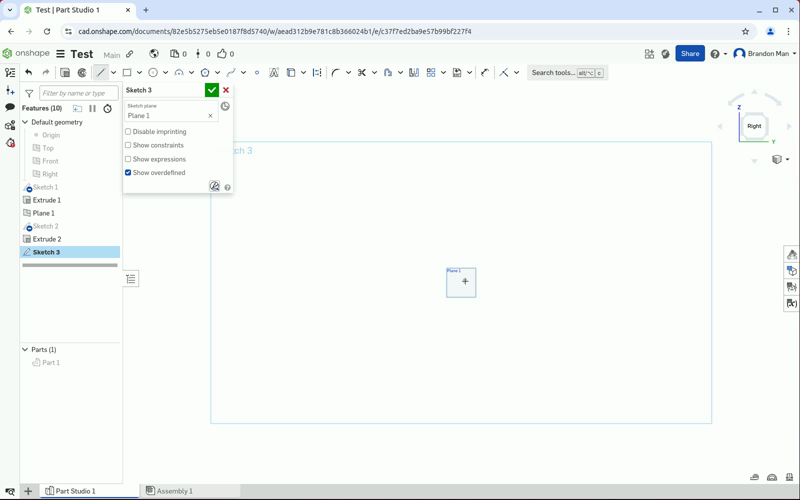
mouse_move(495, 280)
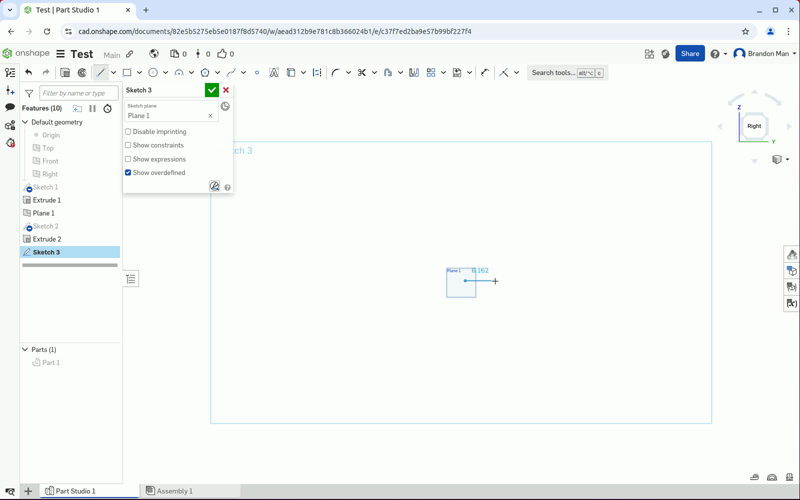
mouse_move(466, 280)
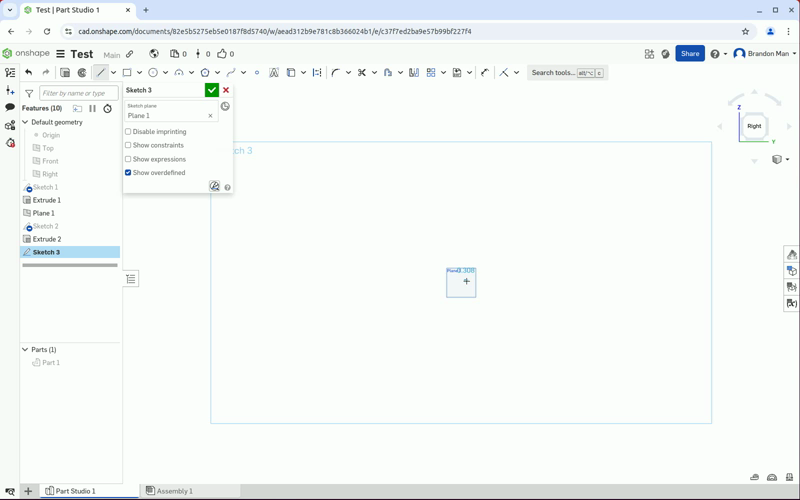
scroll(6)
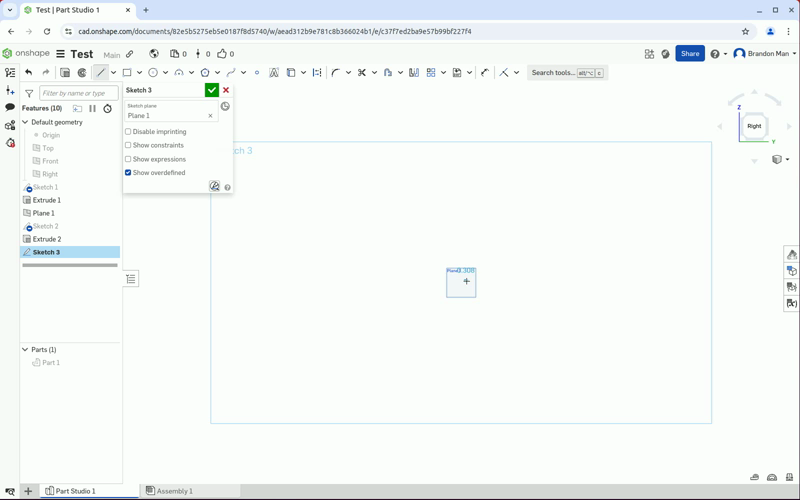
scroll(6)
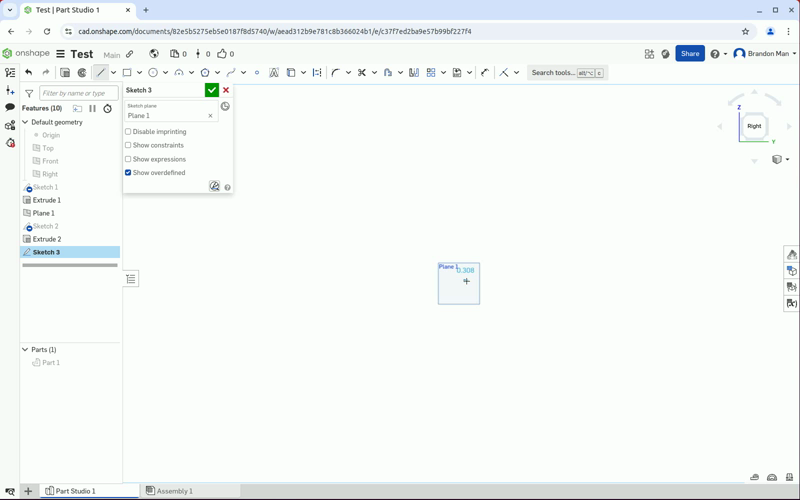
scroll(6)
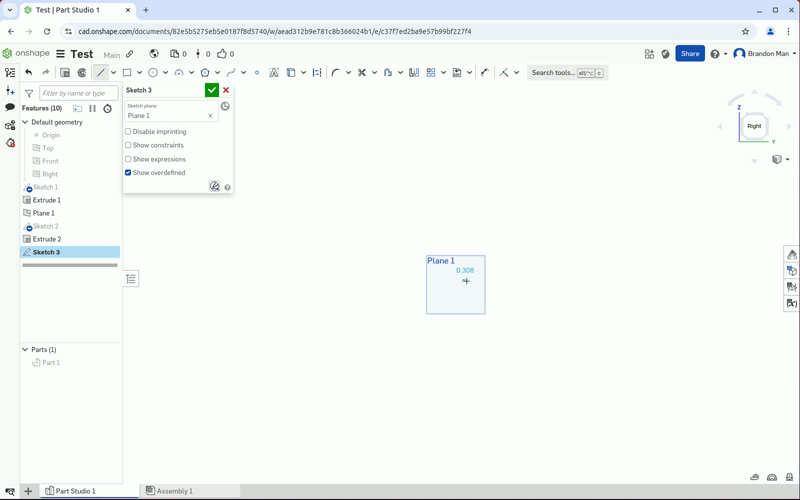
scroll(6)
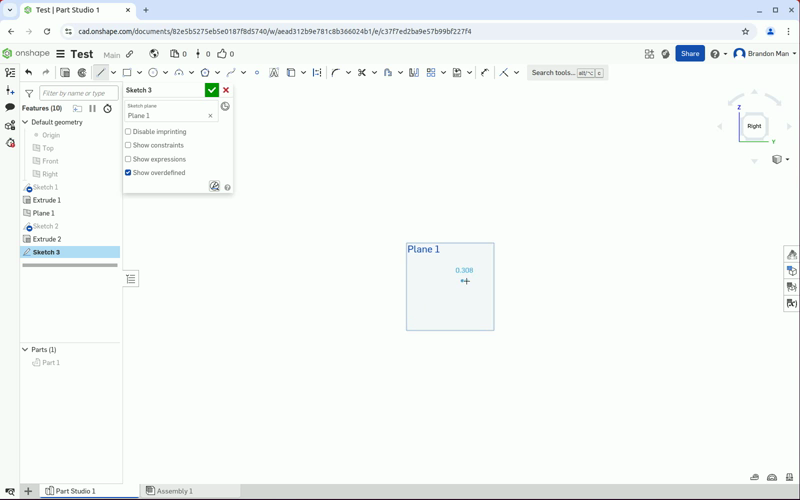
scroll(6)
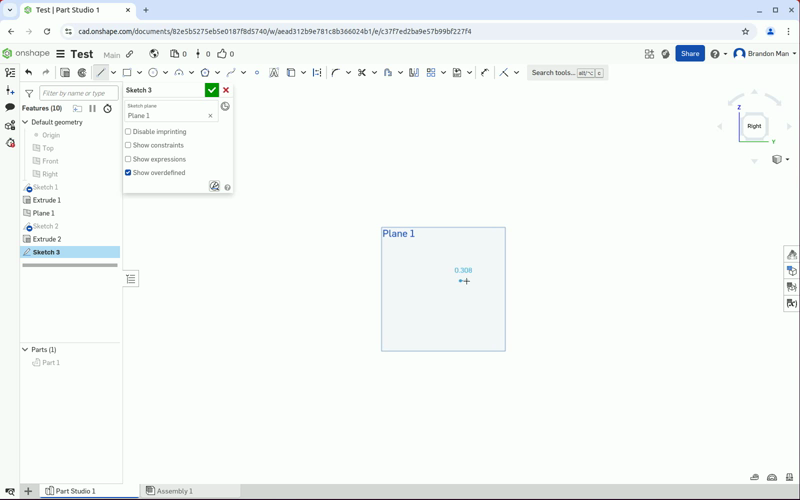
scroll(6)
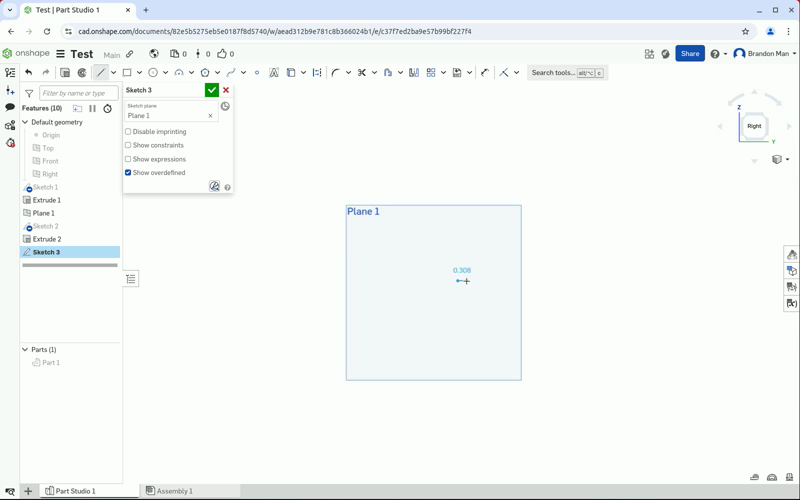
scroll(6)
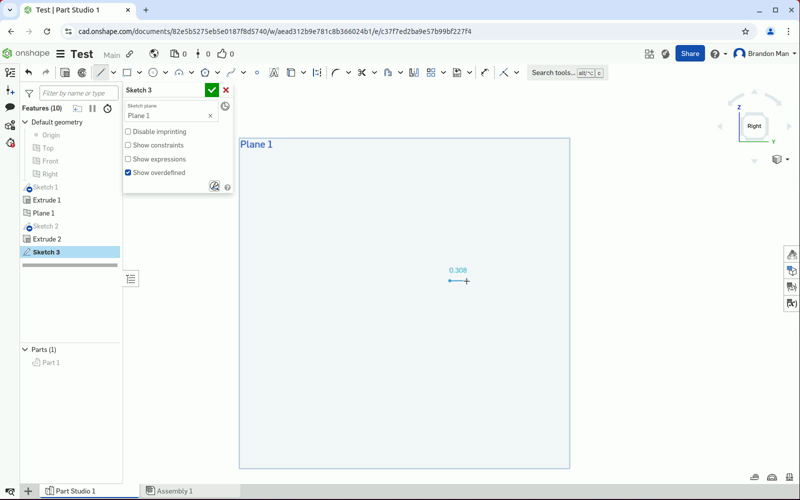
click(466, 280)
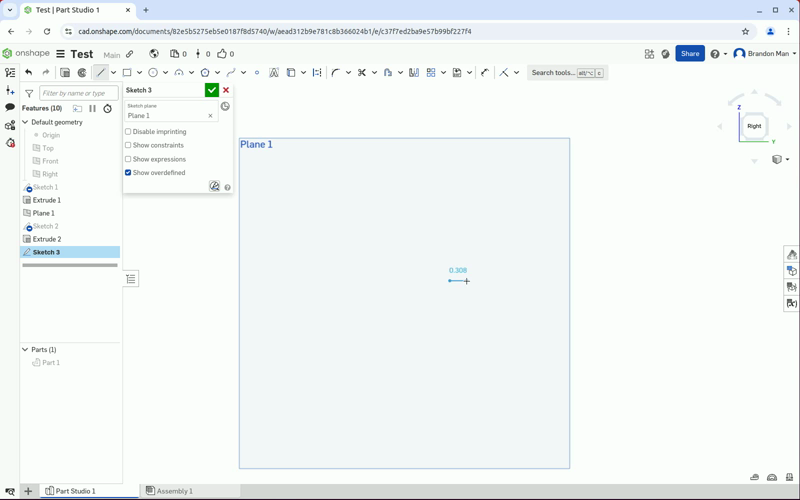
scroll(-6)
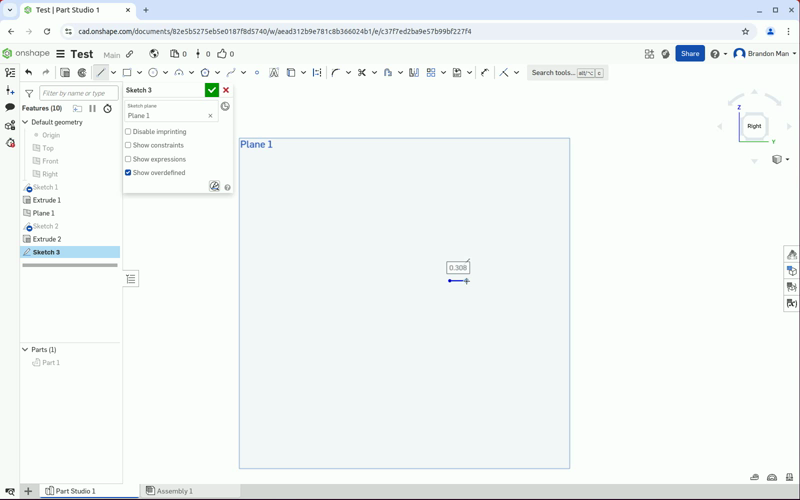
scroll(-6)
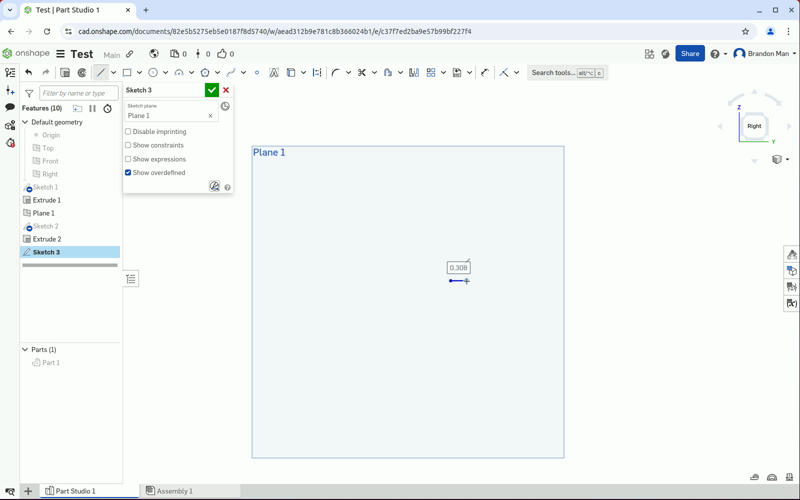
scroll(-6)
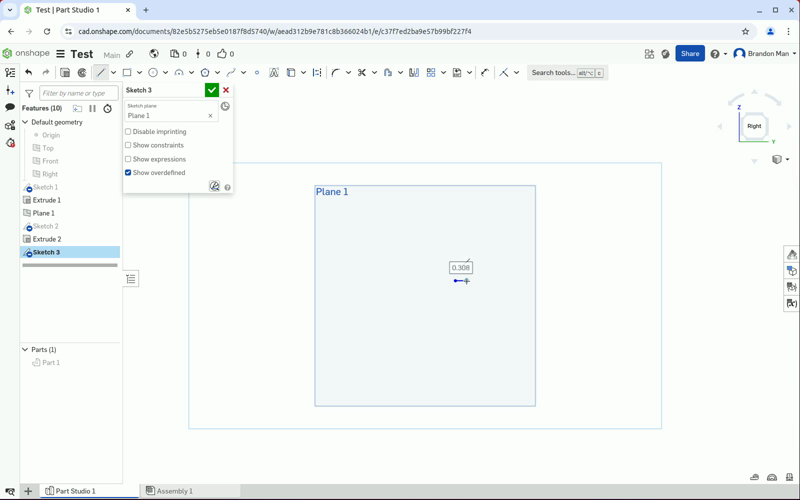
scroll(-6)
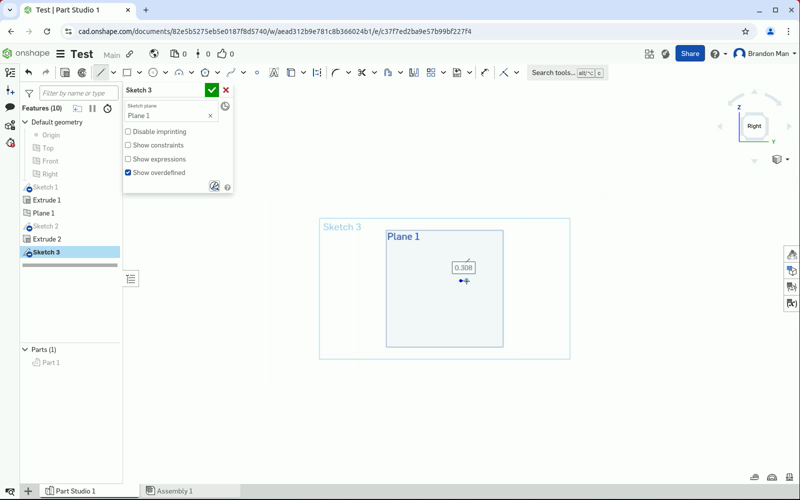
scroll(-6)
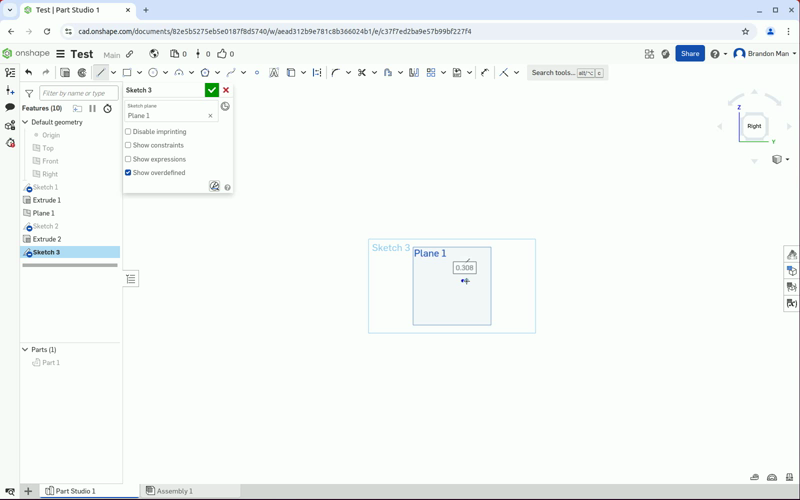
scroll(-6)
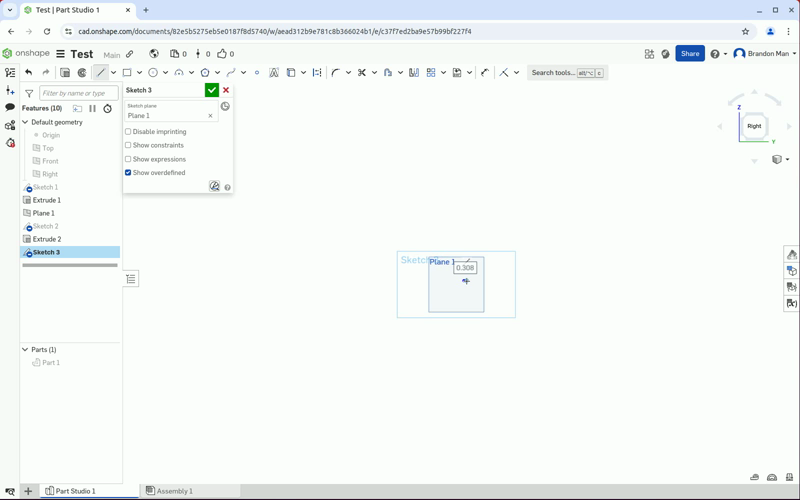
scroll(-6)
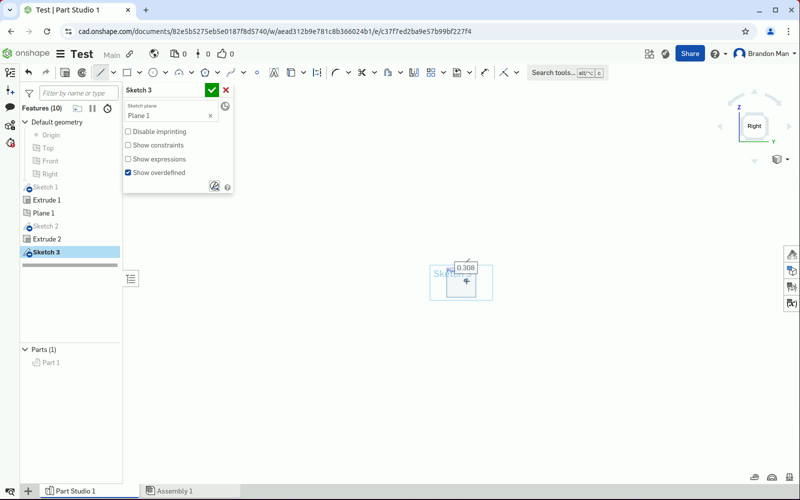
key_up(shift)
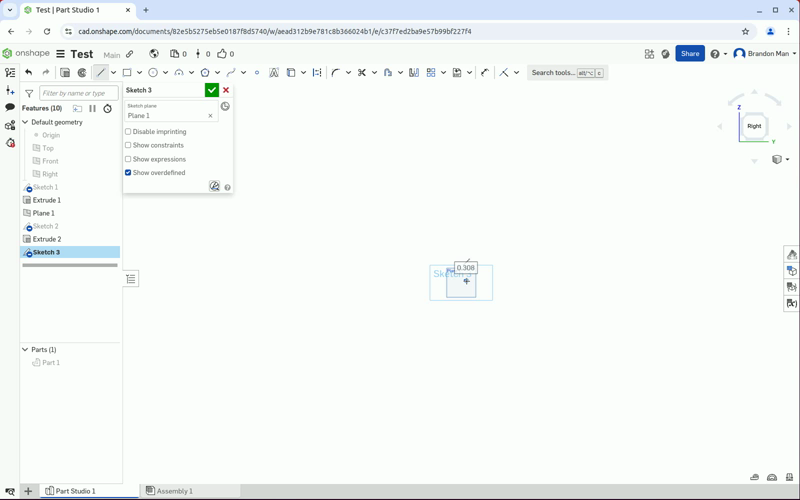
key_down(shift)
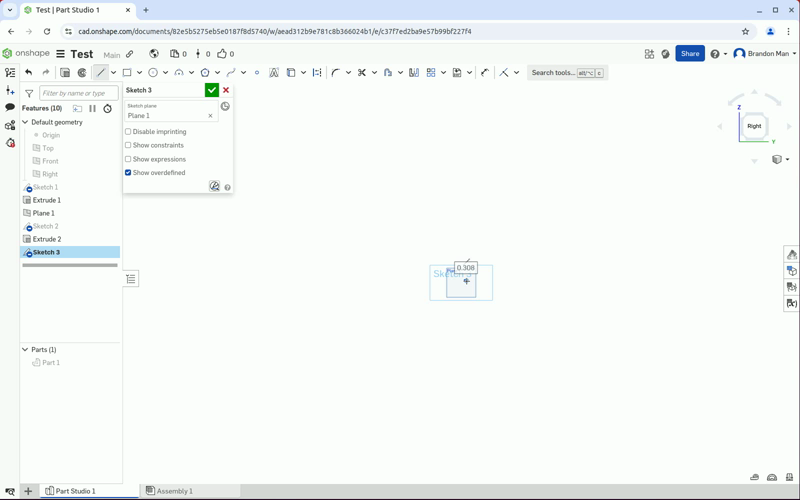
mouse_move(466, 217)
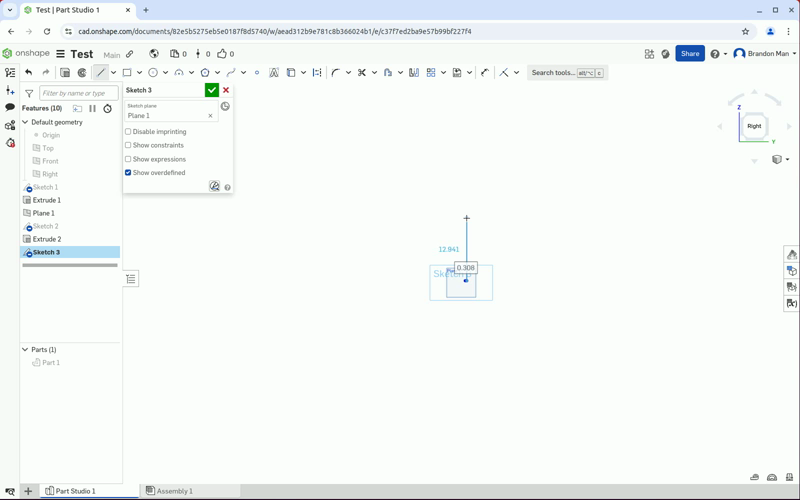
click(466, 217)
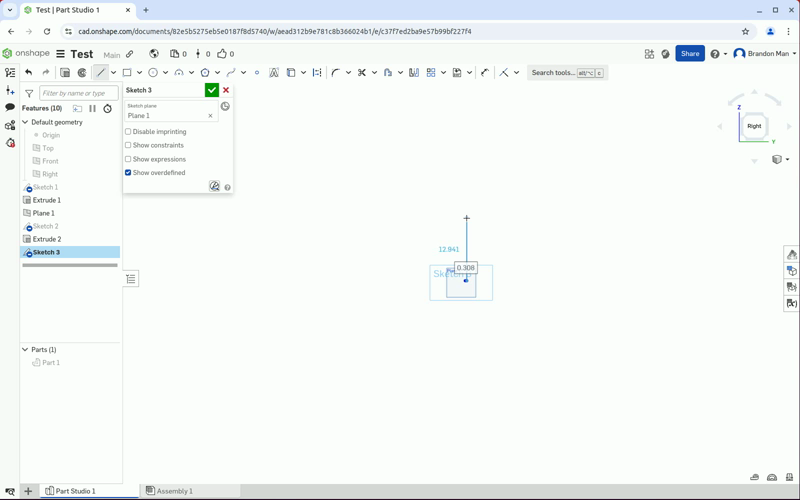
key_up(shift)
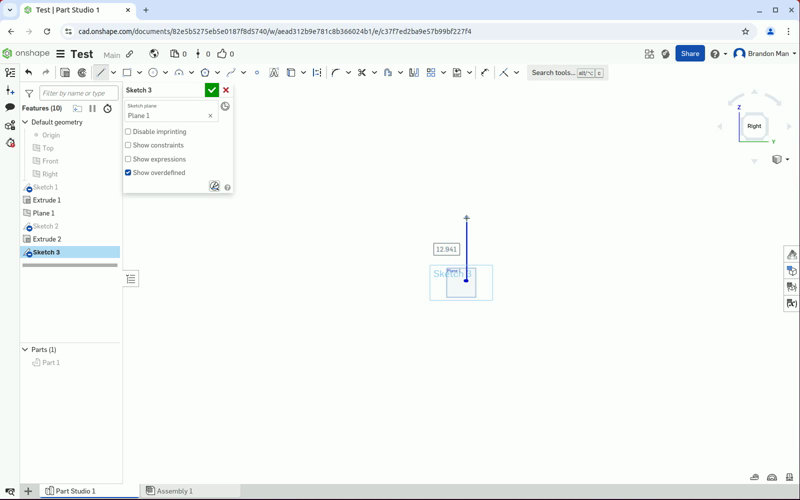
key_down(shift)
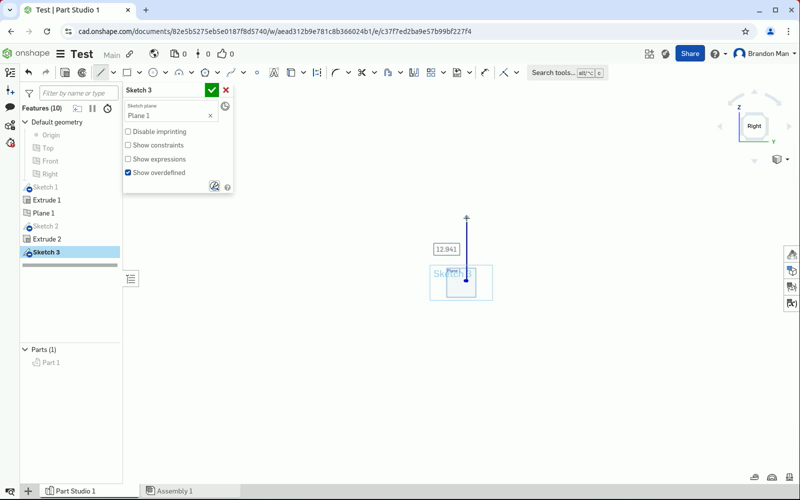
mouse_move(496, 217)
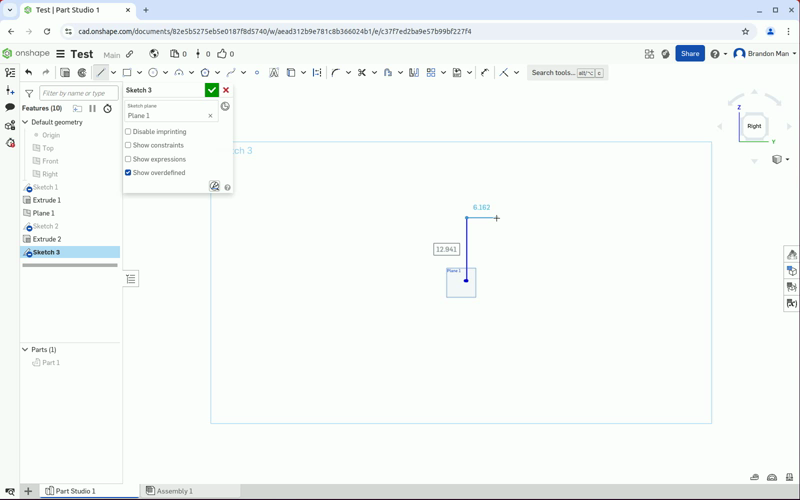
mouse_move(465, 217)
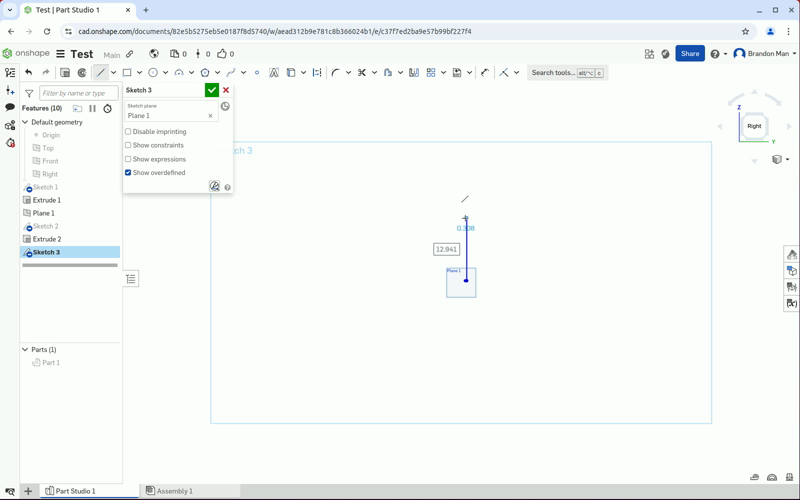
scroll(6)
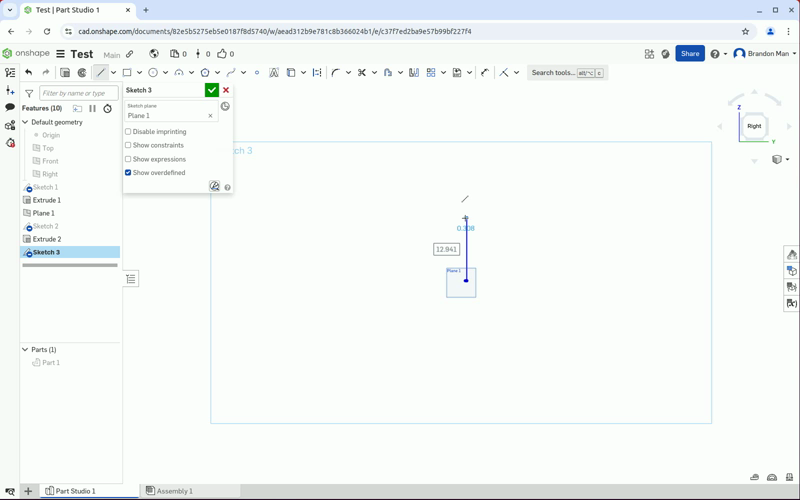
scroll(6)
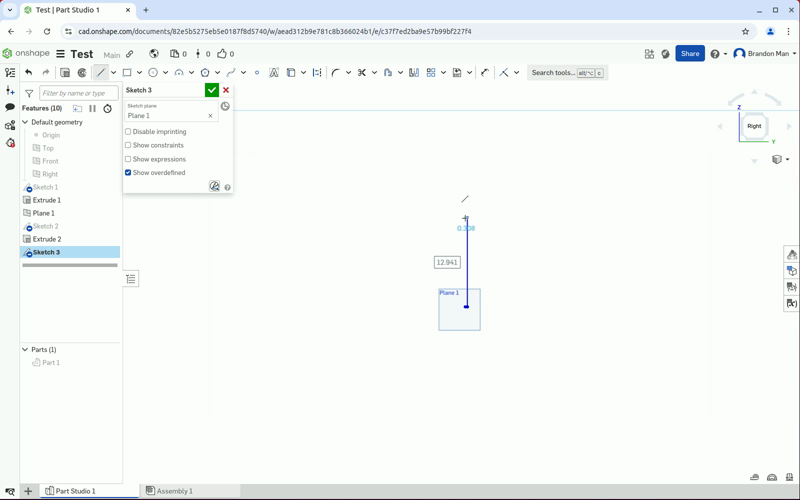
scroll(6)
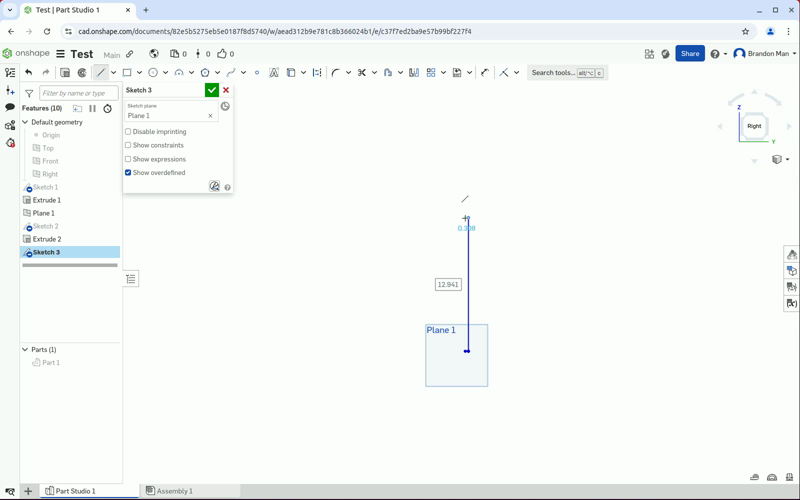
scroll(6)
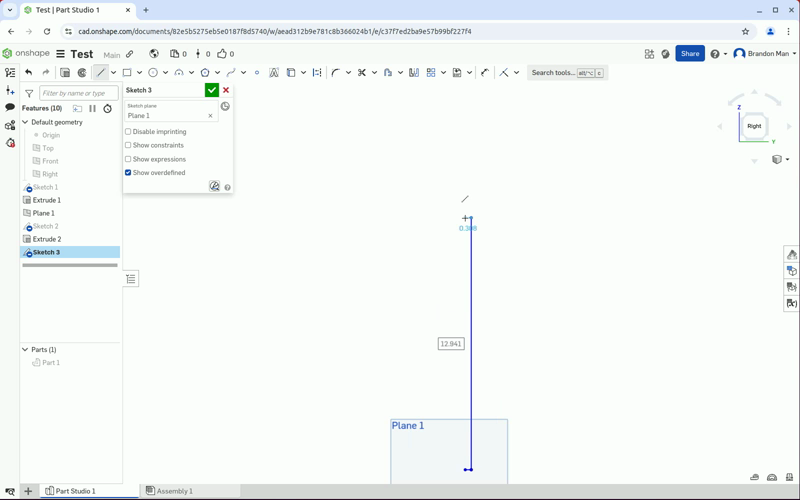
scroll(6)
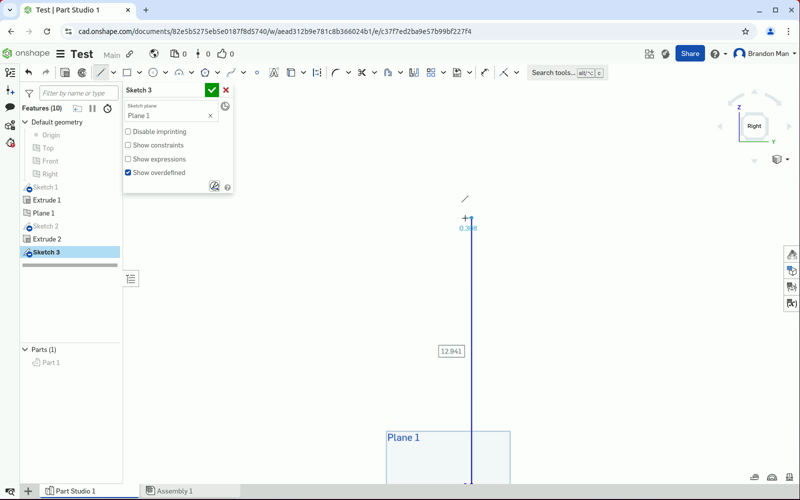
scroll(6)
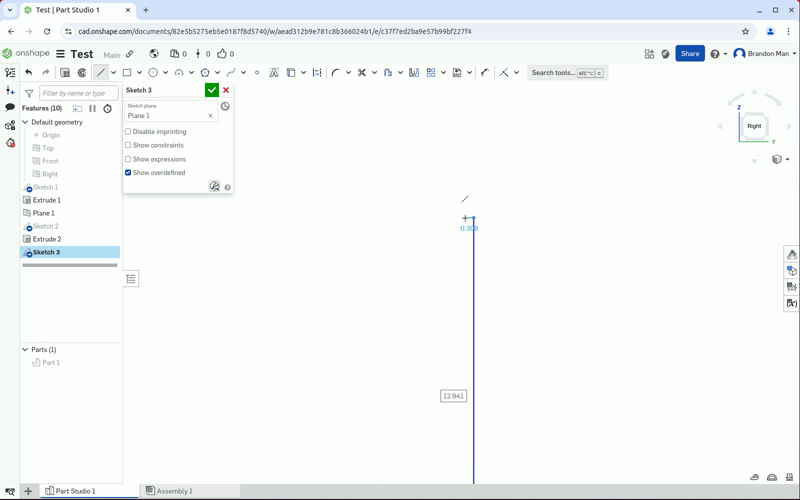
scroll(6)
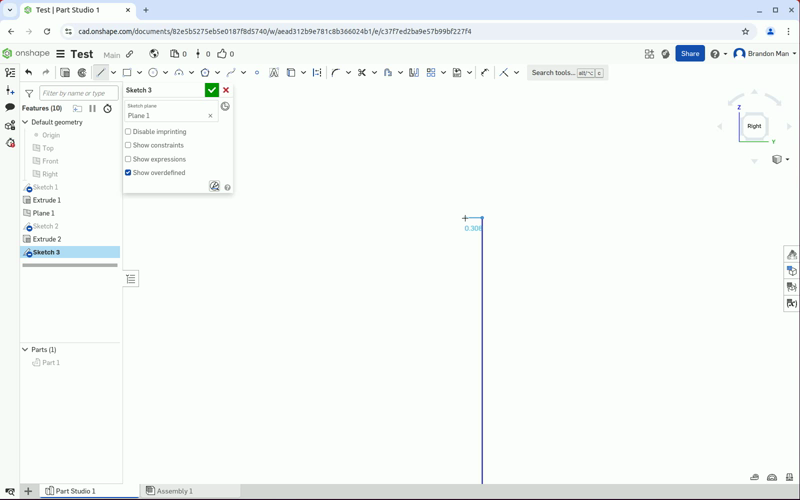
click(465, 217)
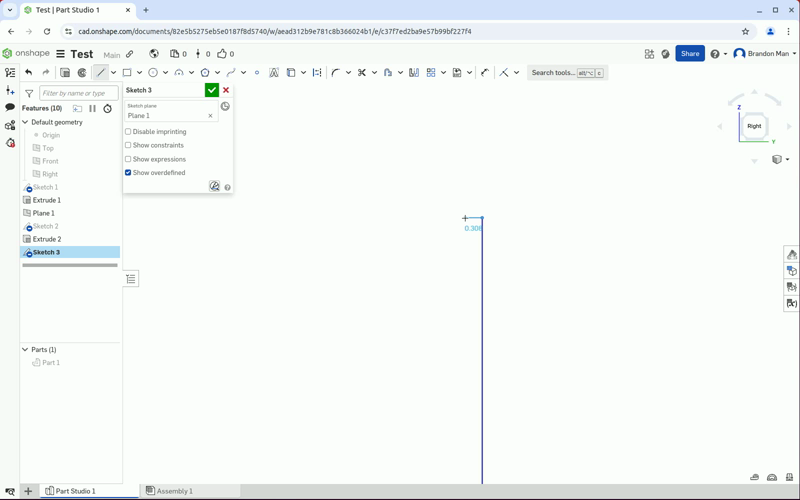
scroll(-6)
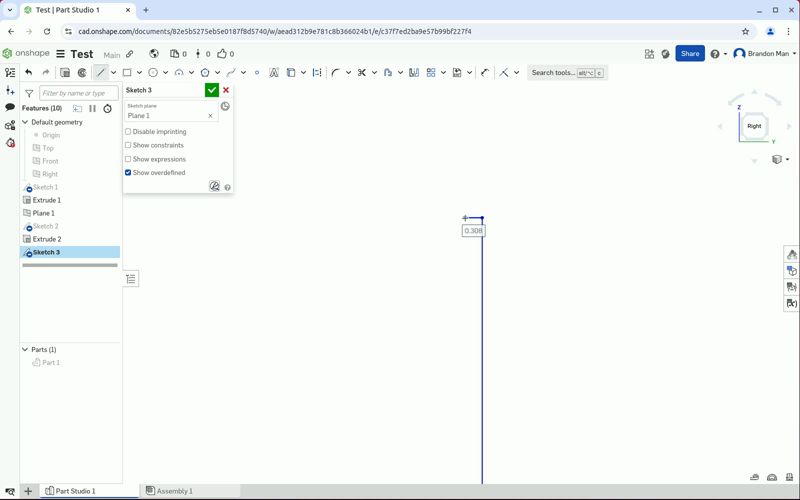
scroll(-6)
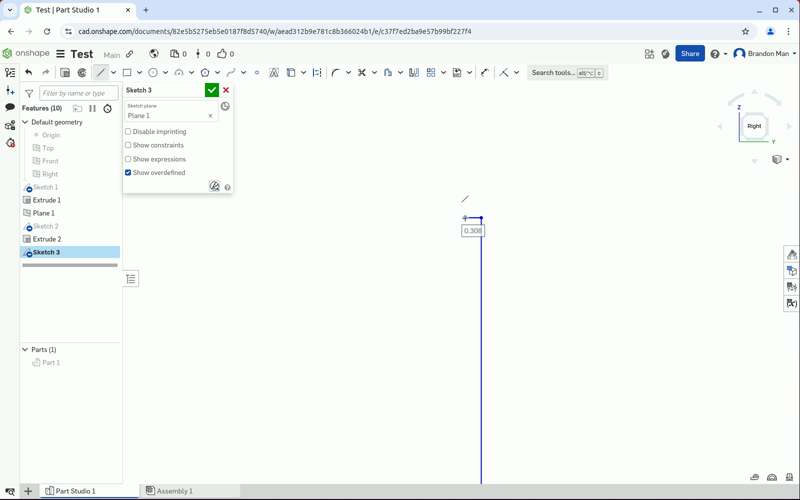
scroll(-6)
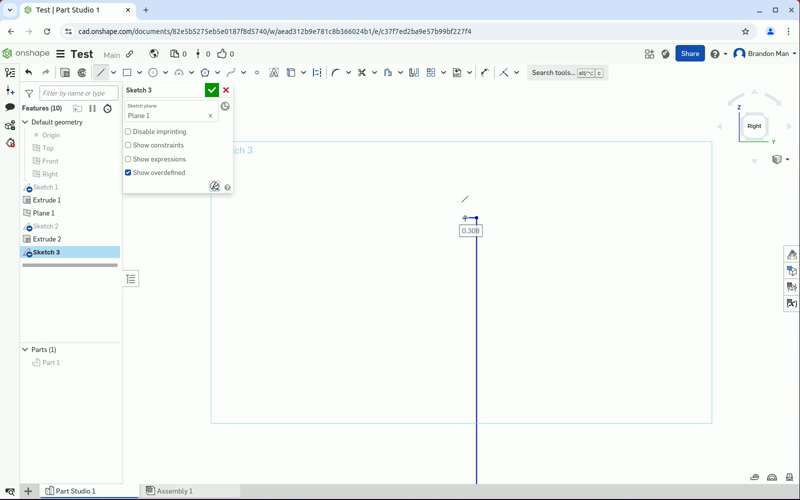
scroll(-6)
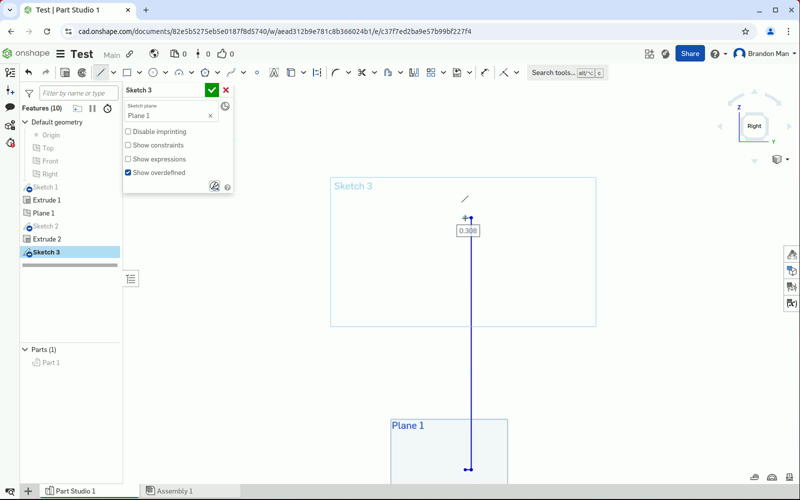
scroll(-6)
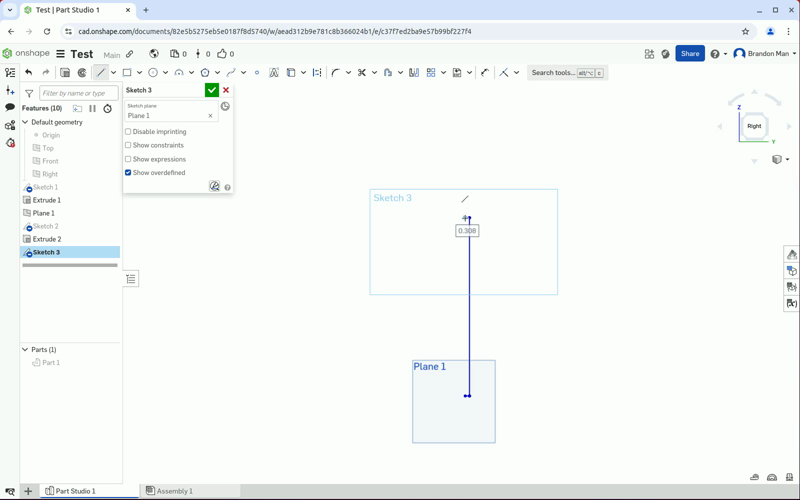
scroll(-6)
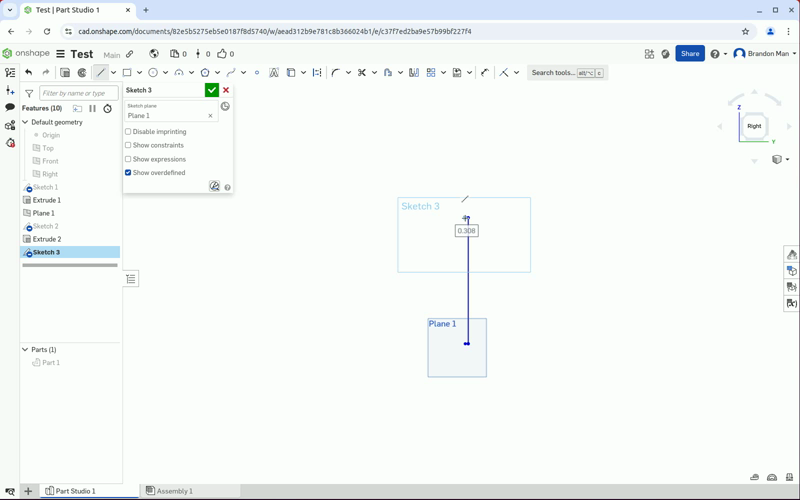
scroll(-6)
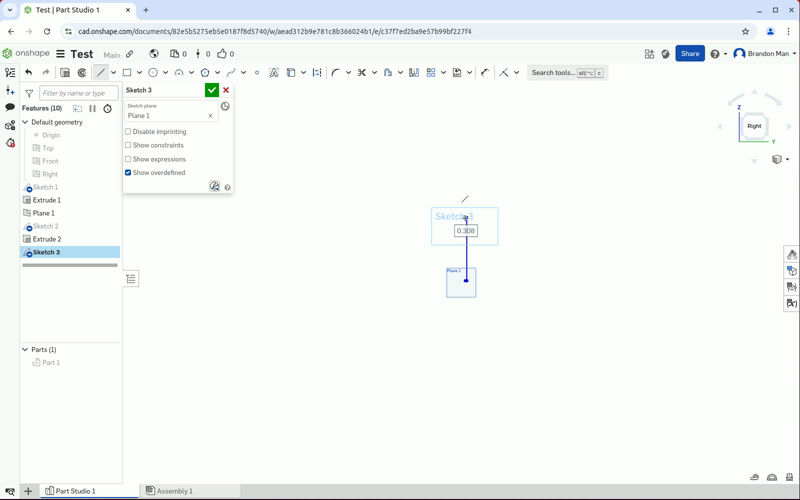
key_up(shift)
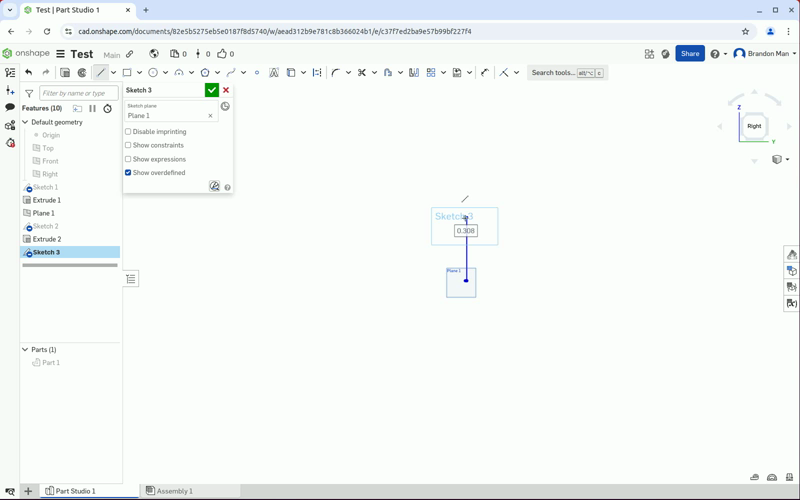
key_down(shift)
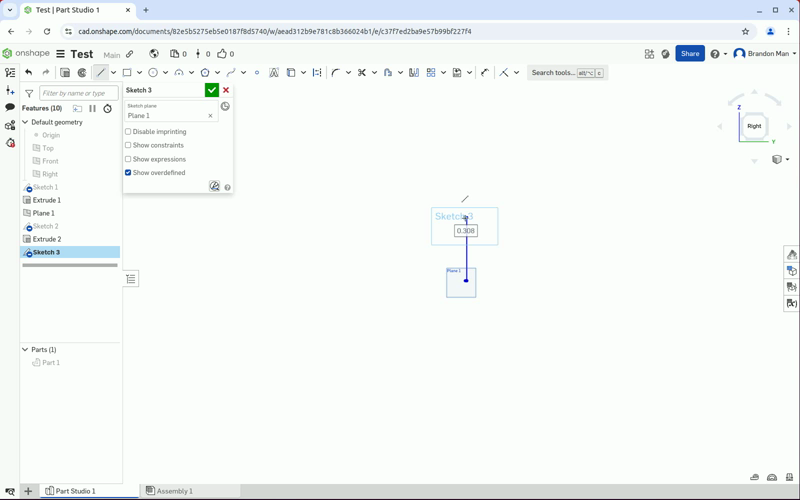
mouse_move(465, 280)
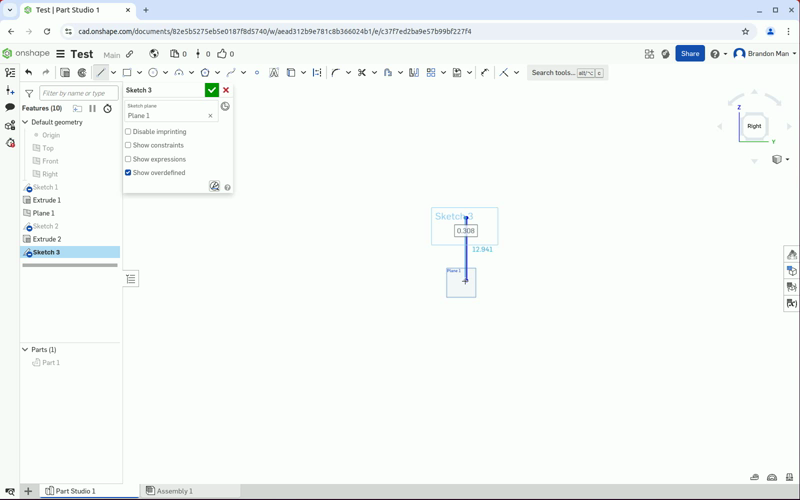
scroll(6)
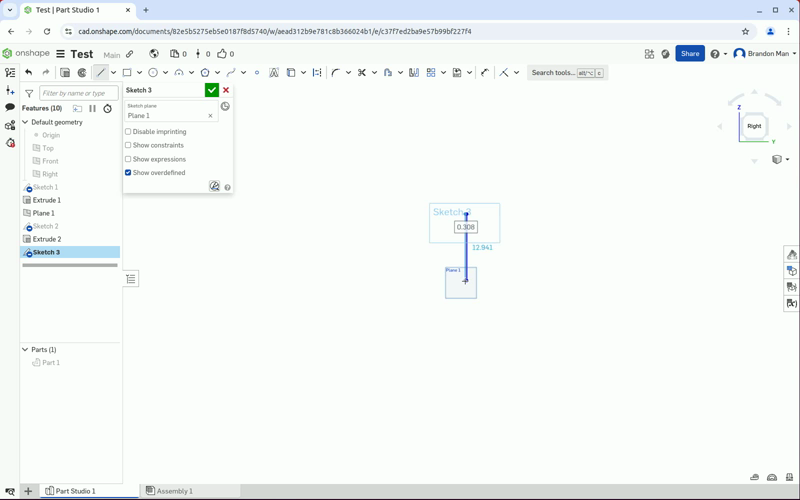
scroll(6)
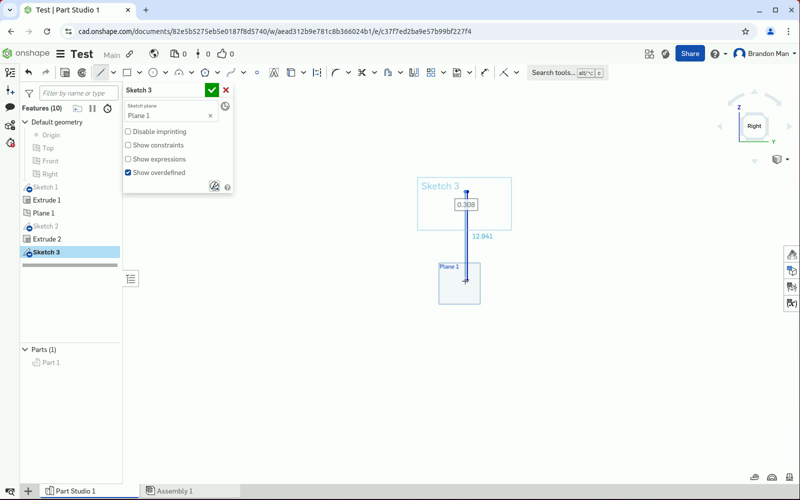
scroll(6)
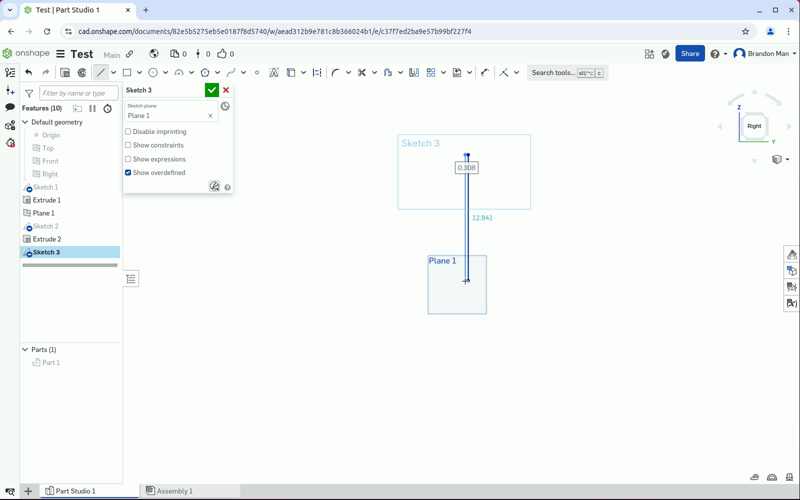
scroll(6)
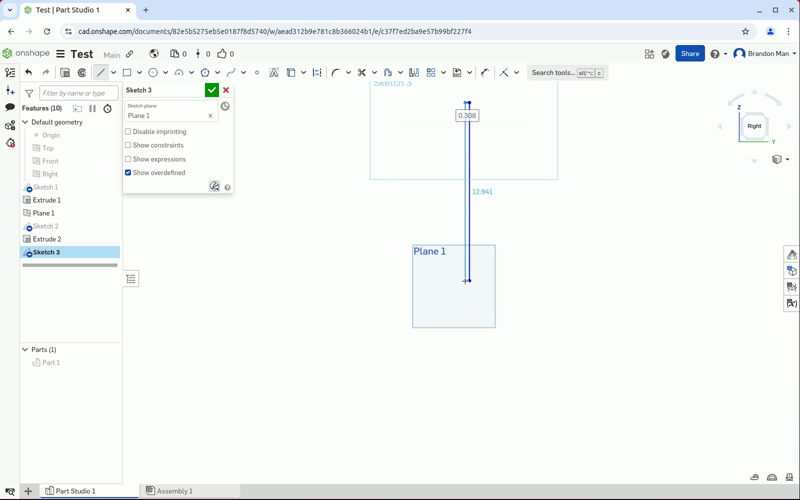
scroll(6)
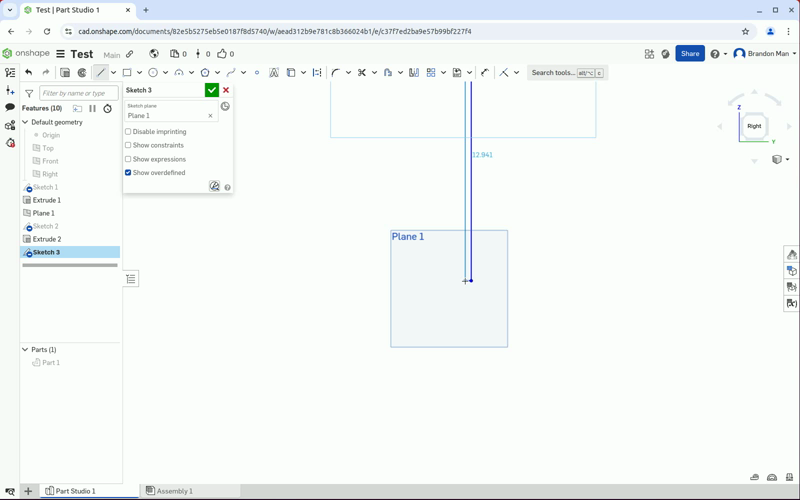
scroll(6)
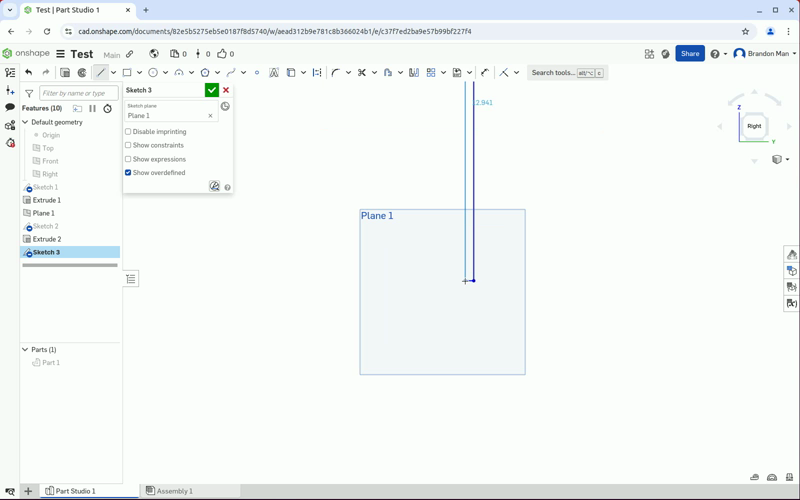
scroll(6)
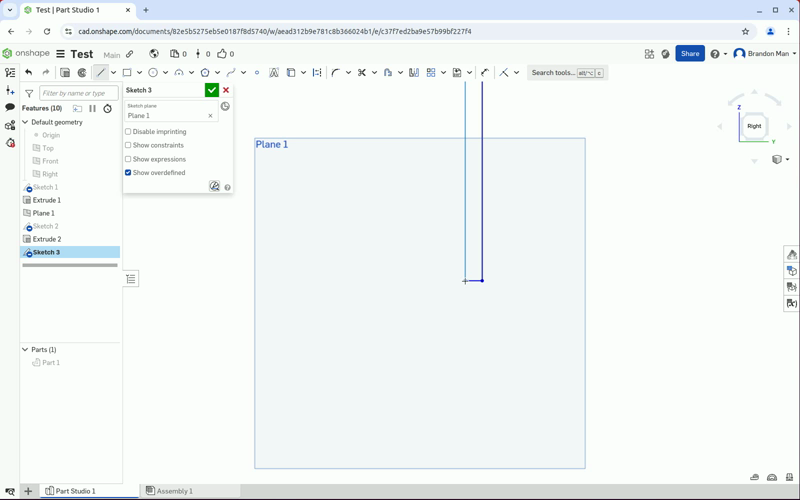
key_up(shift)
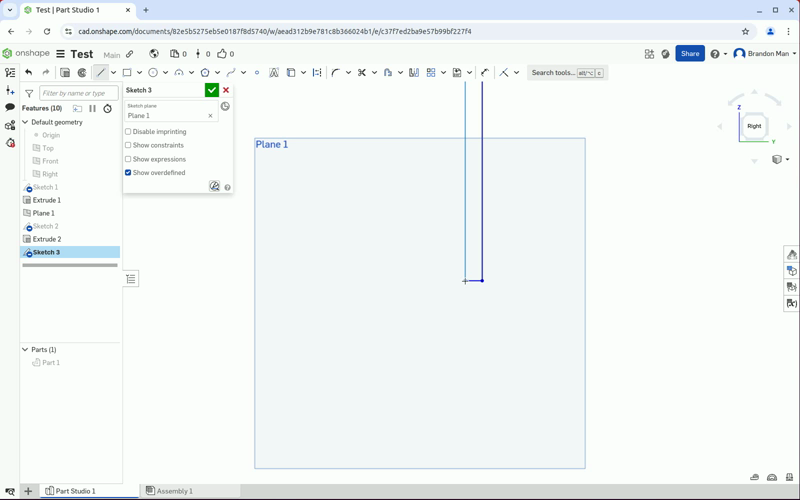
click(465, 280)
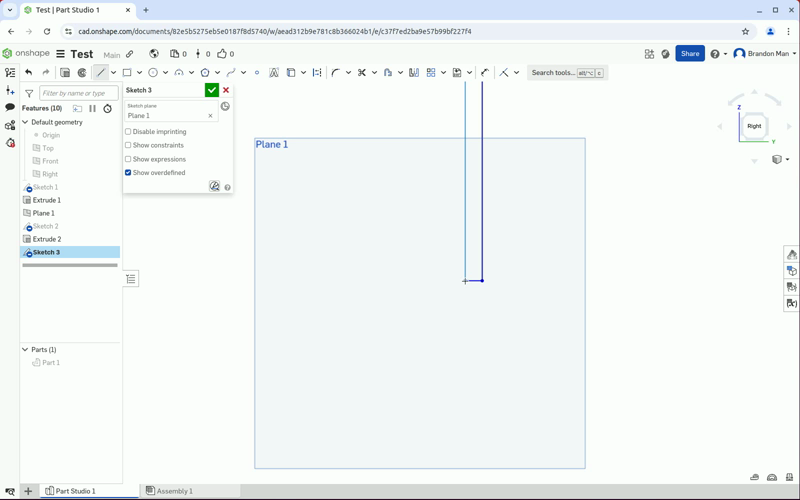
scroll(-6)
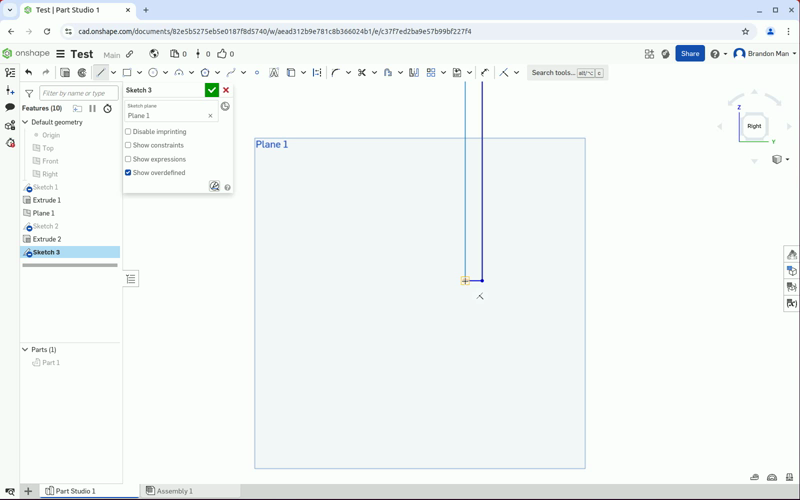
scroll(-6)
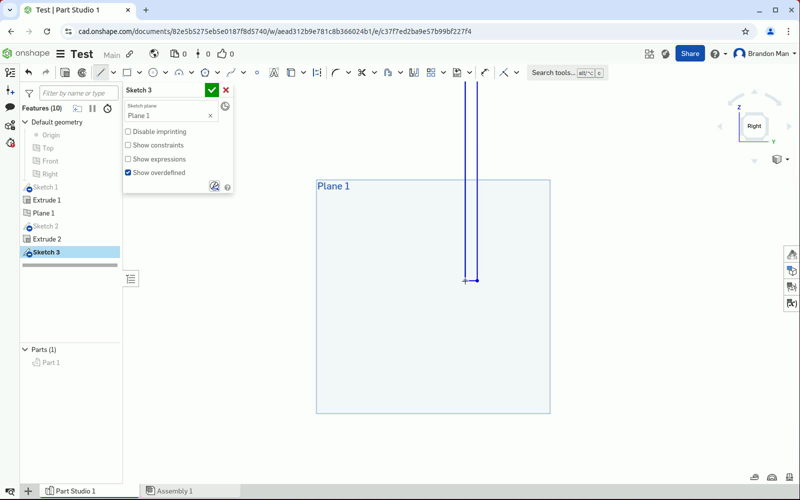
scroll(-6)
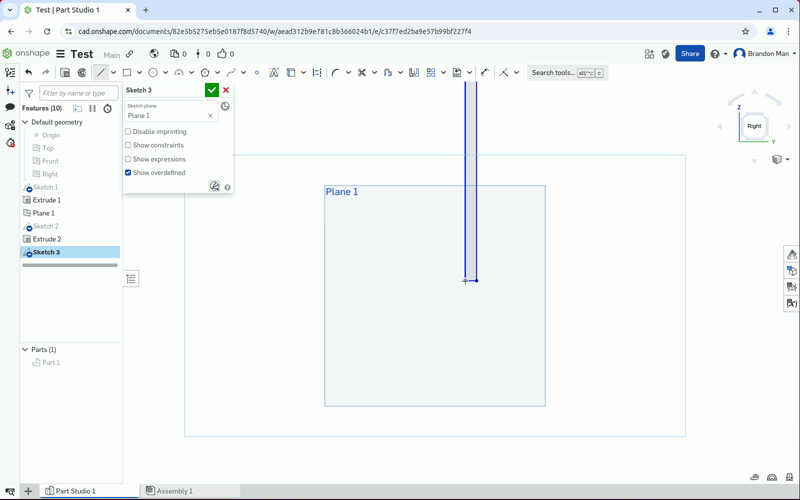
scroll(-6)
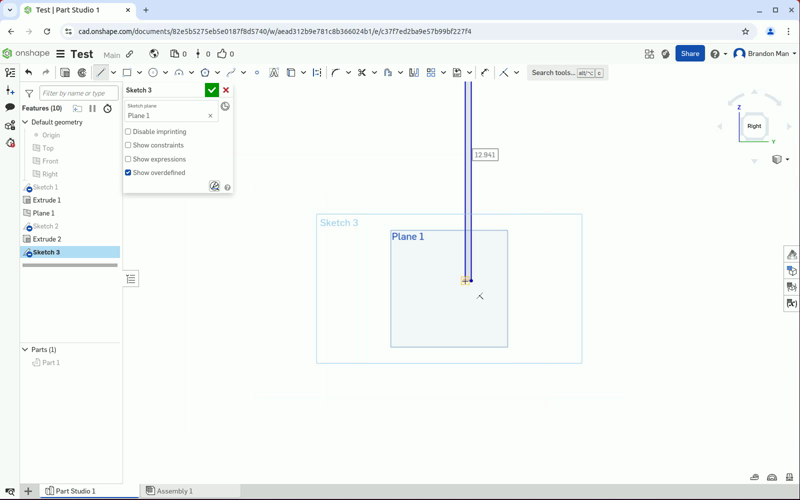
scroll(-6)
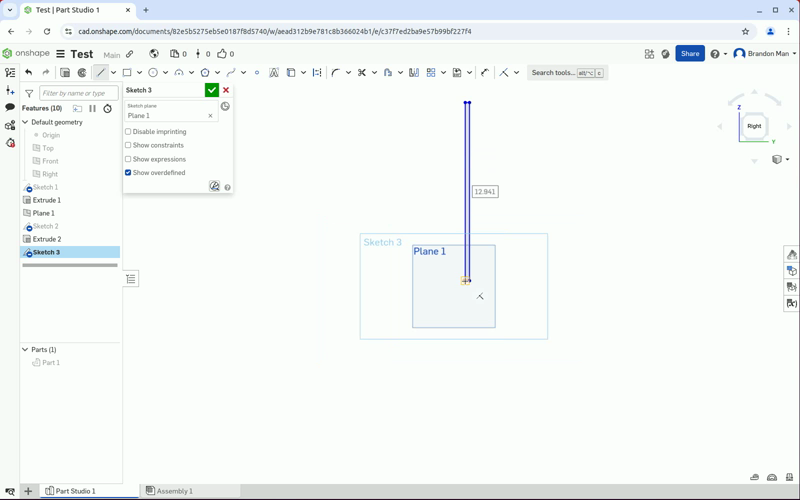
scroll(-6)
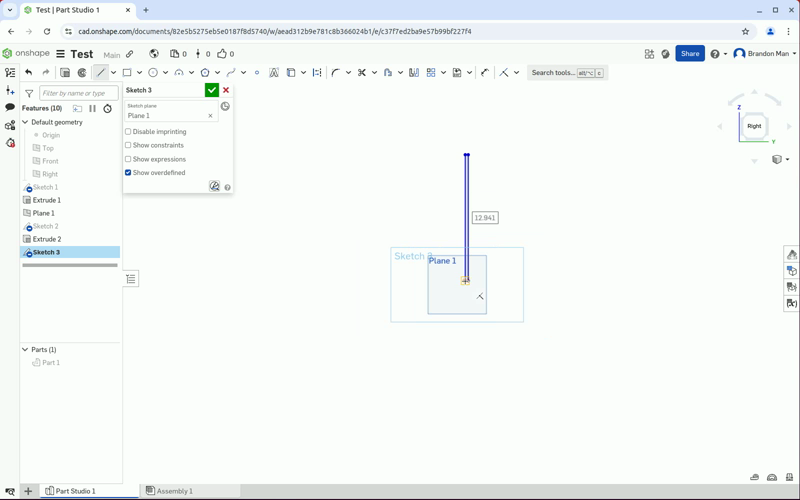
scroll(-6)
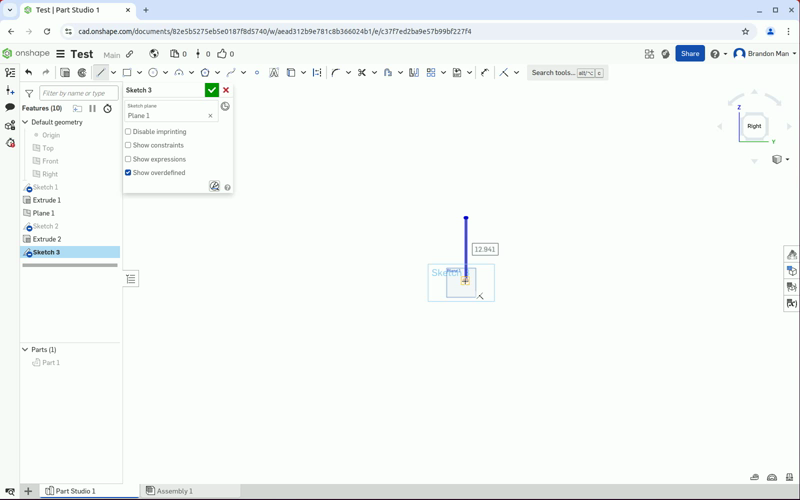
key(esc)
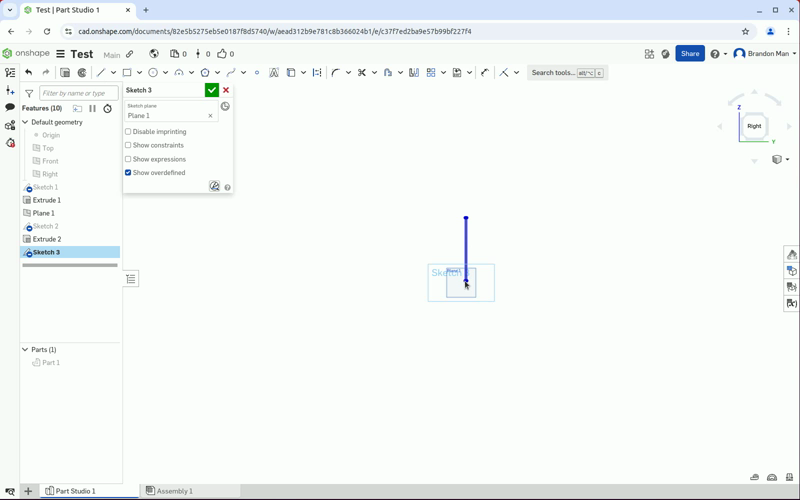
mouse_move(465, 269)
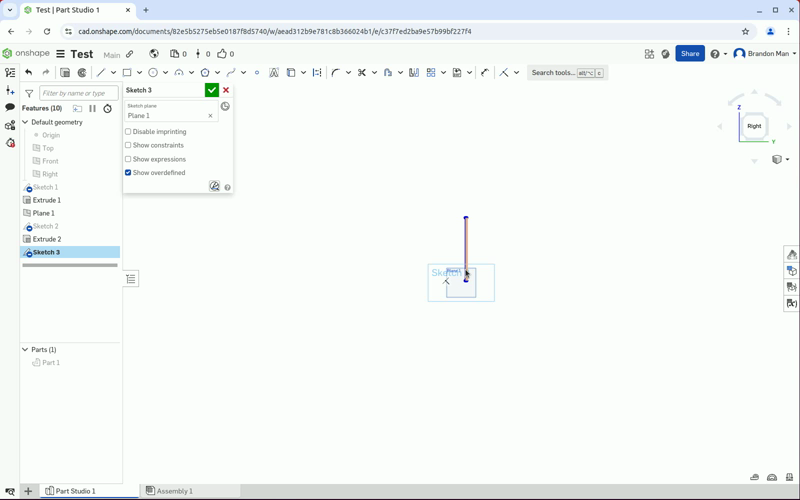
scroll(6)
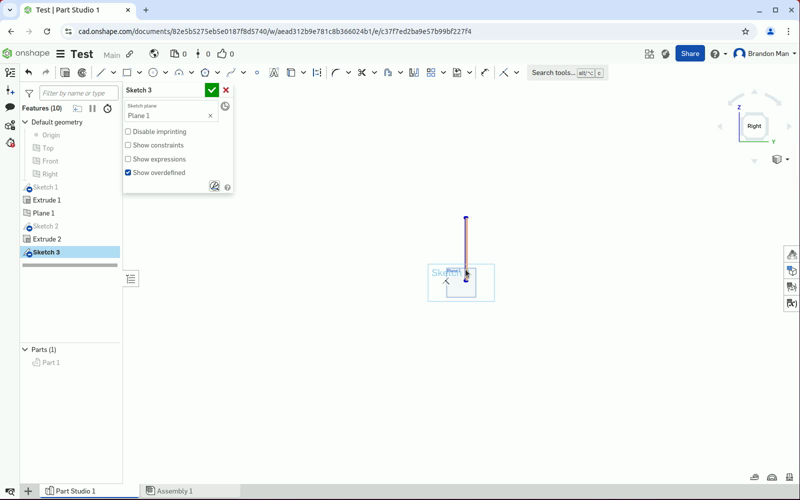
scroll(6)
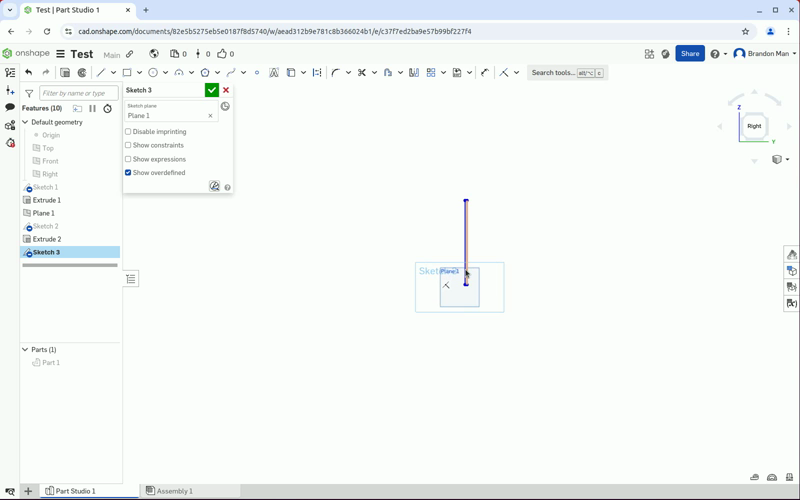
scroll(6)
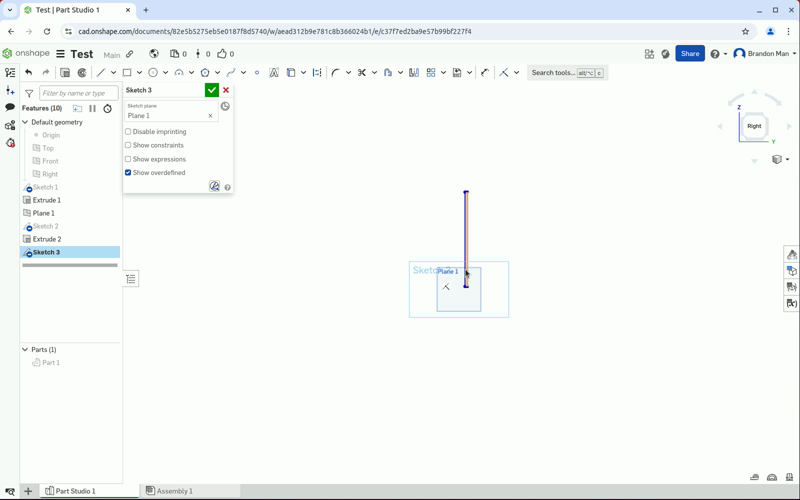
scroll(6)
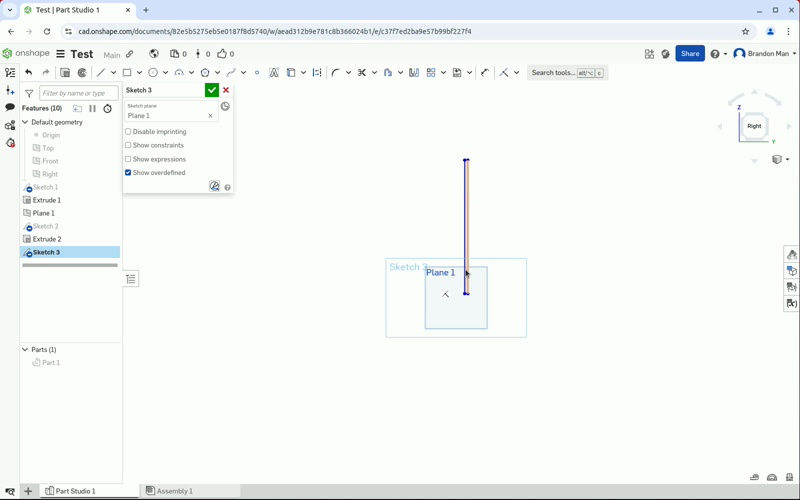
scroll(6)
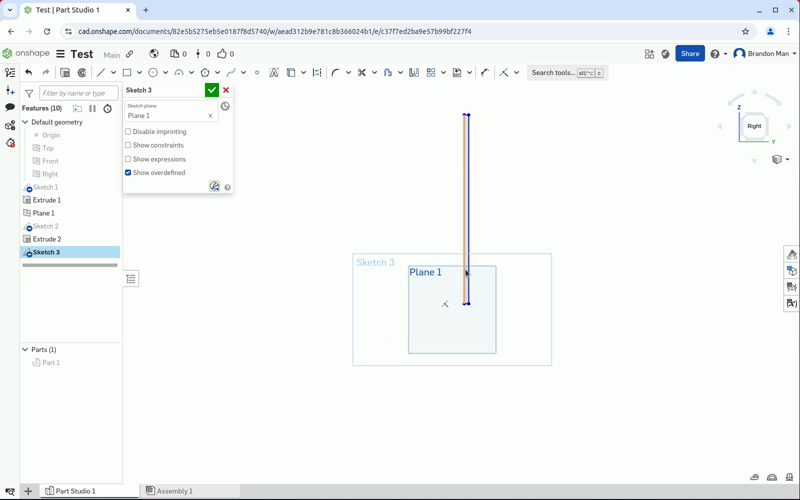
scroll(6)
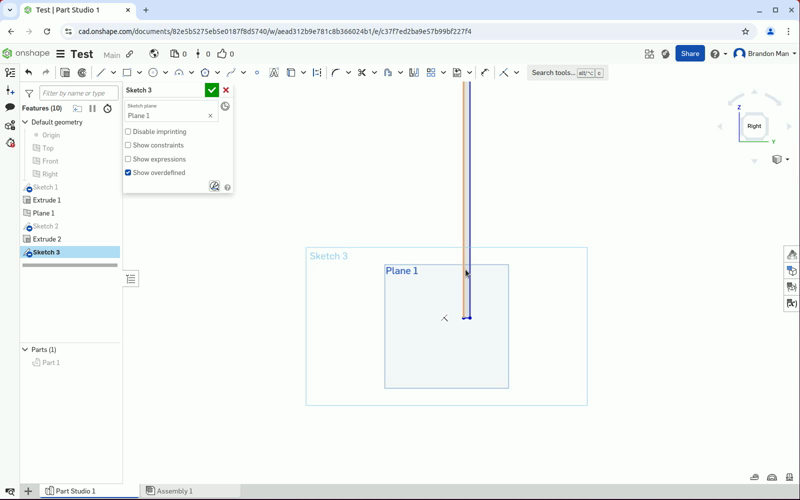
scroll(6)
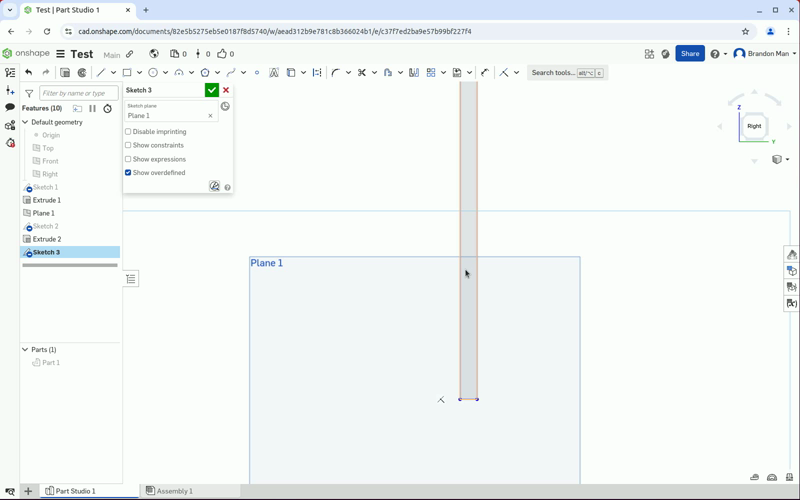
click(465, 269)
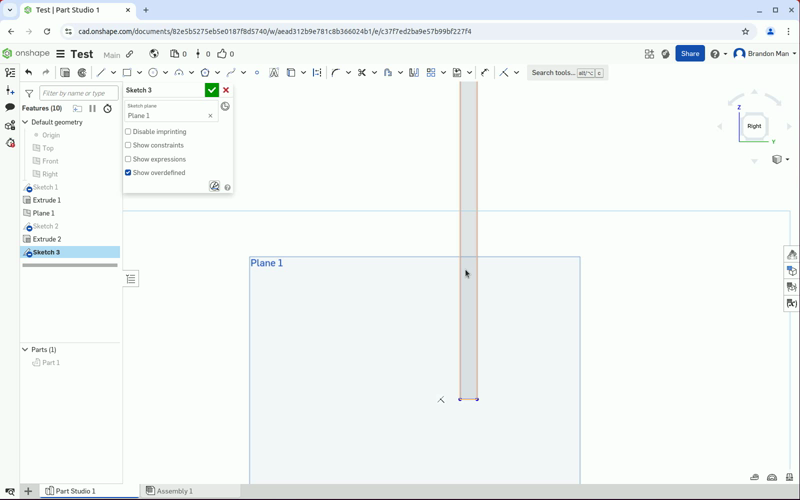
scroll(-6)
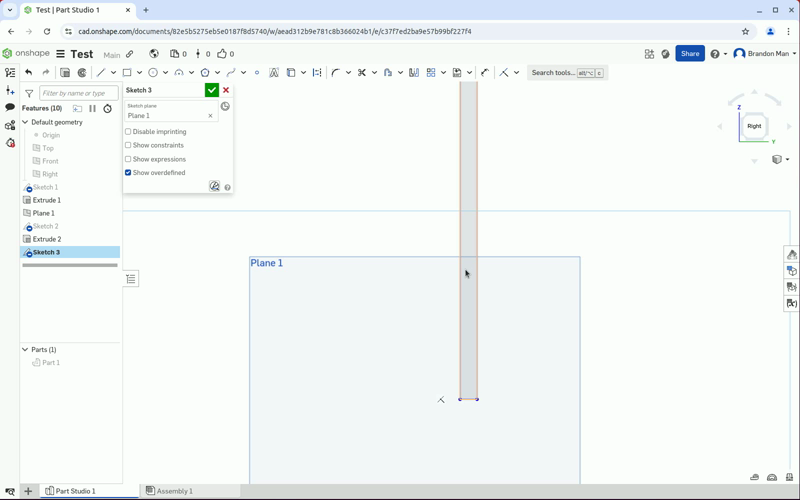
scroll(-6)
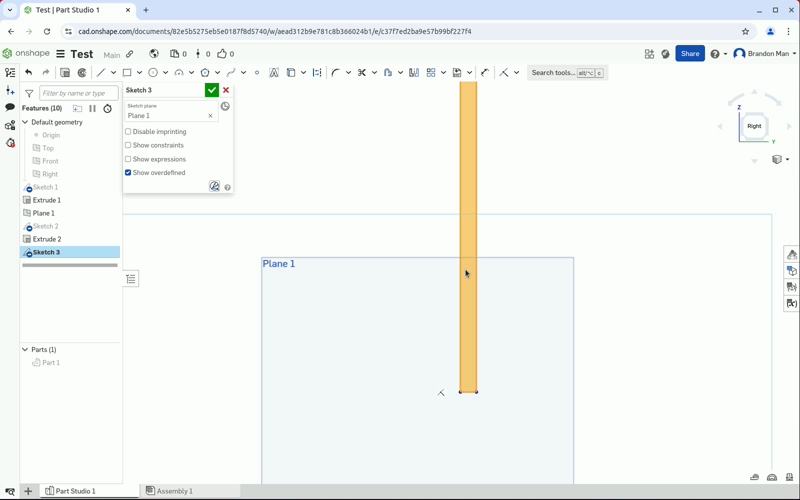
scroll(-6)
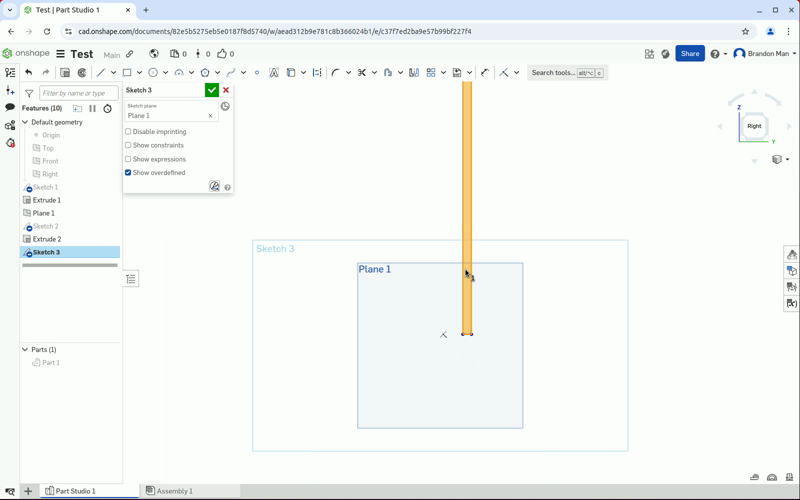
scroll(-6)
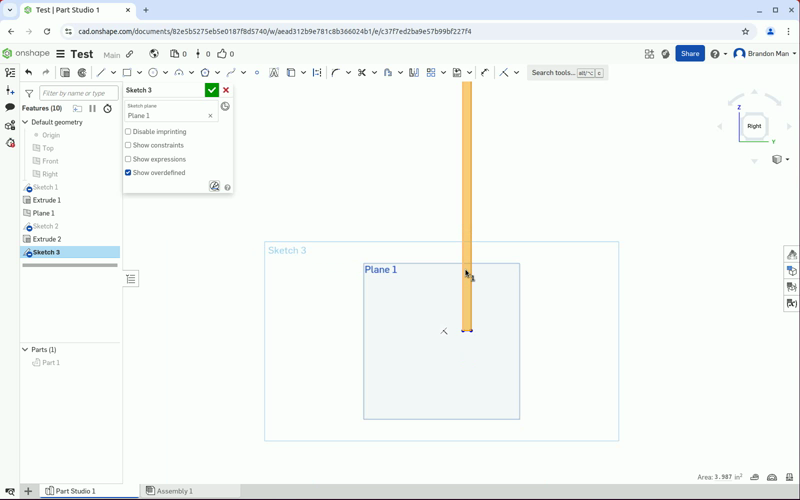
scroll(-6)
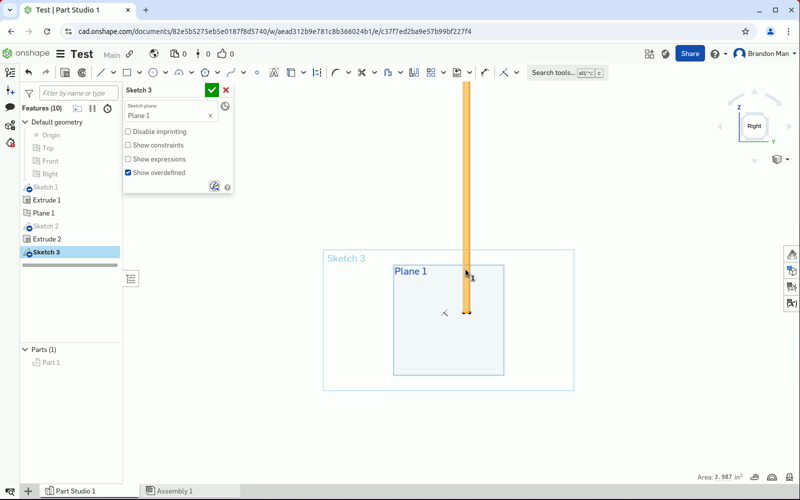
scroll(-6)
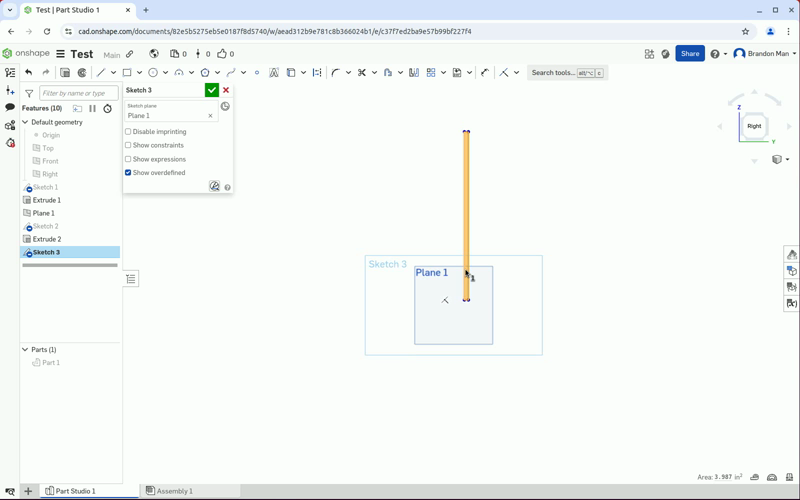
scroll(-6)
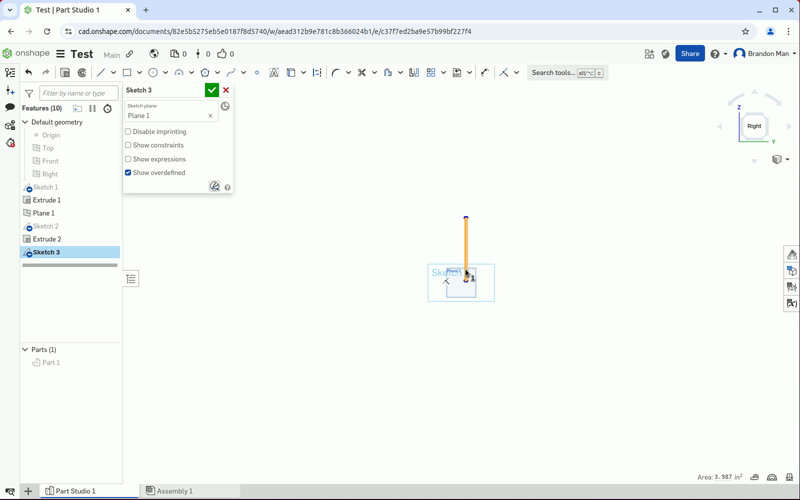
mouse_move(73, 352)
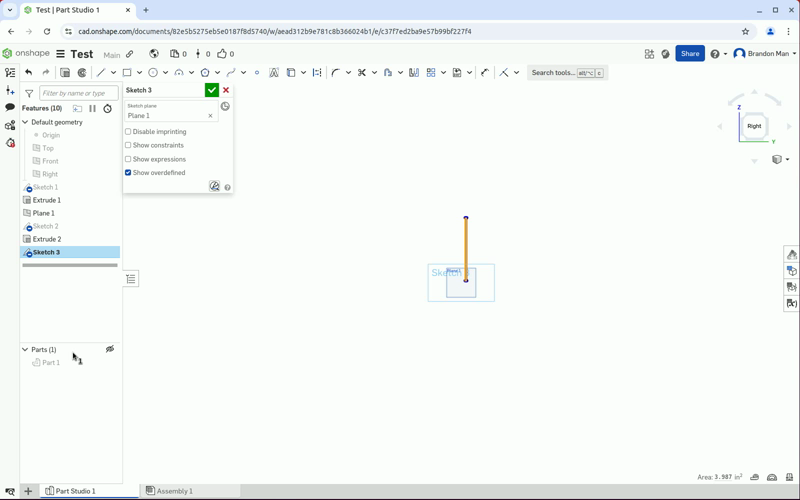
key(shift+y)
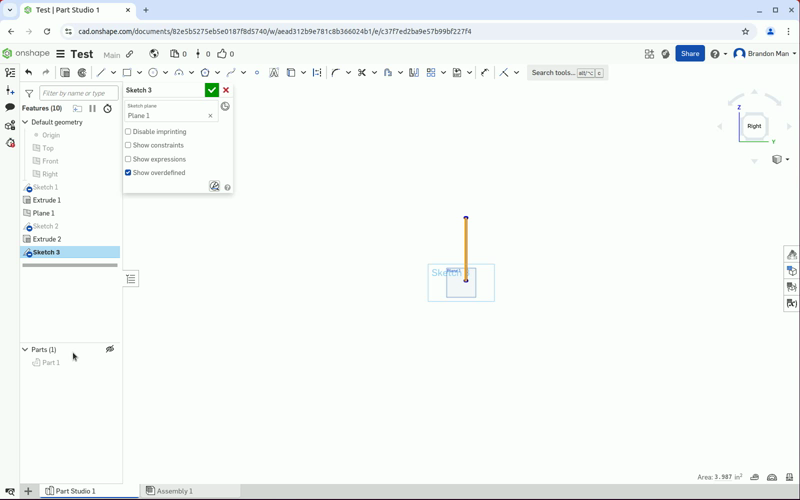
key(shift+e)
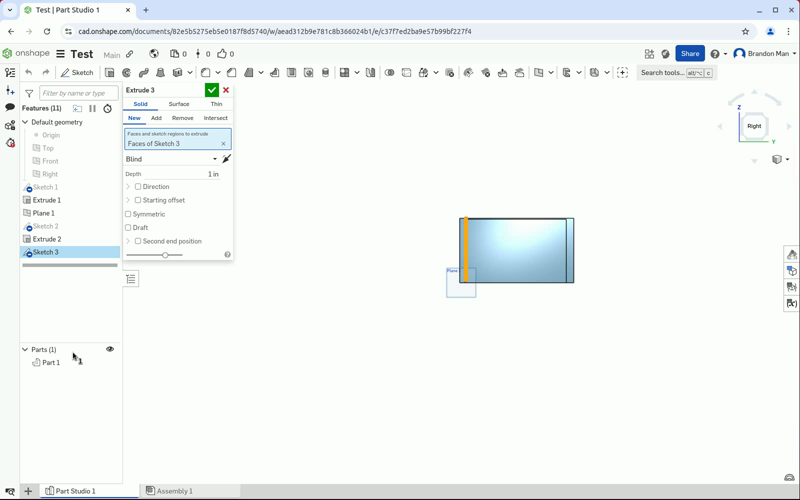
mouse_move(143, 106)
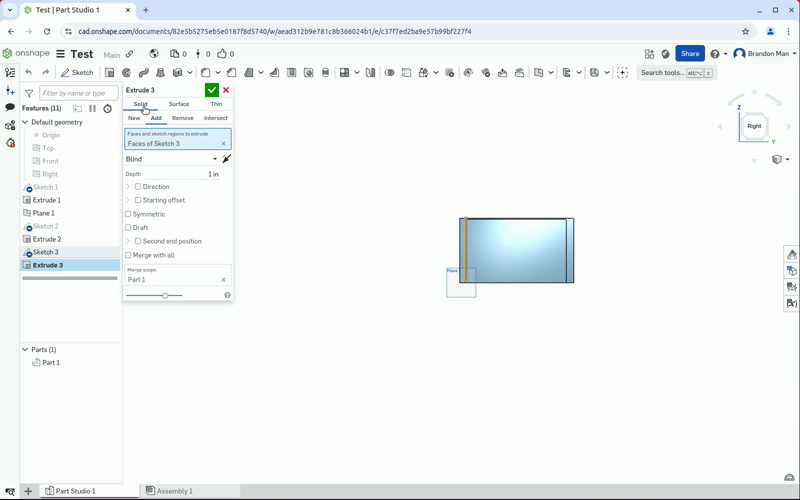
click(143, 106)
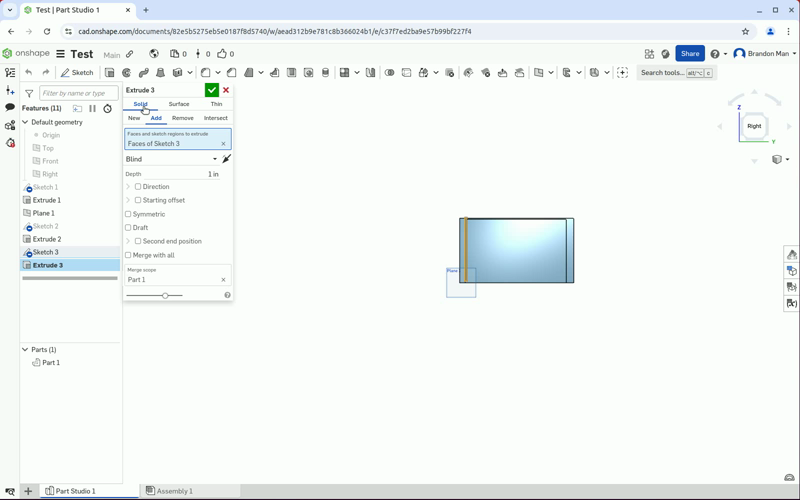
mouse_move(137, 120)
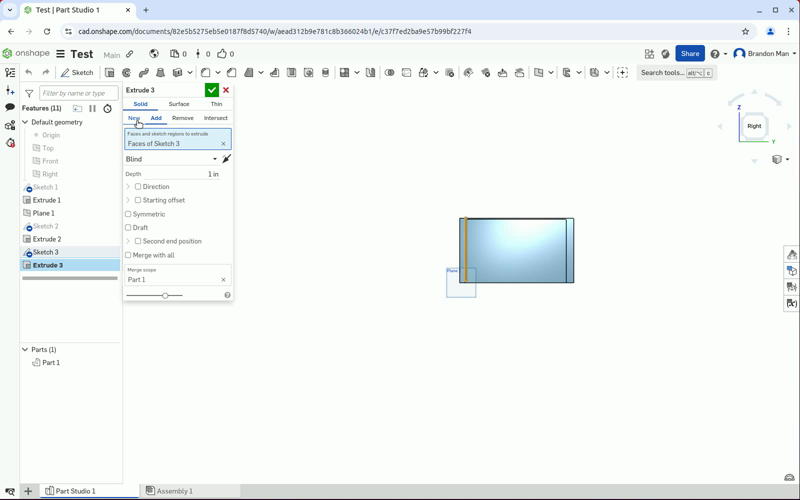
click(137, 120)
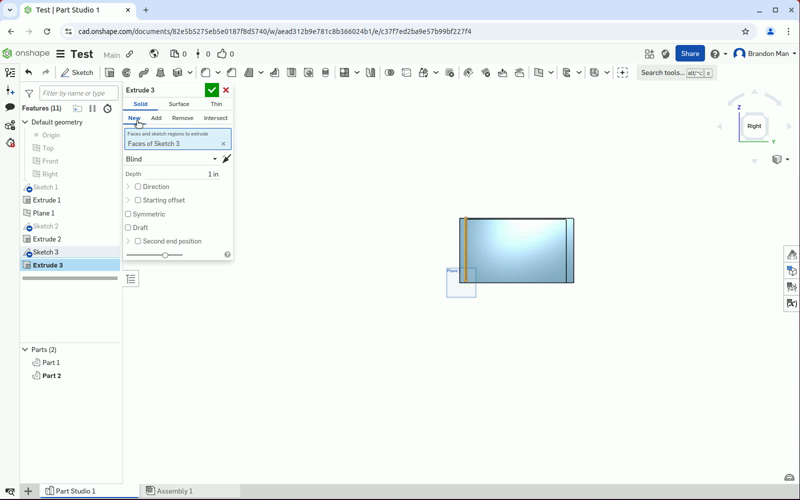
key(tab, 4)
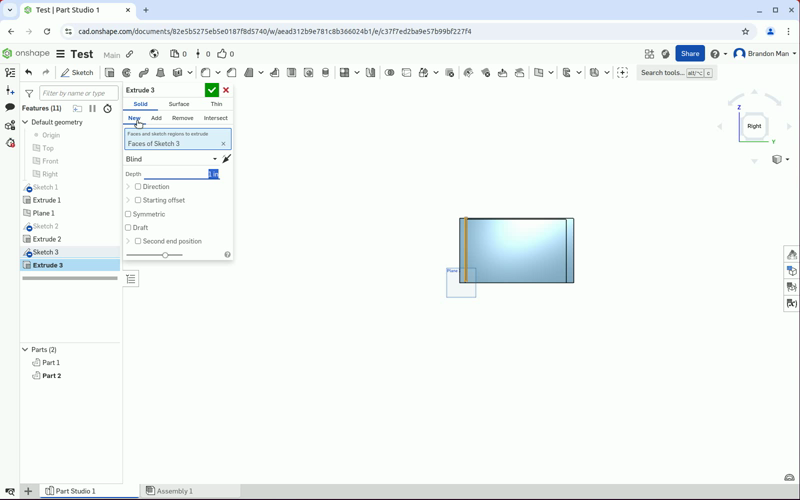
text(0.241)
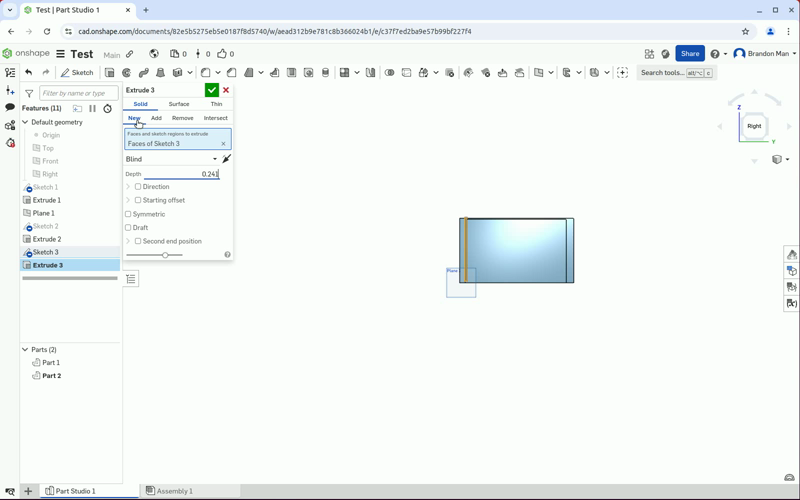
key(enter)
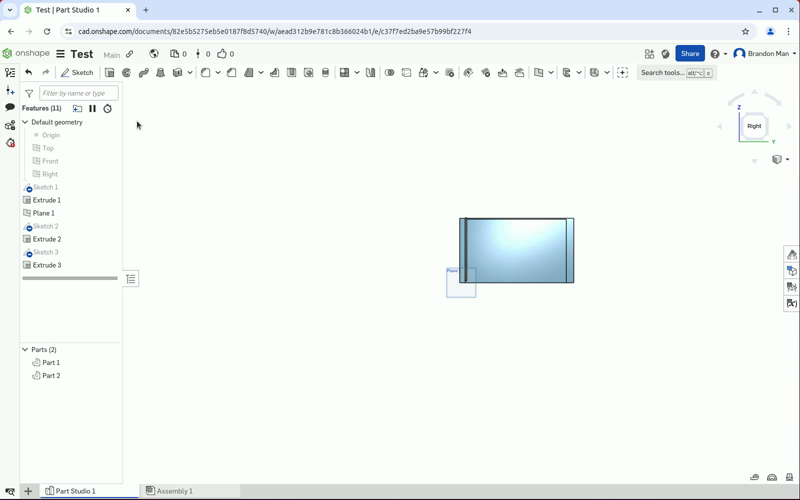
key(shift+h)
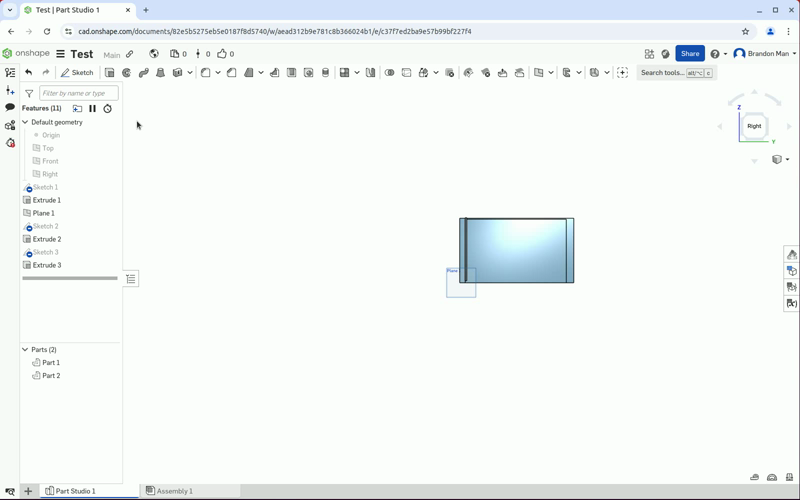
key(shift+h)
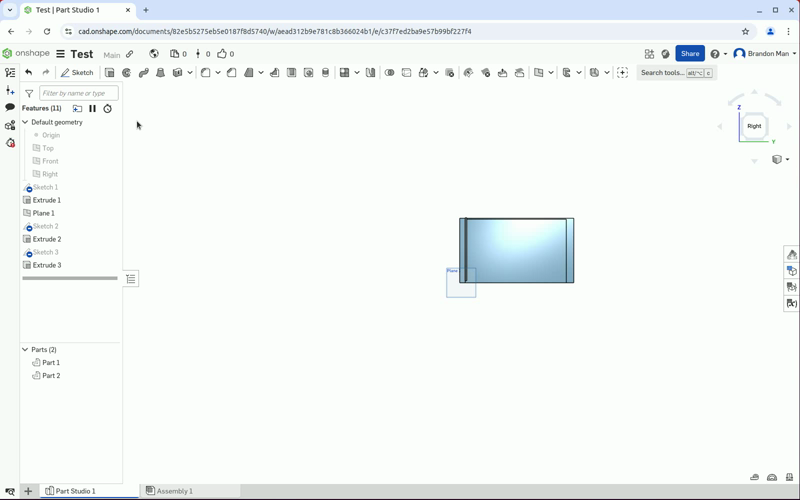
mouse_move(73, 189)
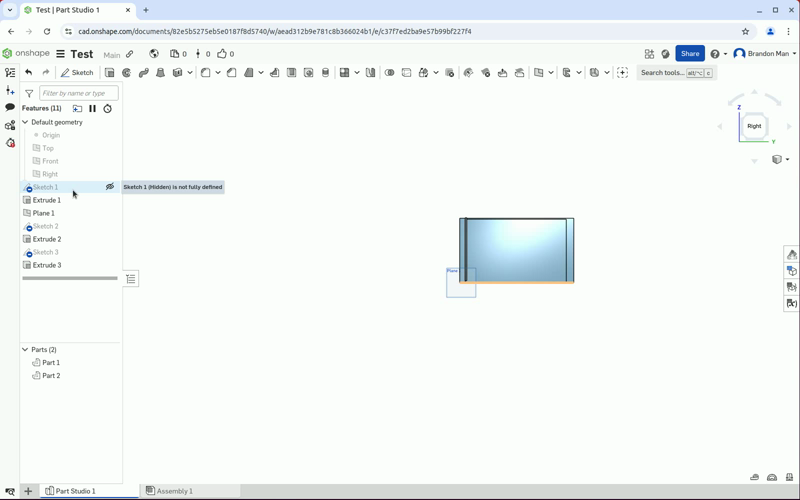
click(73, 189)
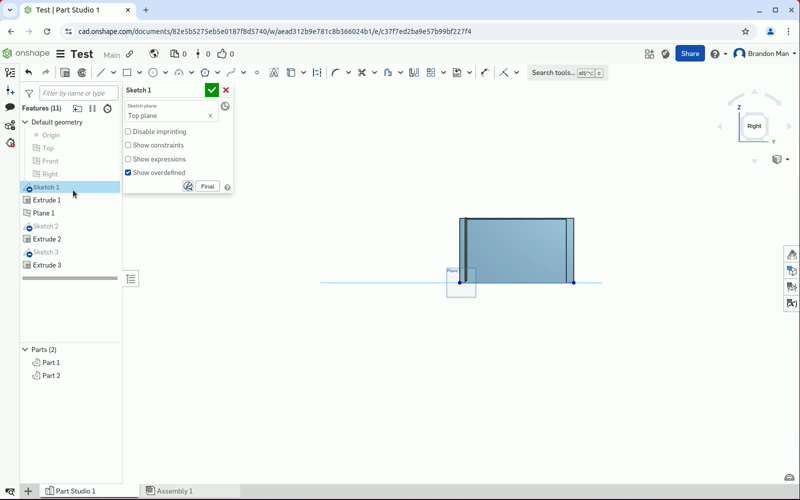
mouse_move(229, 92)
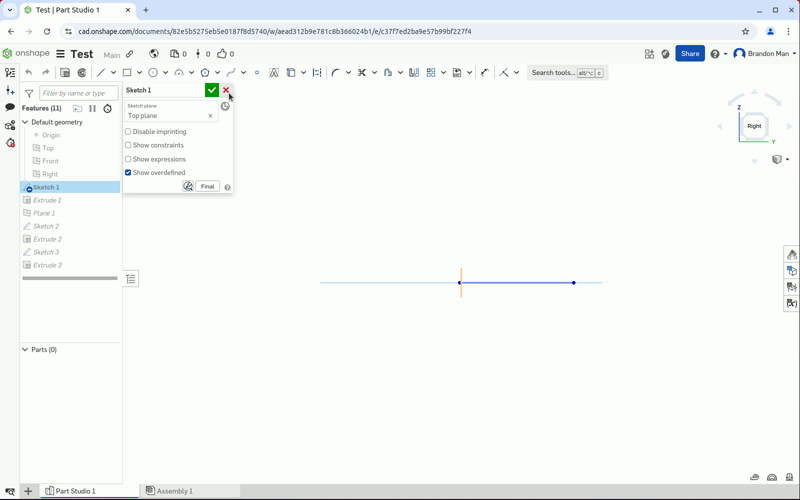
click(229, 92)
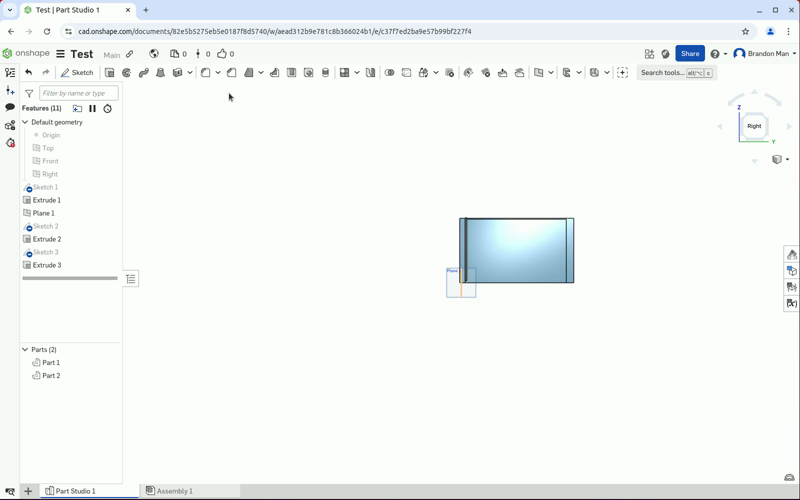
mouse_move(541, 75)
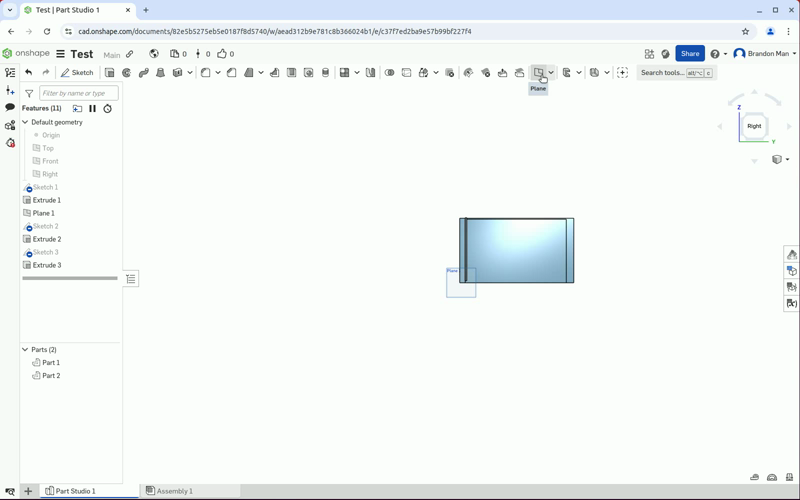
click(541, 75)
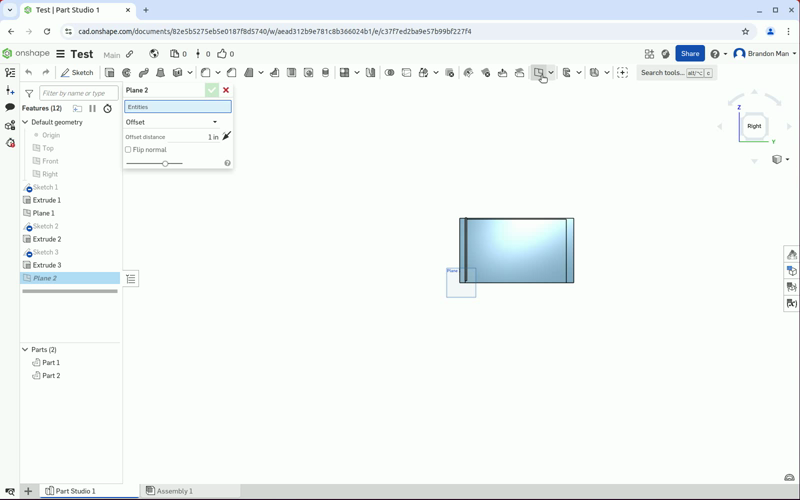
mouse_move(73, 176)
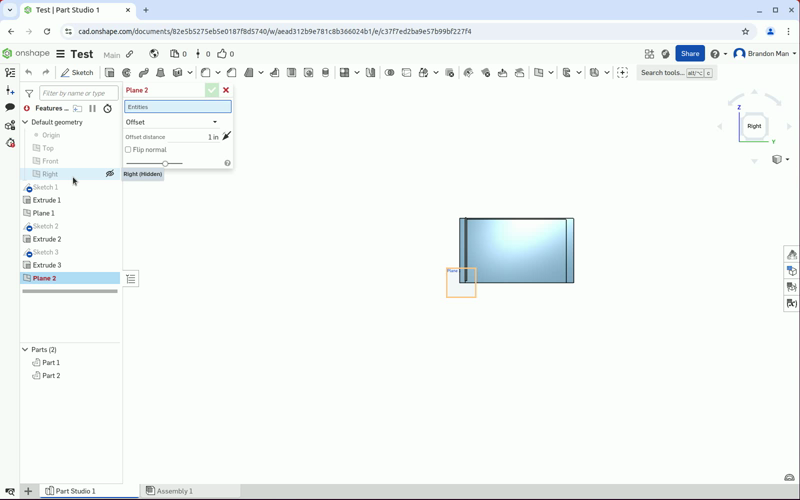
click(73, 176)
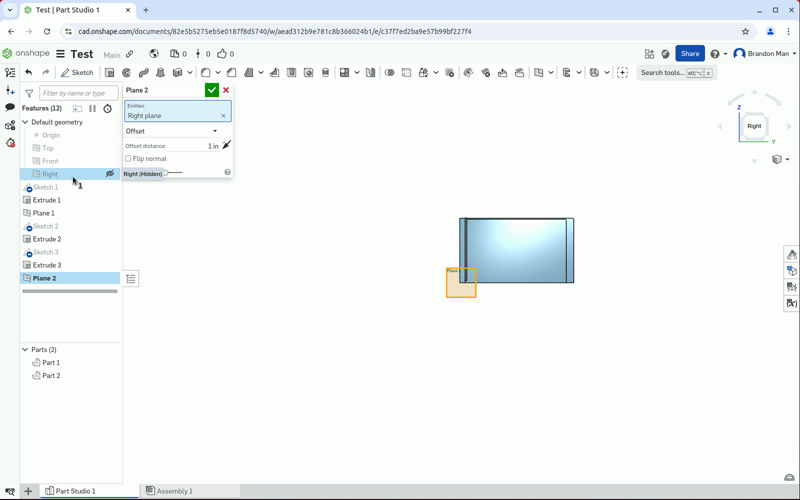
key(tab, 2)
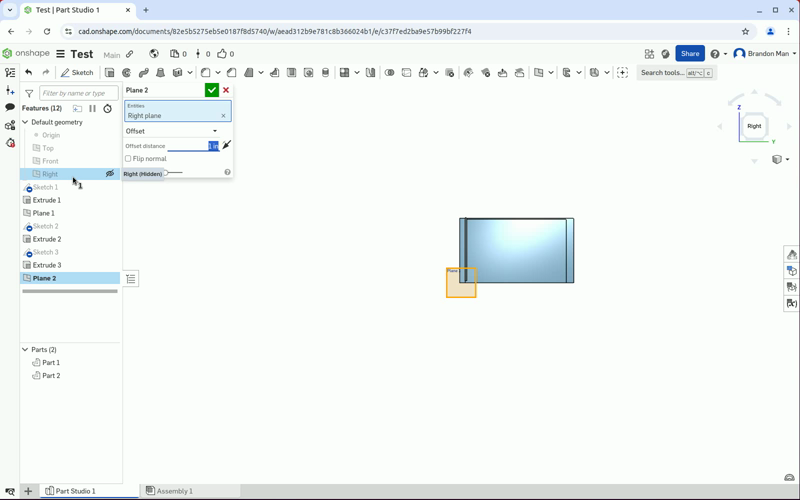
text(1.448)
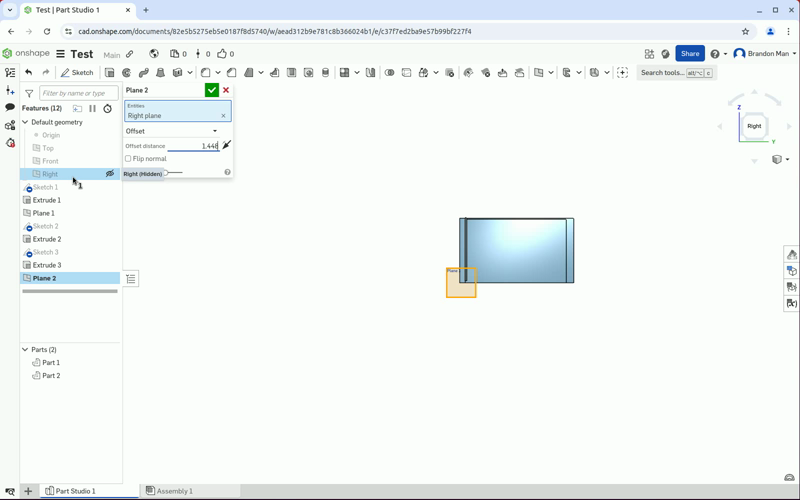
key(enter, 2)
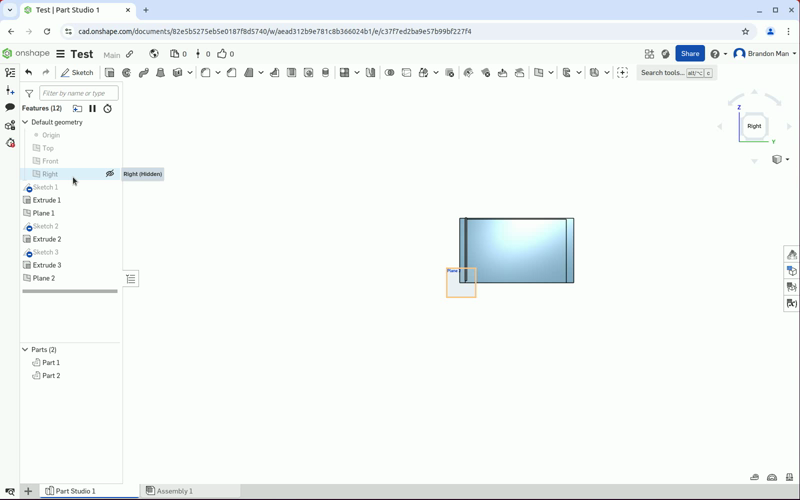
key(shift+s)
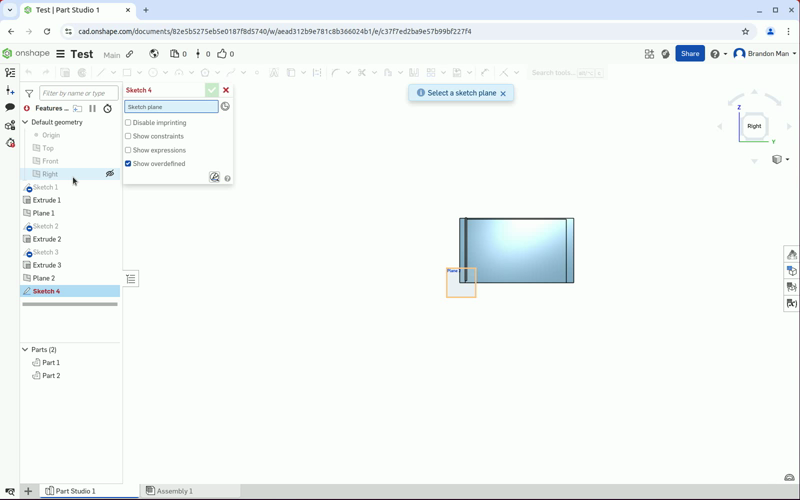
mouse_move(73, 280)
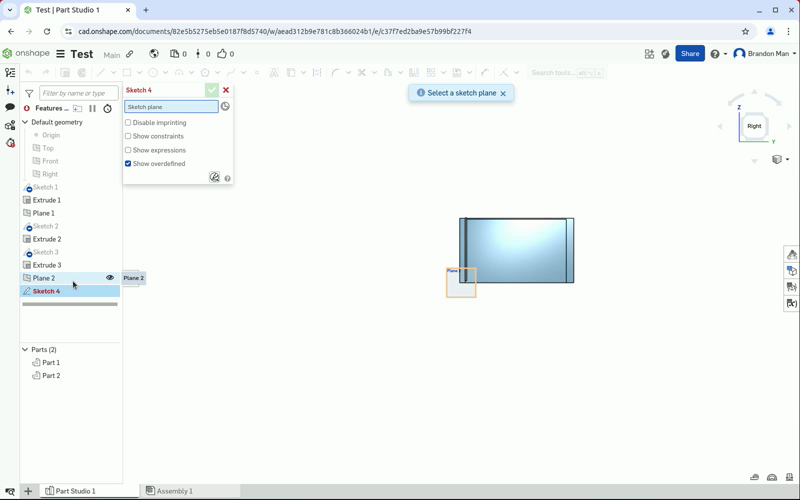
click(73, 280)
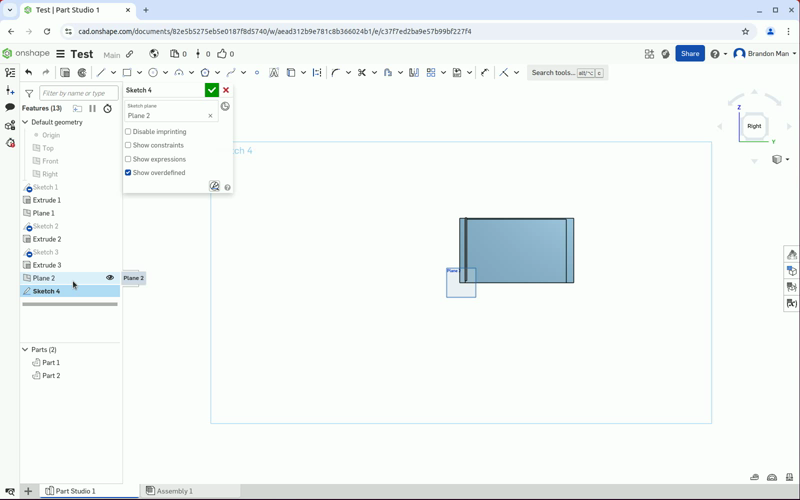
mouse_move(73, 352)
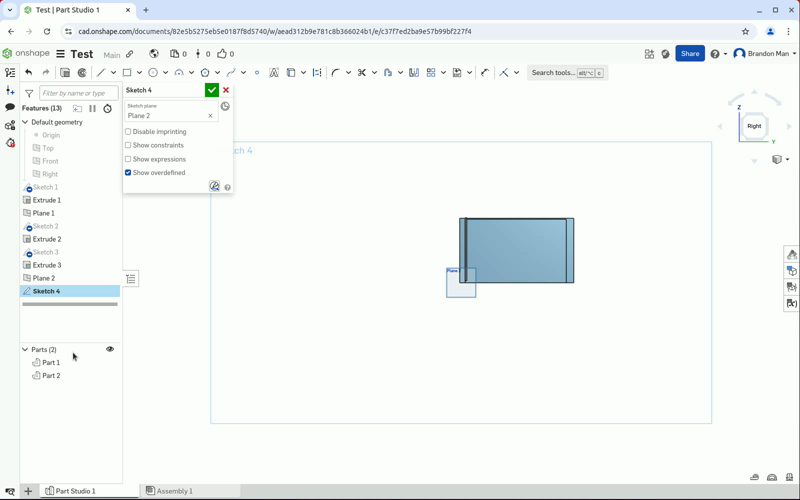
key(y)
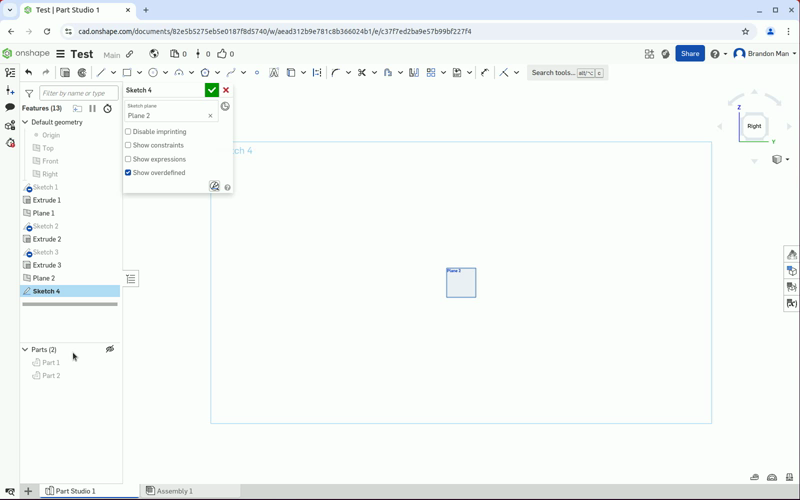
key(l)
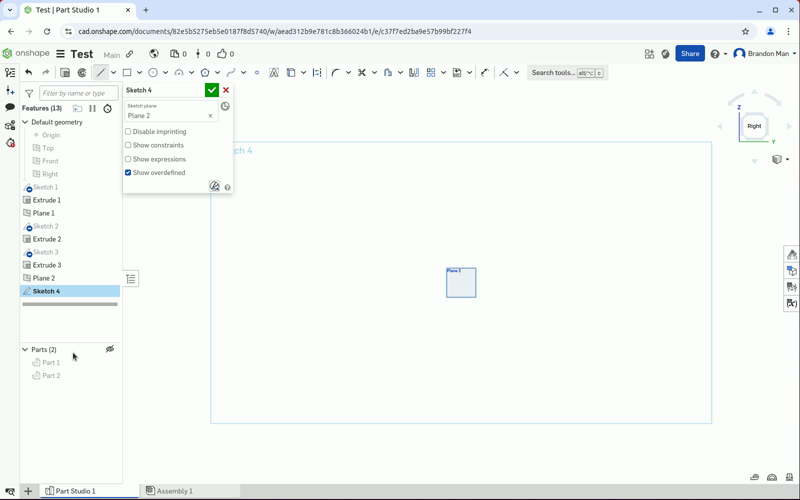
key_down(shift)
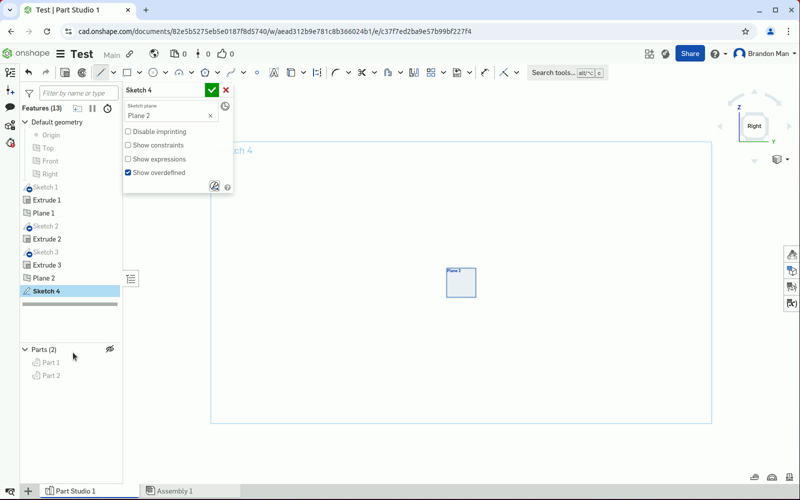
mouse_move(465, 280)
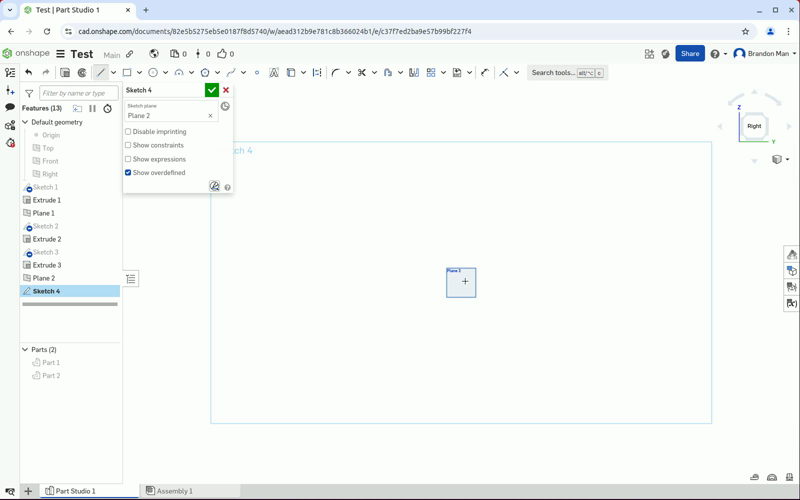
click(465, 280)
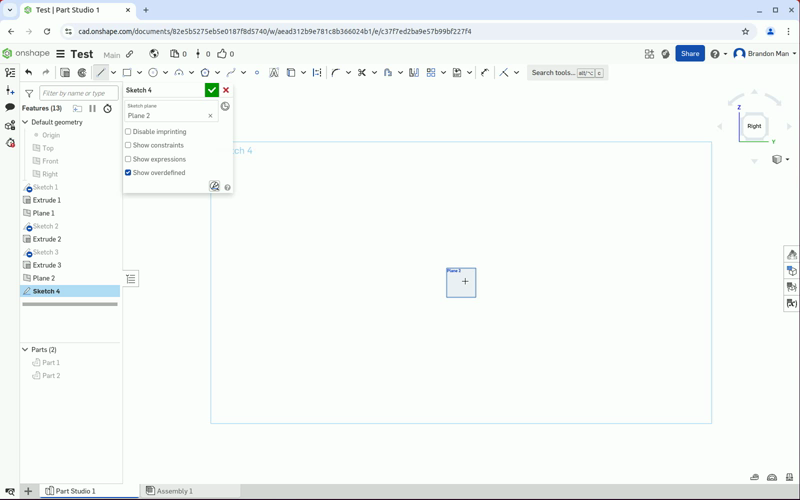
key_up(shift)
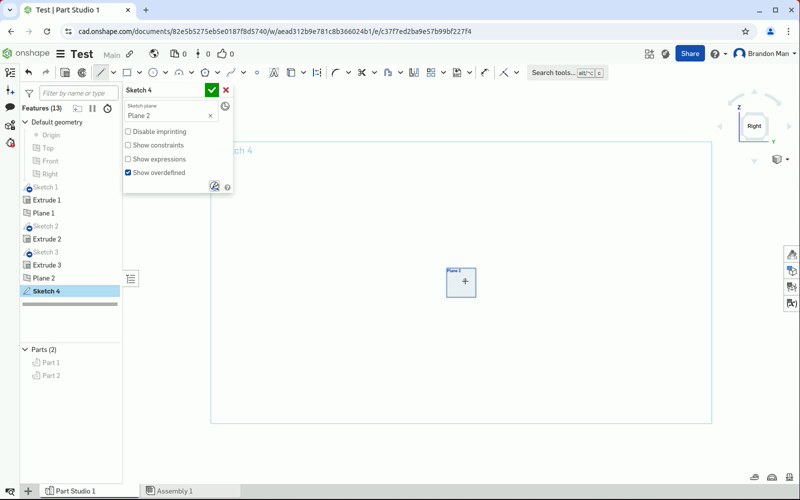
key_down(shift)
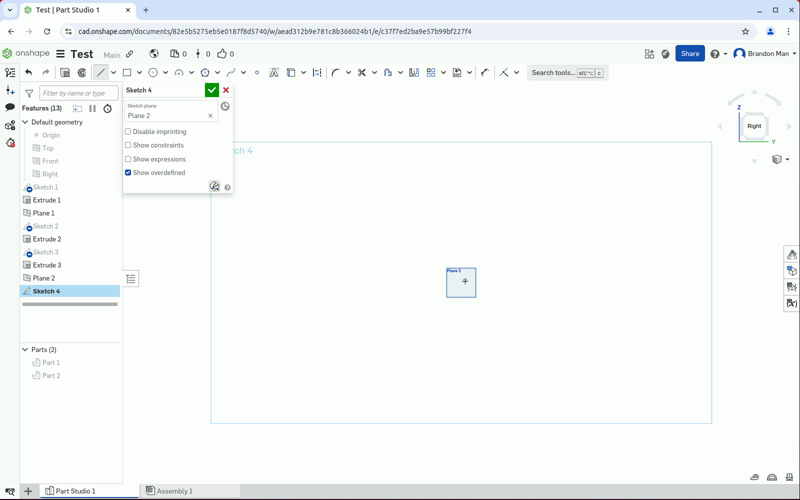
mouse_move(495, 280)
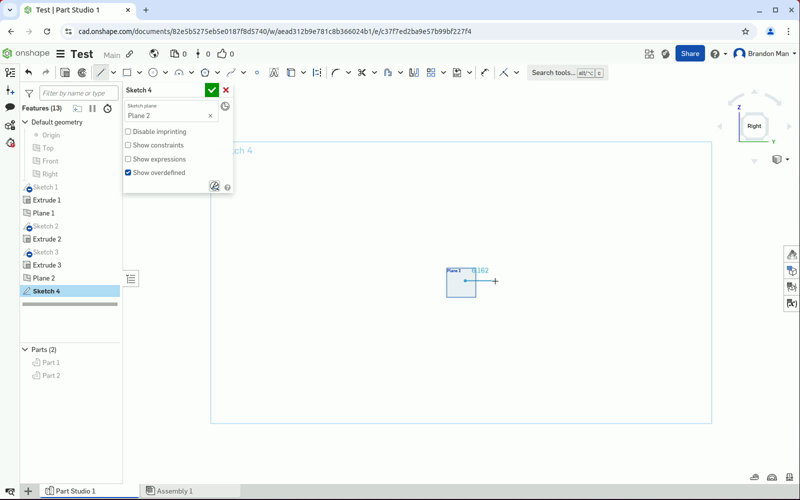
mouse_move(466, 280)
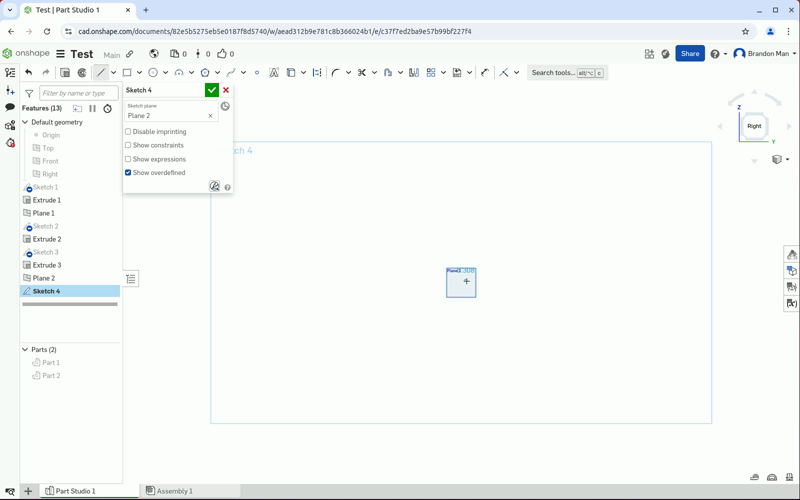
scroll(6)
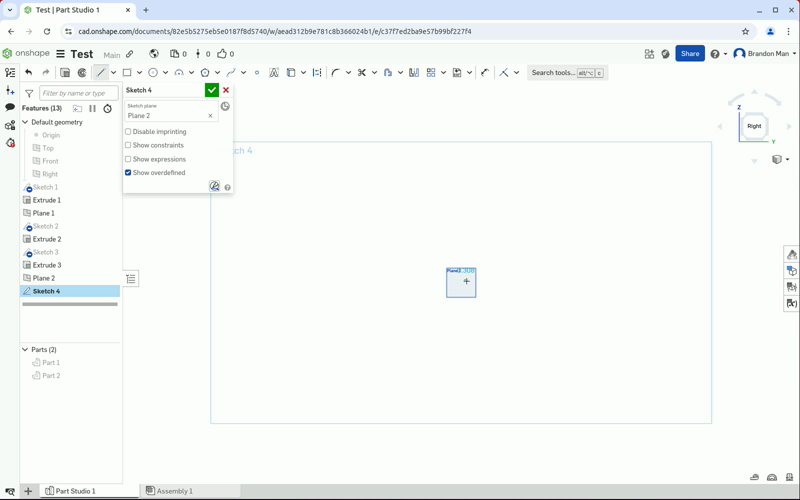
scroll(6)
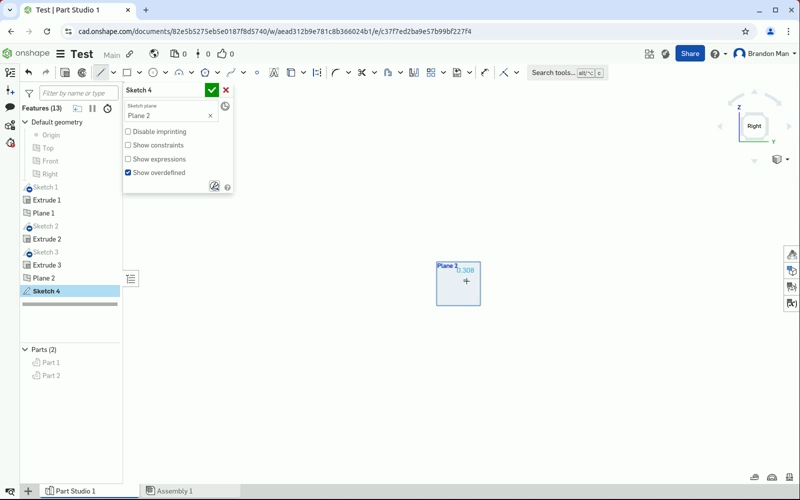
scroll(6)
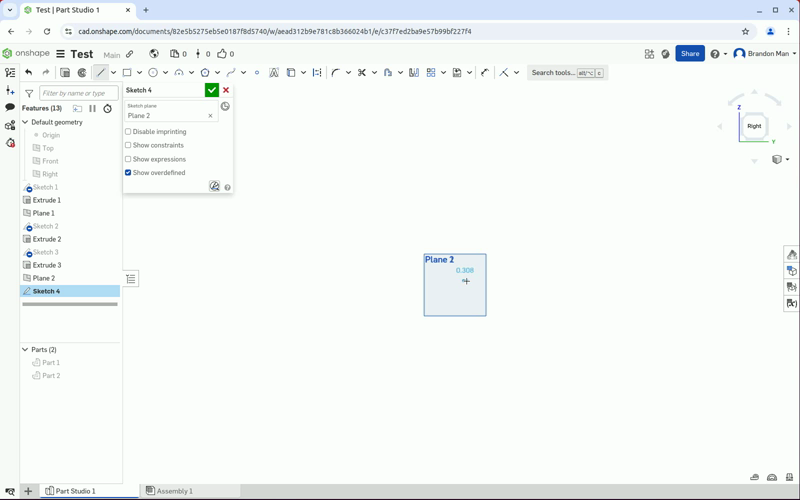
scroll(6)
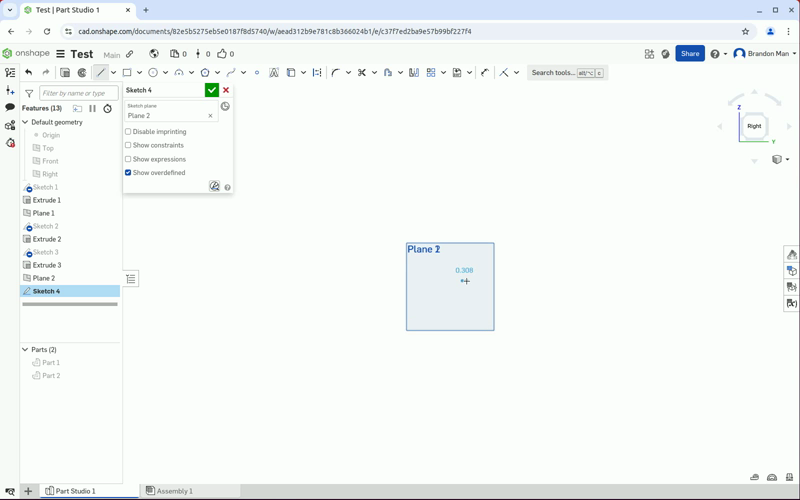
scroll(6)
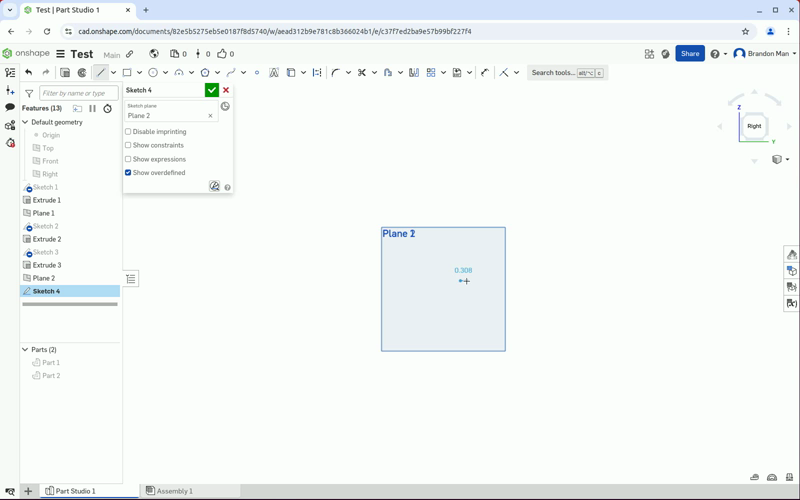
scroll(6)
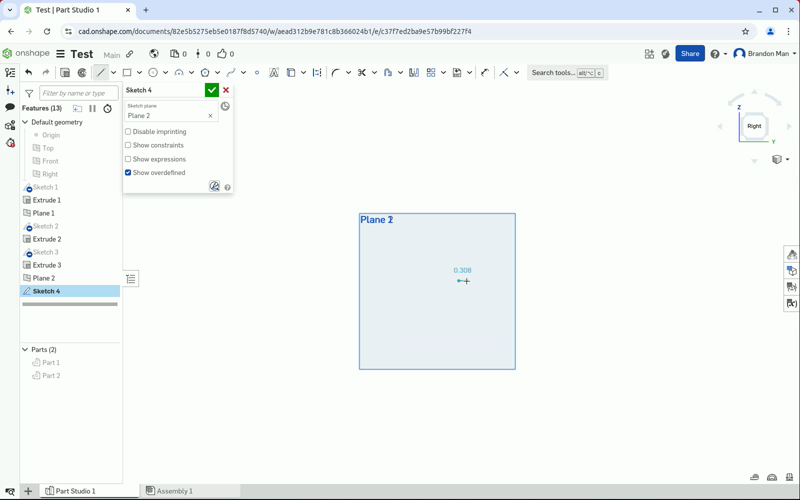
scroll(6)
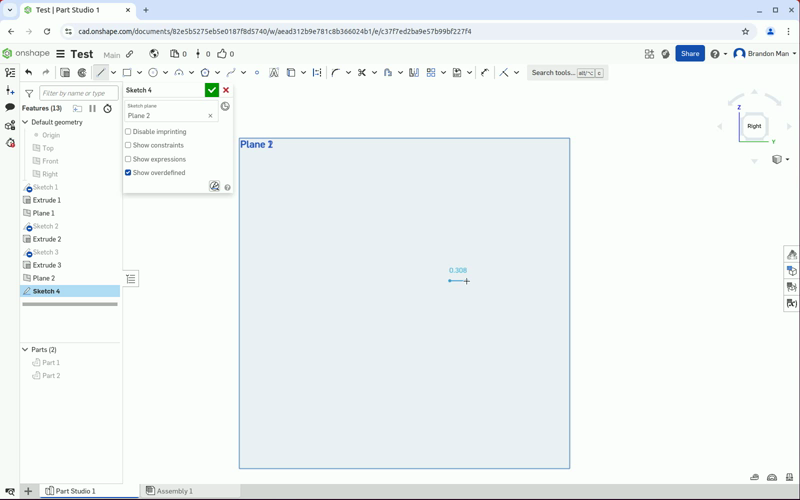
click(466, 280)
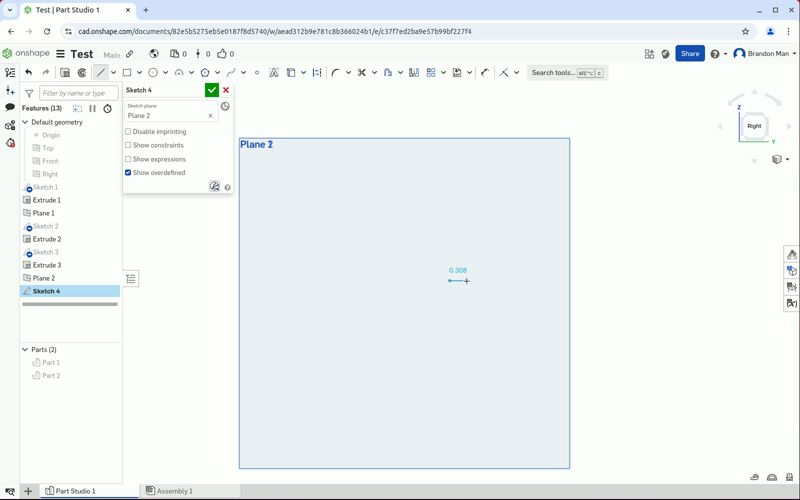
scroll(-6)
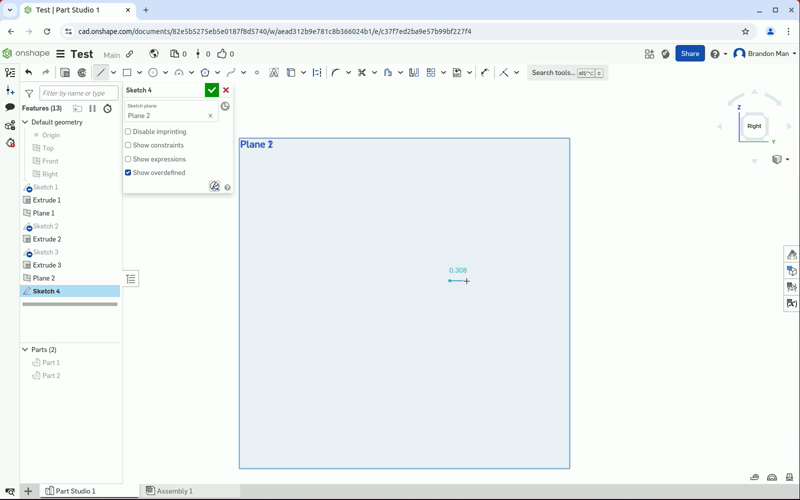
scroll(-6)
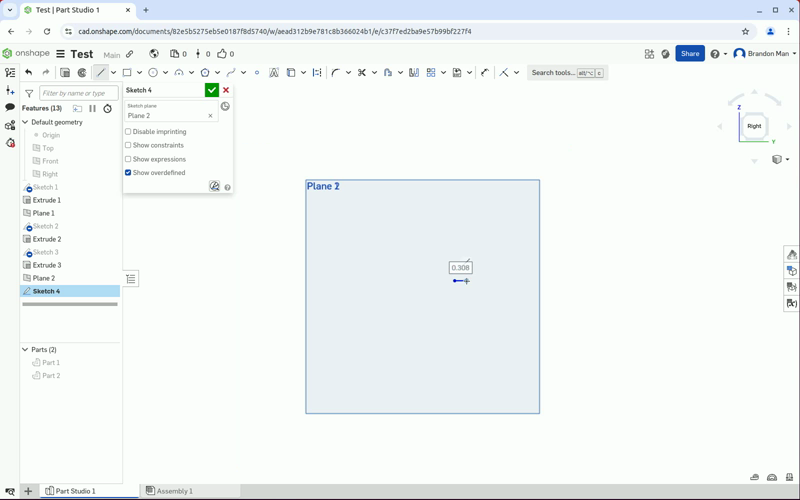
scroll(-6)
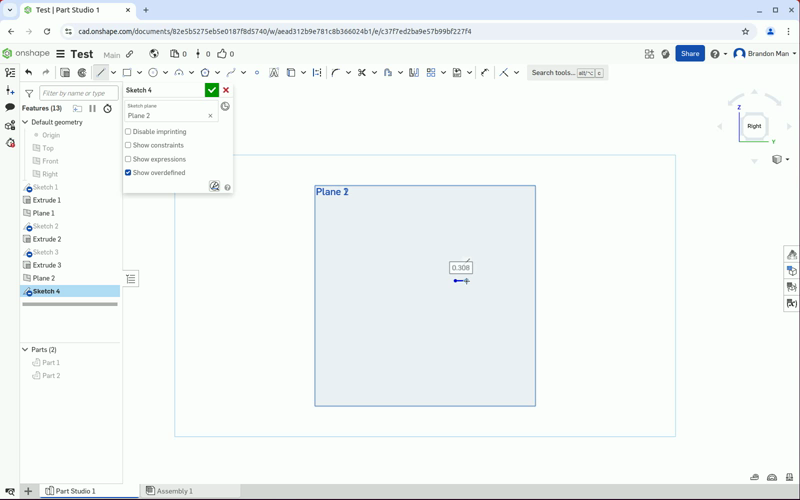
scroll(-6)
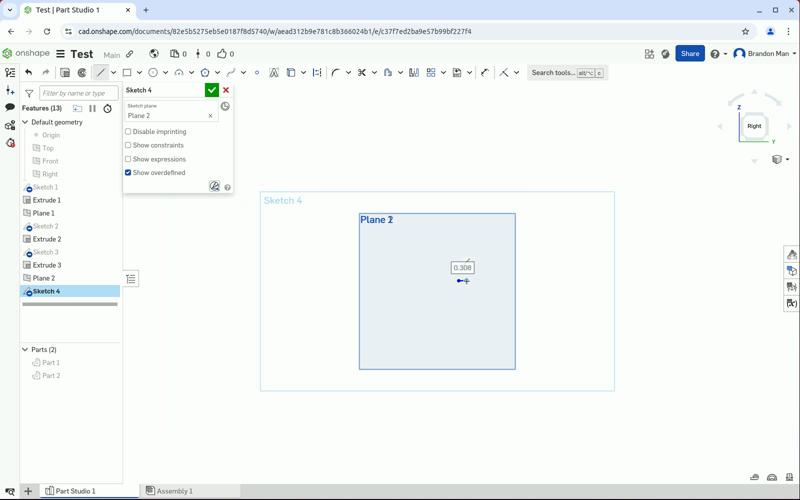
scroll(-6)
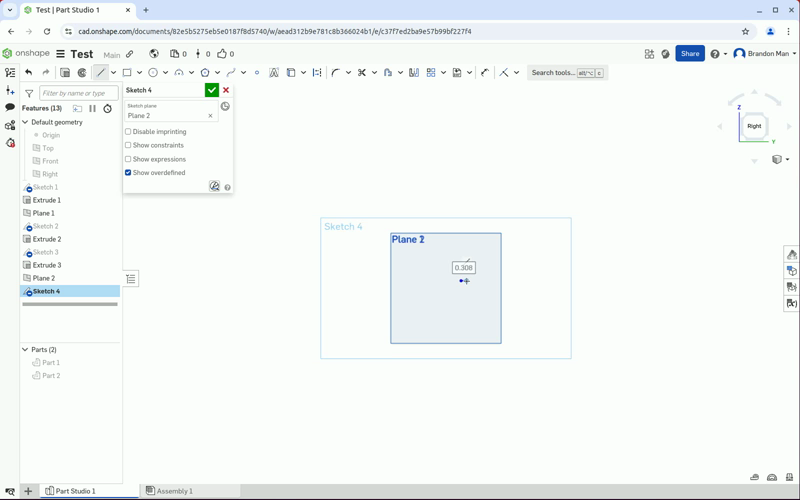
scroll(-6)
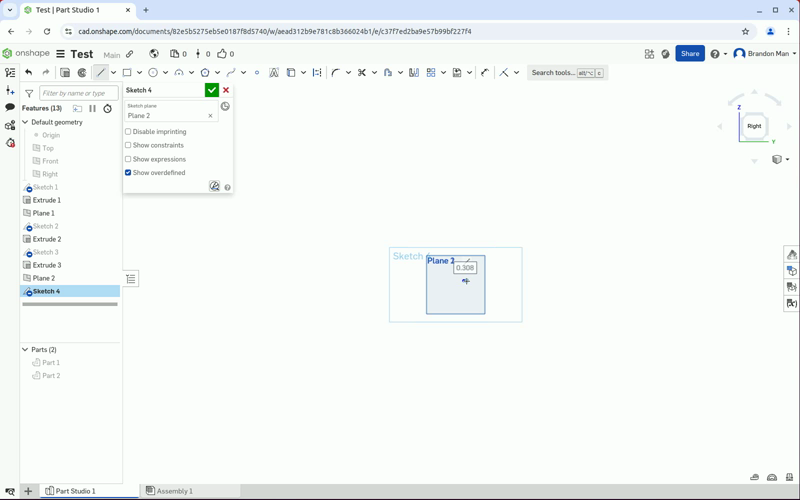
scroll(-6)
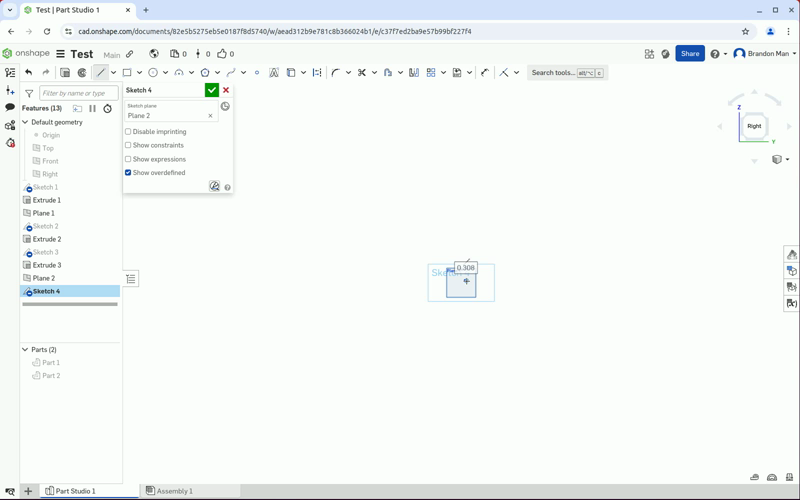
key_up(shift)
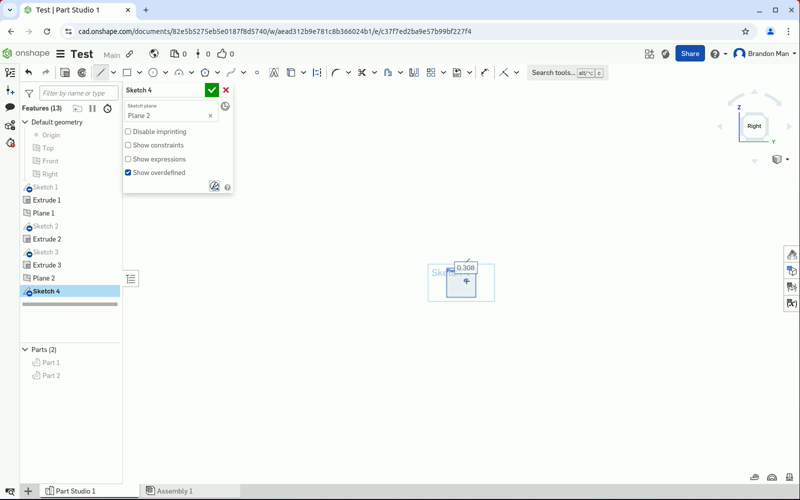
key_down(shift)
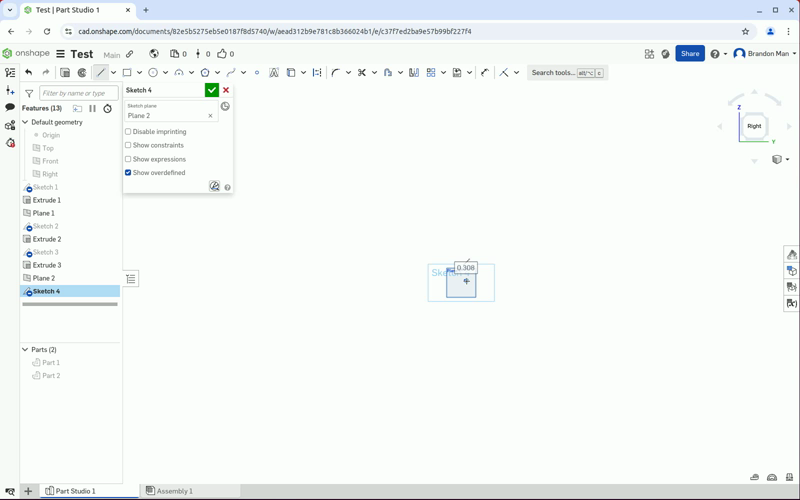
mouse_move(466, 217)
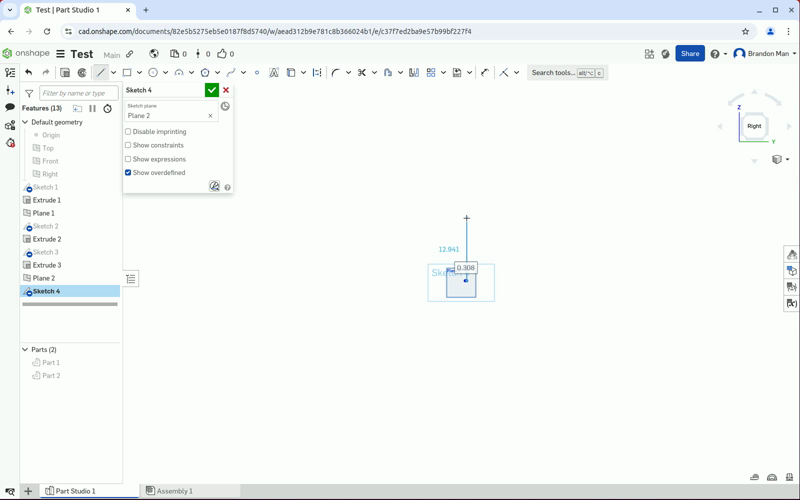
click(466, 217)
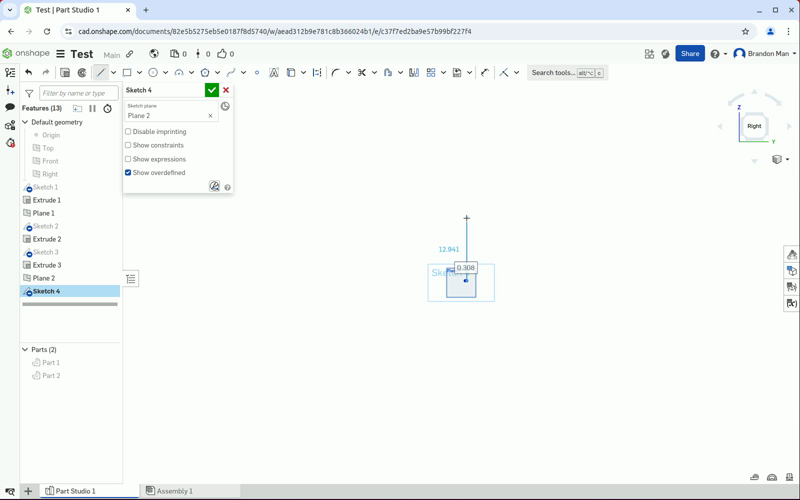
key_up(shift)
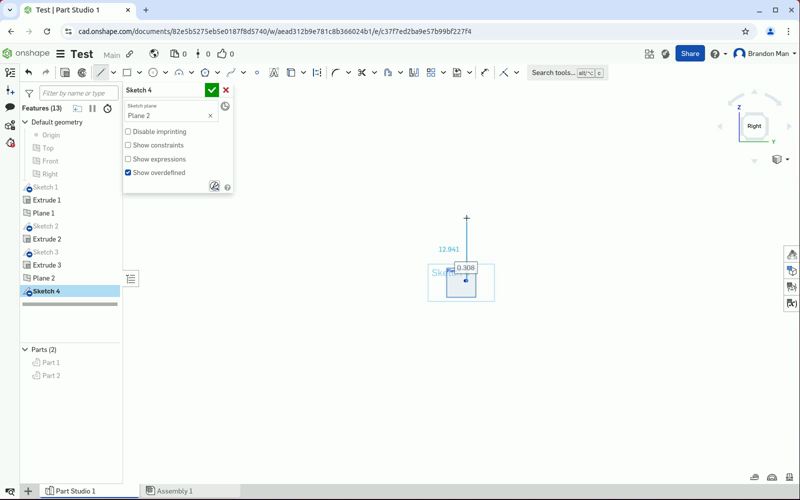
key_down(shift)
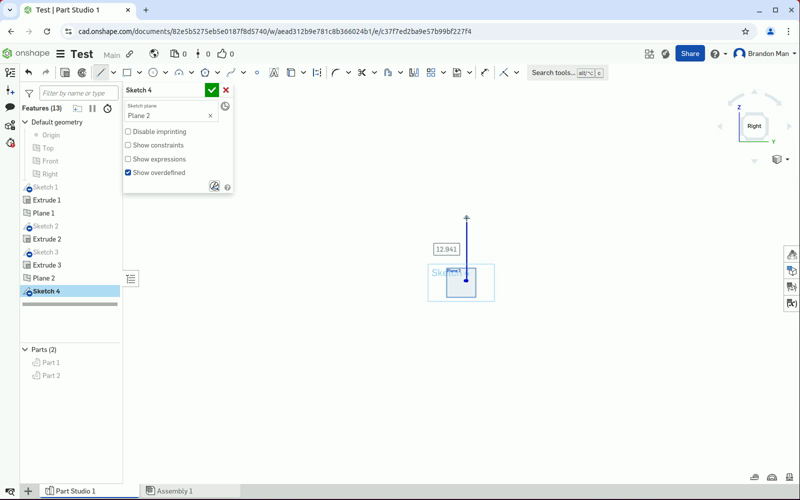
mouse_move(496, 217)
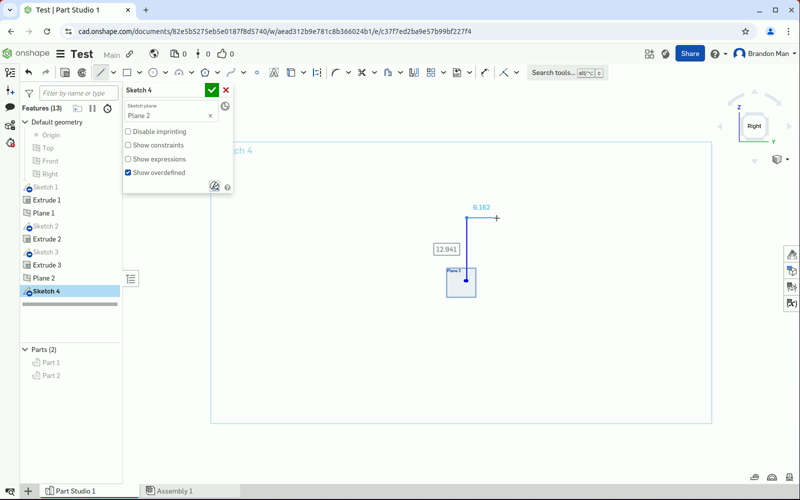
mouse_move(465, 217)
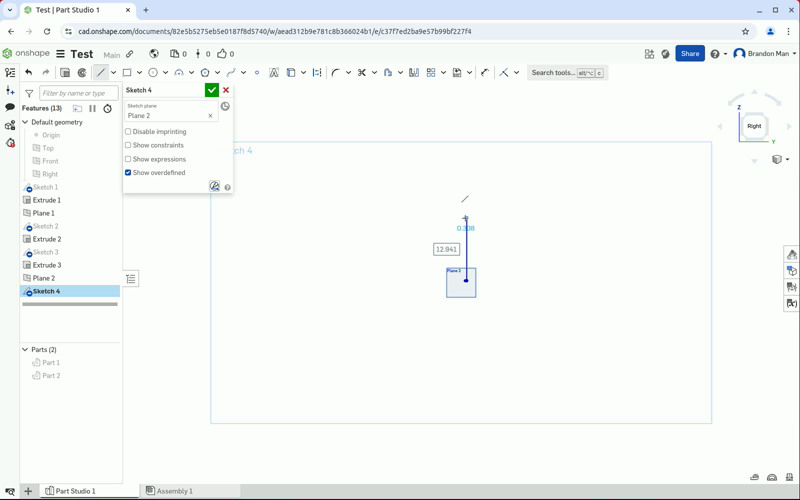
scroll(6)
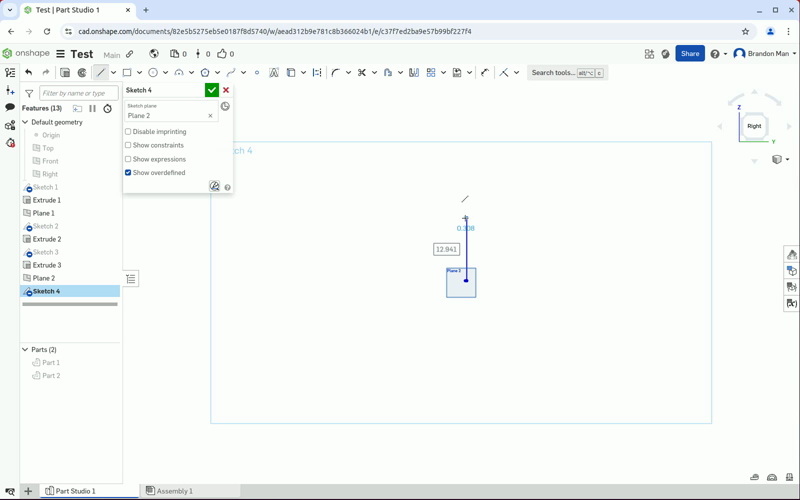
scroll(6)
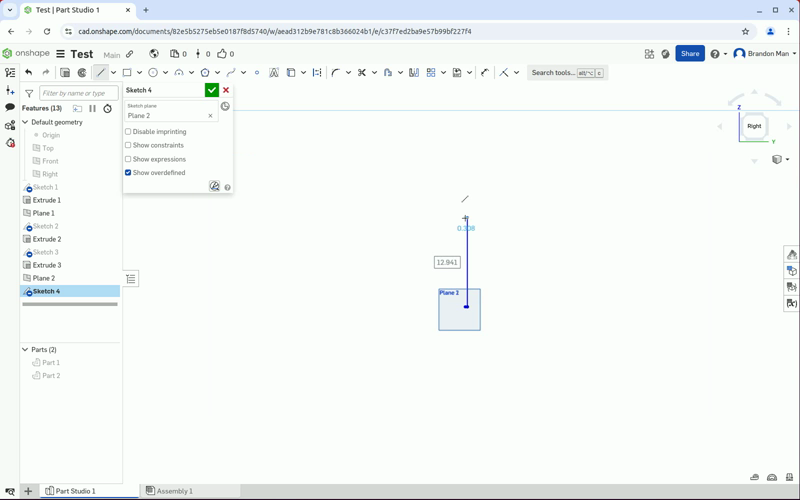
scroll(6)
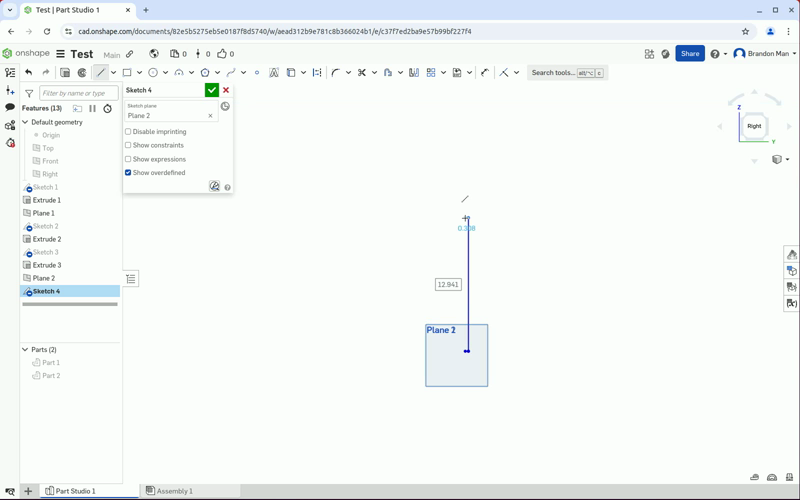
scroll(6)
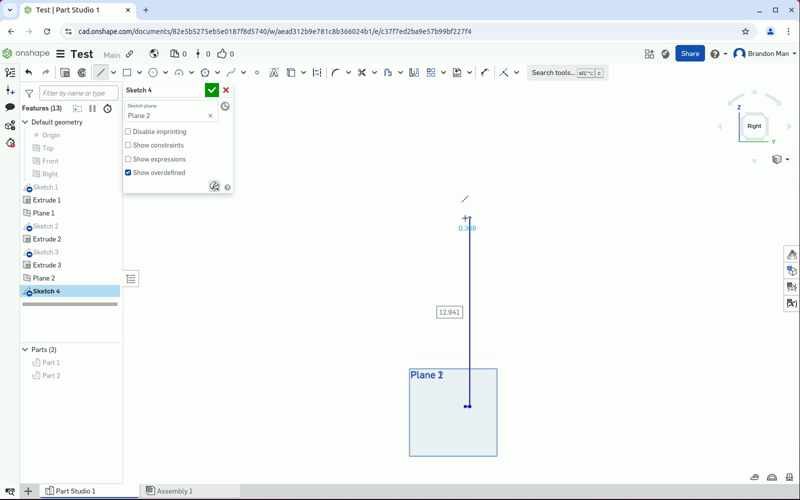
scroll(6)
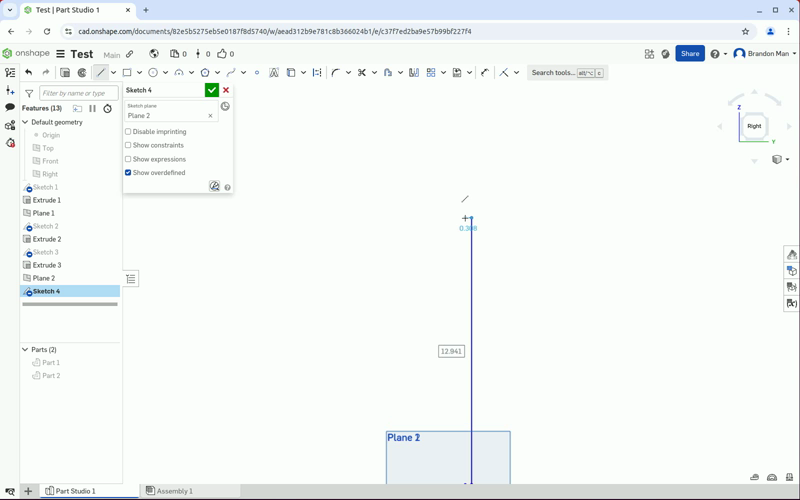
scroll(6)
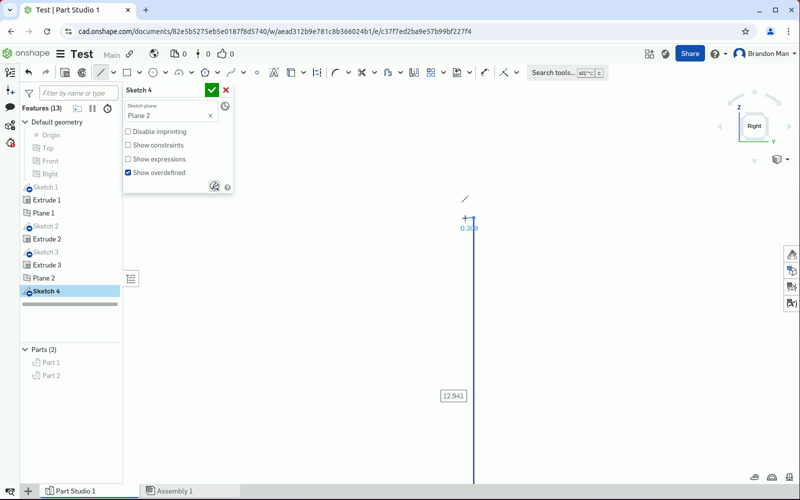
scroll(6)
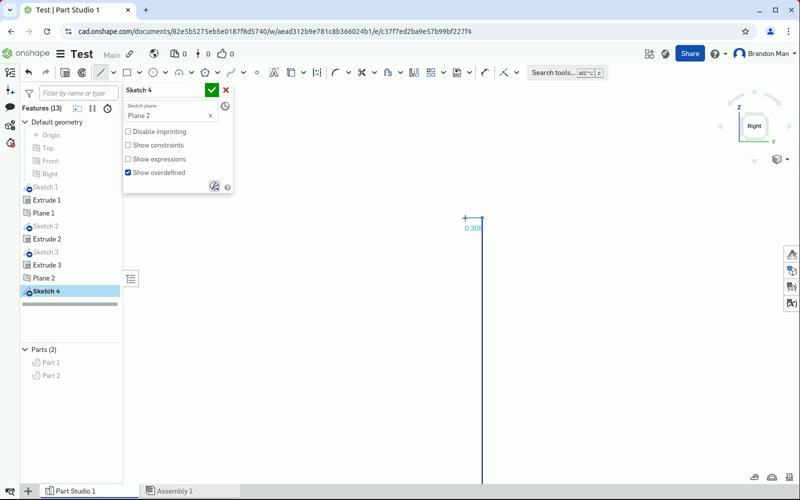
click(465, 217)
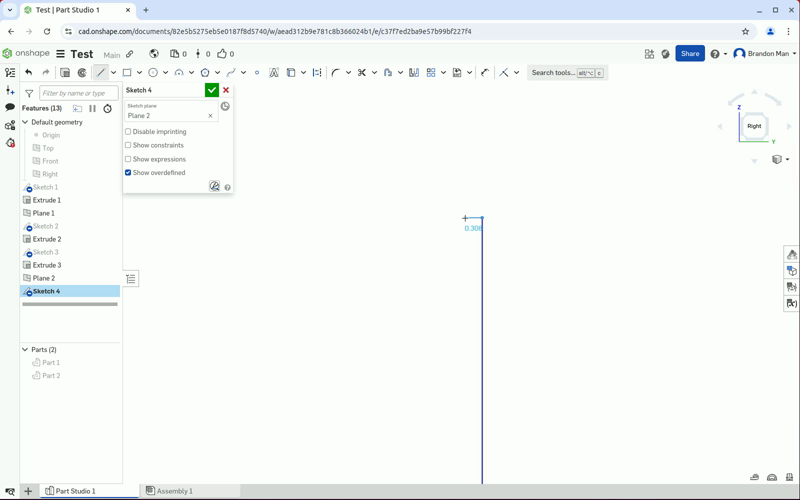
scroll(-6)
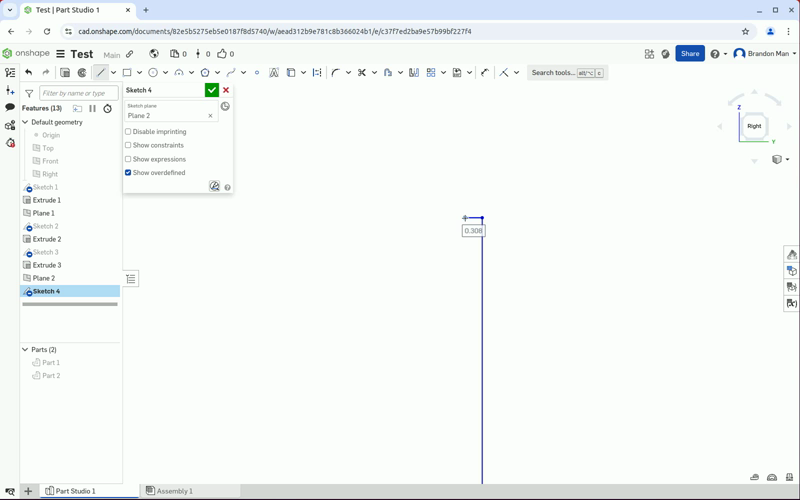
scroll(-6)
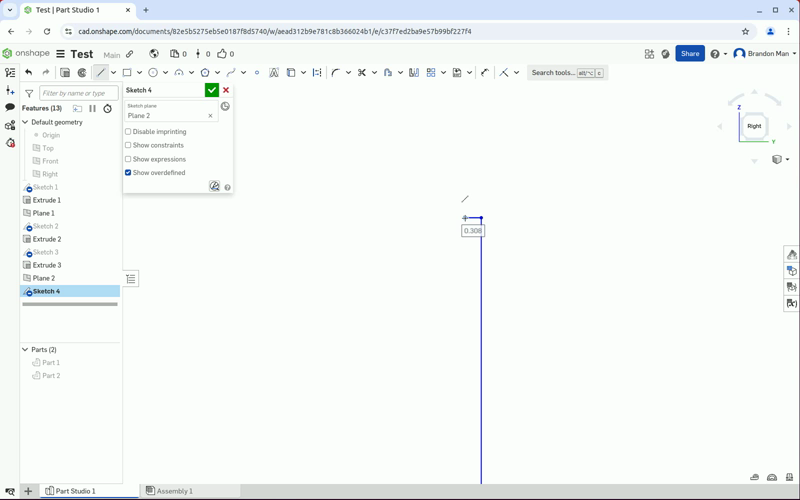
scroll(-6)
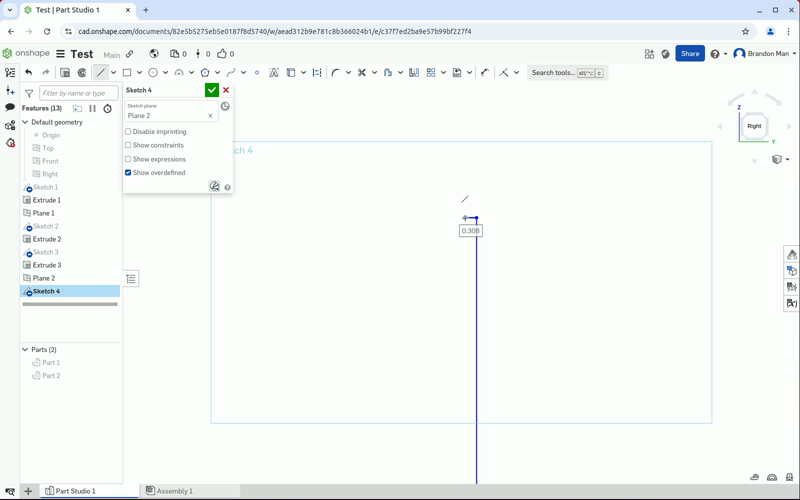
scroll(-6)
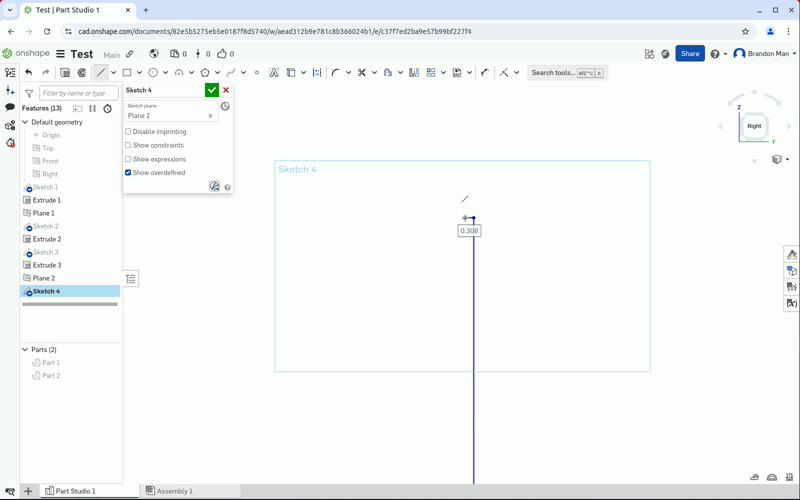
scroll(-6)
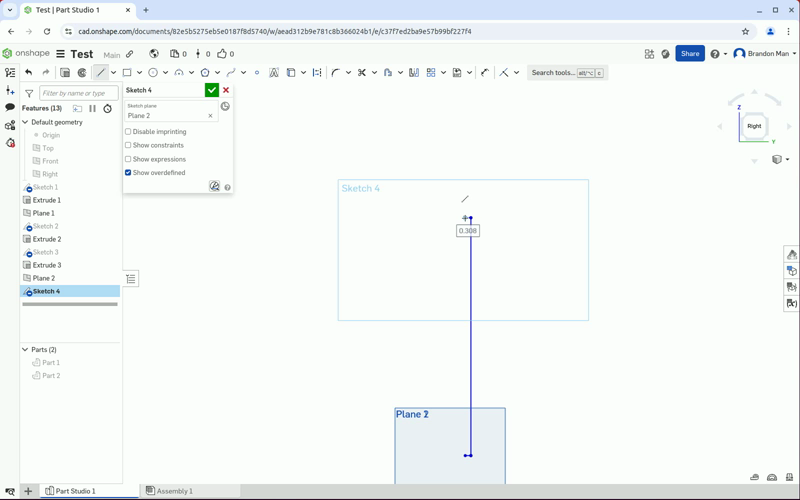
scroll(-6)
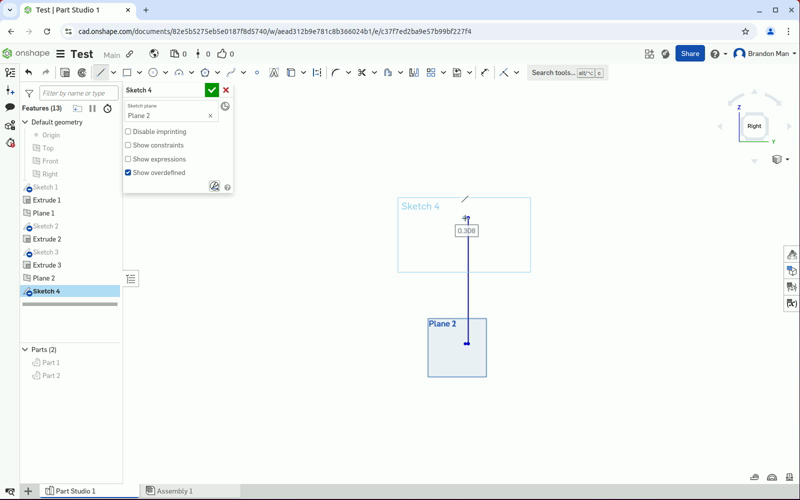
scroll(-6)
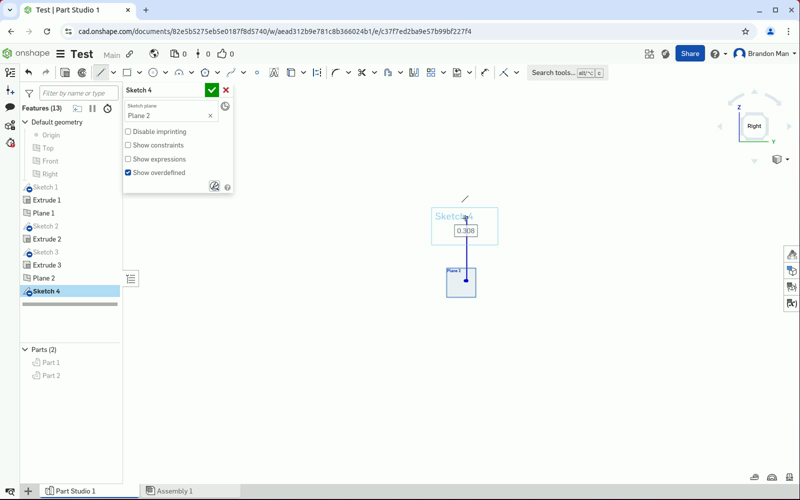
key_up(shift)
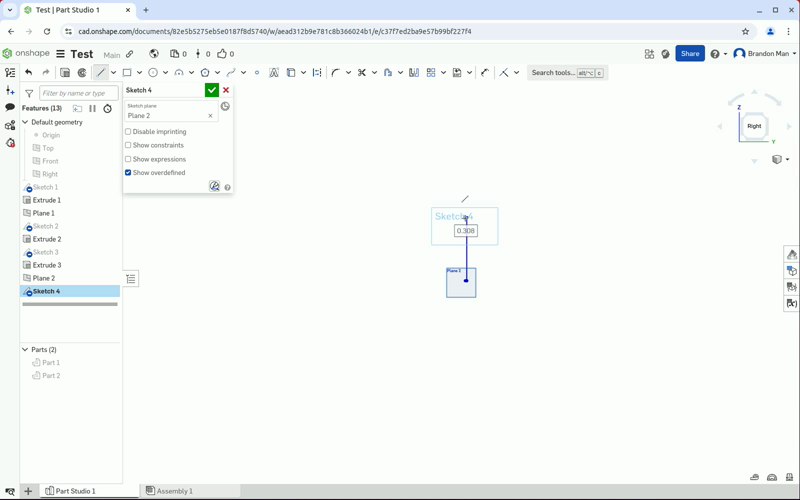
key_down(shift)
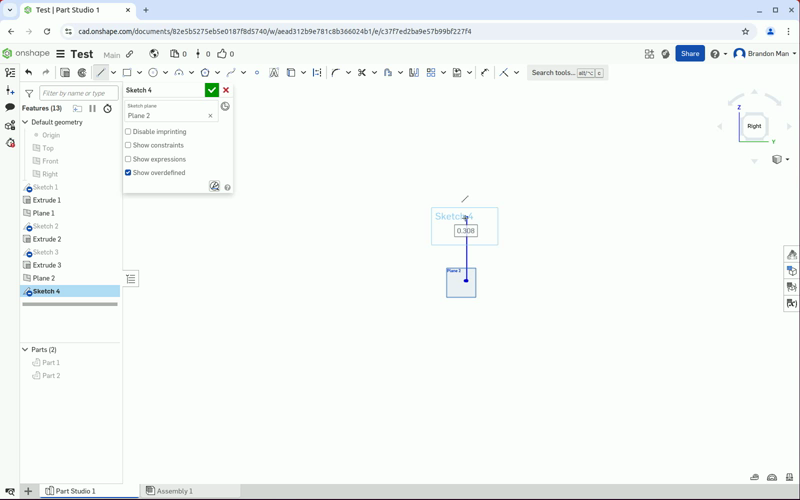
mouse_move(465, 280)
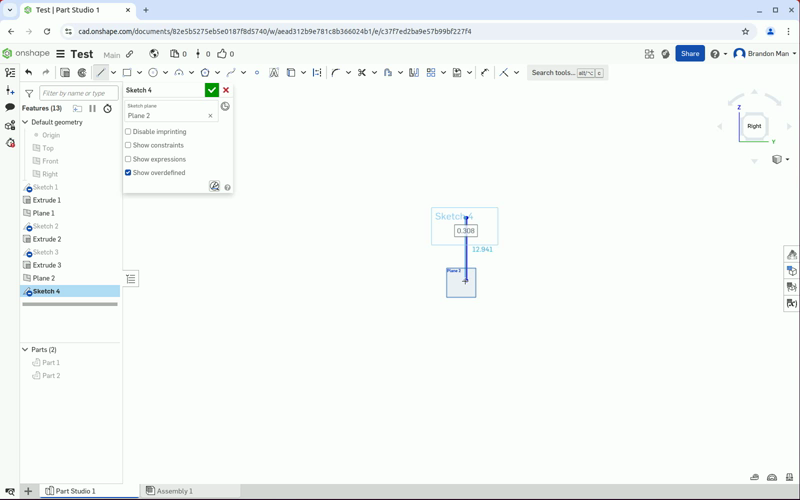
scroll(6)
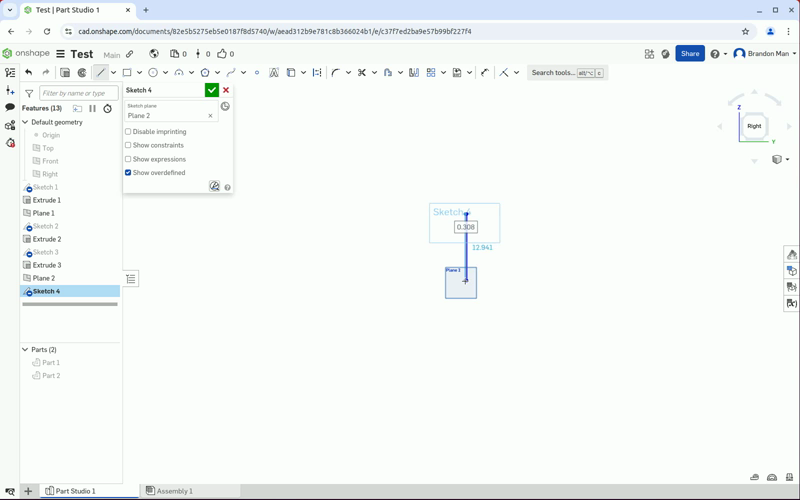
scroll(6)
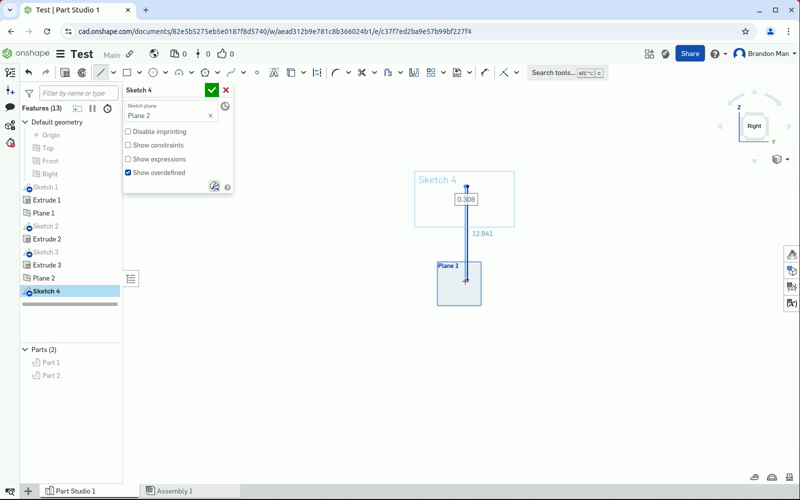
scroll(6)
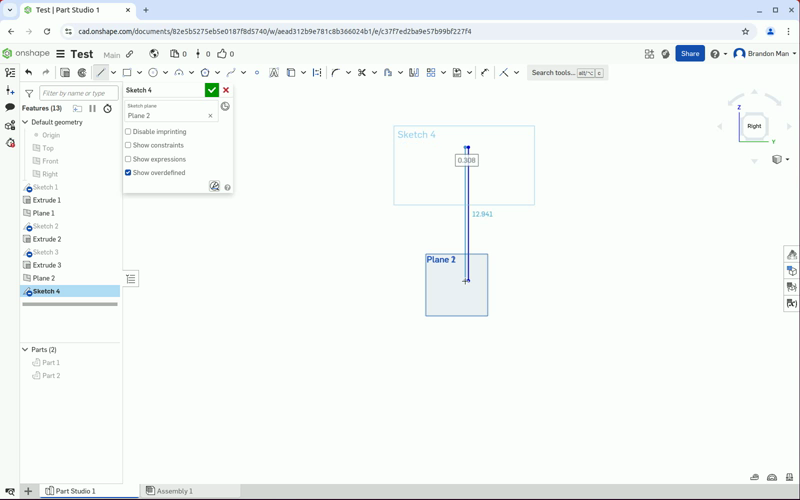
scroll(6)
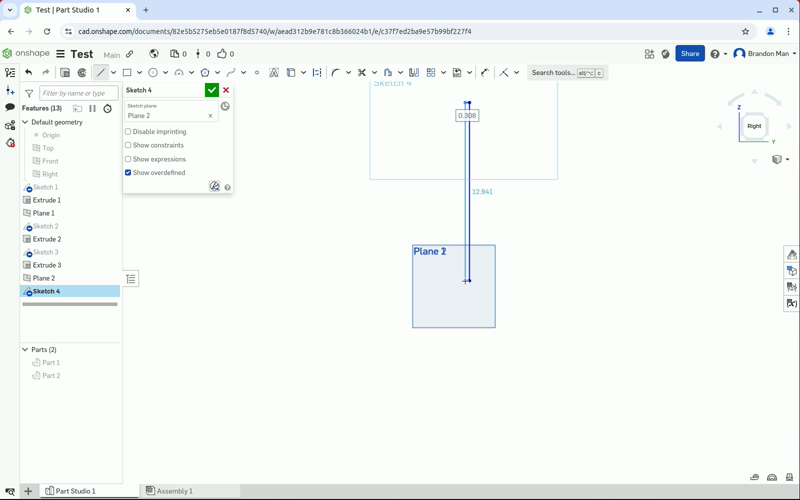
scroll(6)
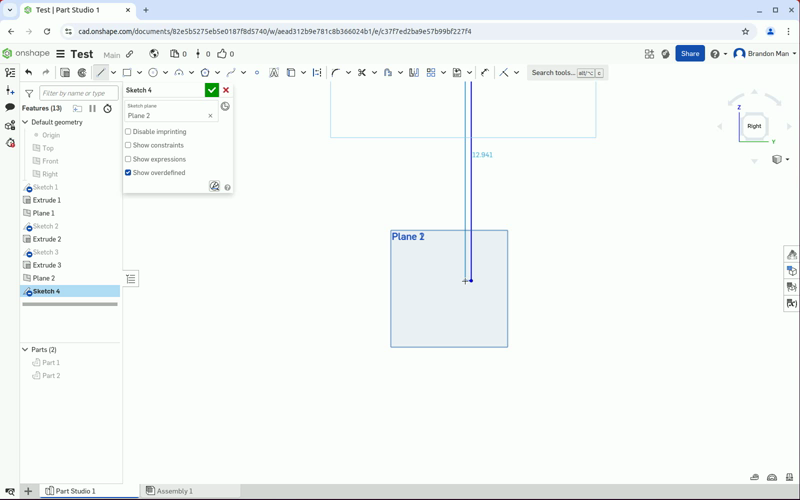
scroll(6)
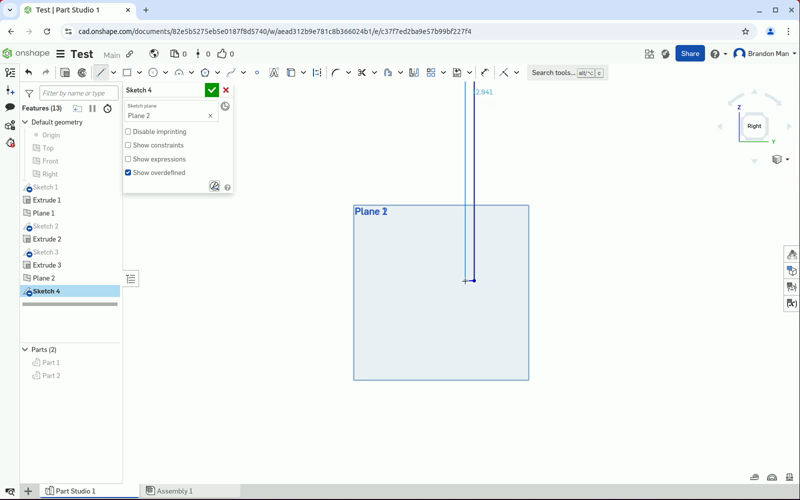
scroll(6)
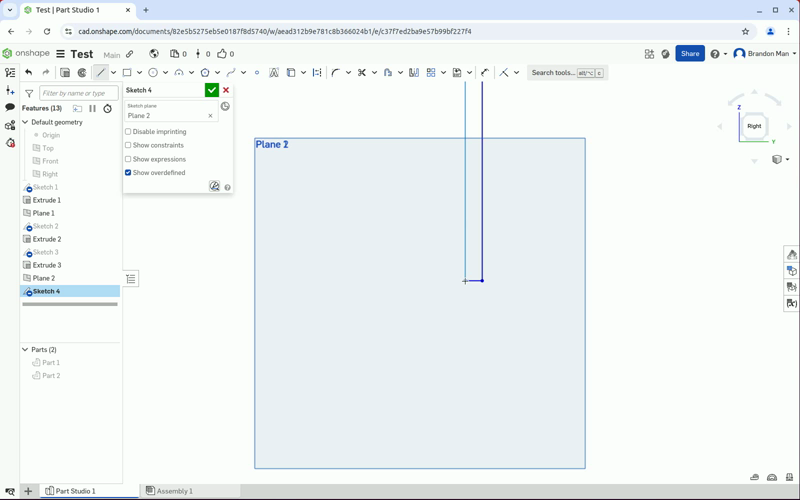
key_up(shift)
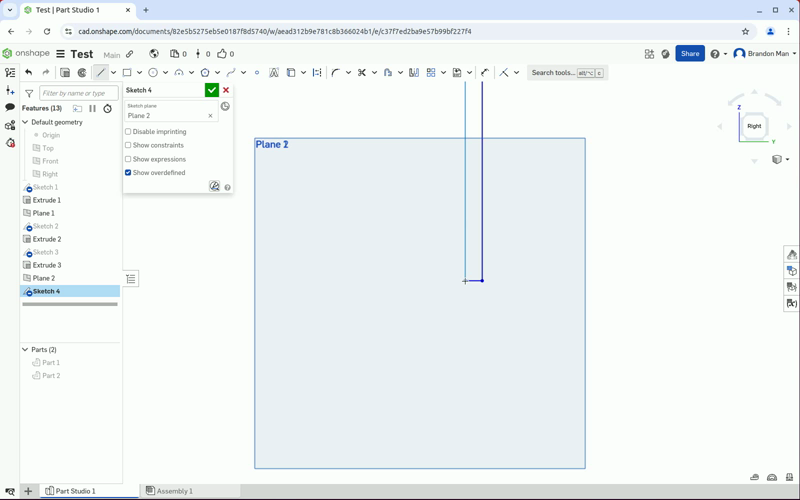
click(465, 280)
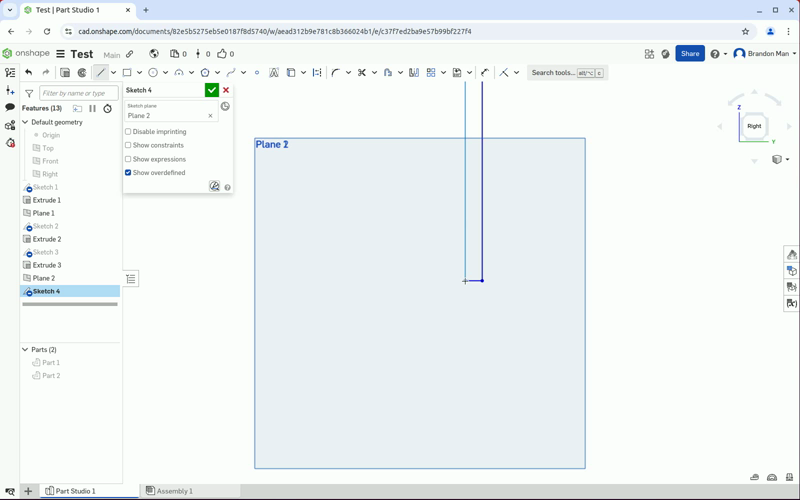
scroll(-6)
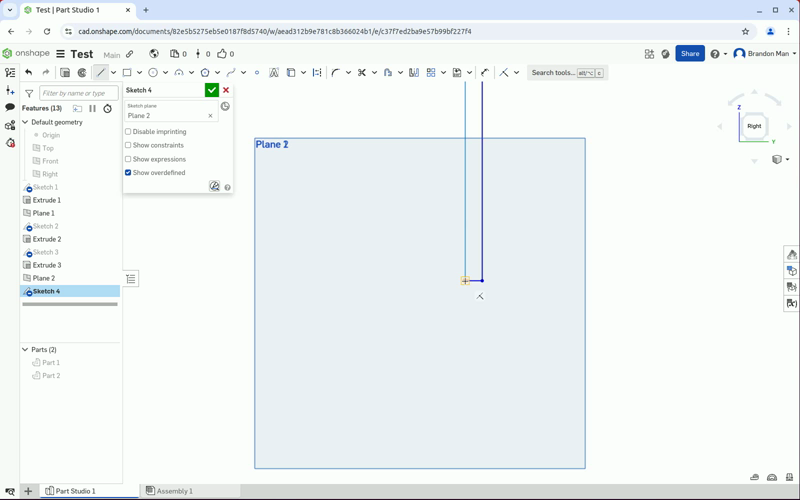
scroll(-6)
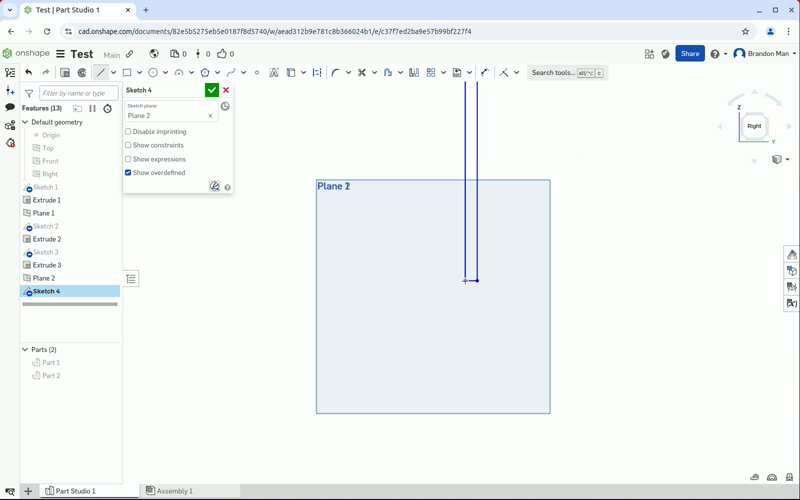
scroll(-6)
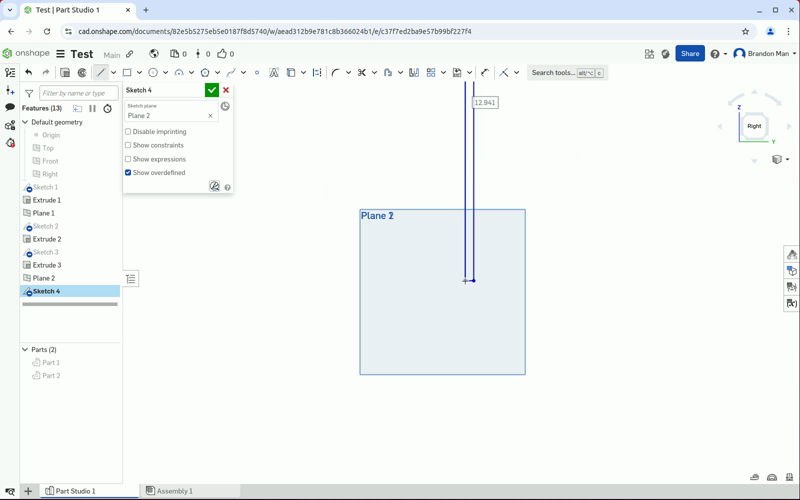
scroll(-6)
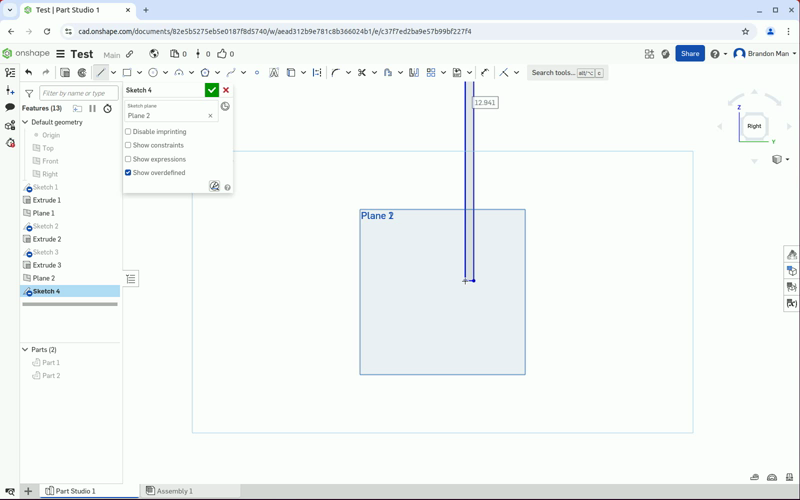
scroll(-6)
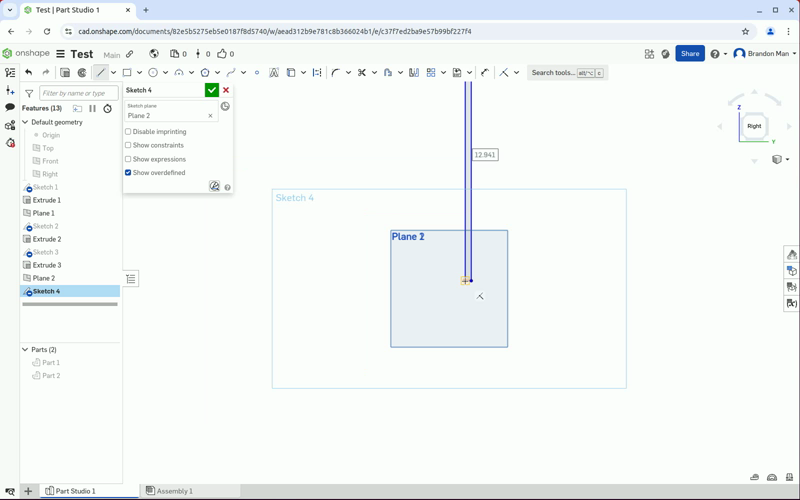
scroll(-6)
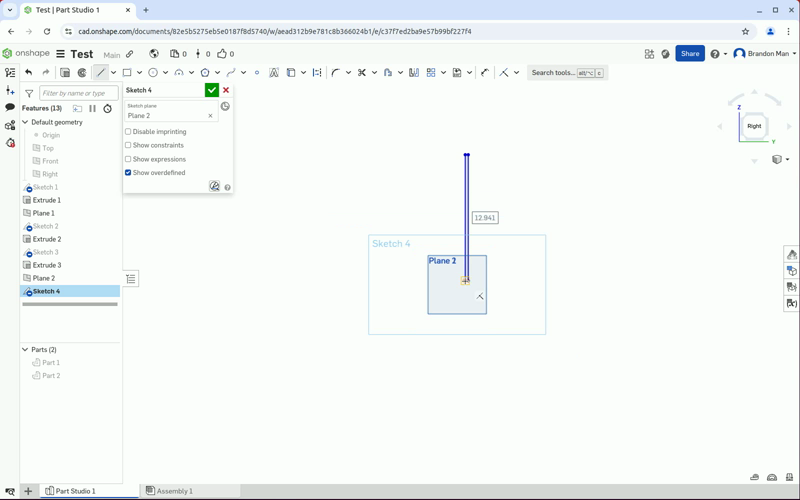
scroll(-6)
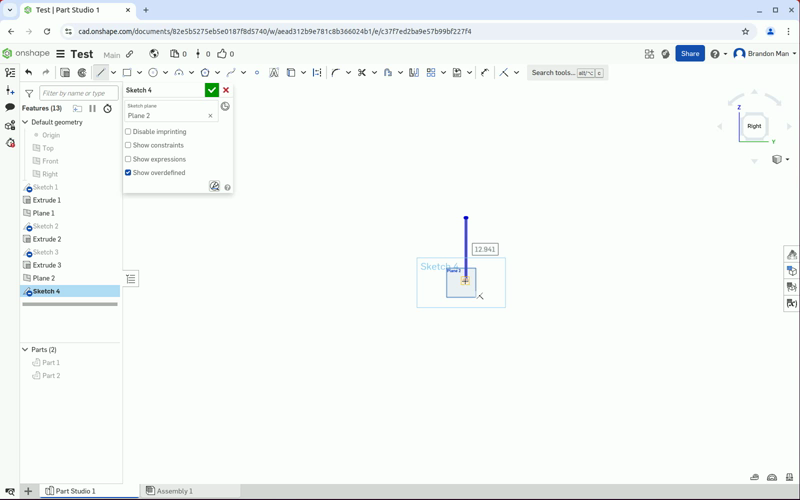
key(esc)
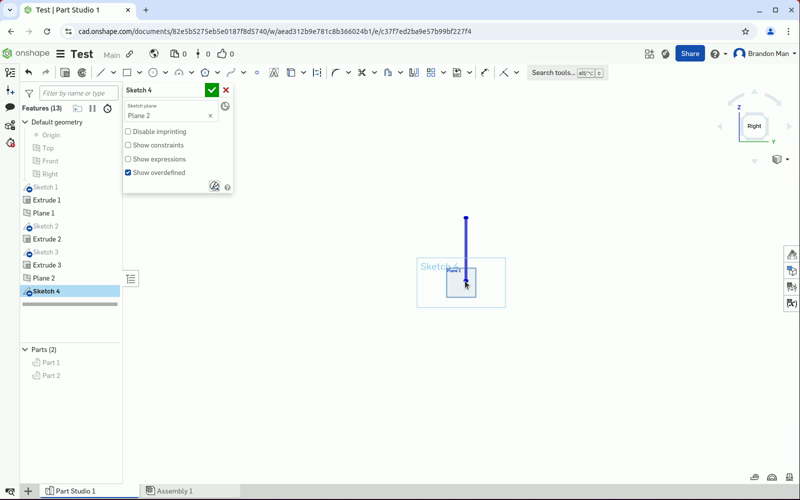
mouse_move(466, 244)
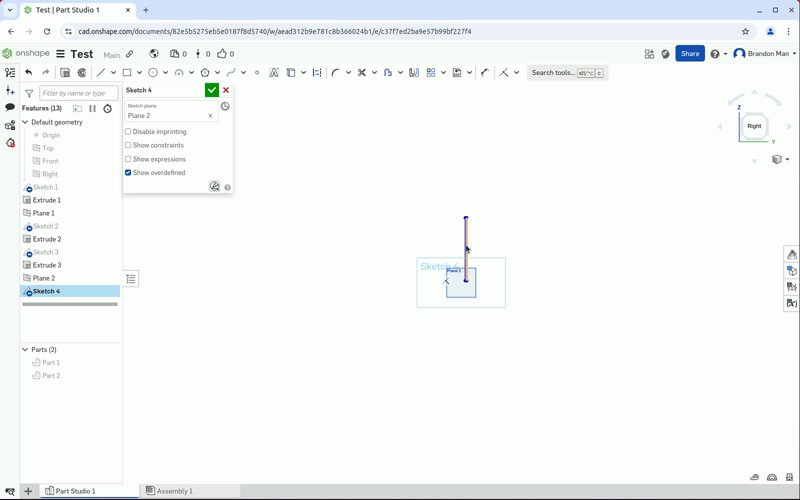
scroll(6)
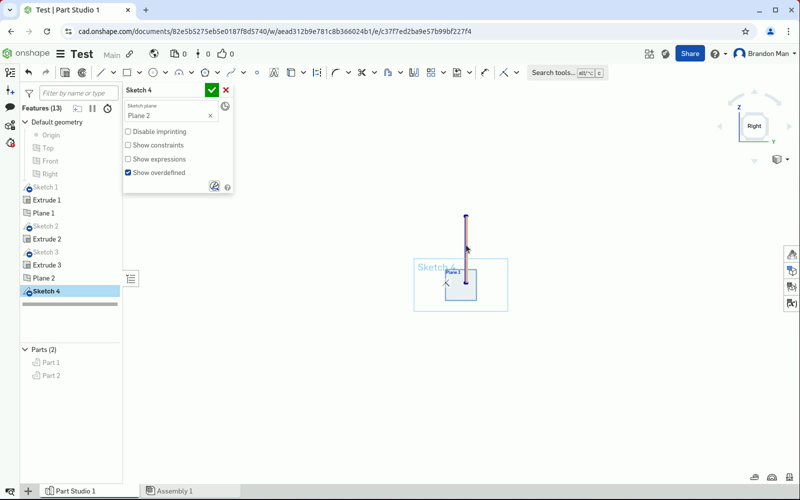
scroll(6)
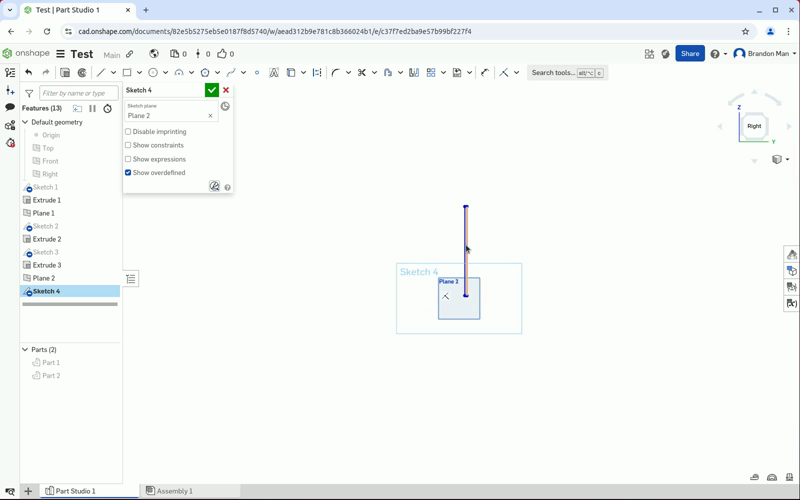
scroll(6)
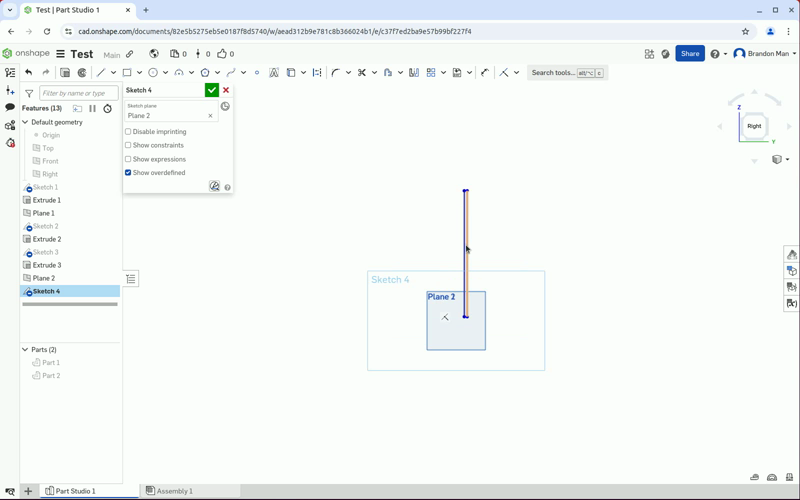
scroll(6)
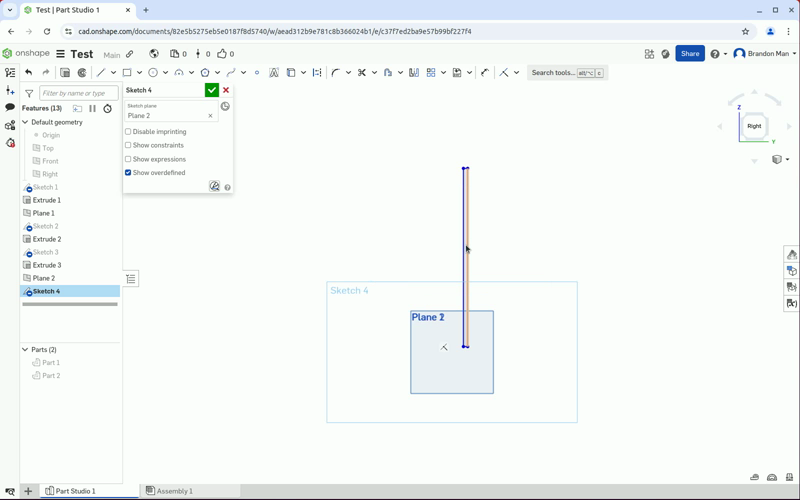
scroll(6)
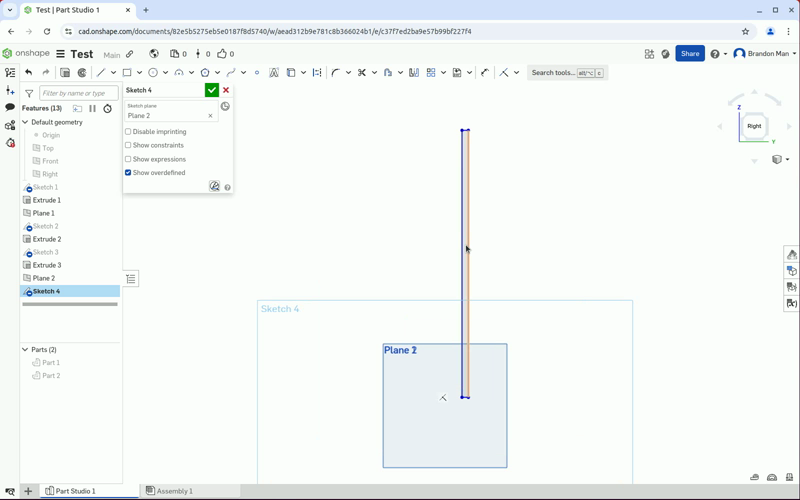
scroll(6)
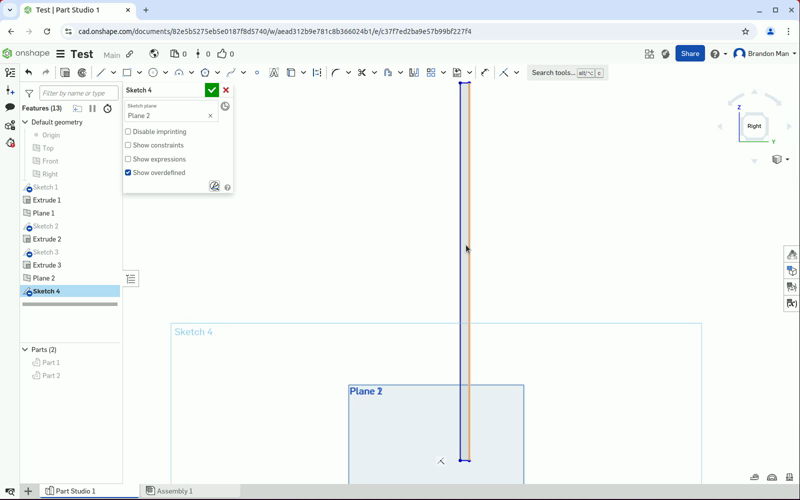
scroll(6)
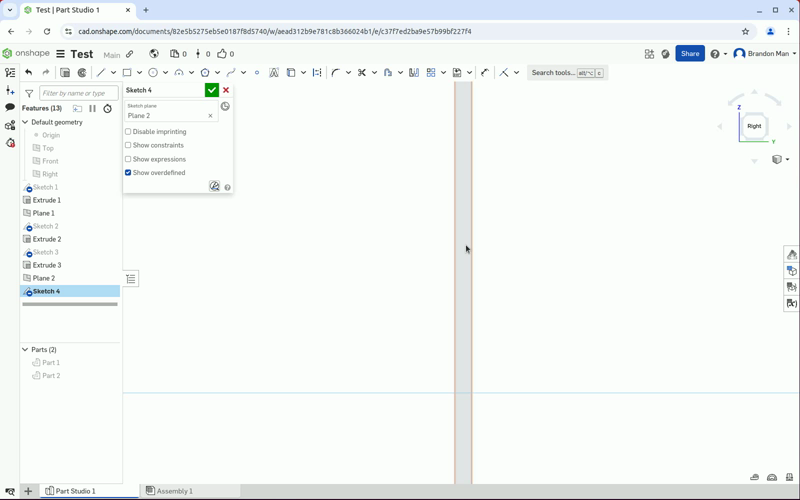
click(466, 244)
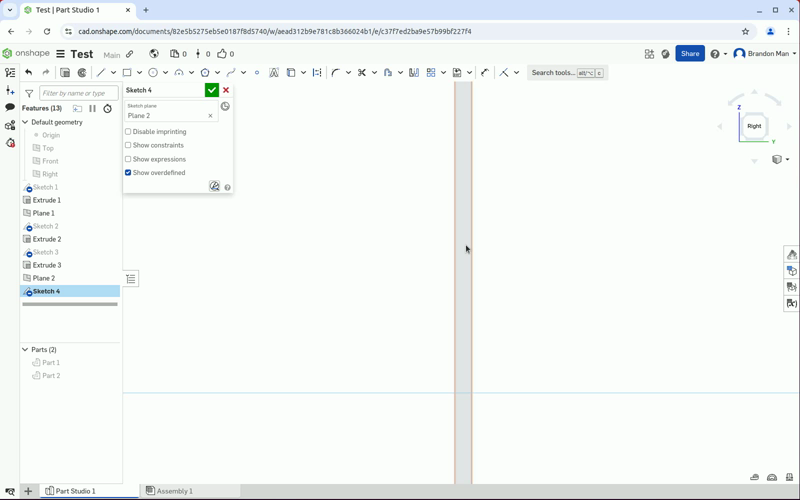
scroll(-6)
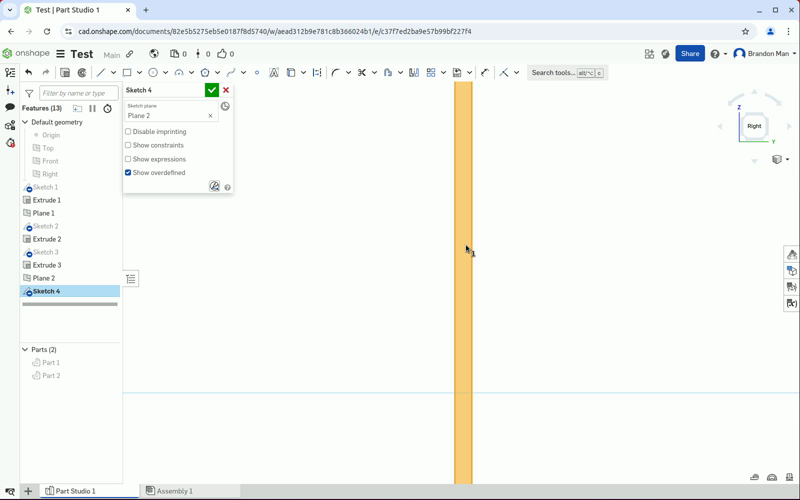
scroll(-6)
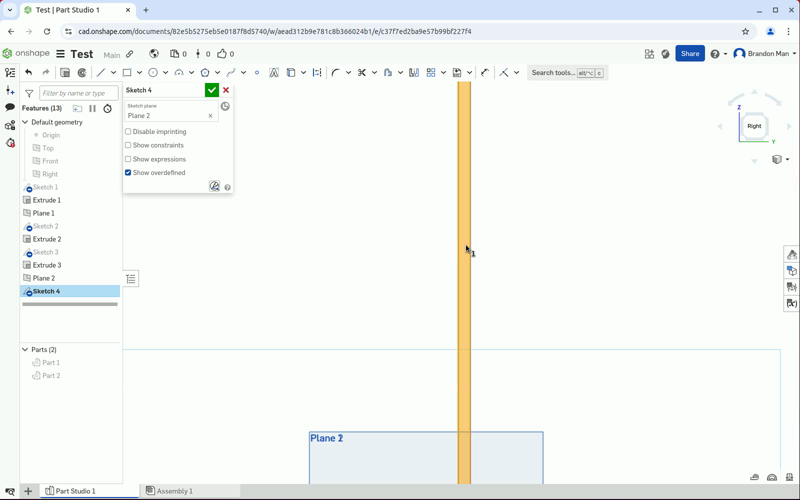
scroll(-6)
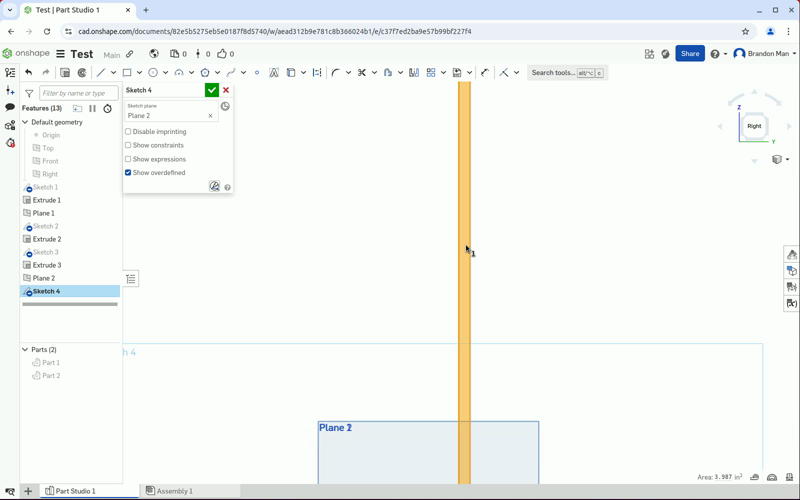
scroll(-6)
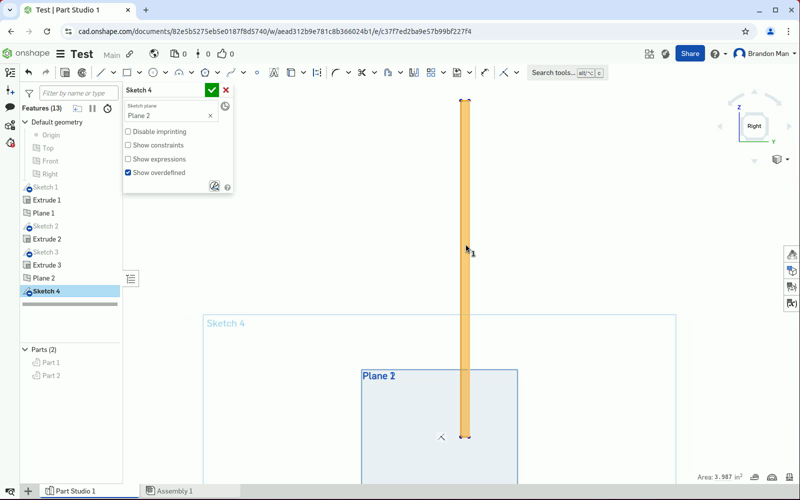
scroll(-6)
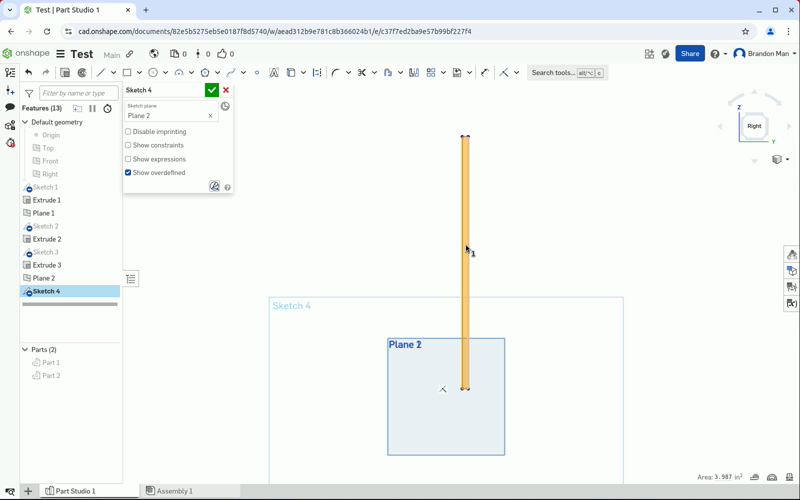
scroll(-6)
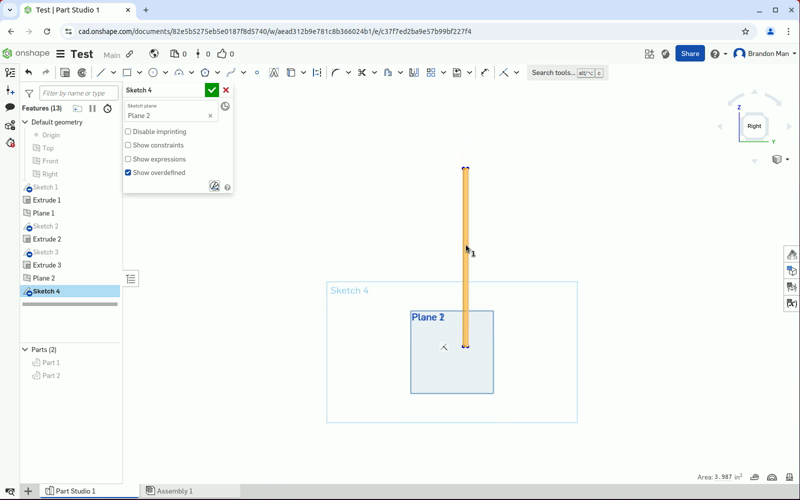
scroll(-6)
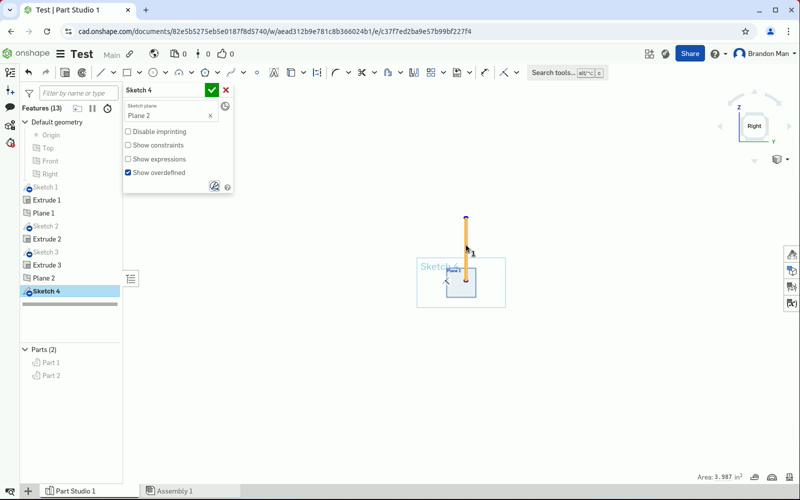
mouse_move(73, 352)
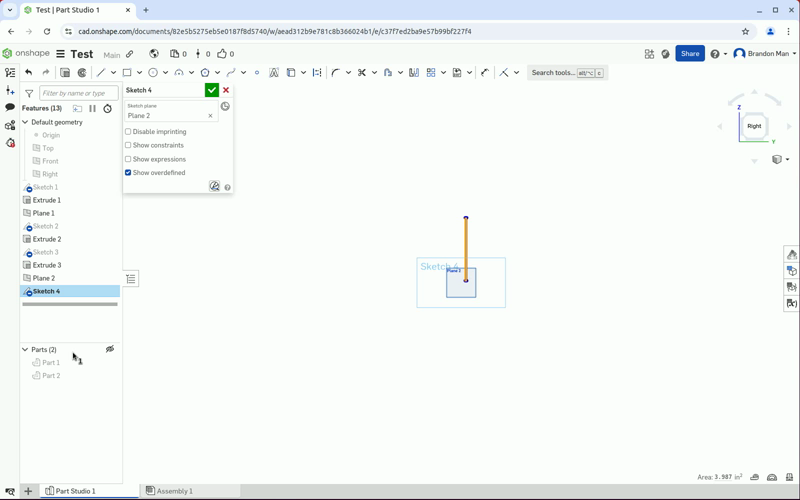
key(shift+y)
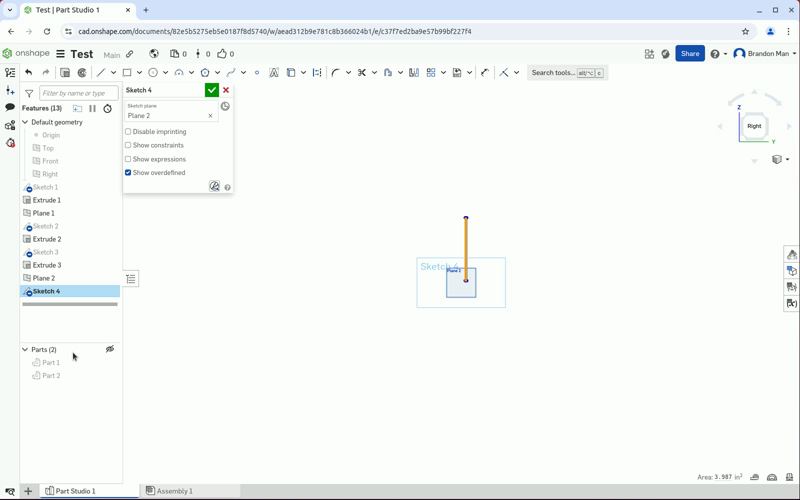
key(shift+e)
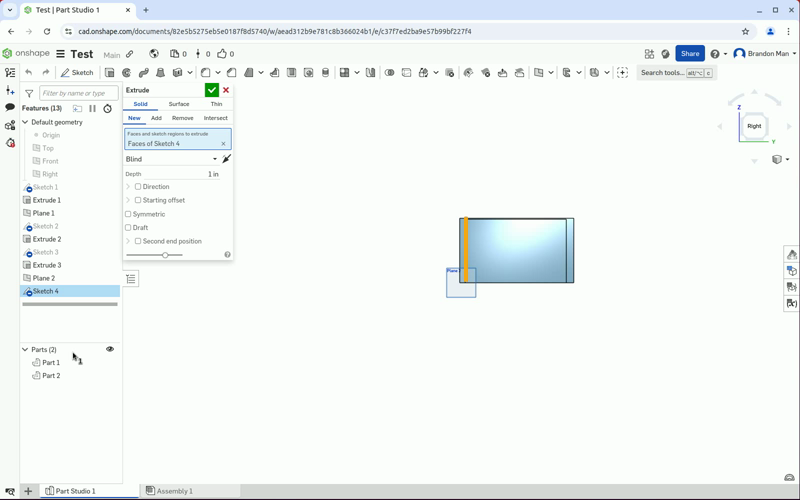
mouse_move(143, 106)
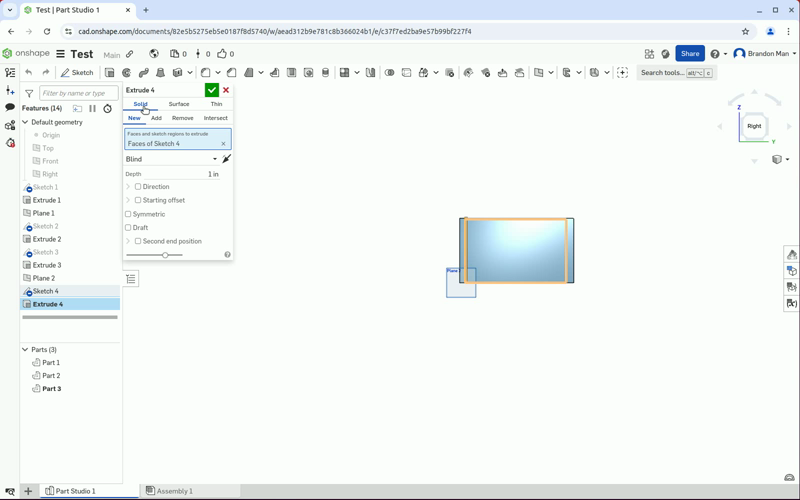
click(143, 106)
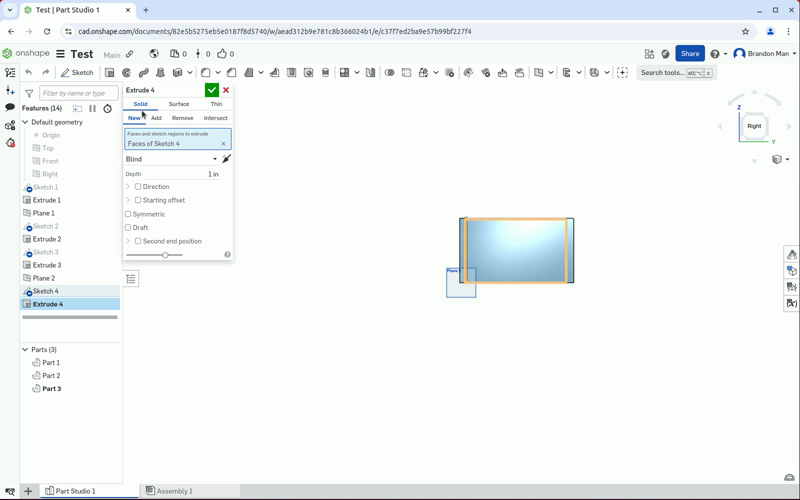
mouse_move(137, 120)
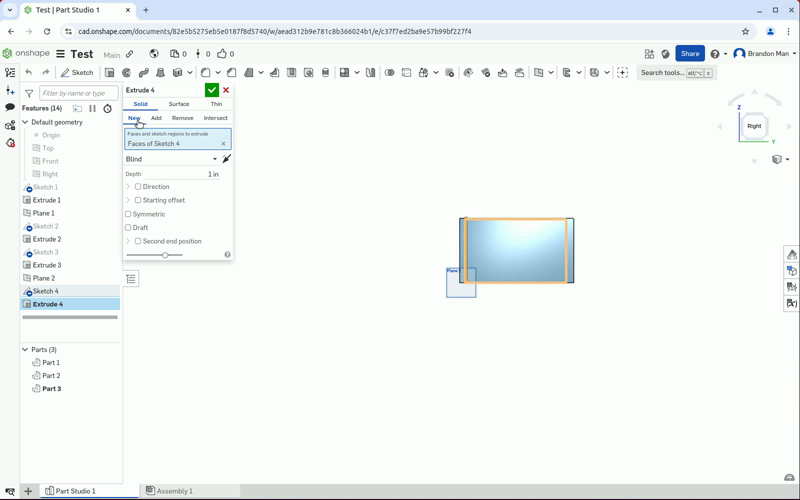
click(137, 120)
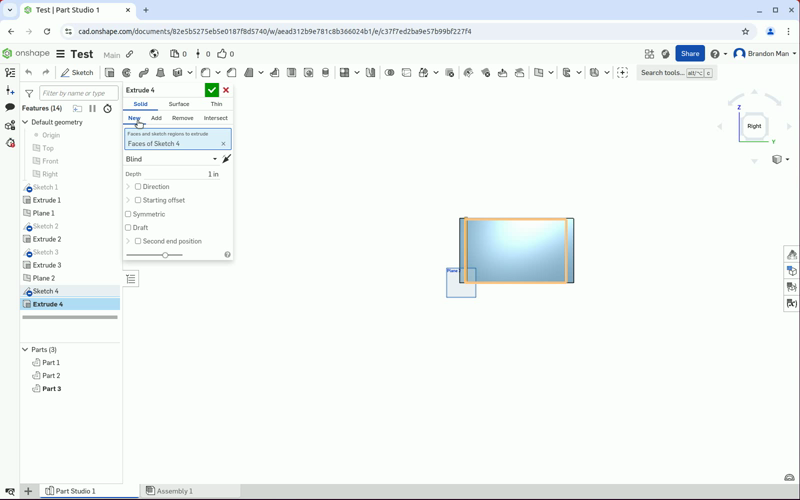
key(tab, 4)
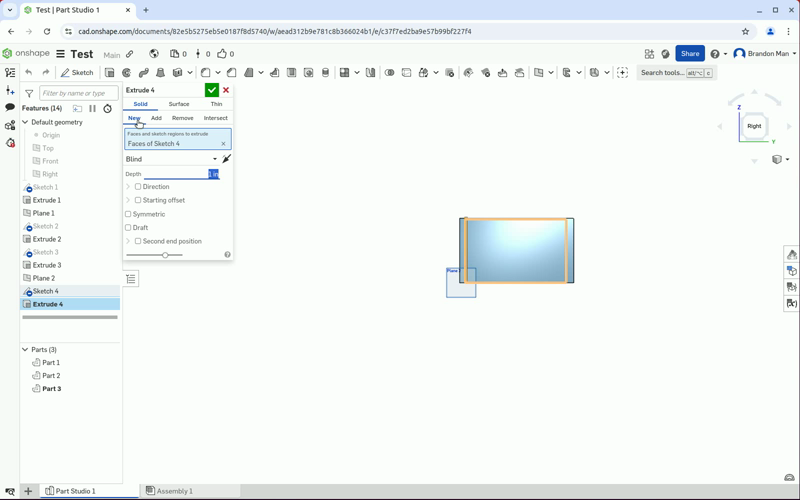
text(0.481)
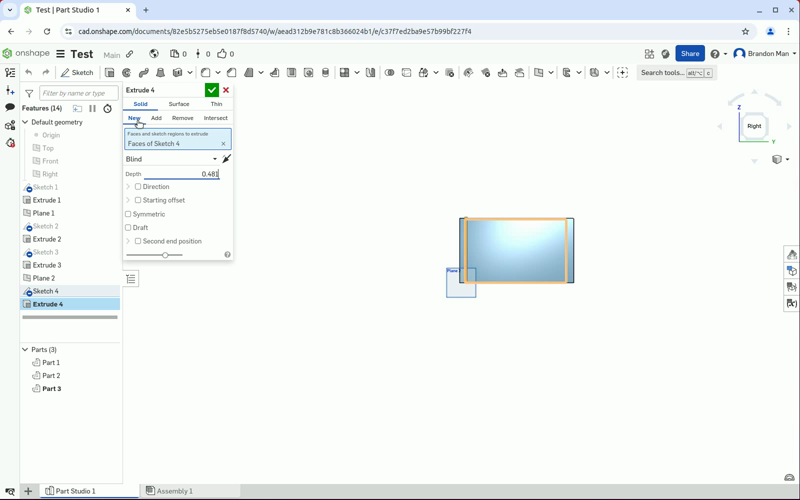
key(enter)
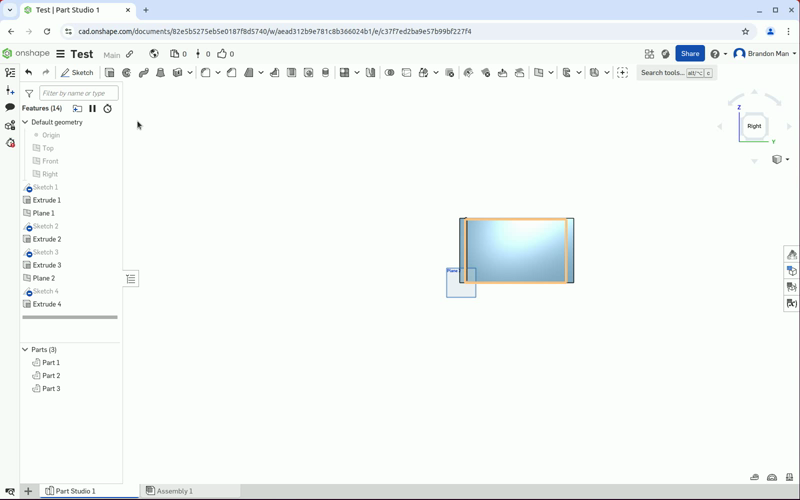
key(shift+h)
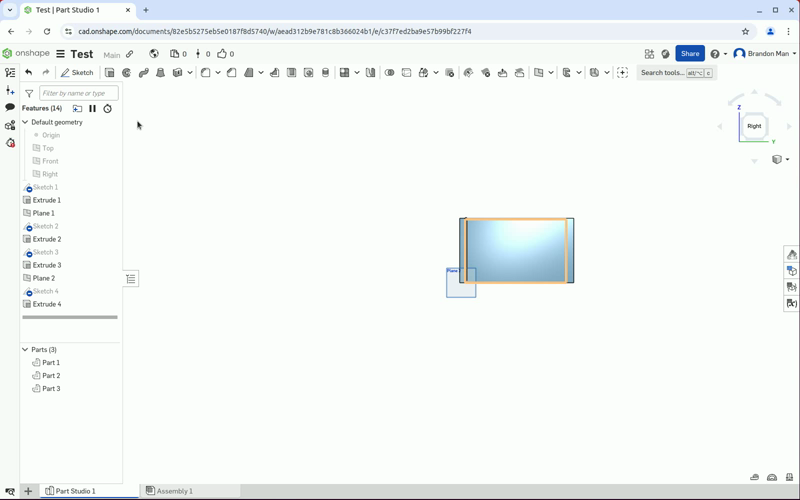
key(shift+h)
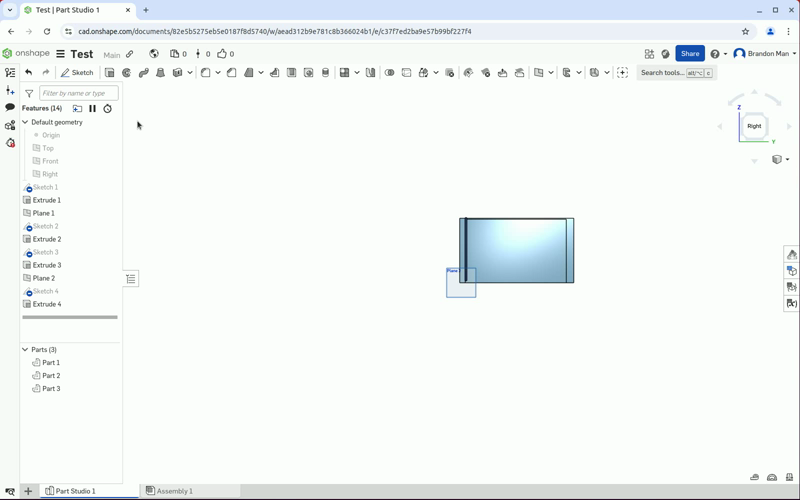
mouse_move(73, 189)
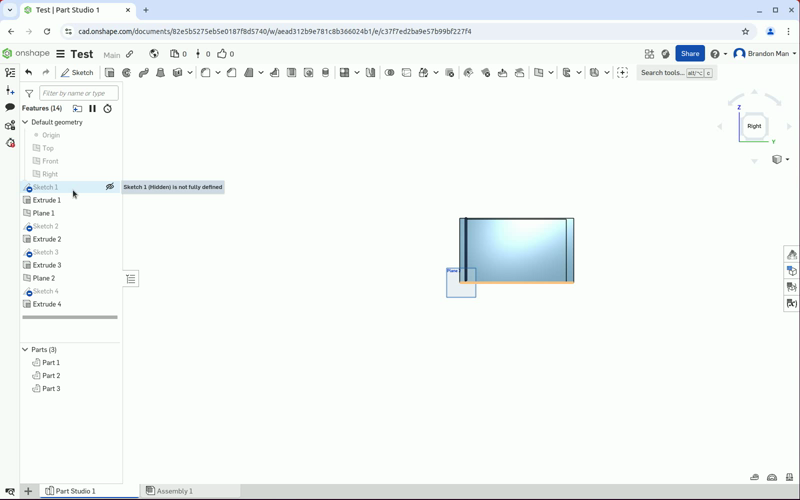
click(73, 189)
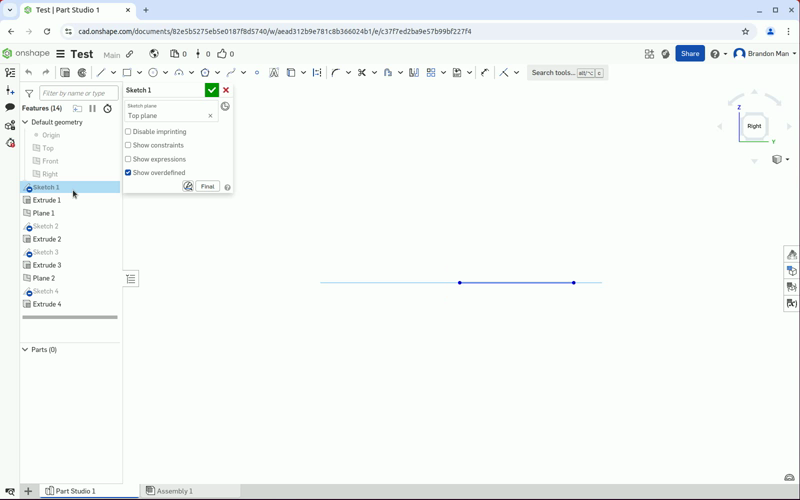
mouse_move(229, 92)
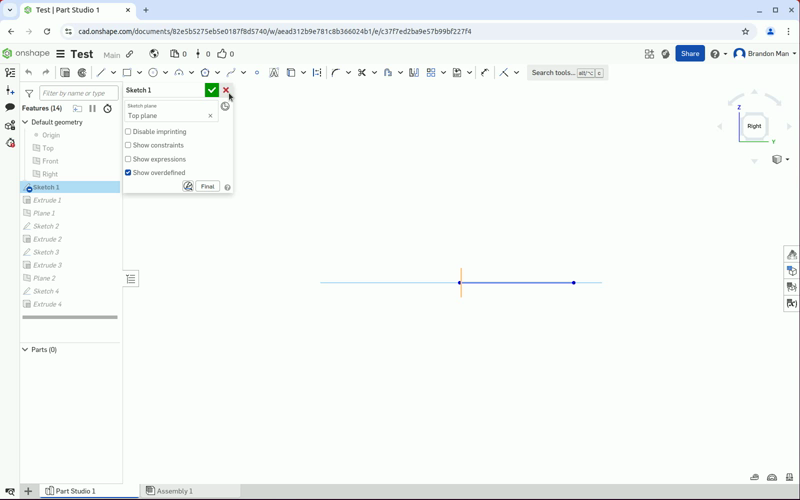
click(229, 92)
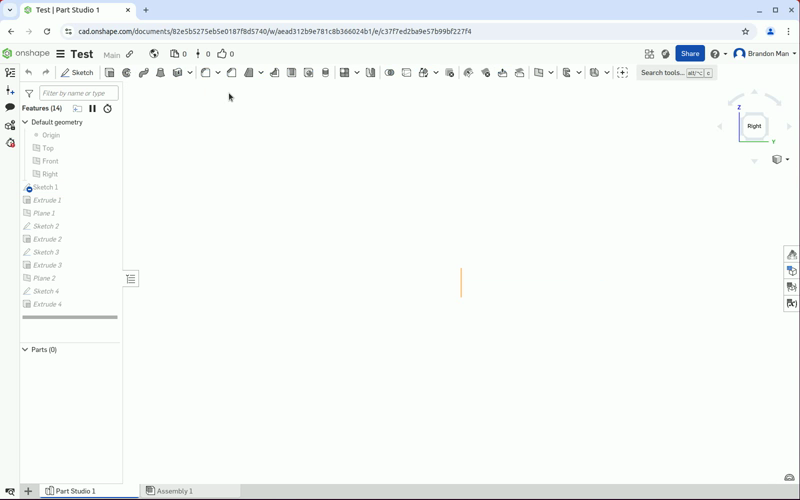
key(shift+s)
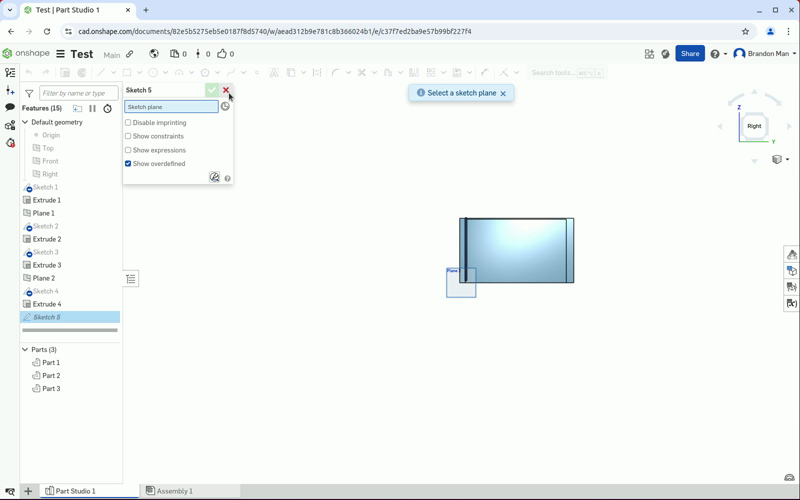
mouse_move(73, 280)
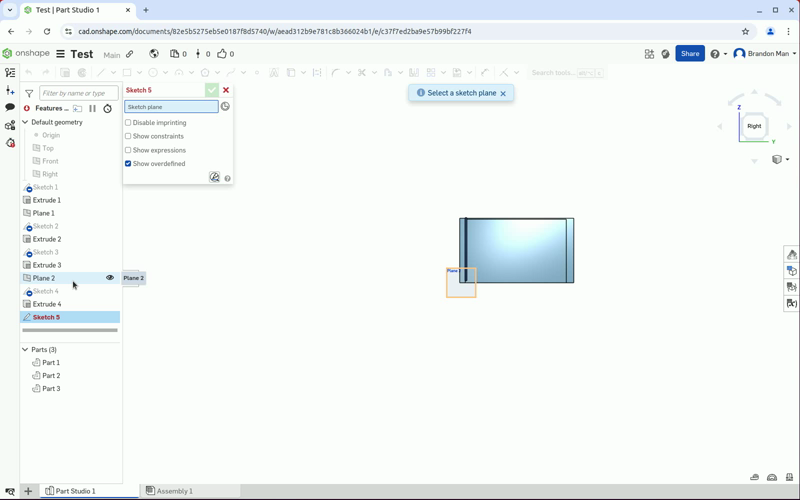
click(73, 280)
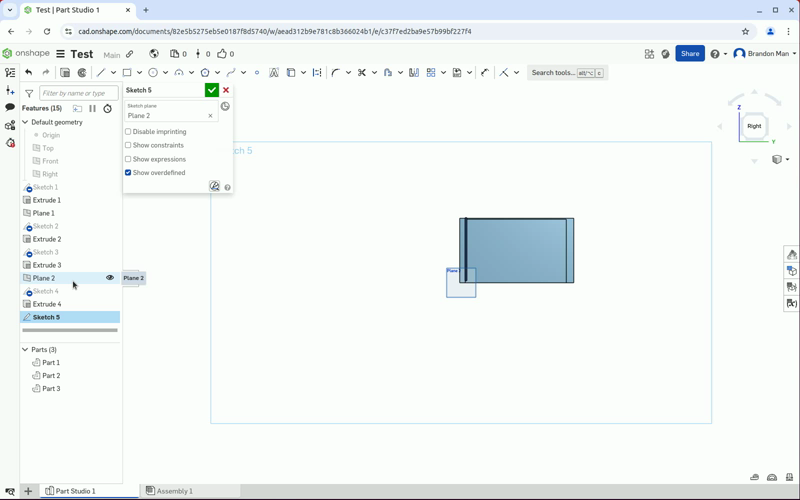
mouse_move(73, 352)
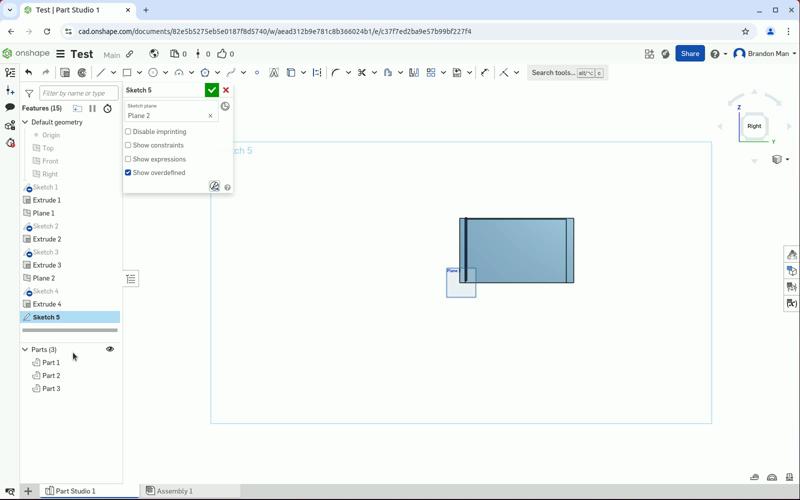
key(y)
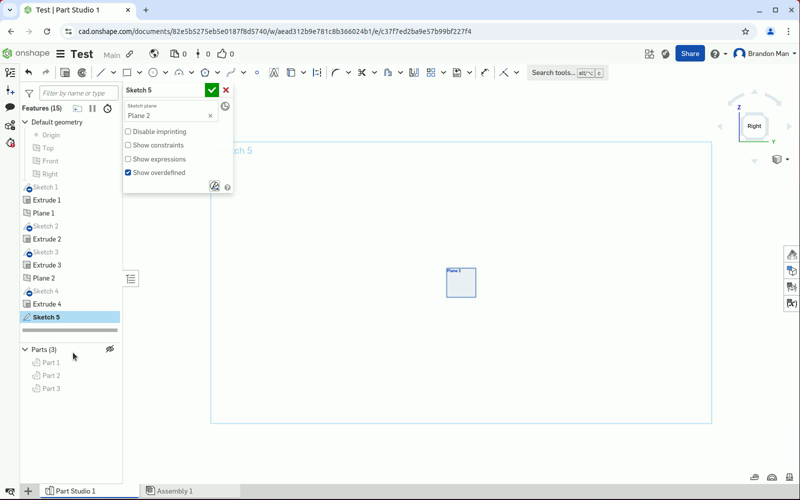
key(l)
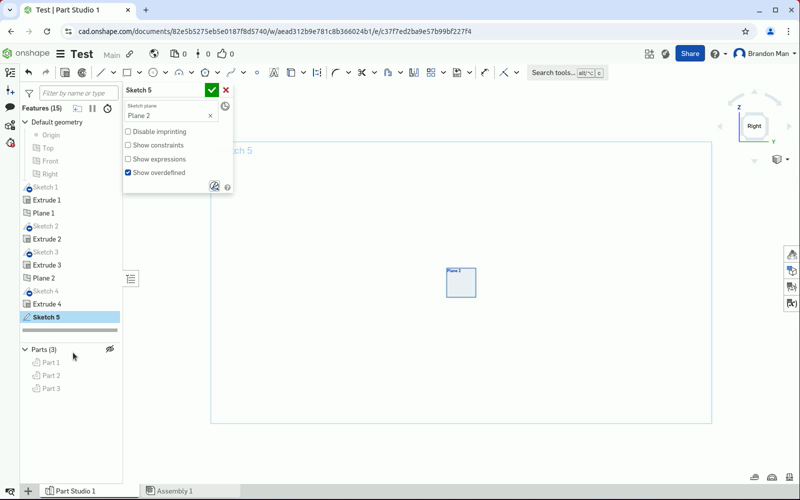
key_down(shift)
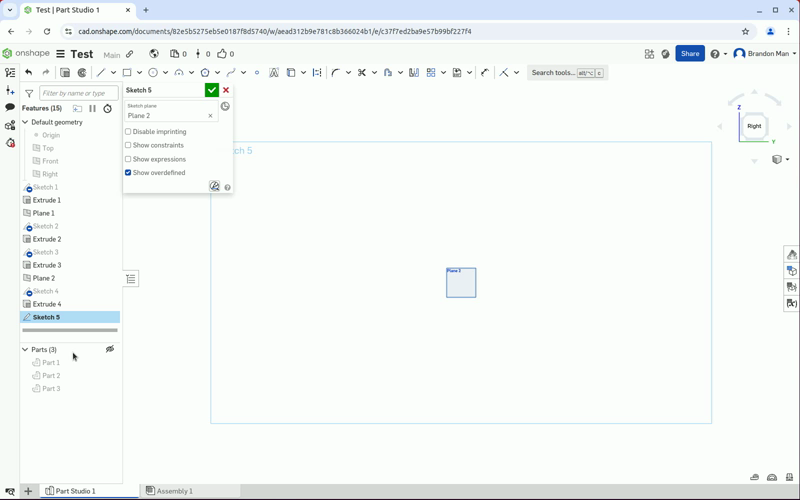
mouse_move(466, 280)
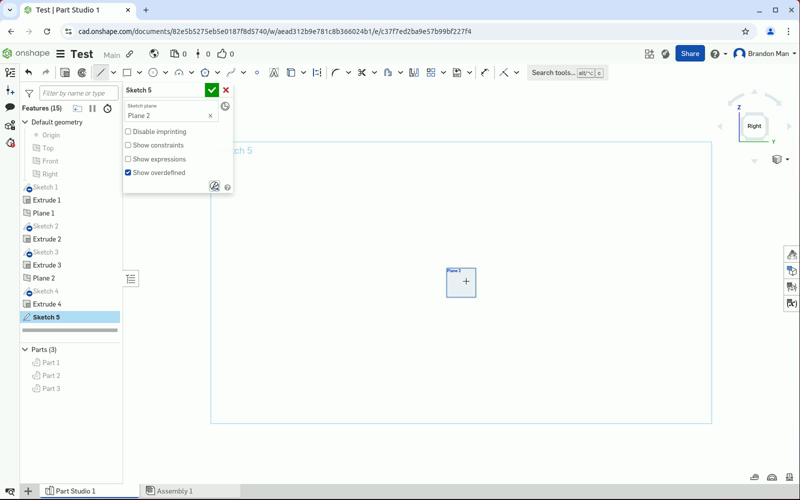
click(466, 280)
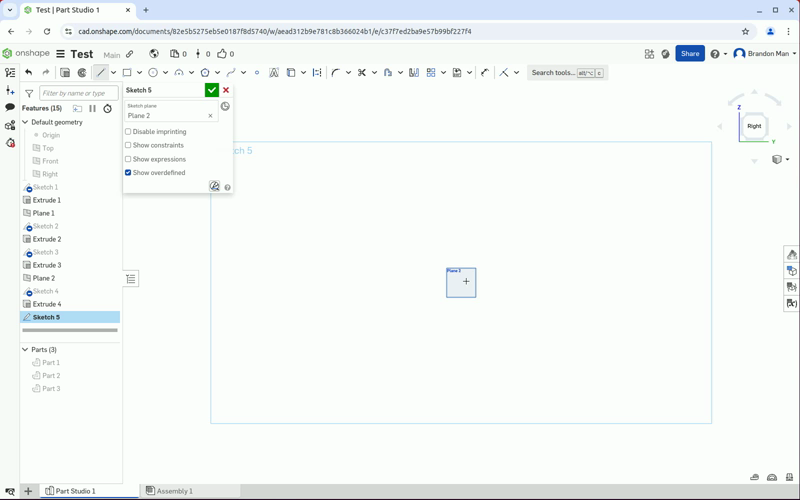
key_up(shift)
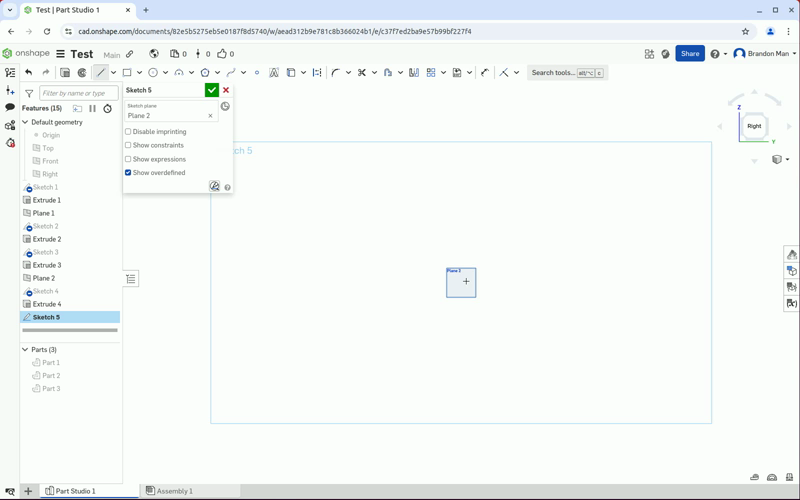
key_down(shift)
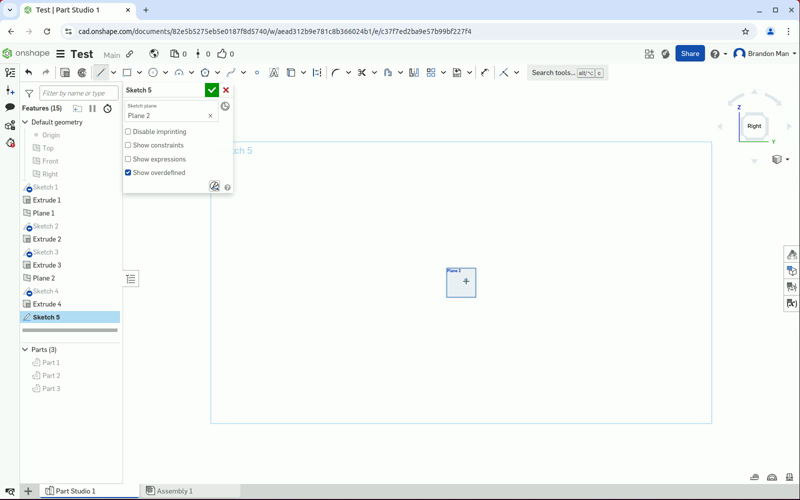
mouse_move(566, 280)
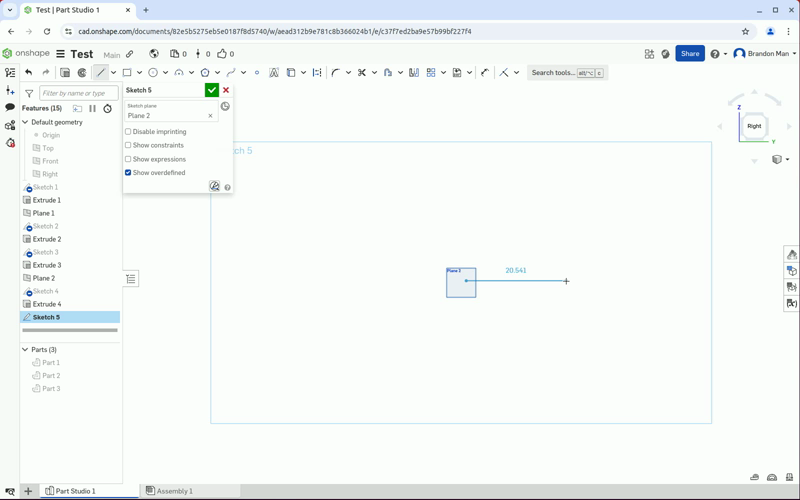
click(566, 280)
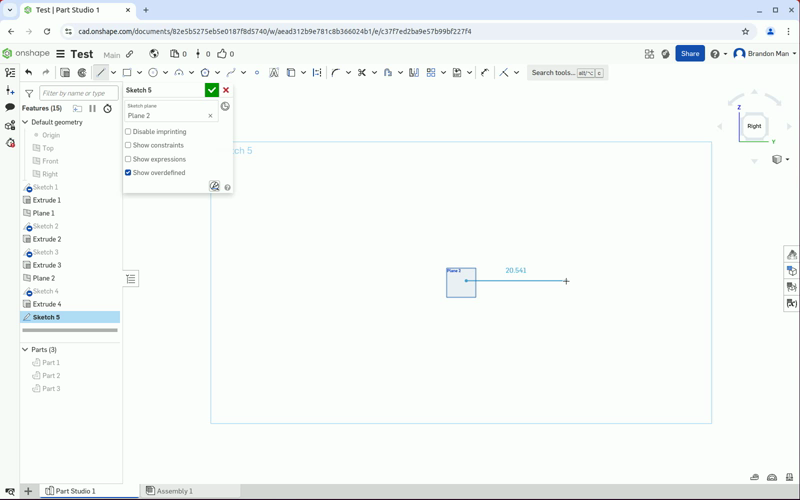
key_up(shift)
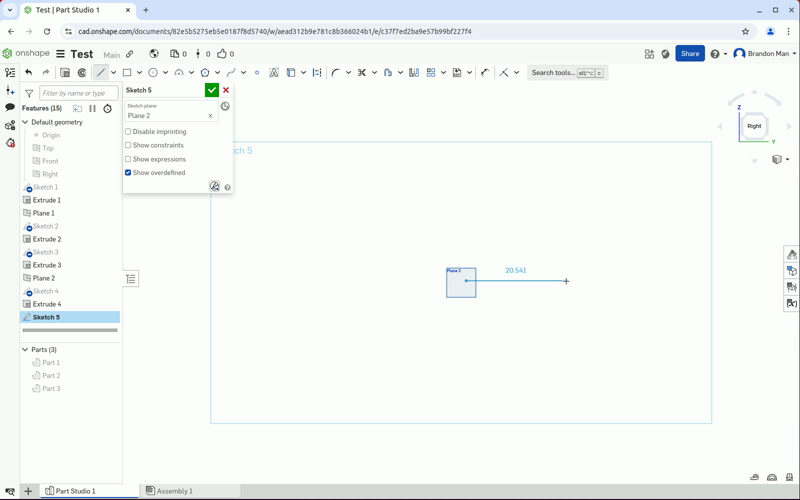
key_down(shift)
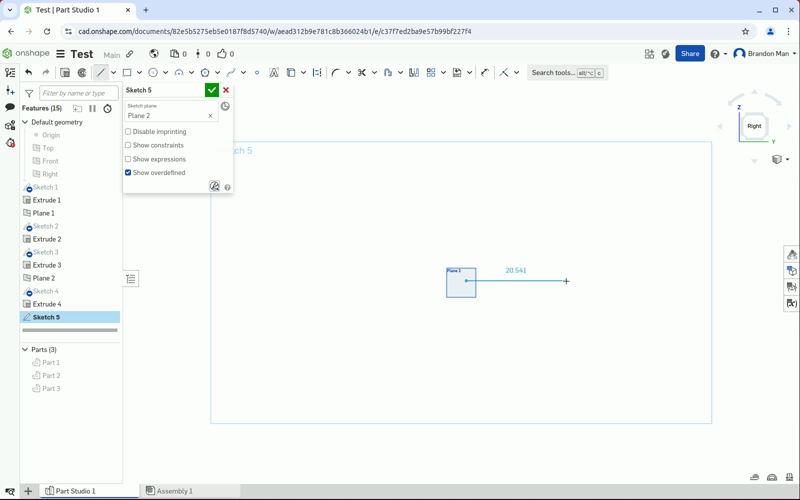
mouse_move(566, 218)
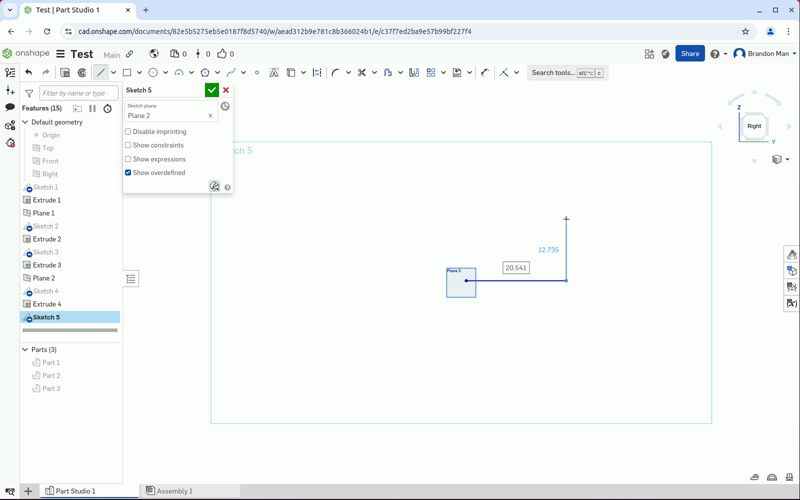
click(566, 218)
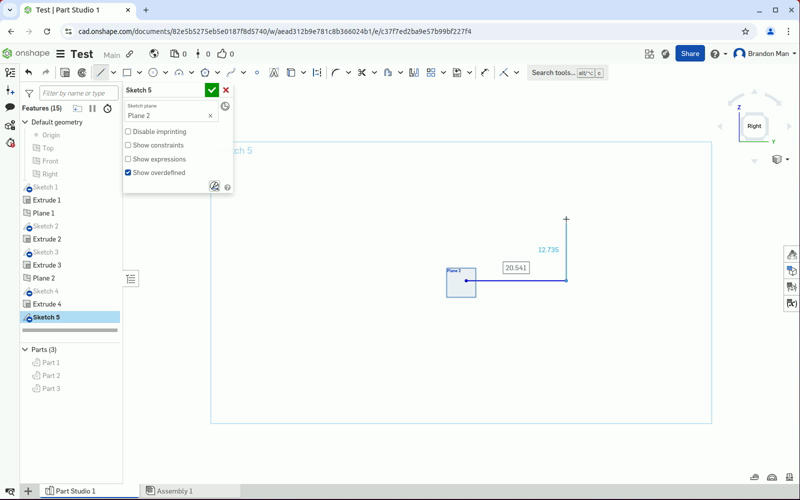
key_up(shift)
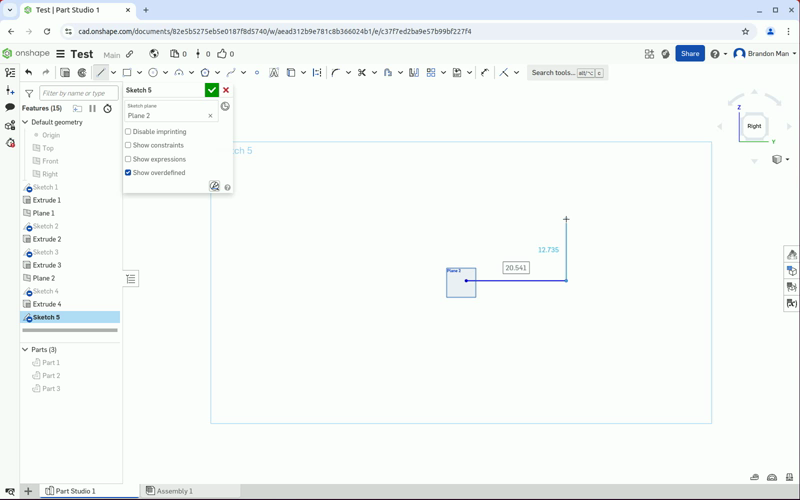
key_down(shift)
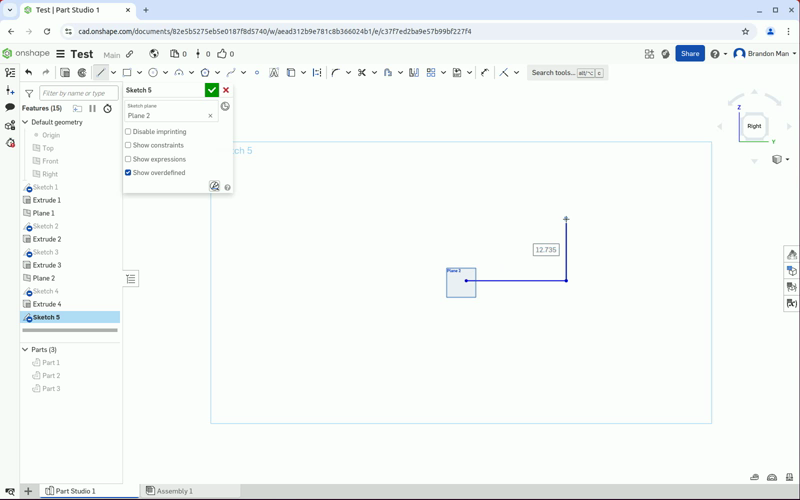
mouse_move(466, 218)
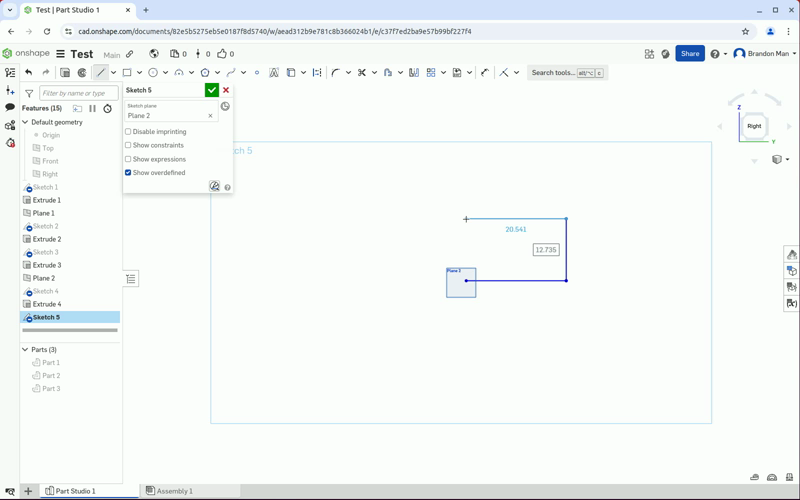
click(466, 218)
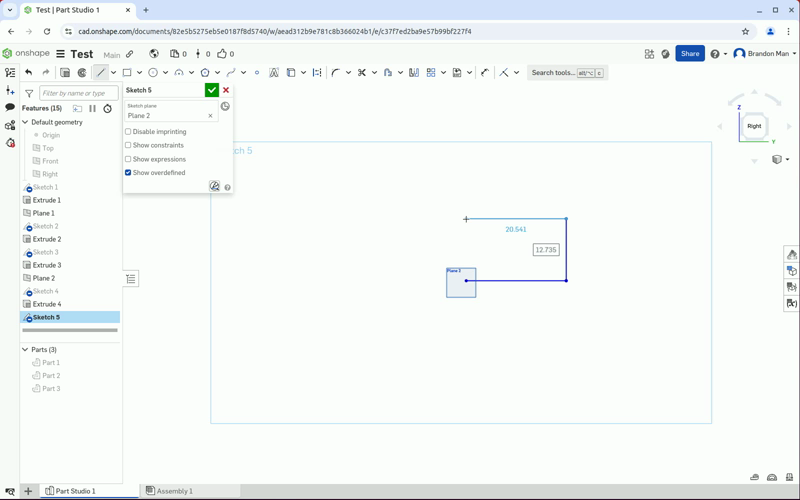
key_up(shift)
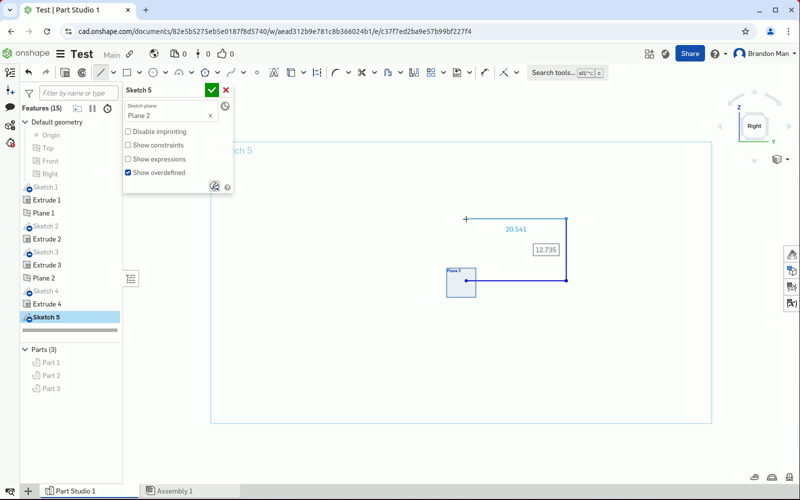
key_down(shift)
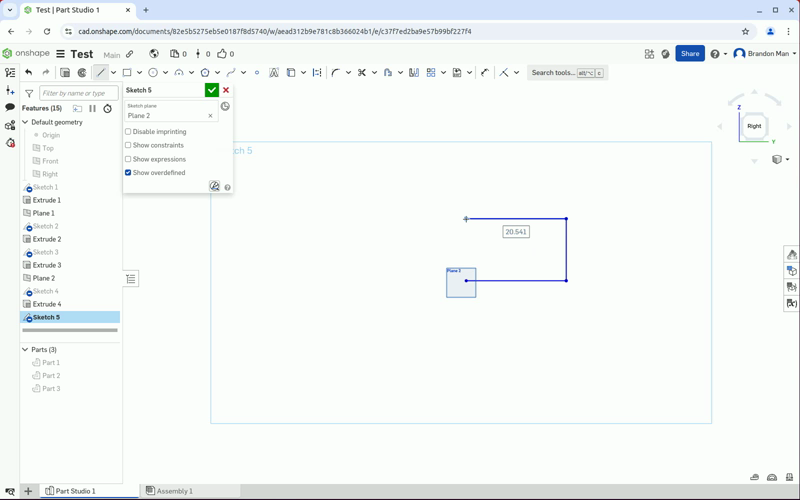
mouse_move(466, 280)
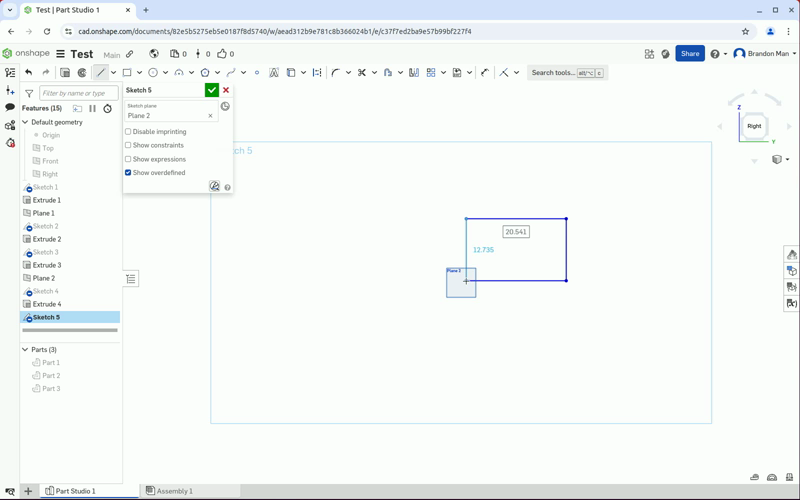
key_up(shift)
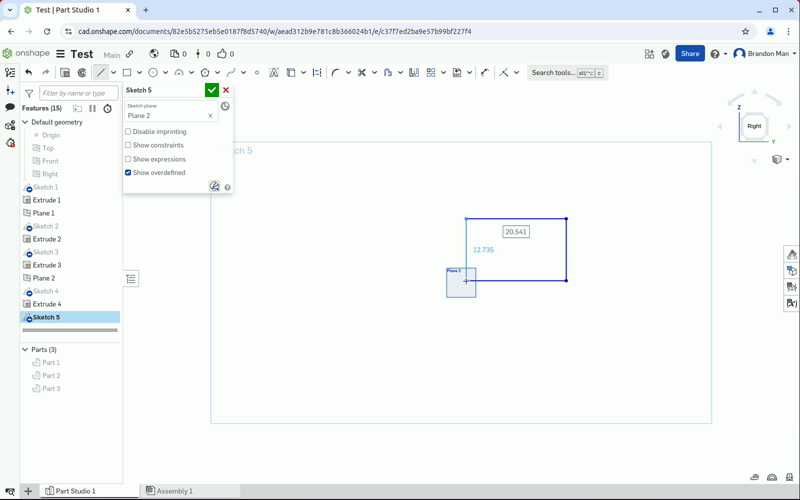
click(466, 280)
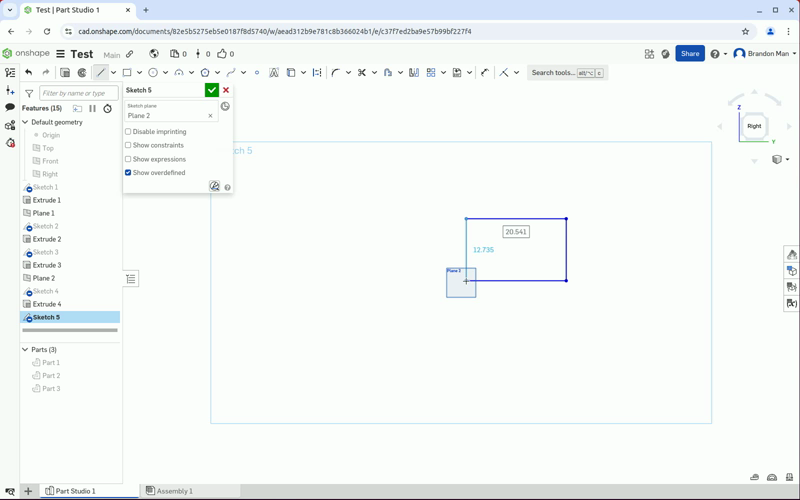
key(esc)
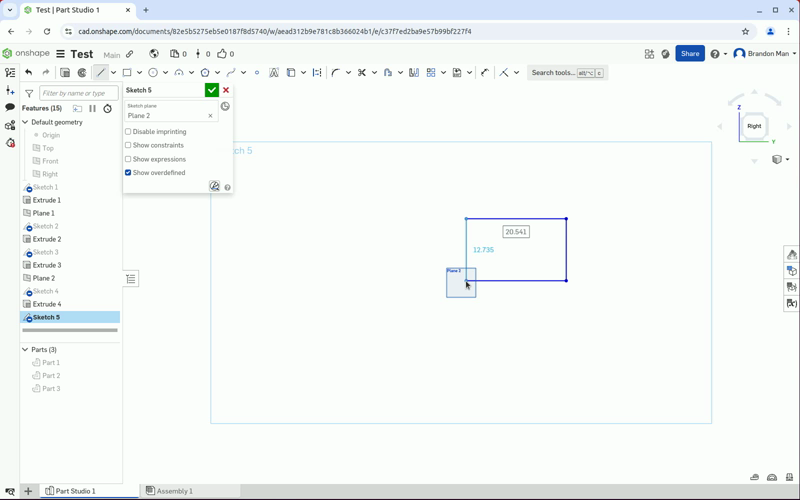
mouse_move(541, 267)
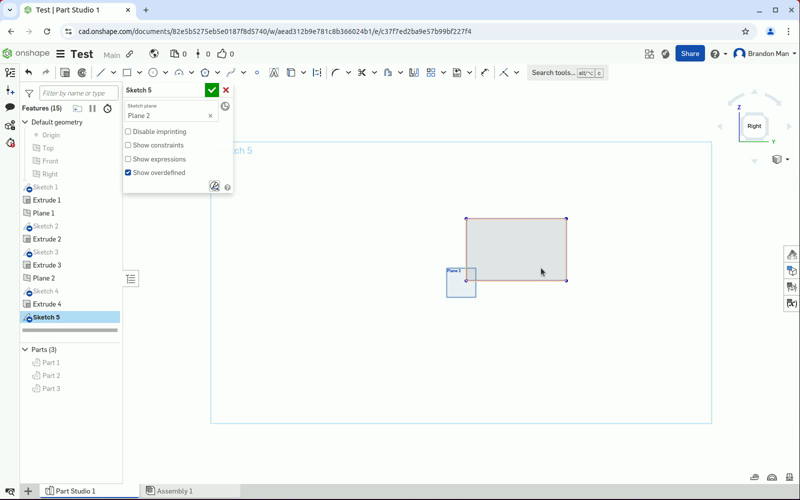
click(541, 267)
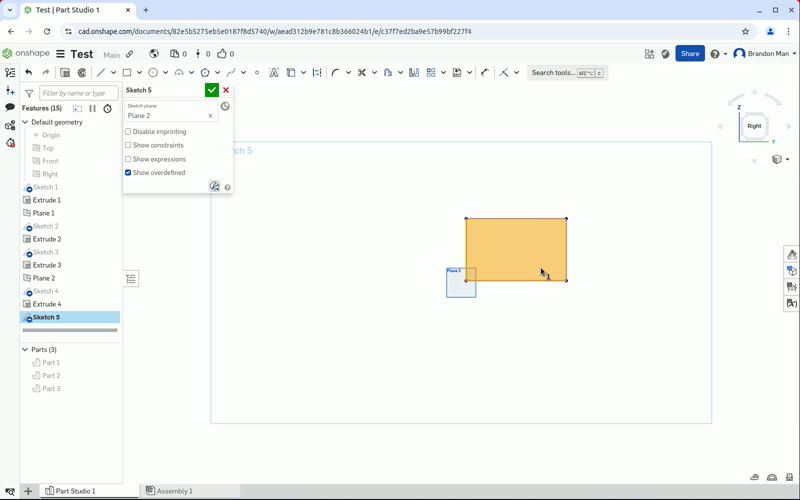
mouse_move(73, 352)
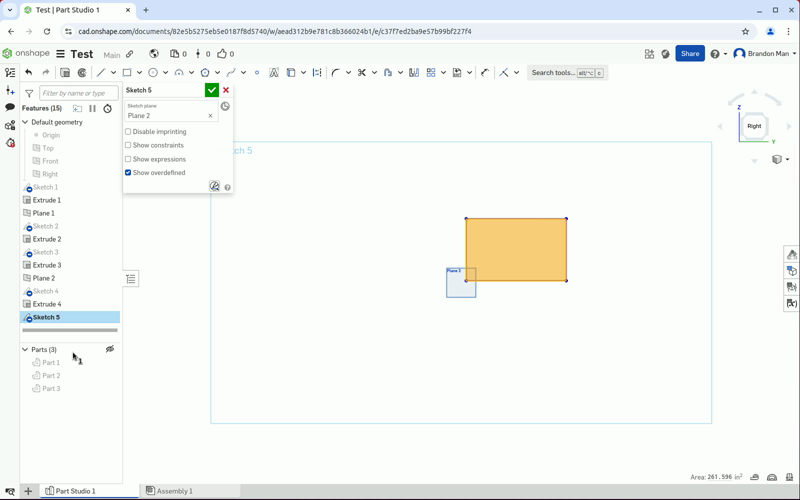
key(shift+y)
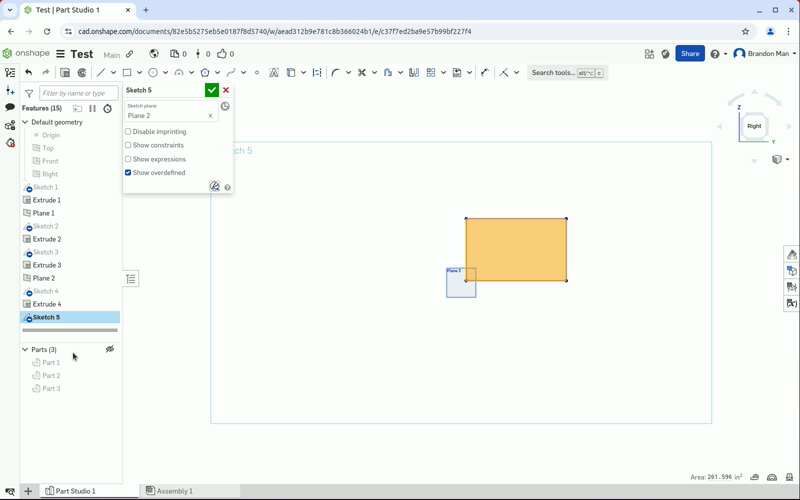
key(shift+e)
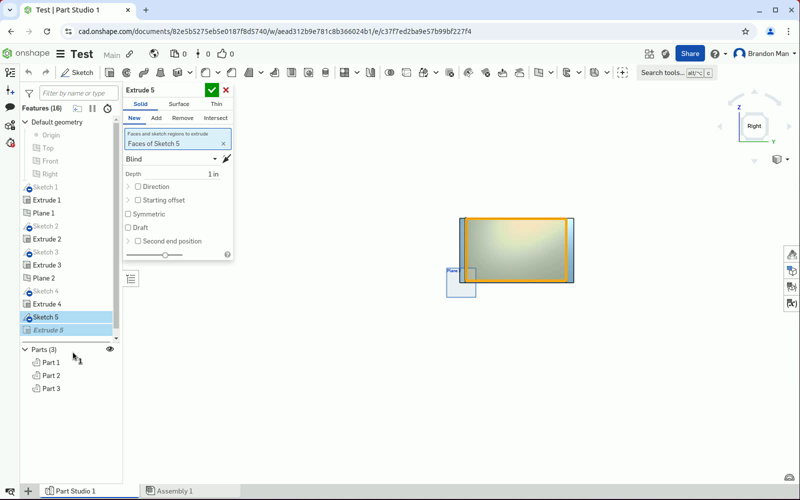
mouse_move(143, 106)
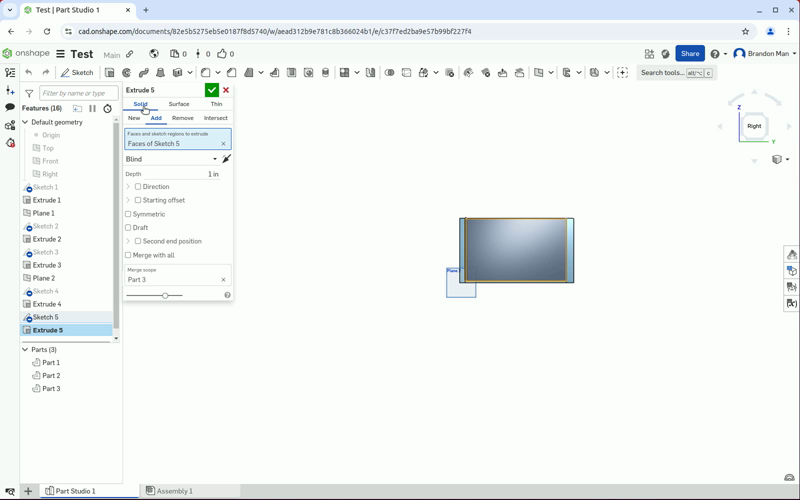
click(143, 106)
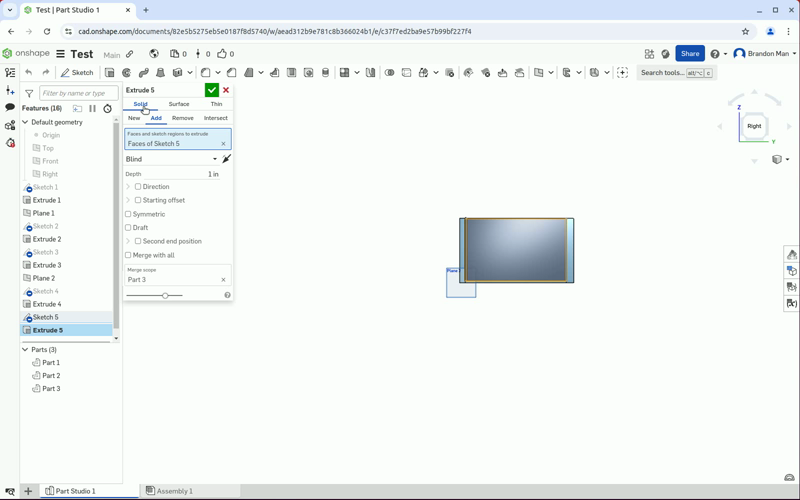
mouse_move(137, 120)
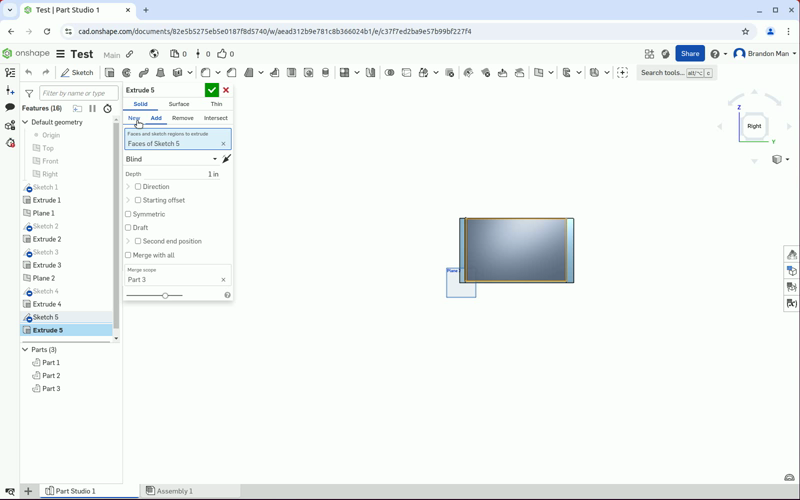
click(137, 120)
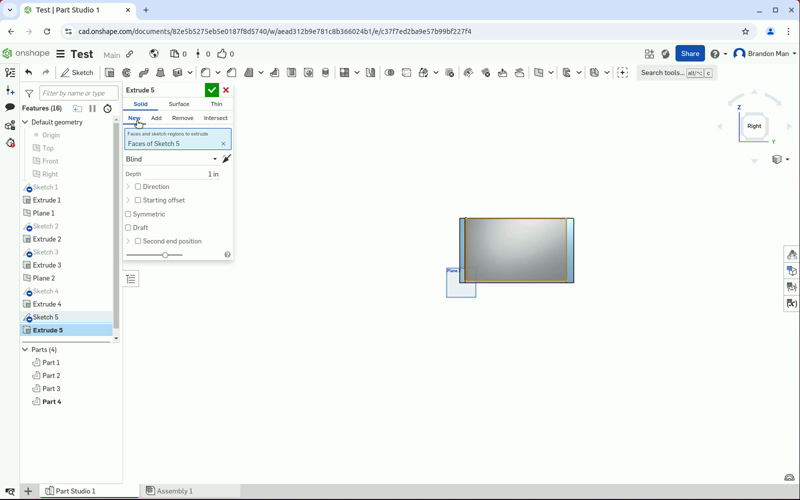
key(tab, 4)
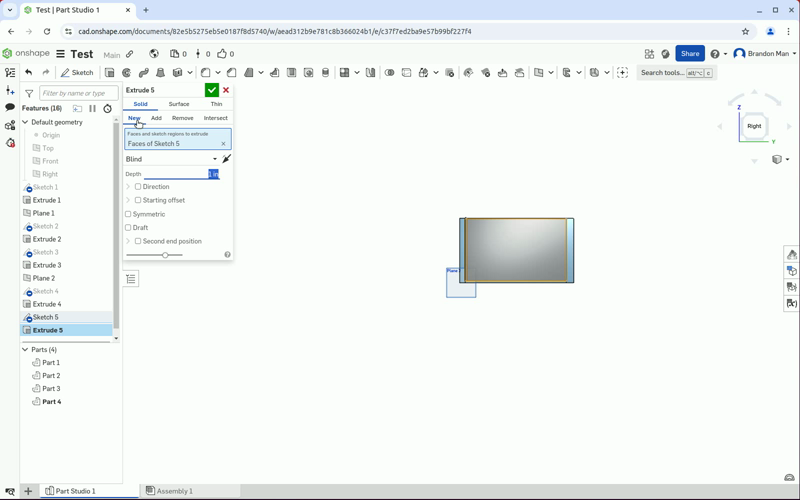
text(0.481)
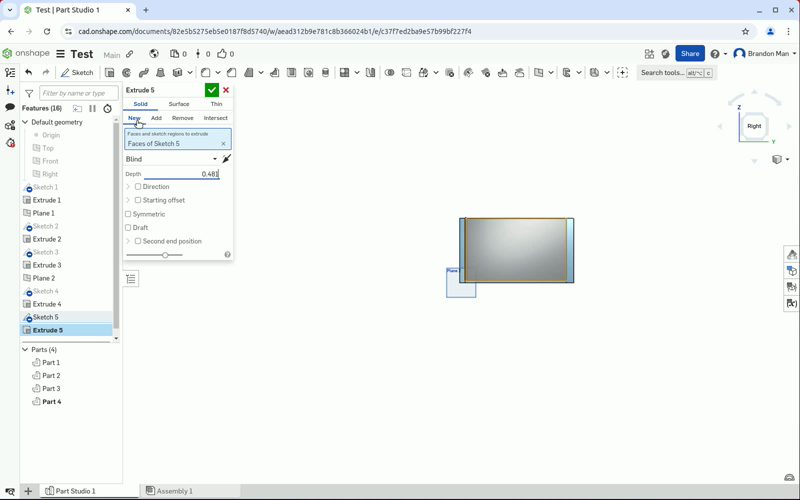
key(enter)
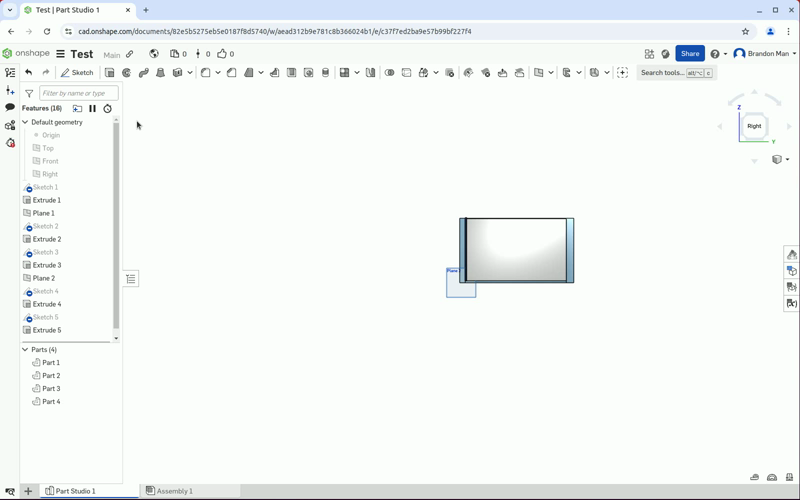
key(shift+h)
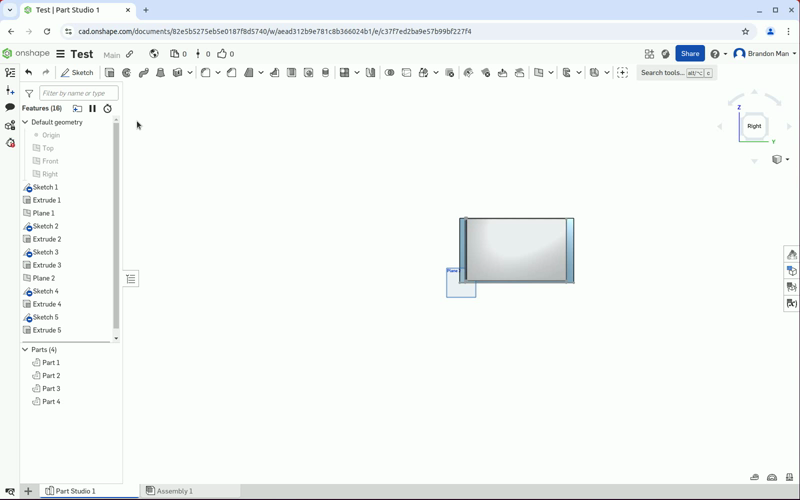
key(shift+h)
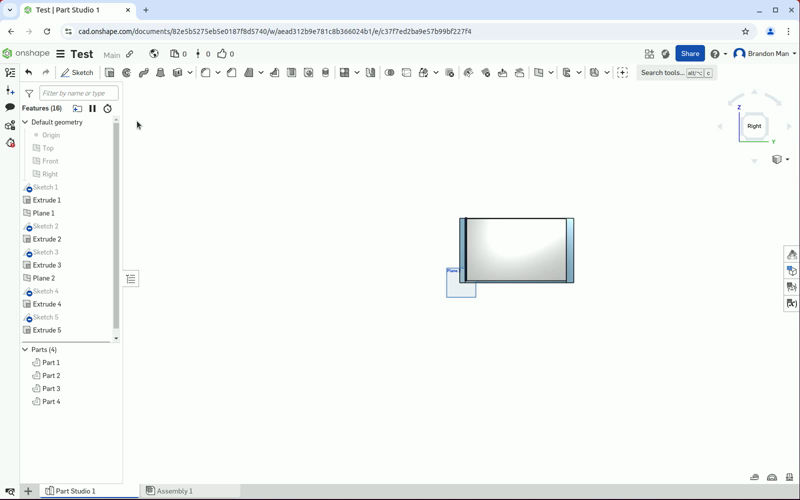
mouse_move(69, 189)
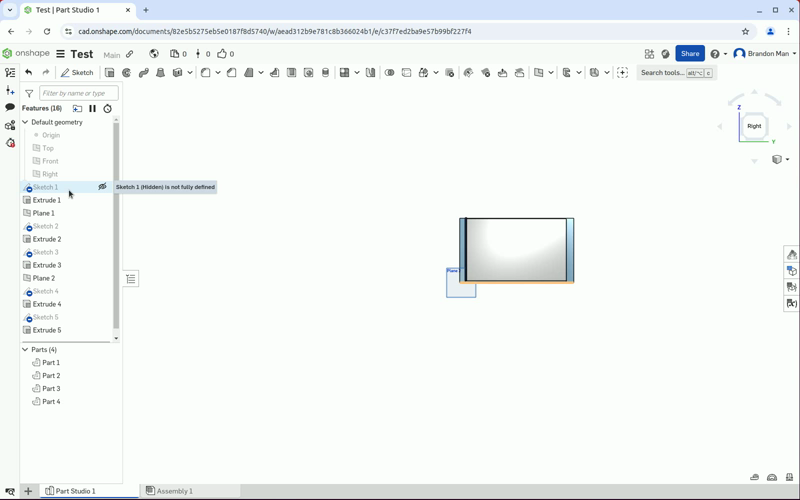
click(69, 189)
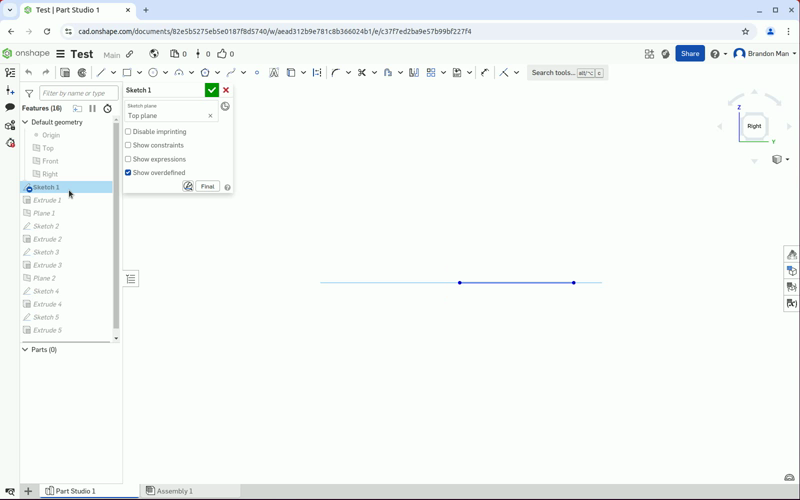
mouse_move(229, 92)
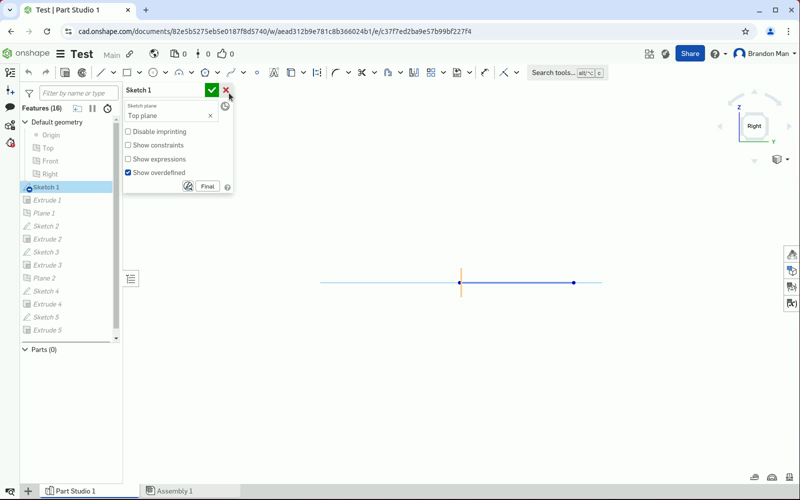
click(229, 92)
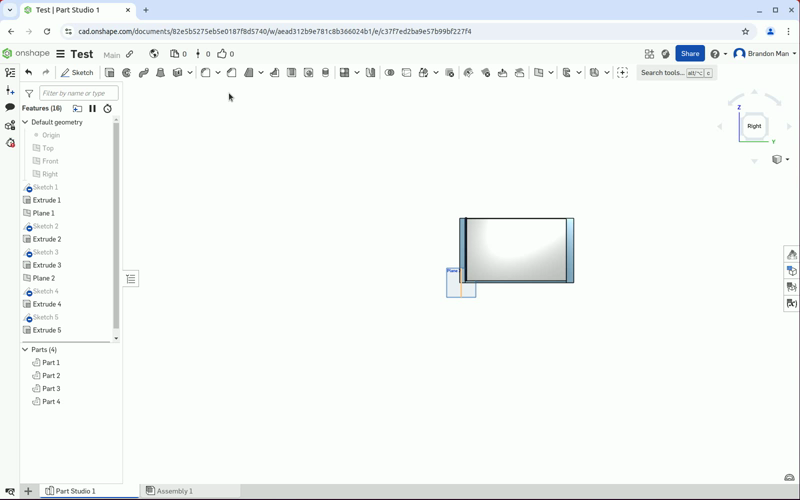
mouse_move(541, 75)
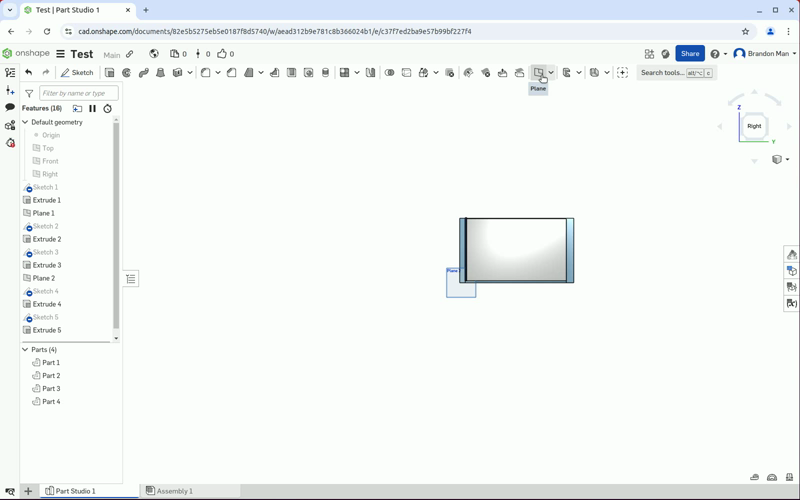
click(541, 75)
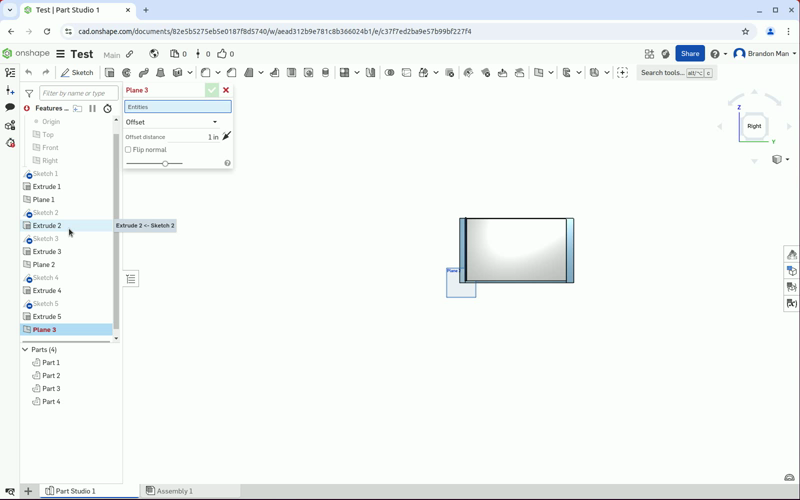
scroll(3)
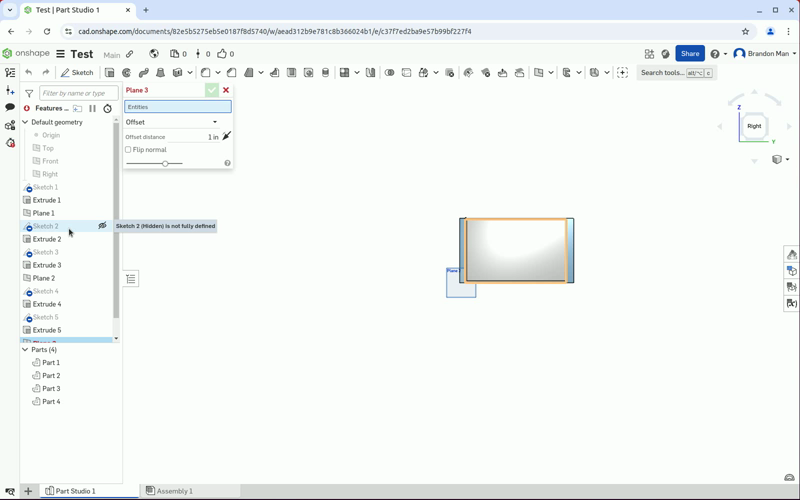
mouse_move(69, 176)
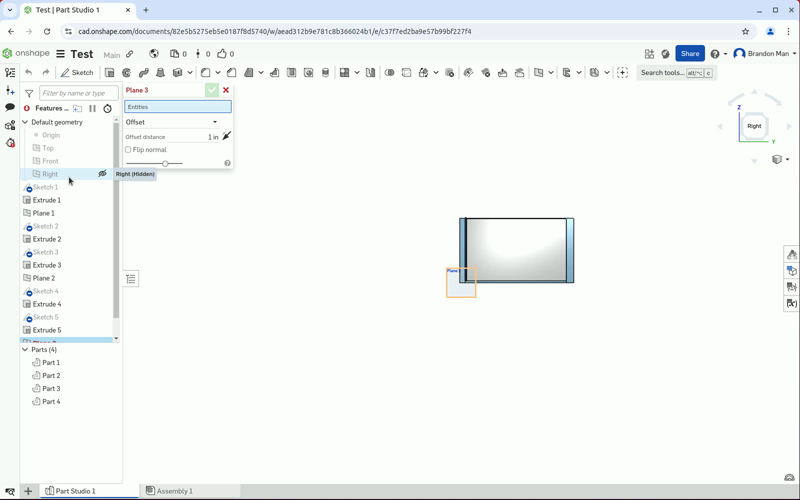
click(69, 176)
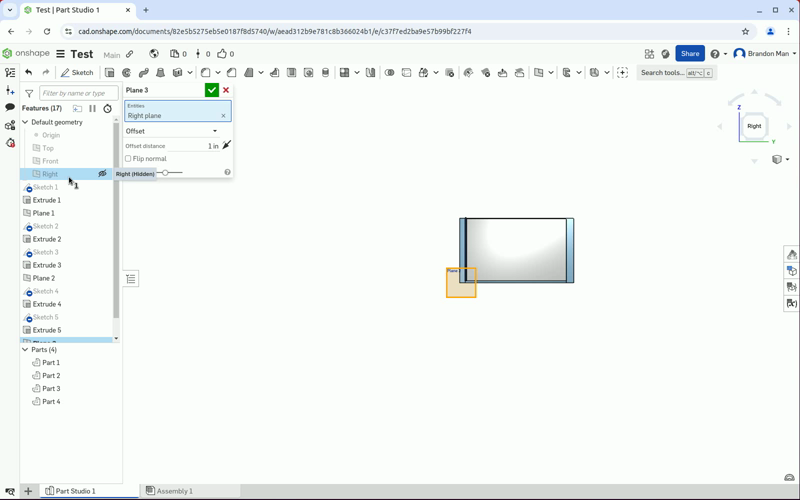
key(tab, 2)
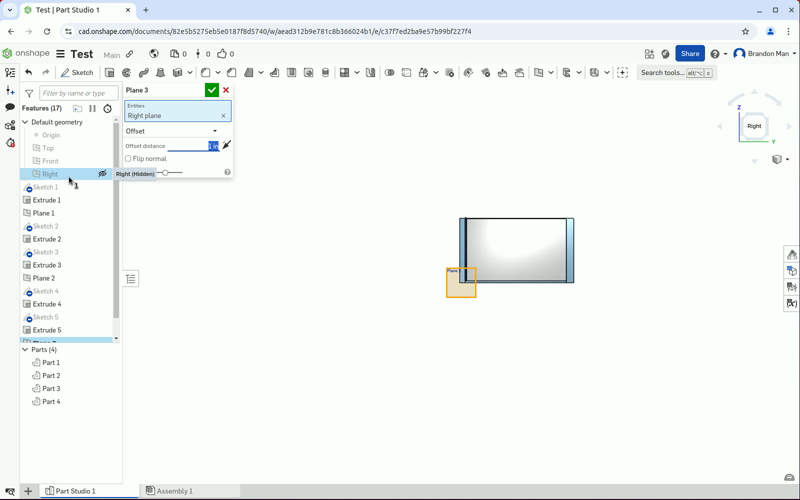
text(1.91)
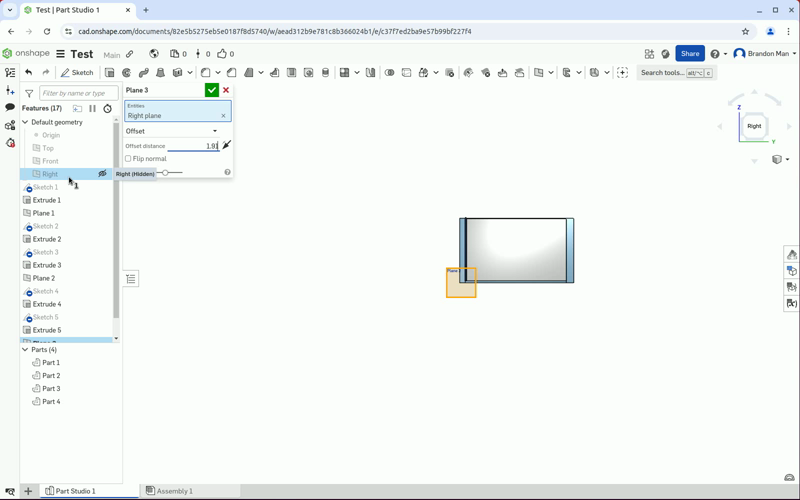
key(enter, 2)
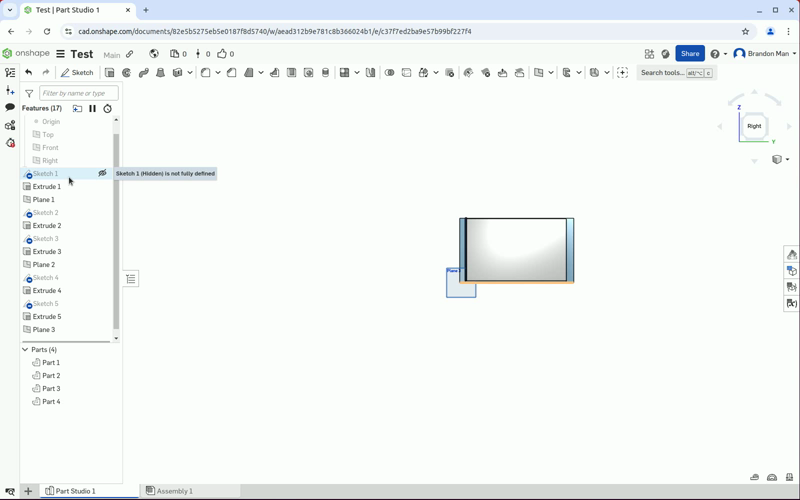
key(shift+s)
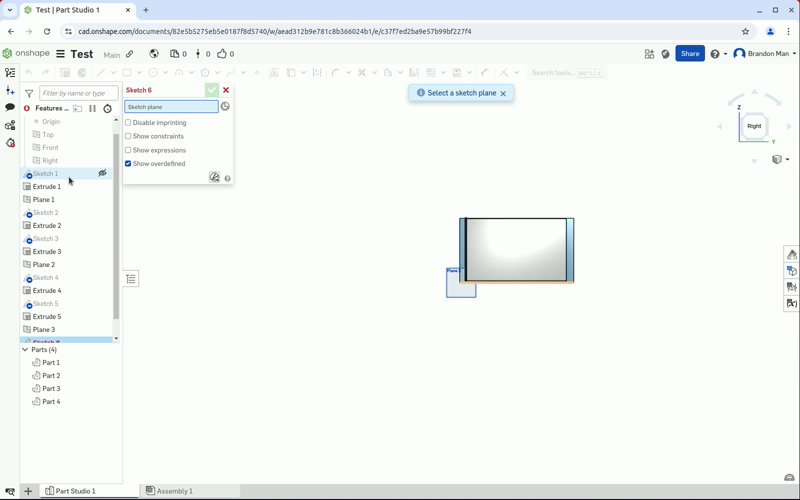
mouse_move(69, 319)
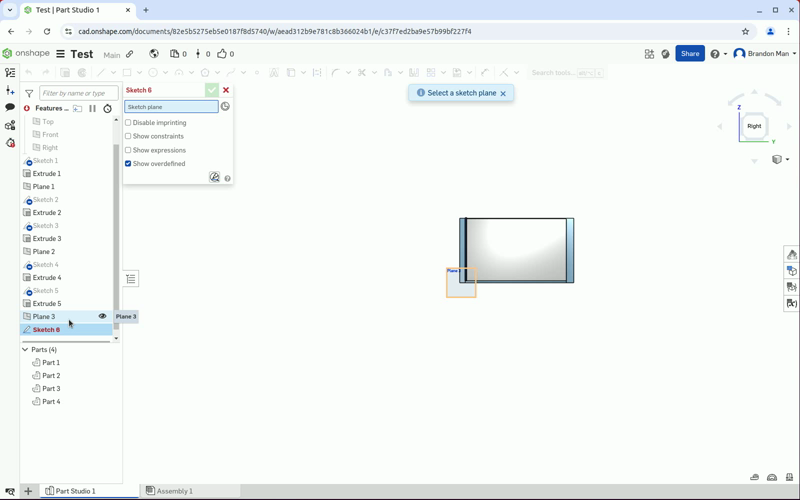
click(69, 319)
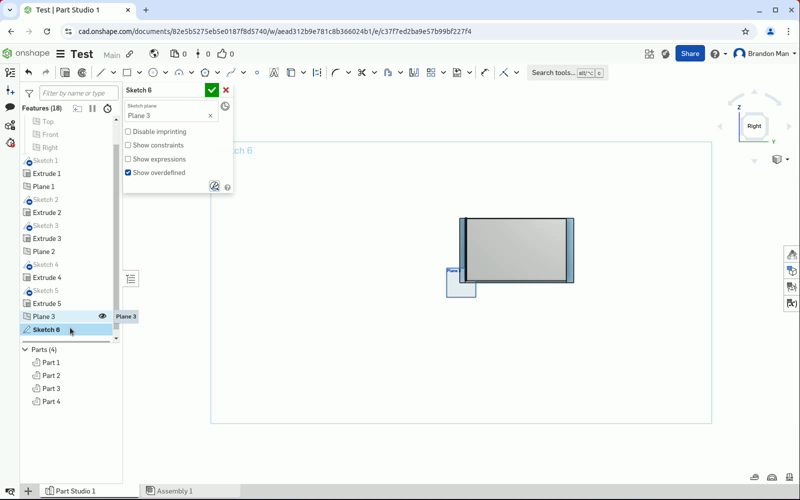
mouse_move(73, 352)
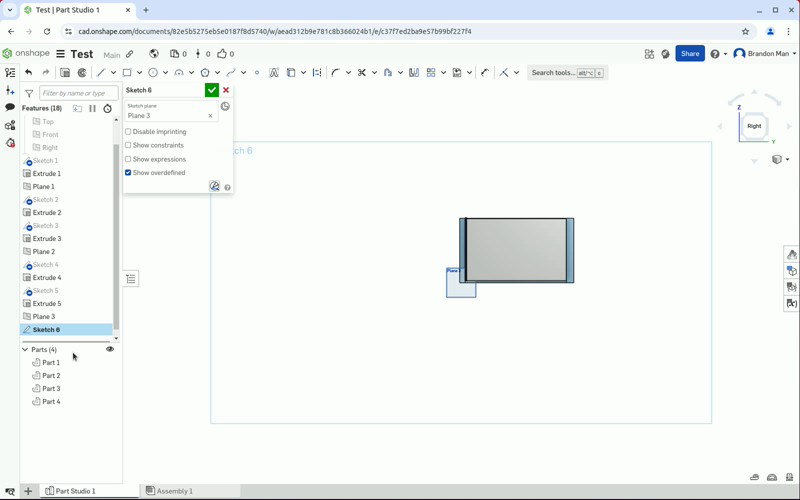
key(y)
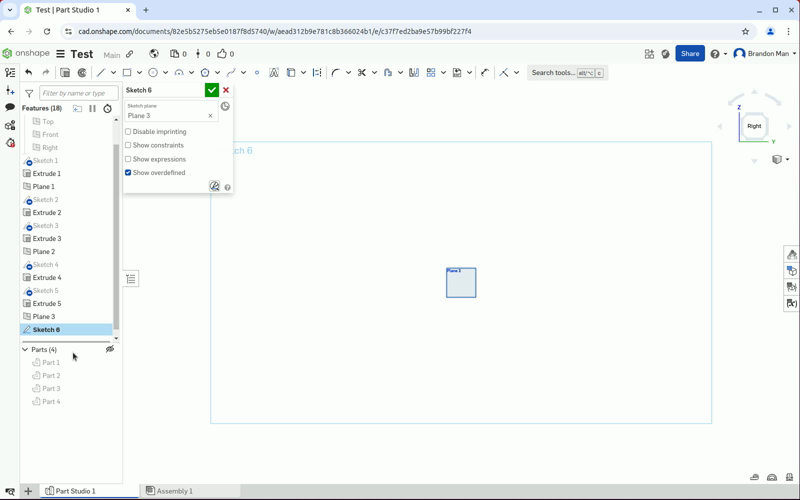
key(l)
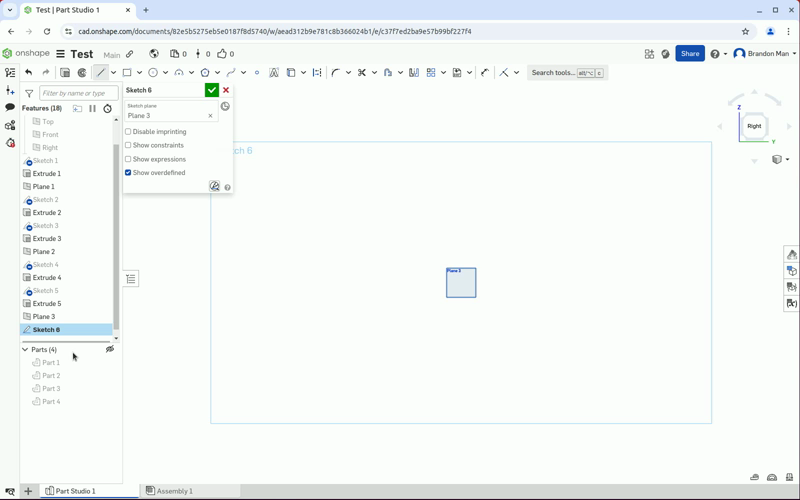
key_down(shift)
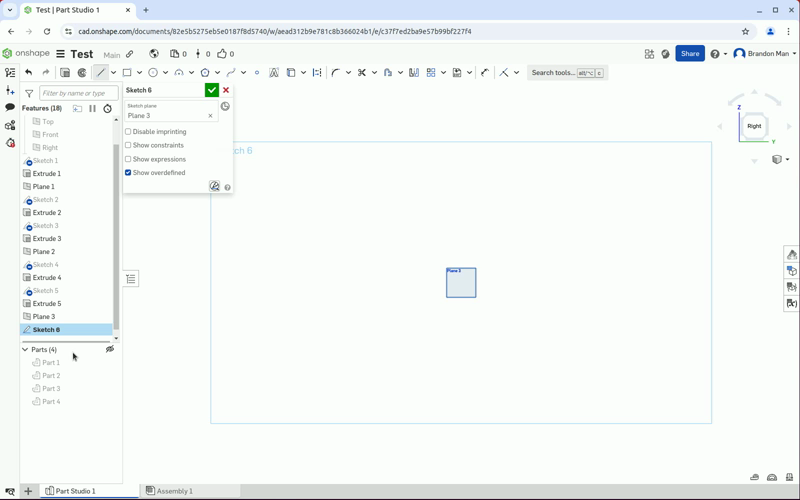
mouse_move(468, 279)
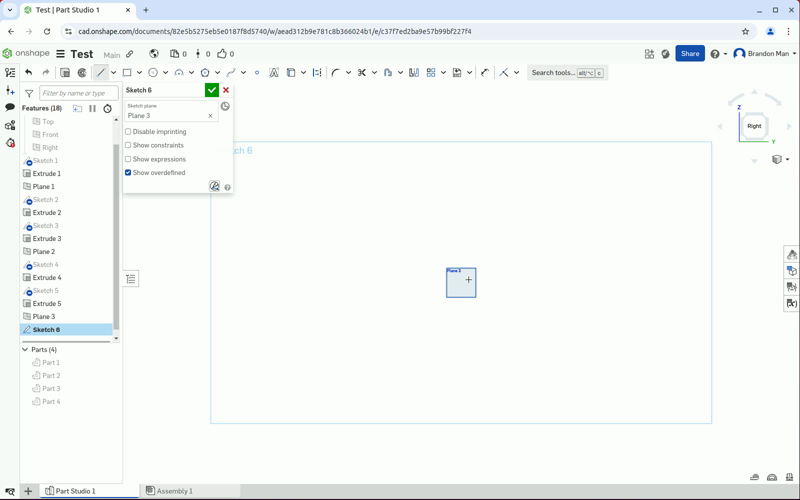
click(468, 279)
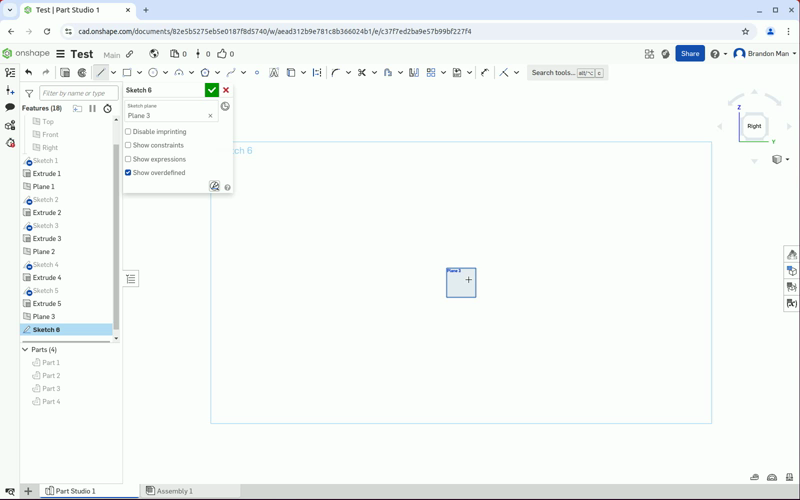
key_up(shift)
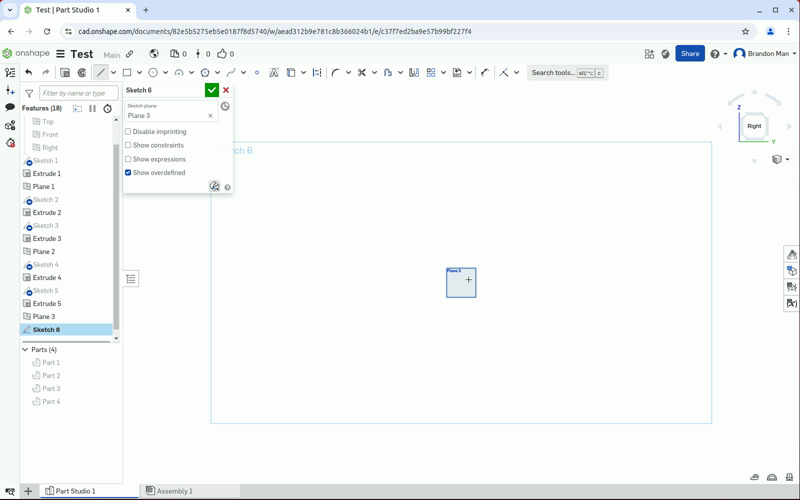
key_down(shift)
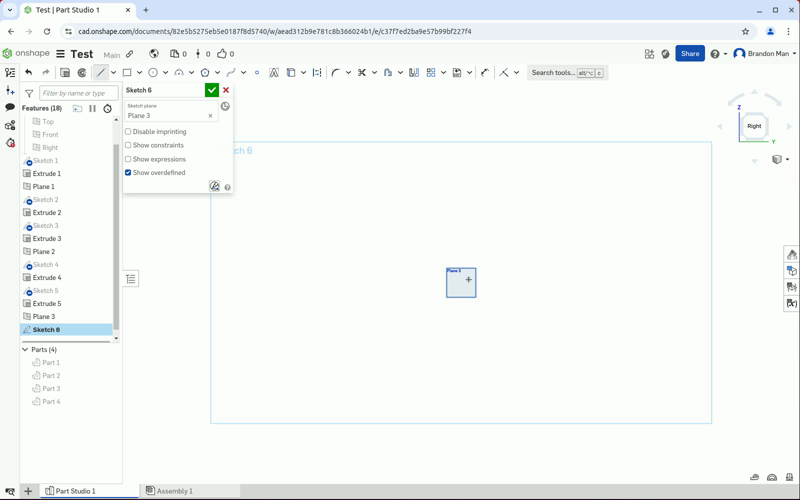
mouse_move(565, 279)
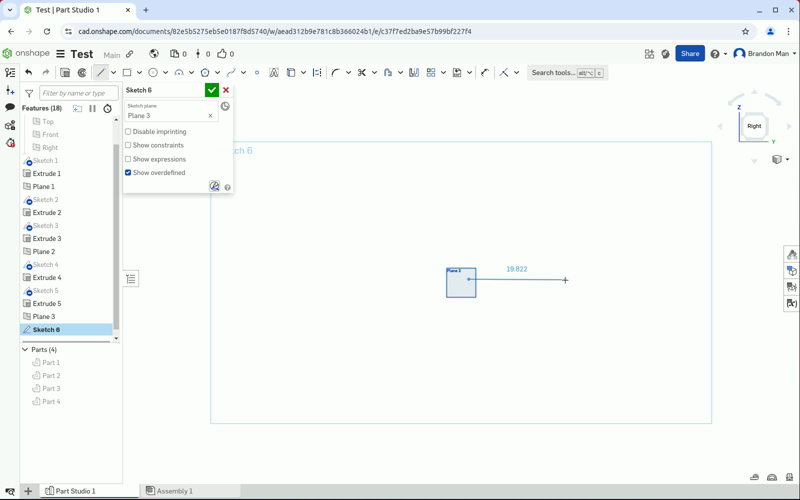
click(565, 279)
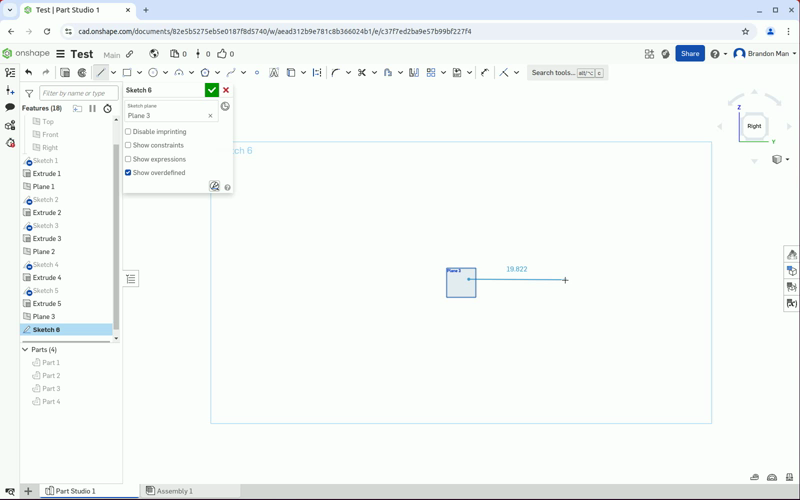
key_up(shift)
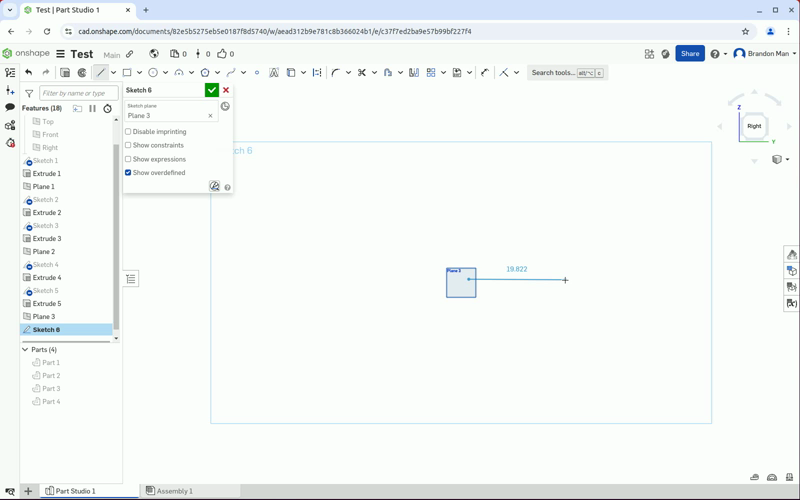
key_down(shift)
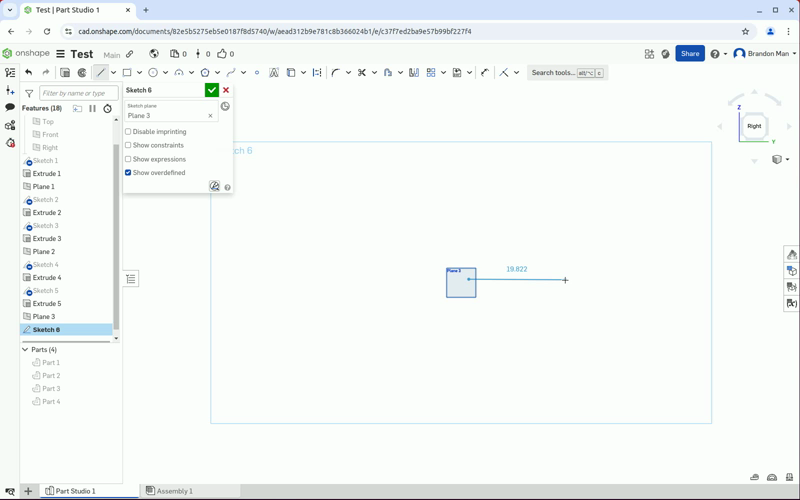
mouse_move(565, 218)
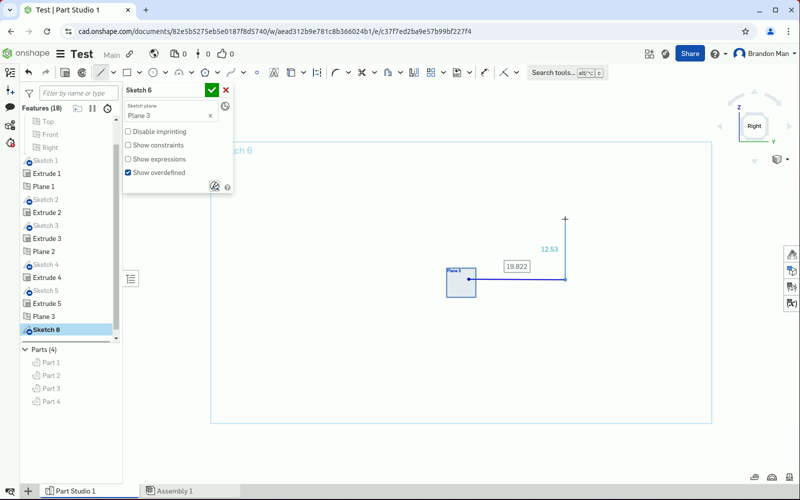
click(565, 218)
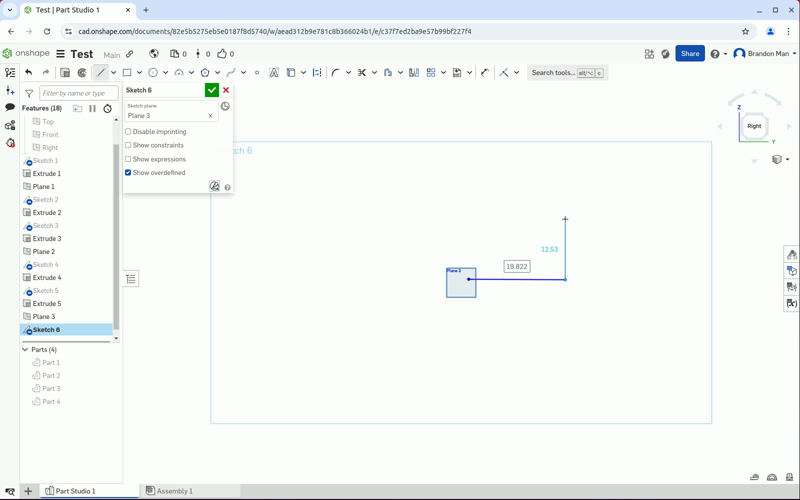
key_up(shift)
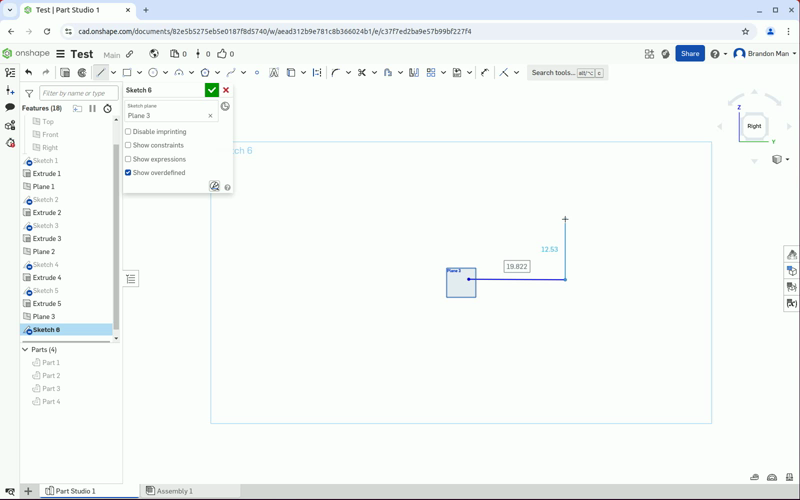
key_down(shift)
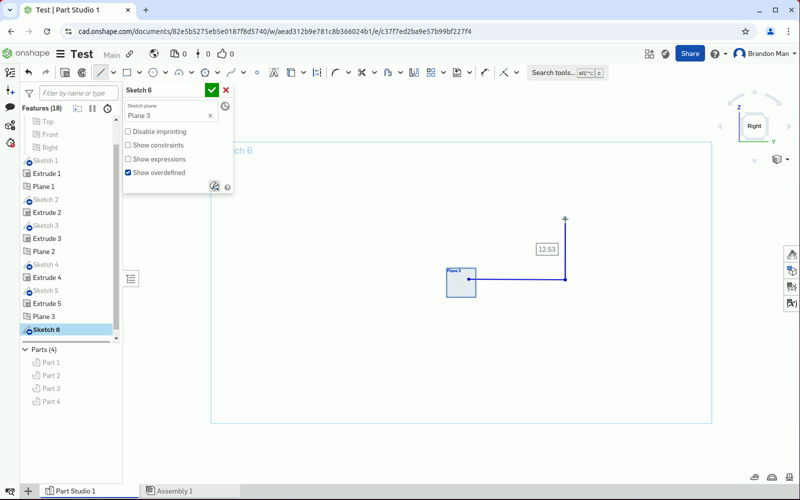
mouse_move(468, 218)
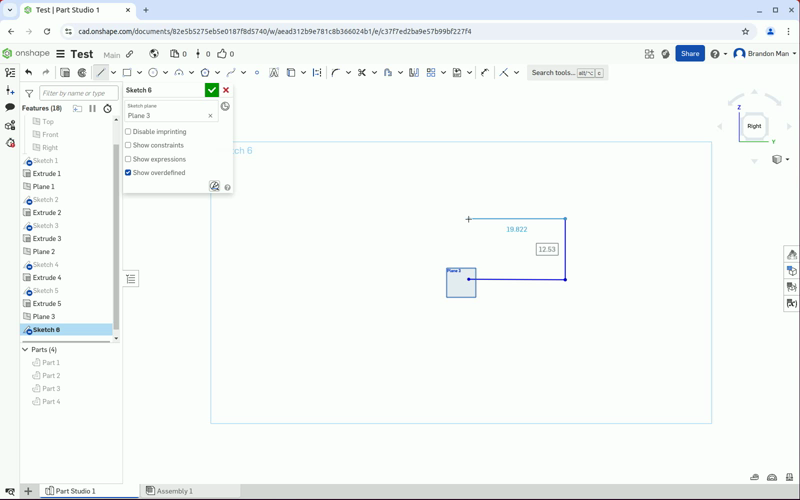
click(468, 218)
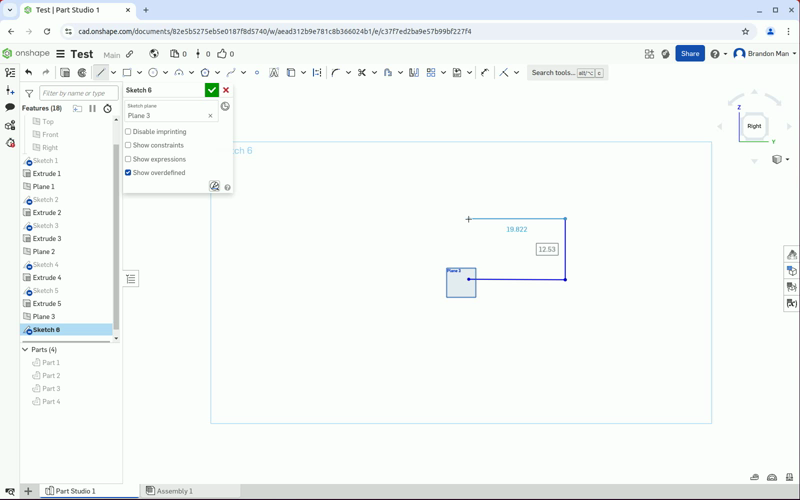
key_up(shift)
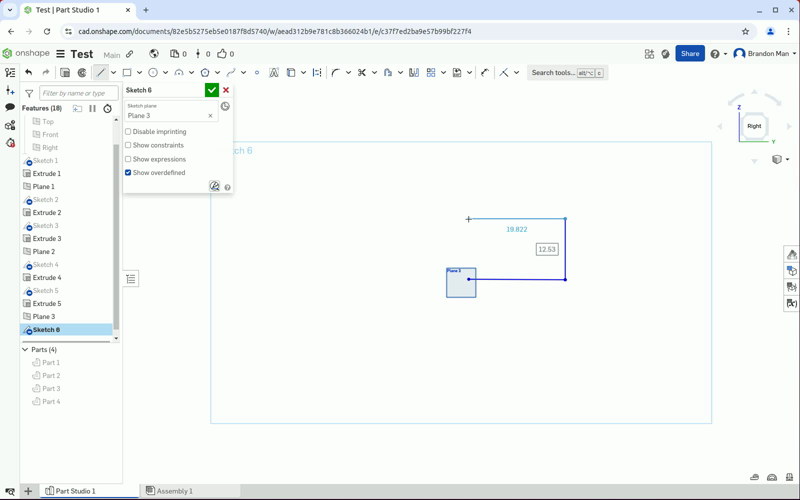
key_down(shift)
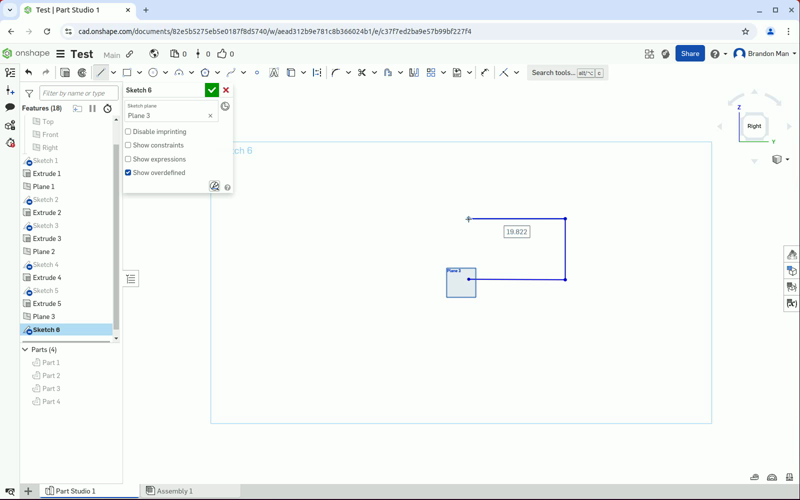
mouse_move(468, 279)
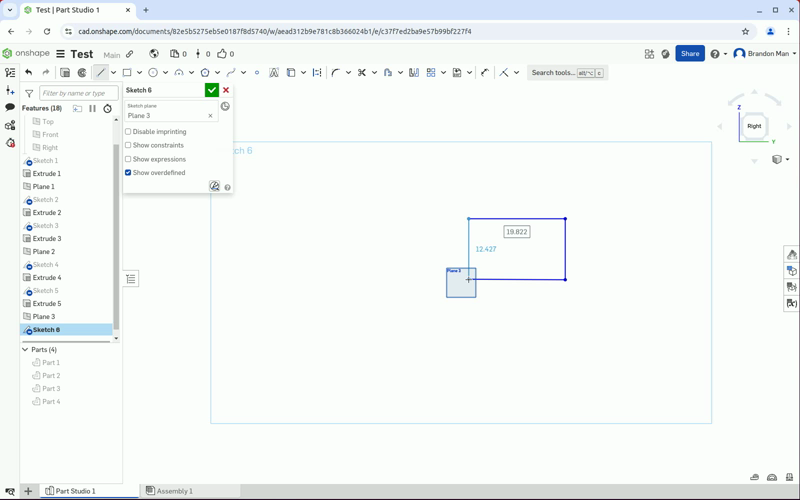
key_up(shift)
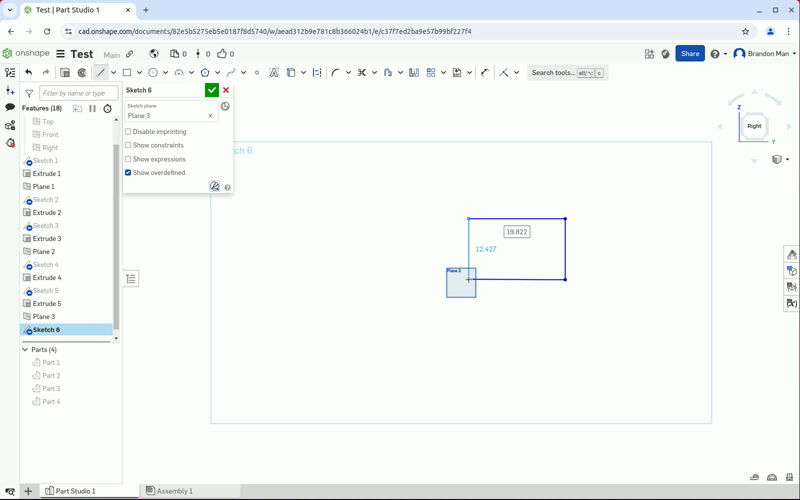
click(468, 279)
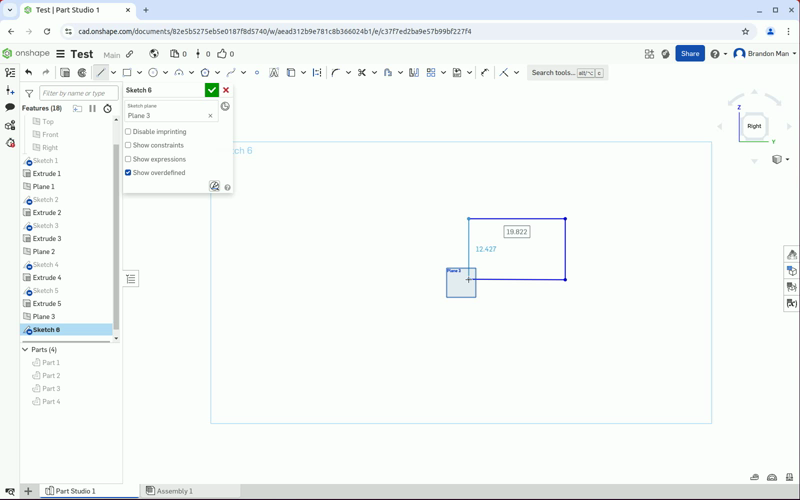
key(esc)
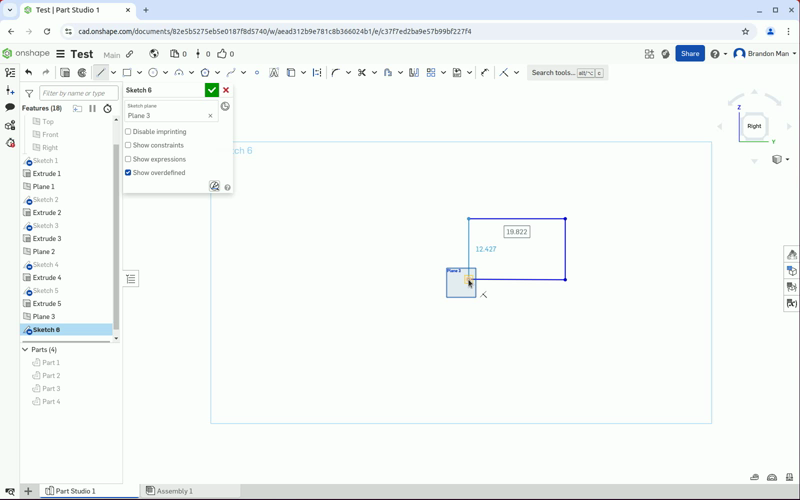
mouse_move(530, 246)
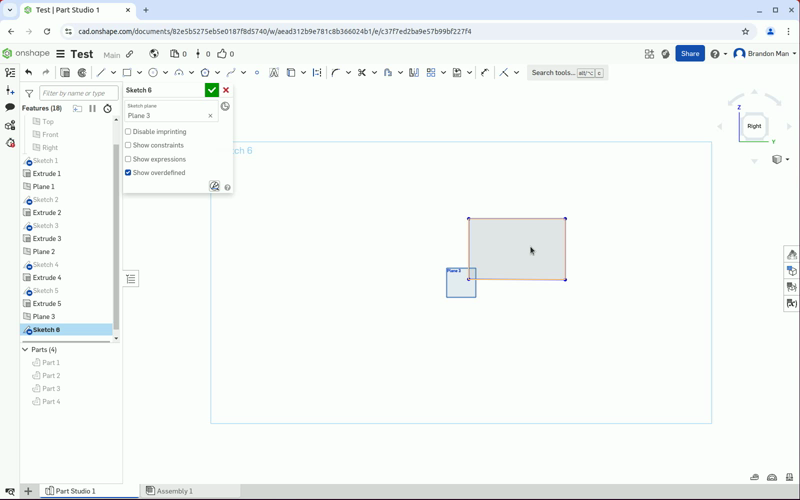
click(530, 246)
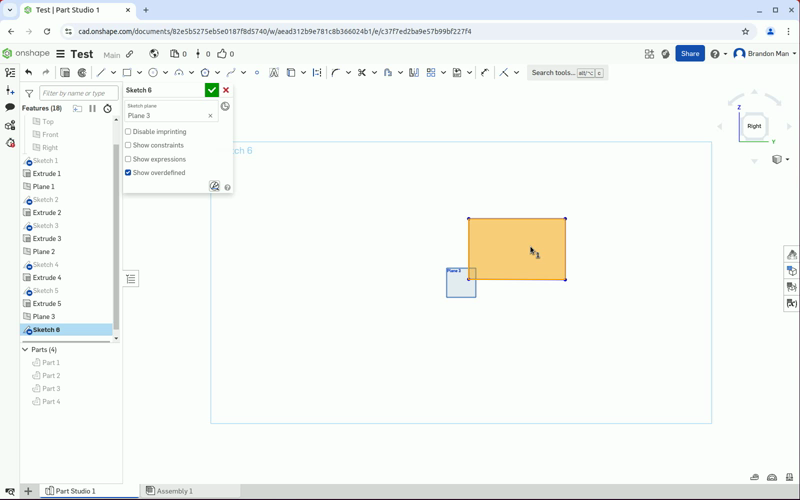
mouse_move(73, 352)
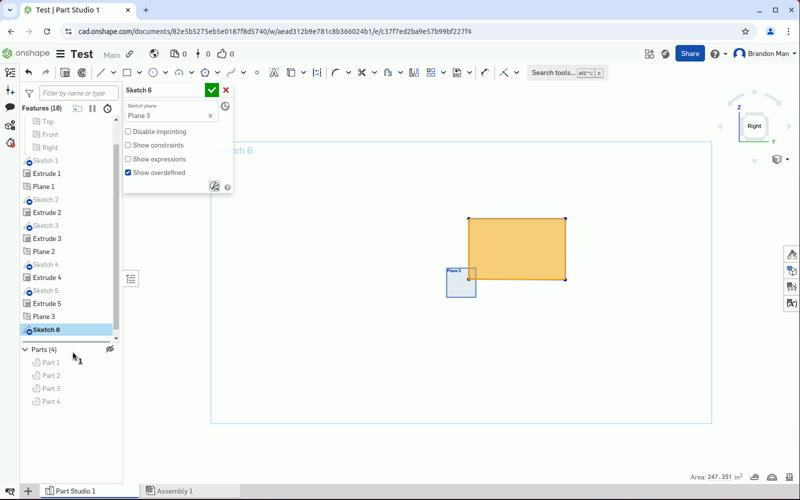
key(shift+y)
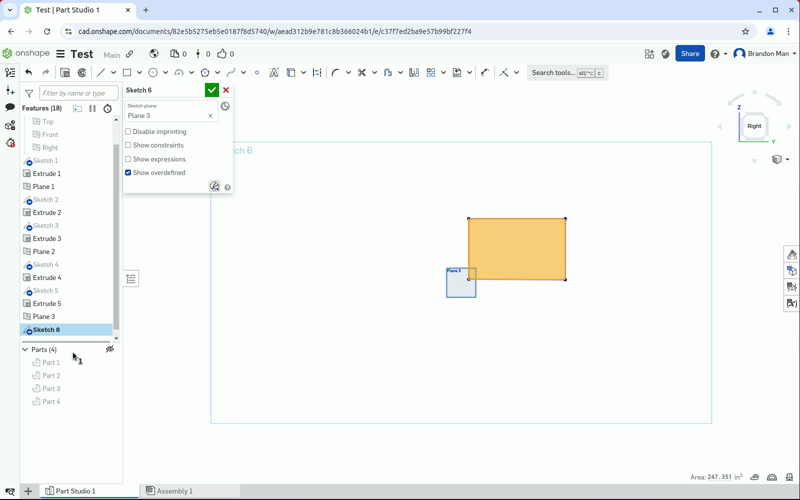
key(shift+e)
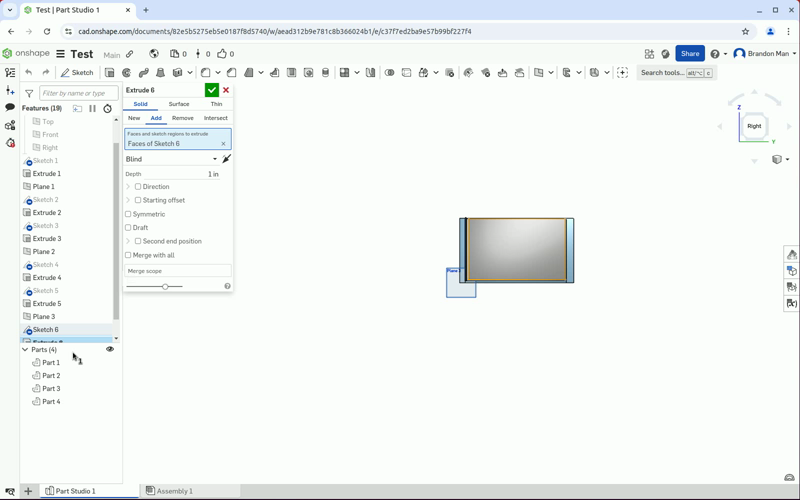
mouse_move(143, 106)
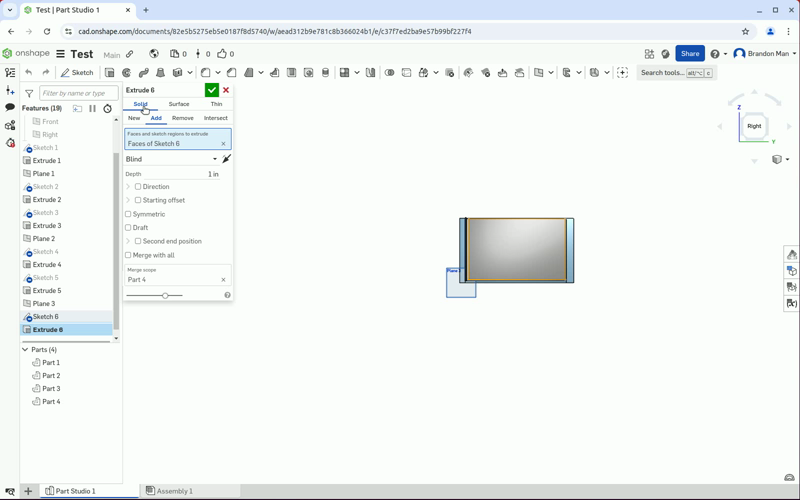
click(143, 106)
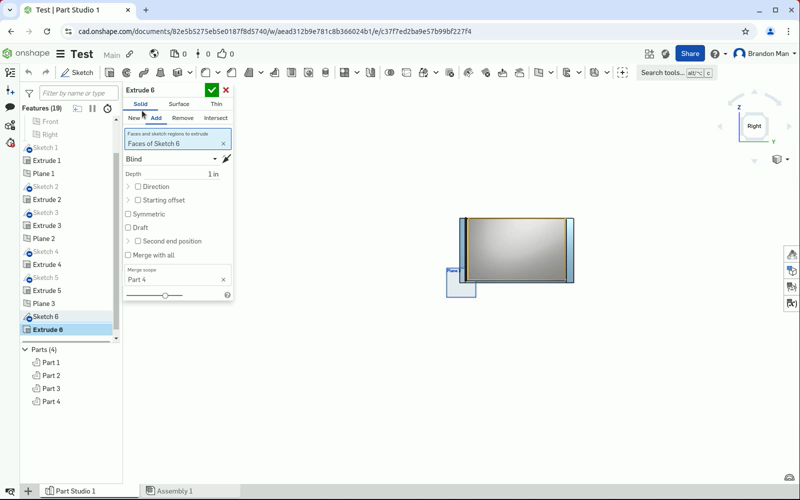
mouse_move(137, 120)
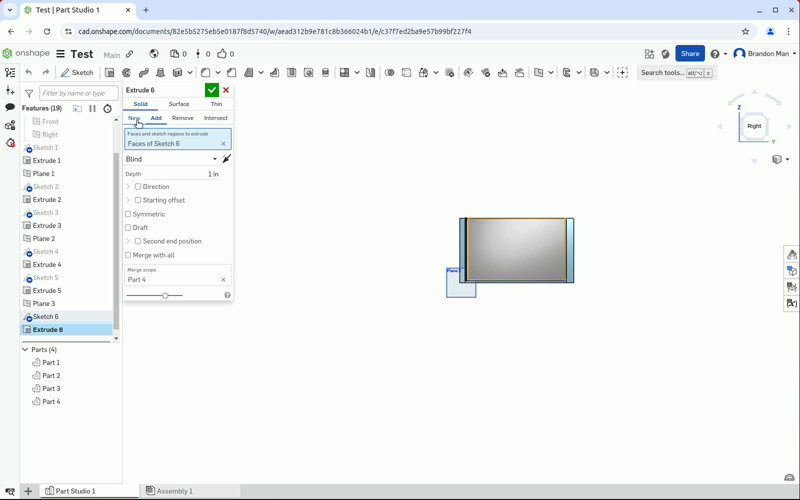
click(137, 120)
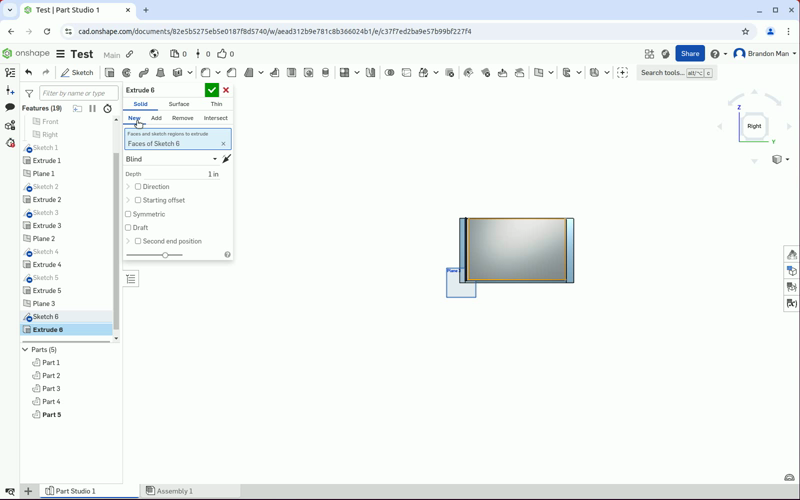
key(tab, 4)
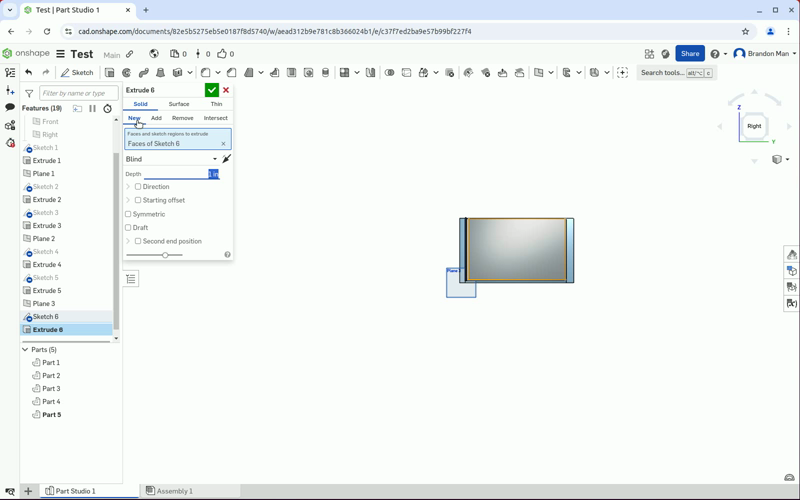
text(-0.241)
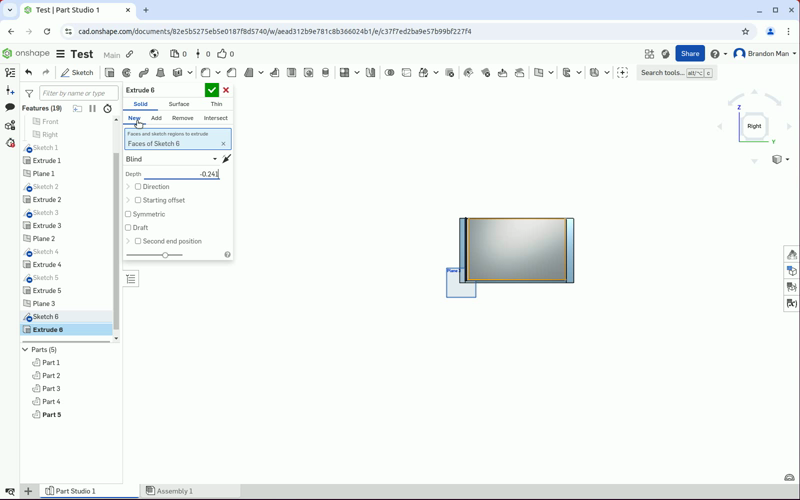
key(enter)
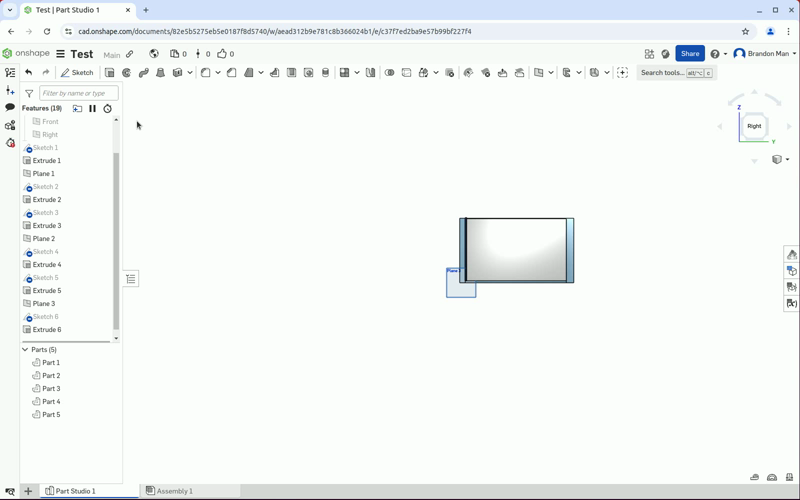
key(shift+h)
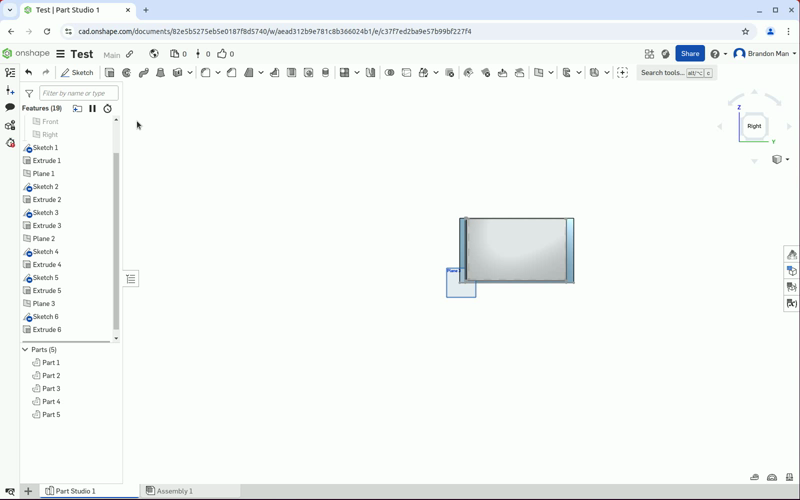
key(shift+h)
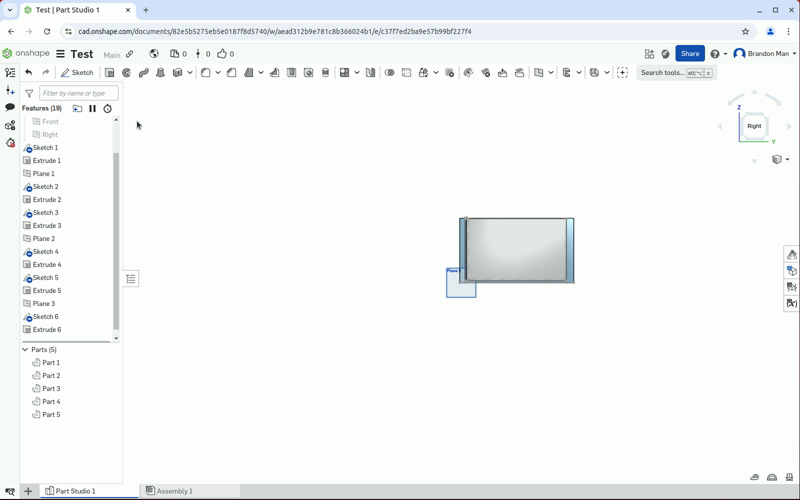
key(shift+7)
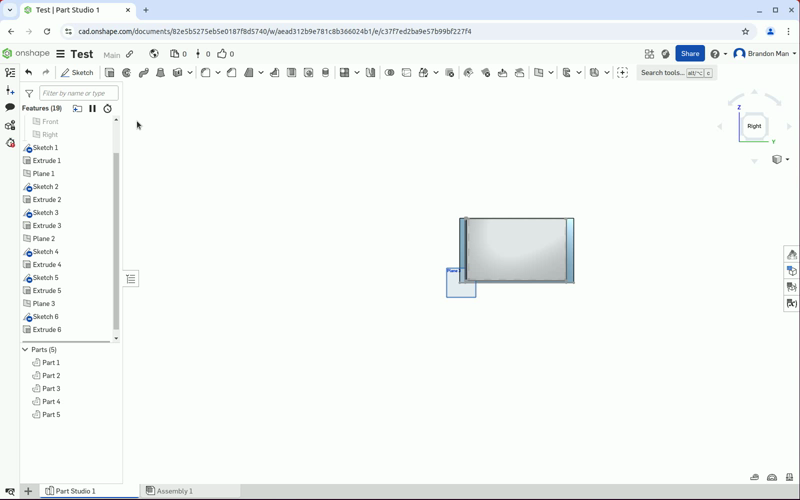
key(right, 2)
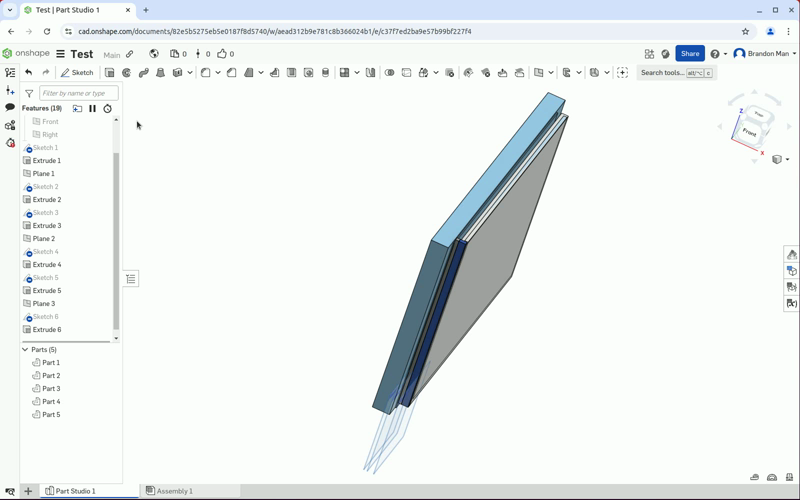
key(down, 2)
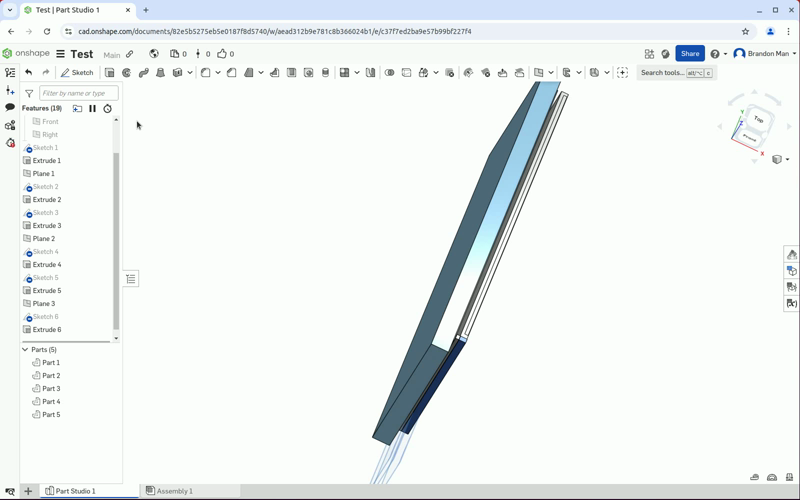
key(up, 2)
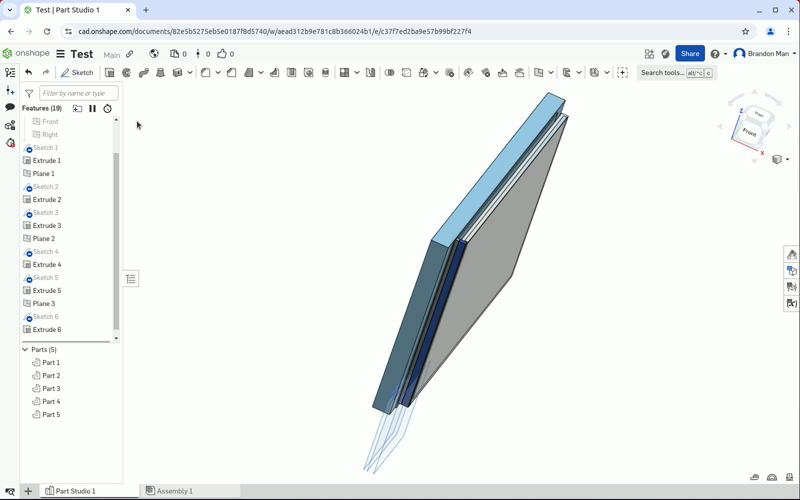
key(left, 2)
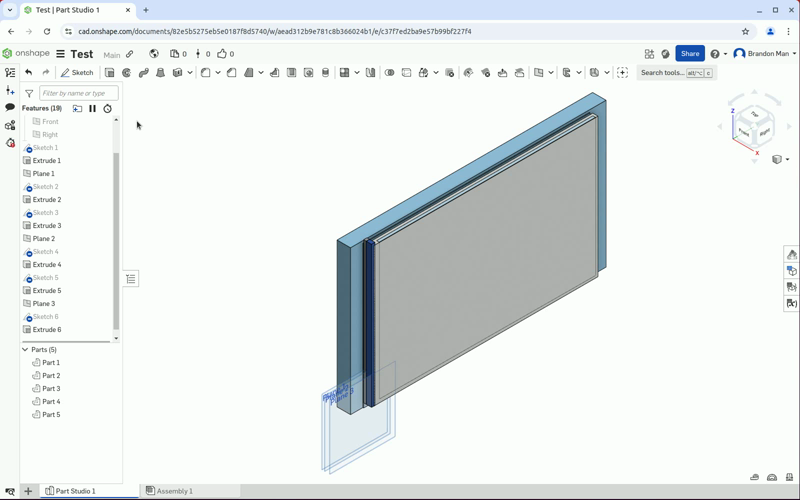
mouse_move(69, 150)
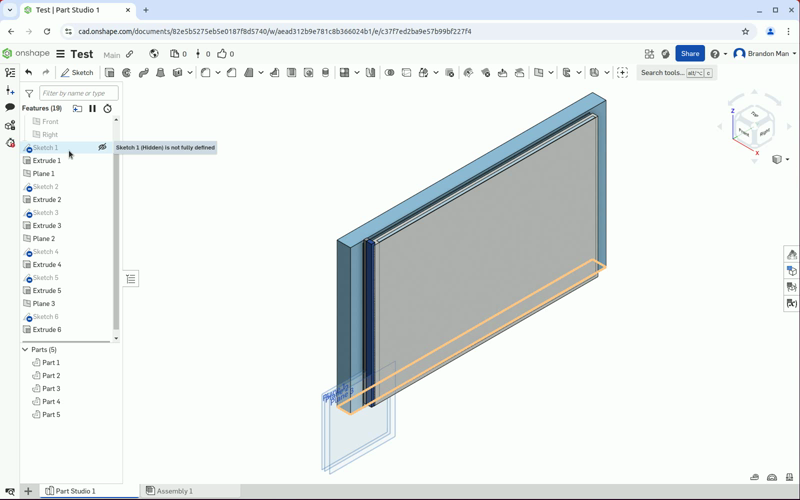
click(69, 150)